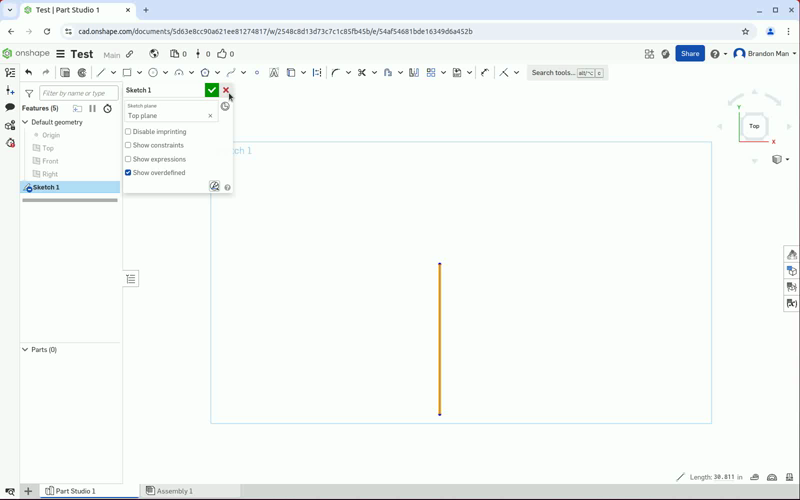
key(shift+h)
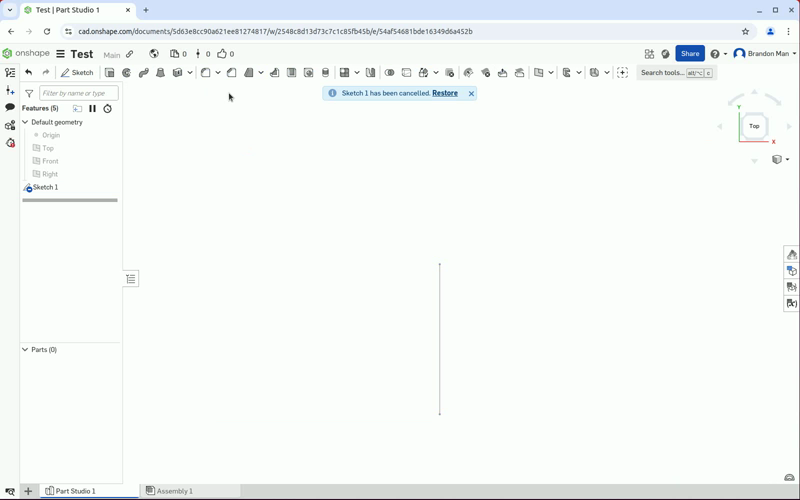
key(shift+s)
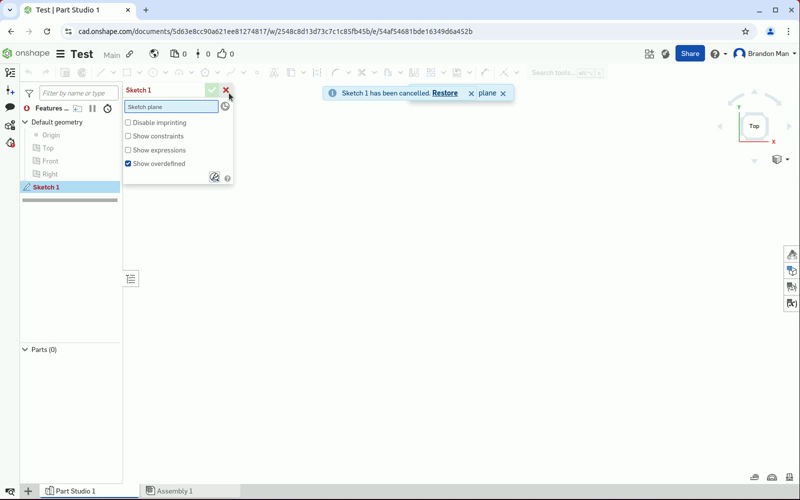
mouse_move(73, 150)
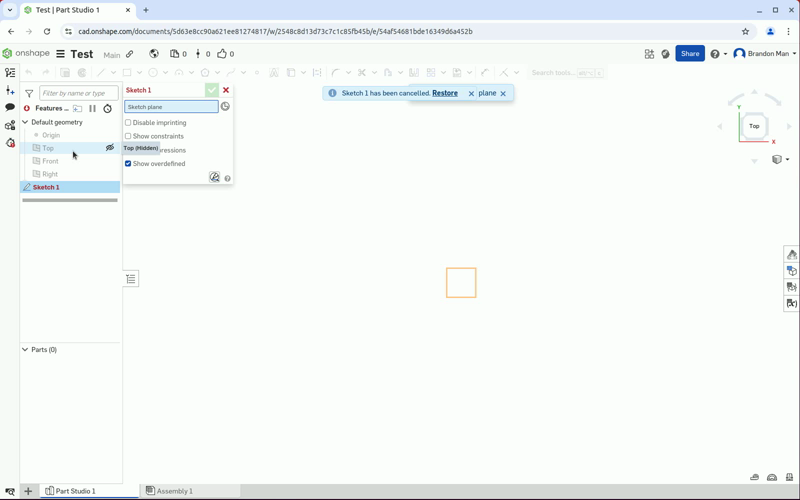
click(73, 150)
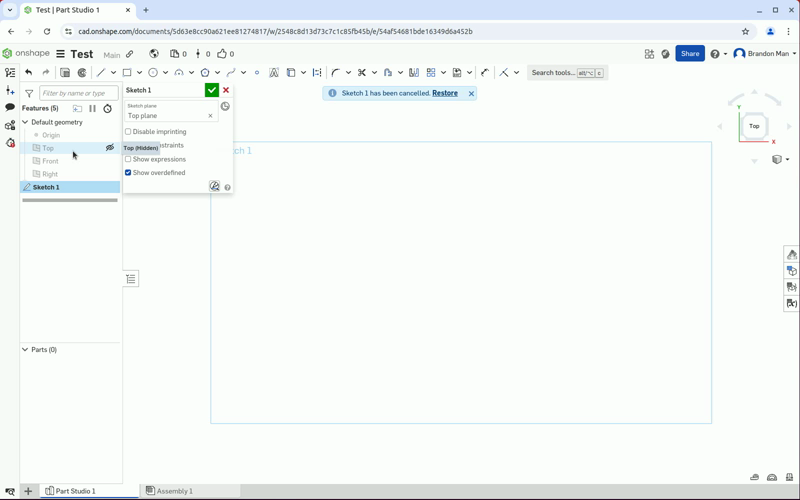
mouse_move(73, 352)
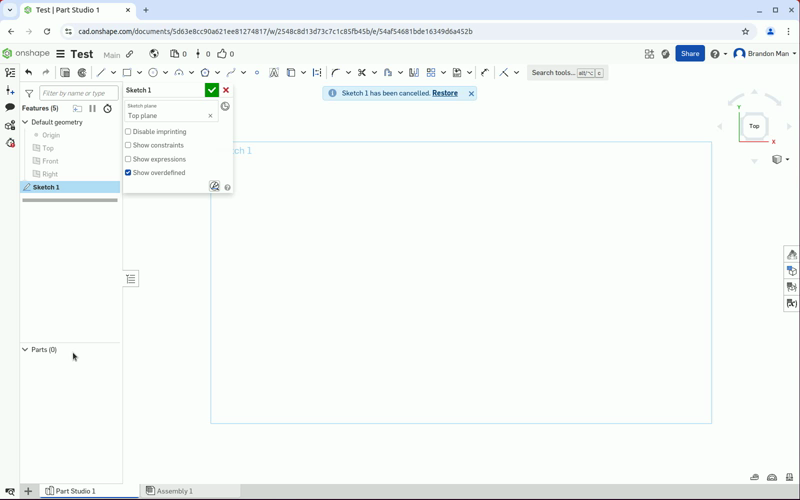
key(y)
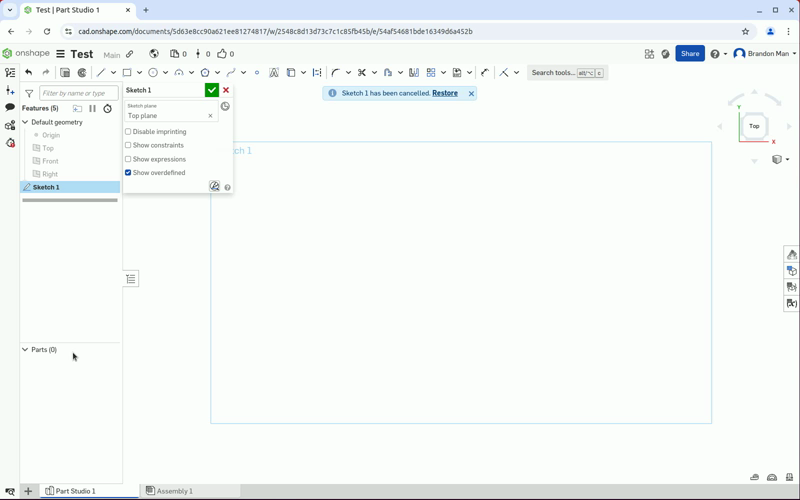
key(l)
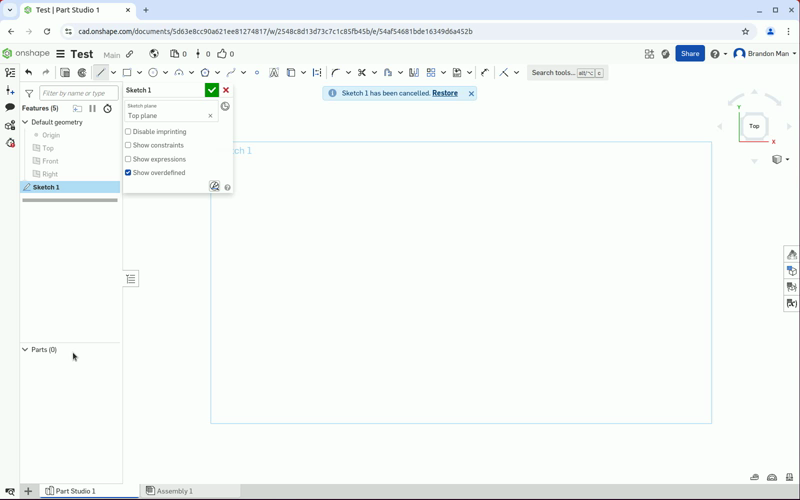
key_down(shift)
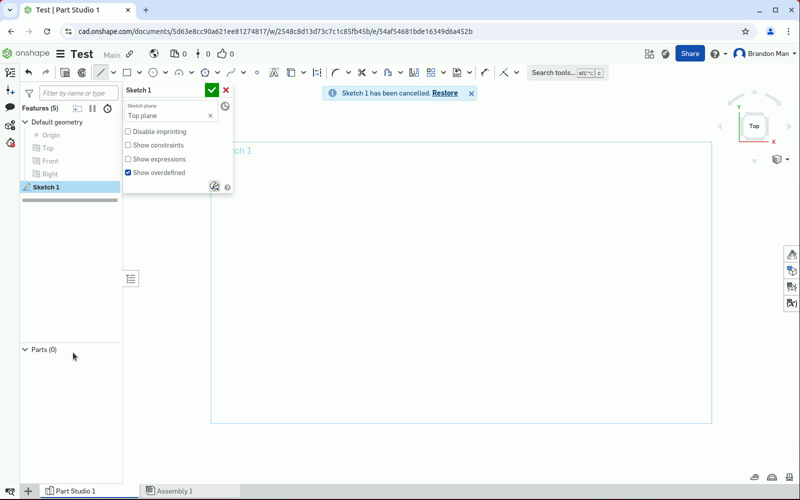
mouse_move(422, 258)
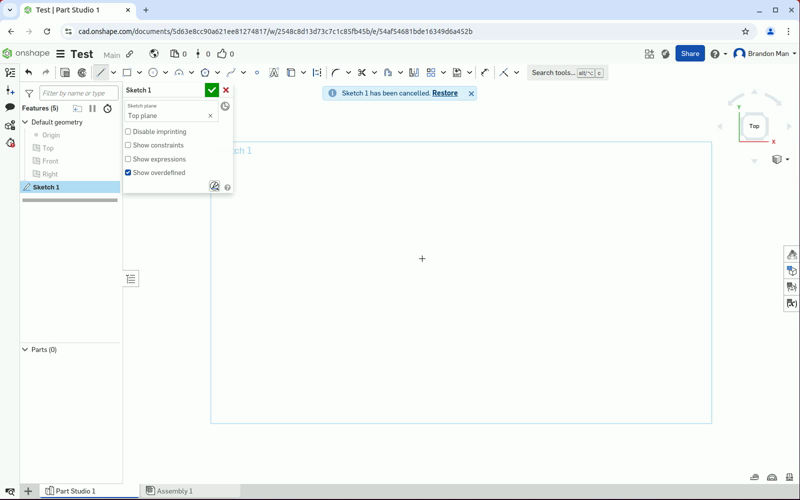
click(422, 258)
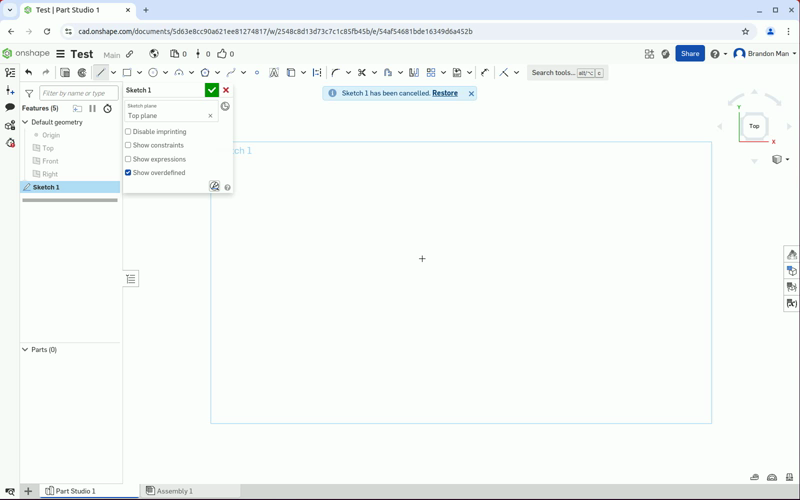
key_up(shift)
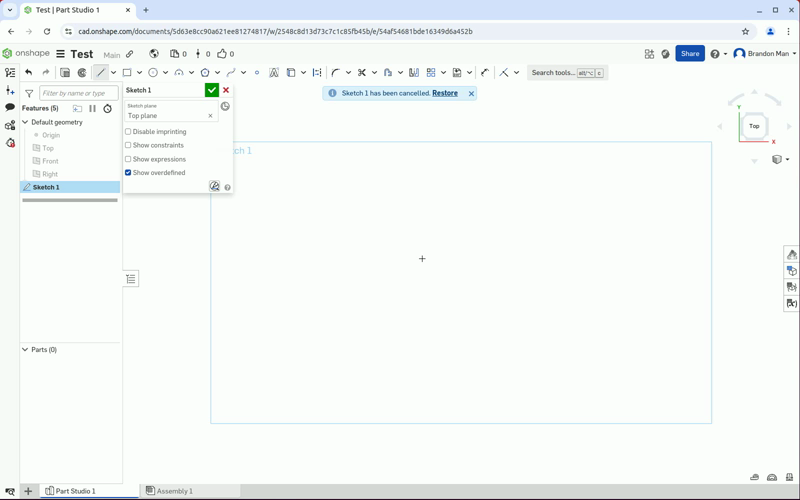
key_down(shift)
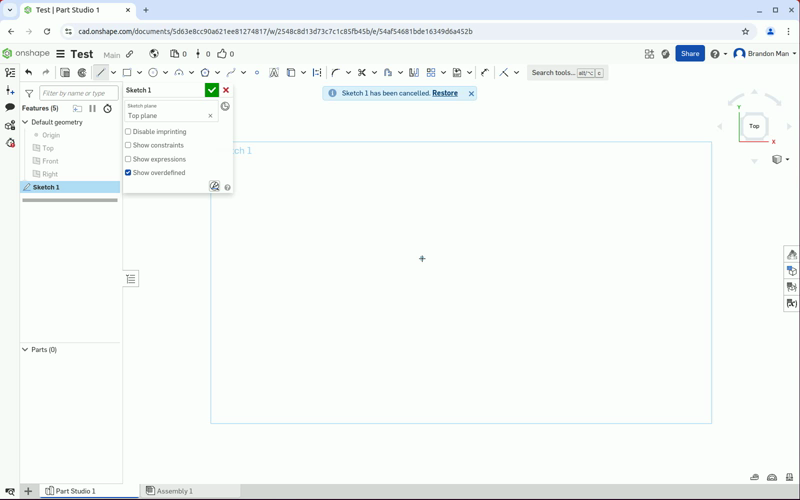
mouse_move(452, 258)
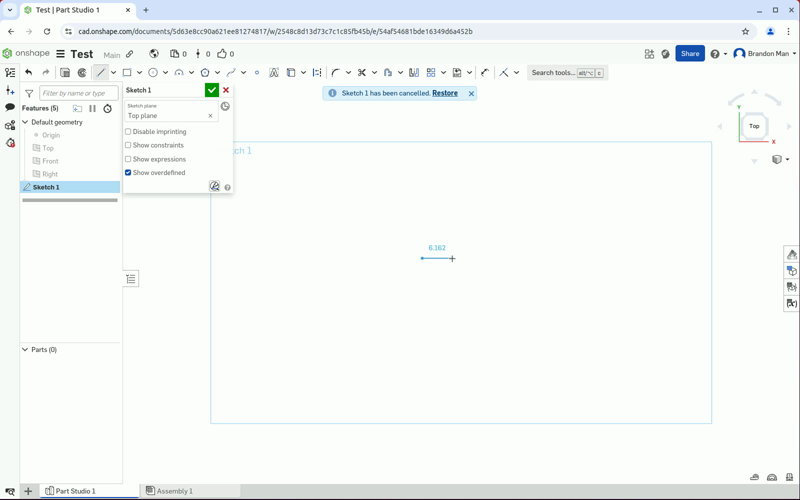
mouse_move(424, 258)
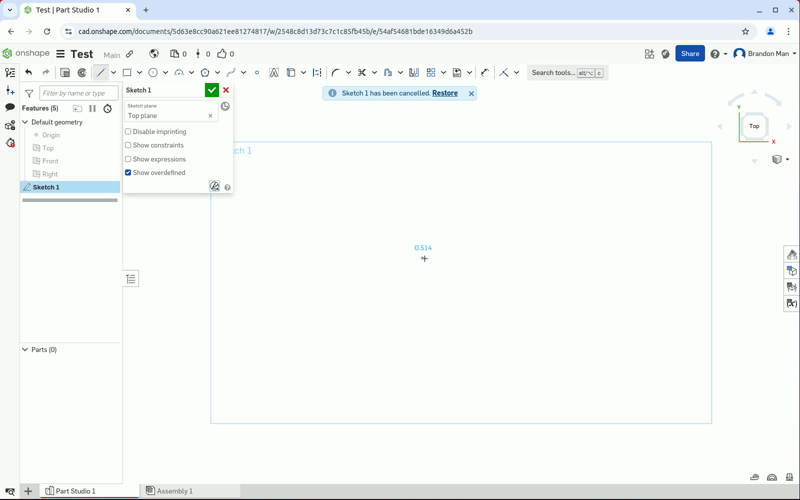
scroll(6)
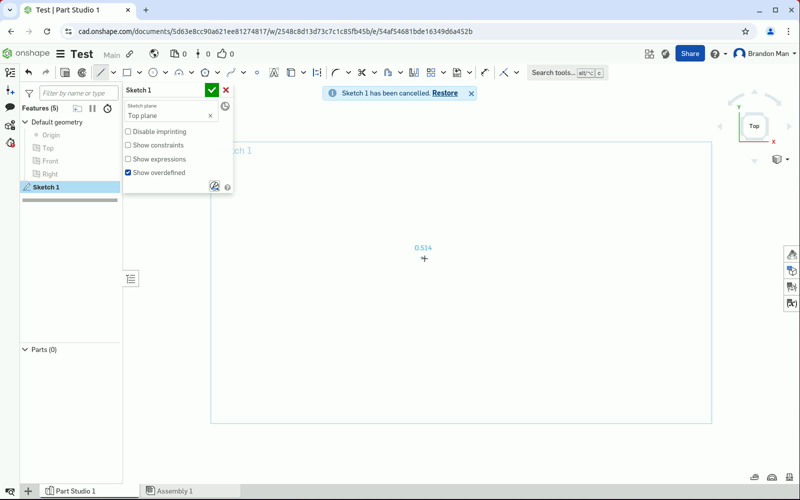
scroll(6)
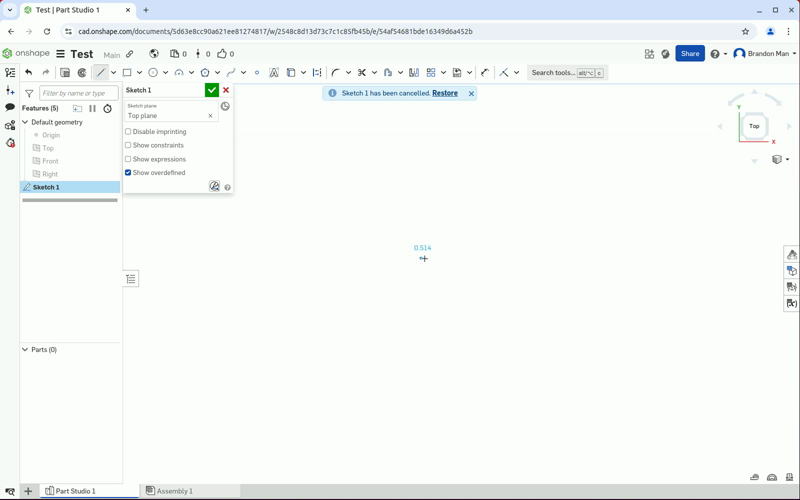
scroll(6)
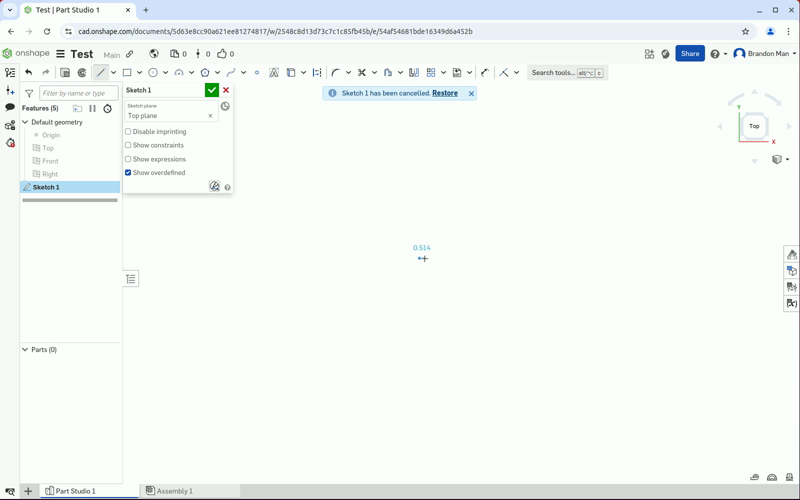
scroll(6)
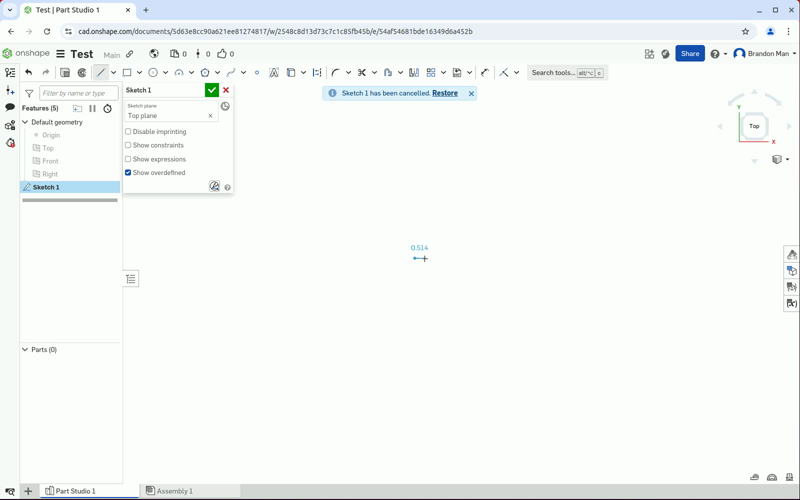
scroll(6)
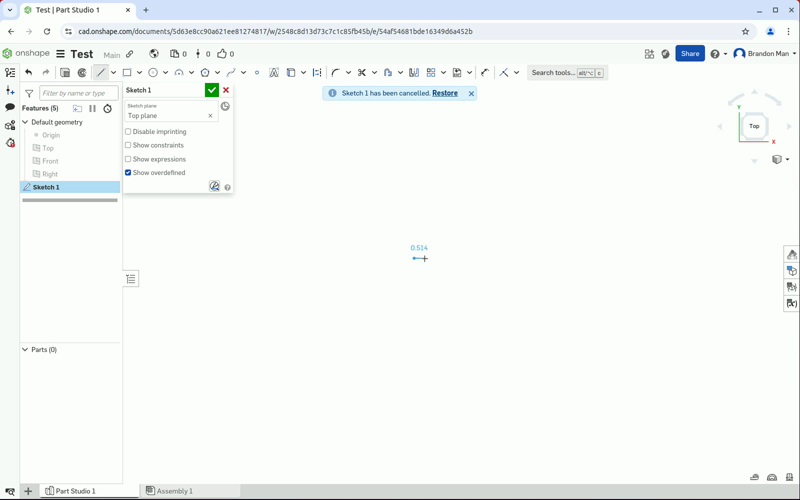
scroll(6)
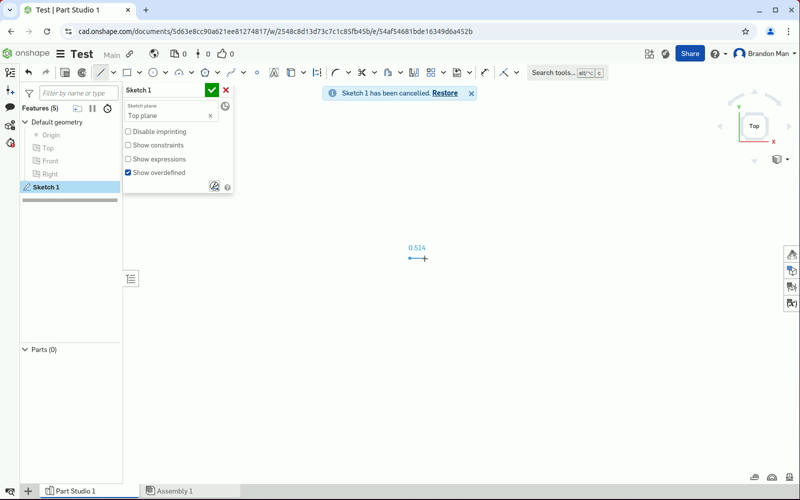
scroll(6)
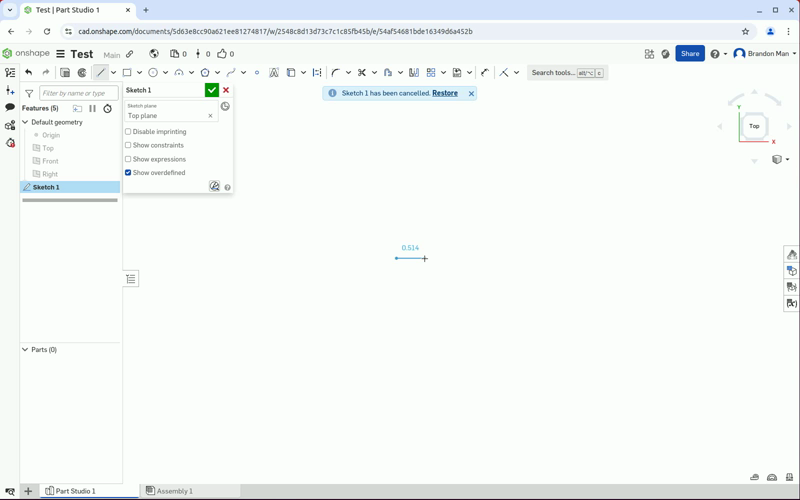
click(424, 258)
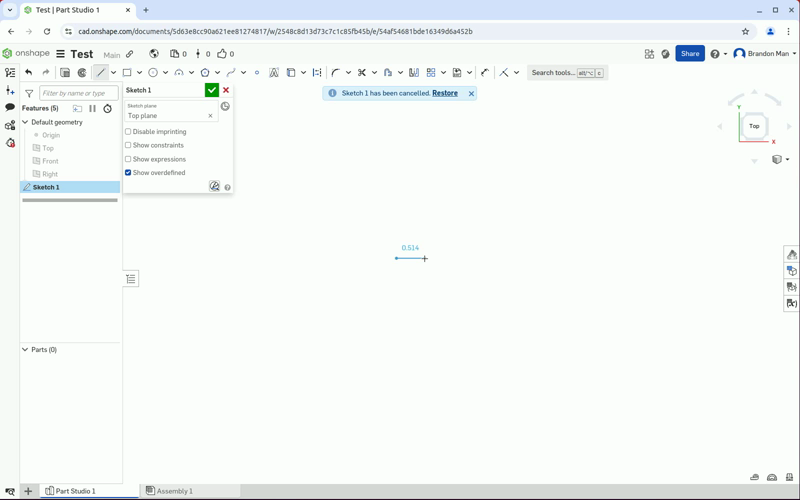
scroll(-6)
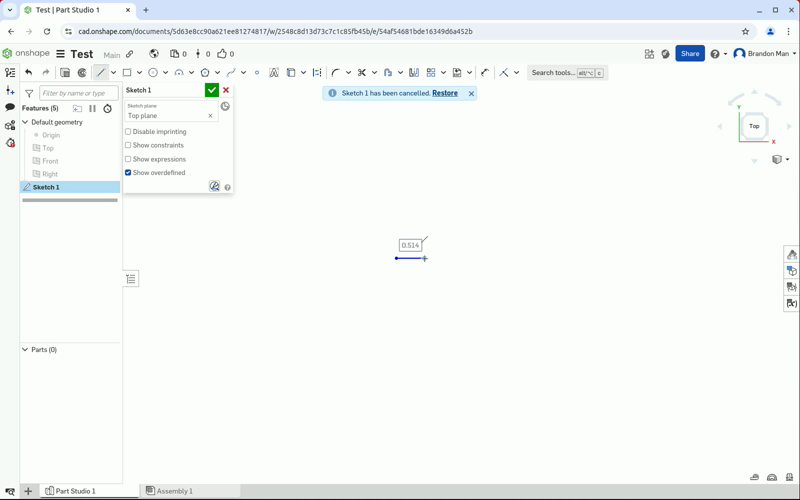
scroll(-6)
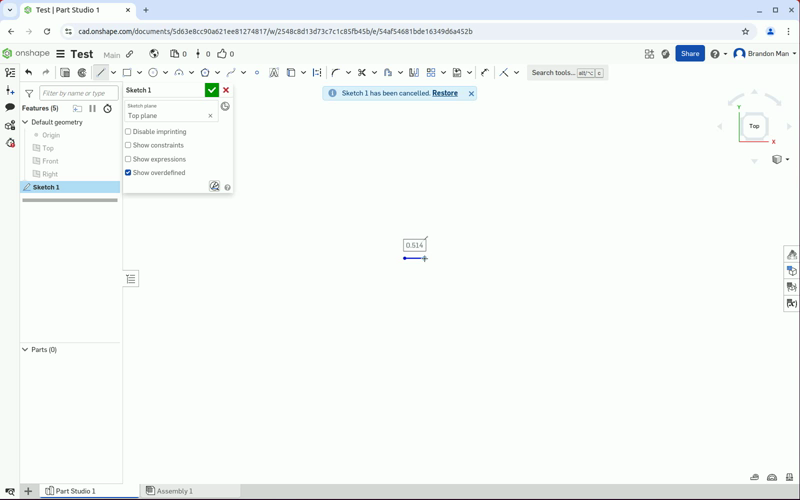
scroll(-6)
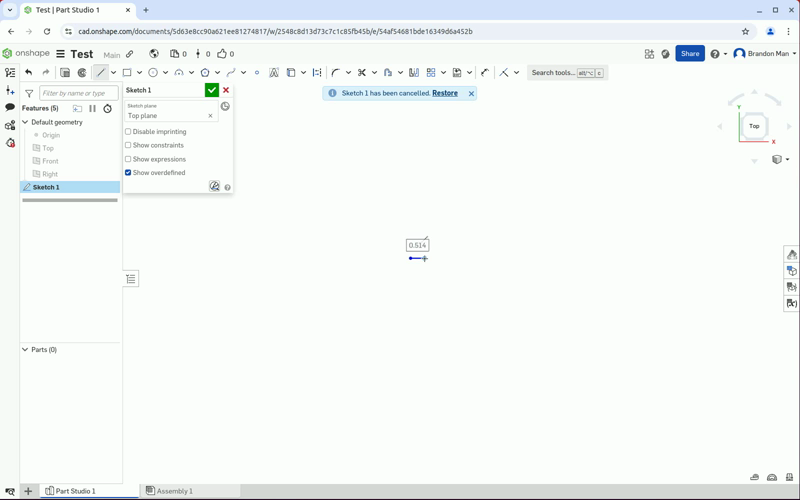
scroll(-6)
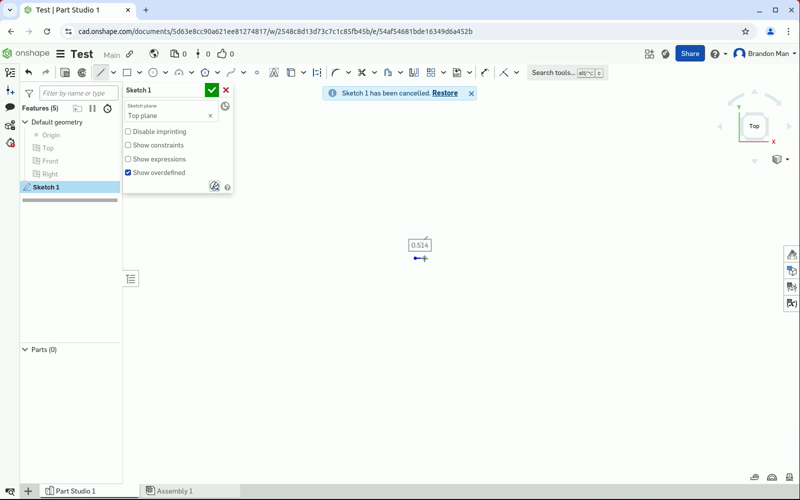
scroll(-6)
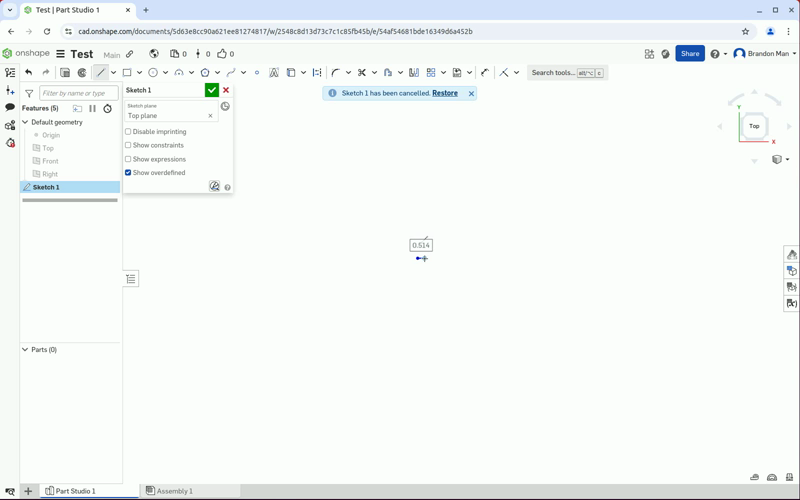
scroll(-6)
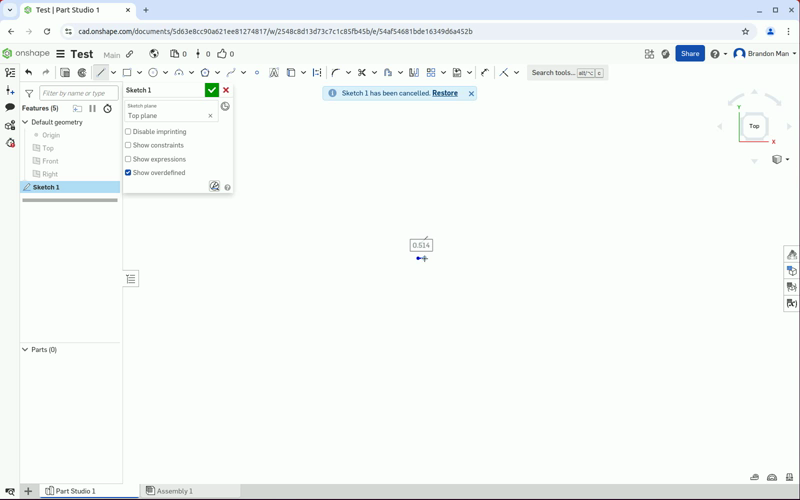
scroll(-6)
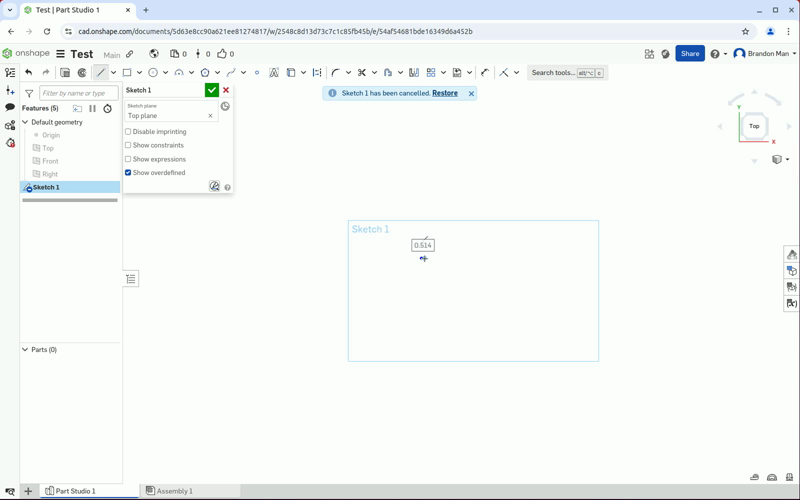
key_up(shift)
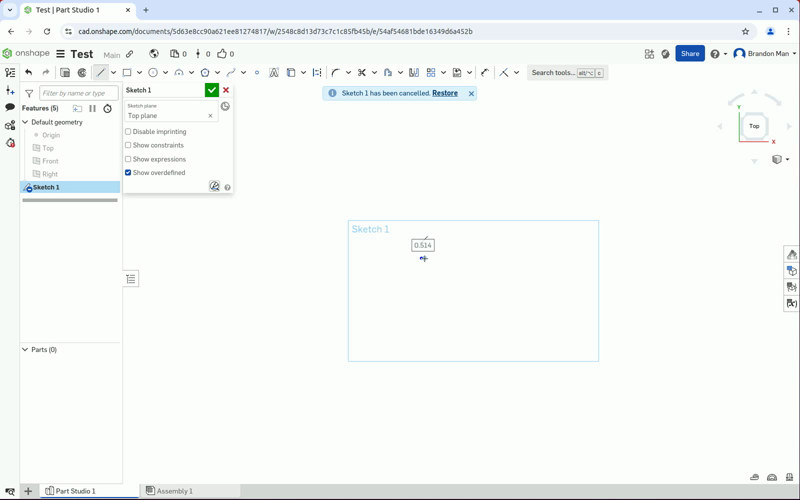
key_down(shift)
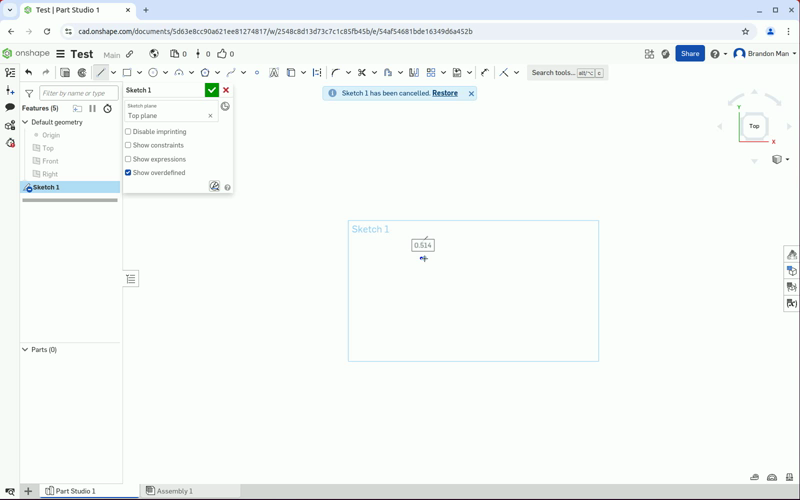
mouse_move(454, 258)
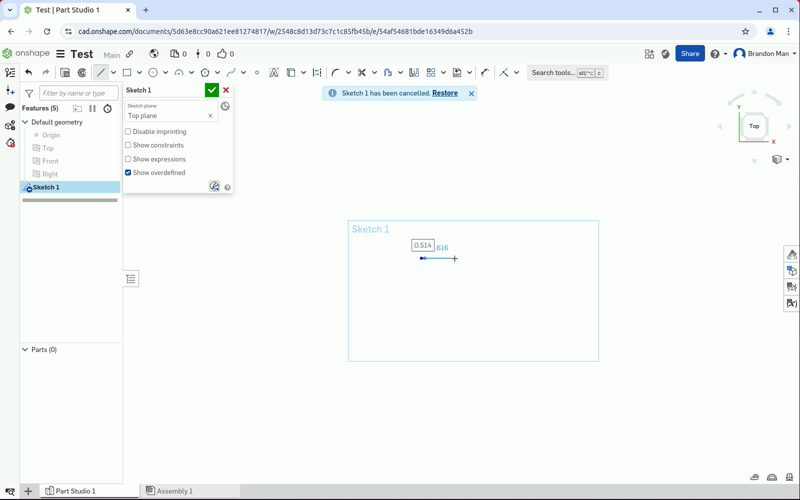
mouse_move(424, 300)
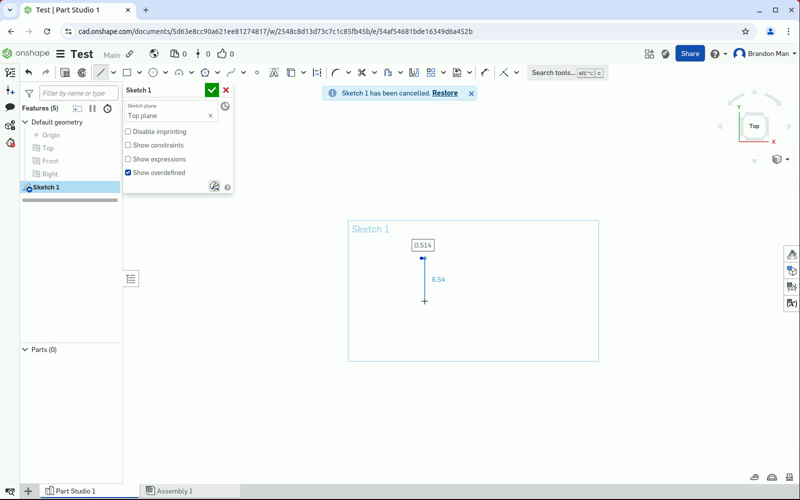
click(424, 300)
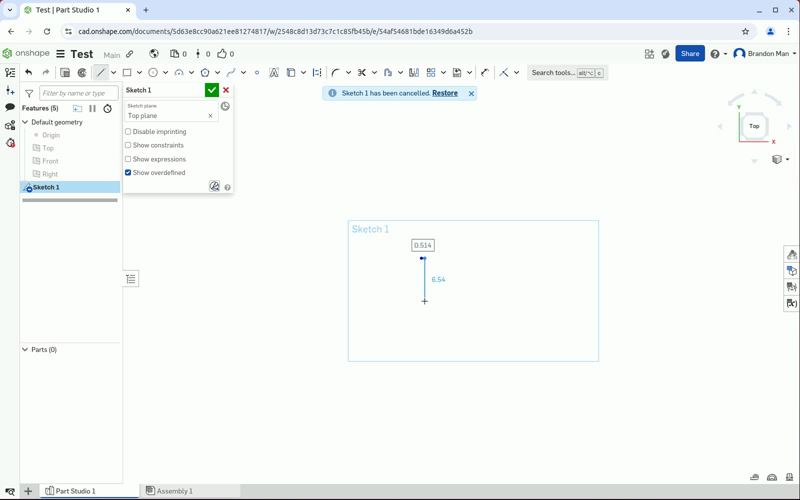
key_up(shift)
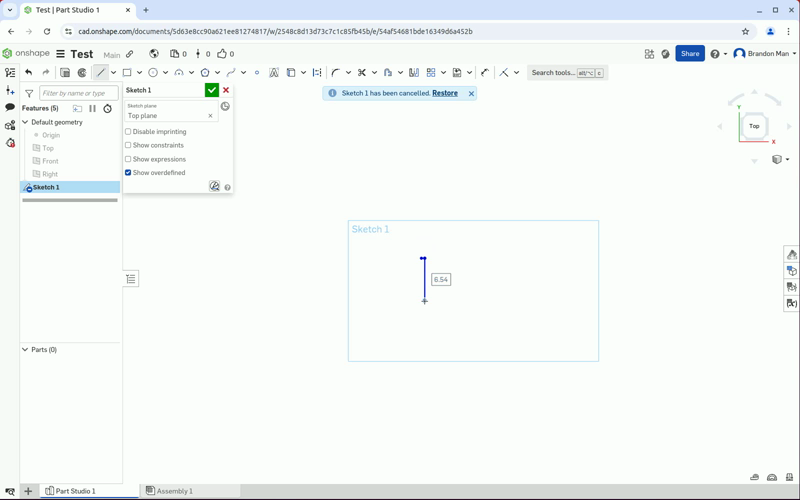
key_down(shift)
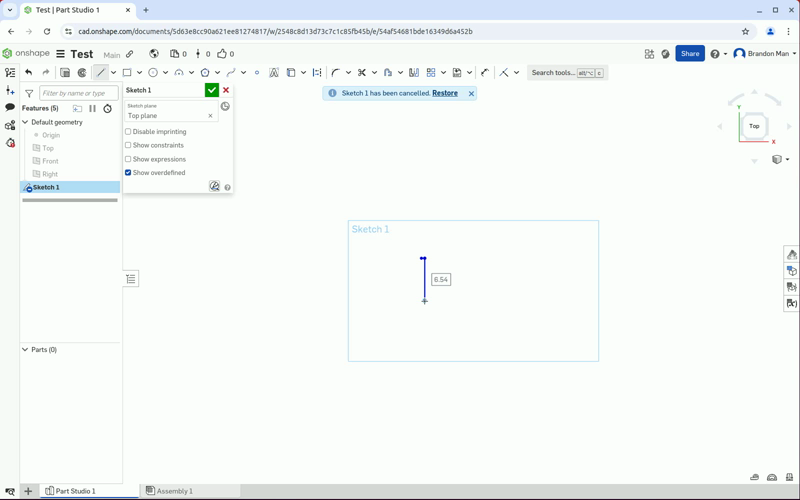
mouse_move(454, 300)
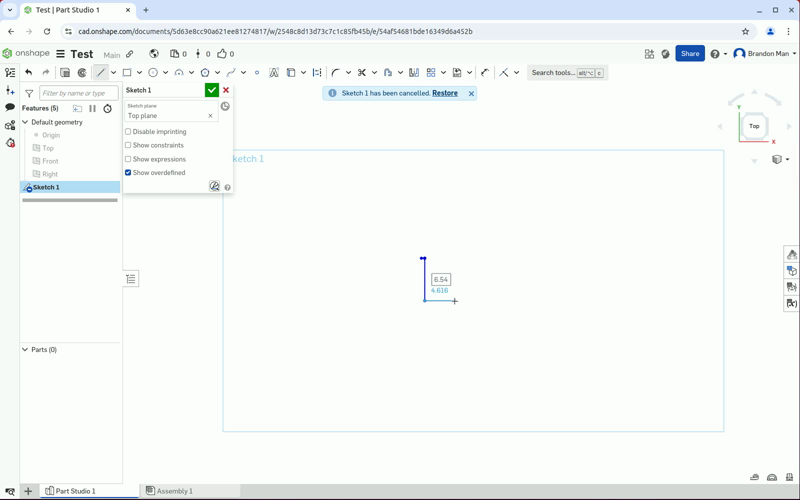
mouse_move(460, 300)
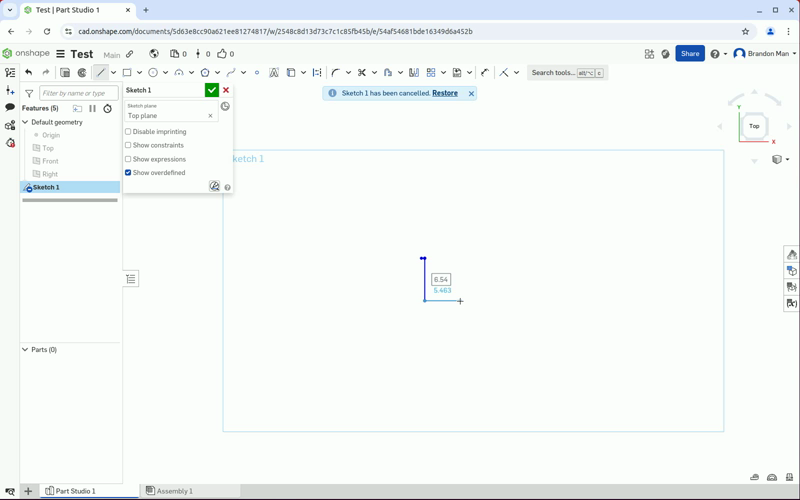
click(460, 300)
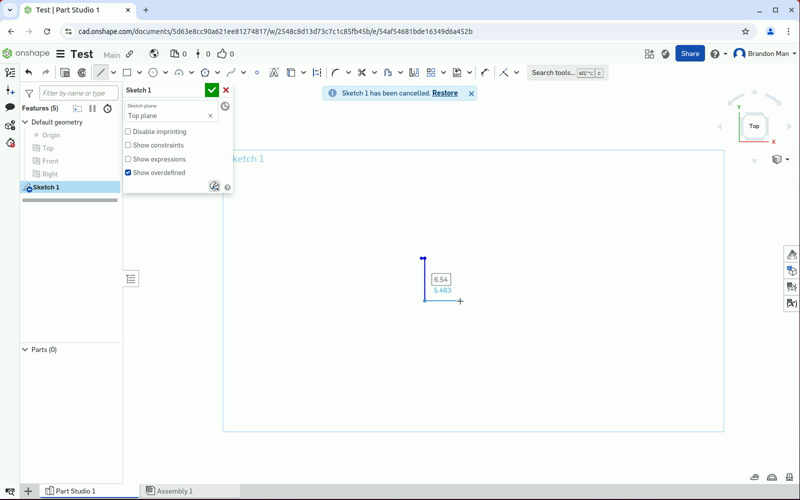
key_up(shift)
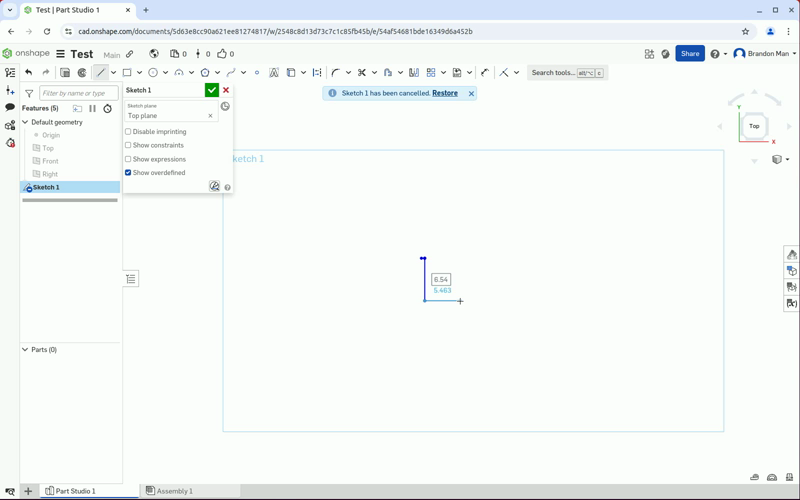
key_down(shift)
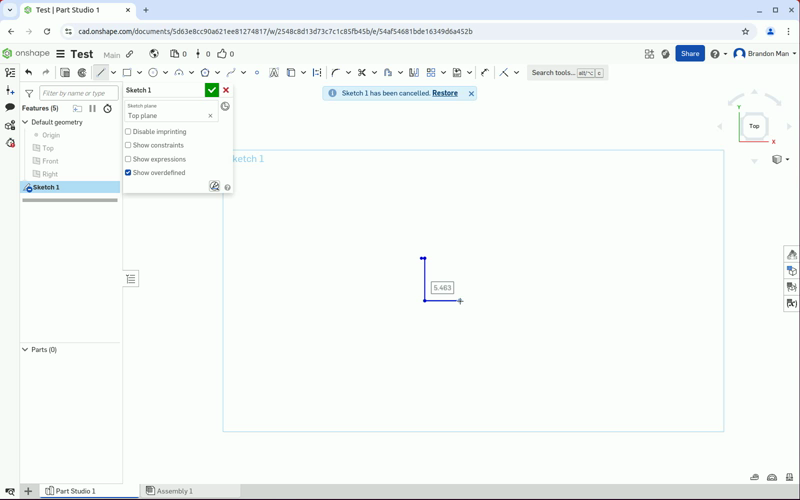
mouse_move(490, 300)
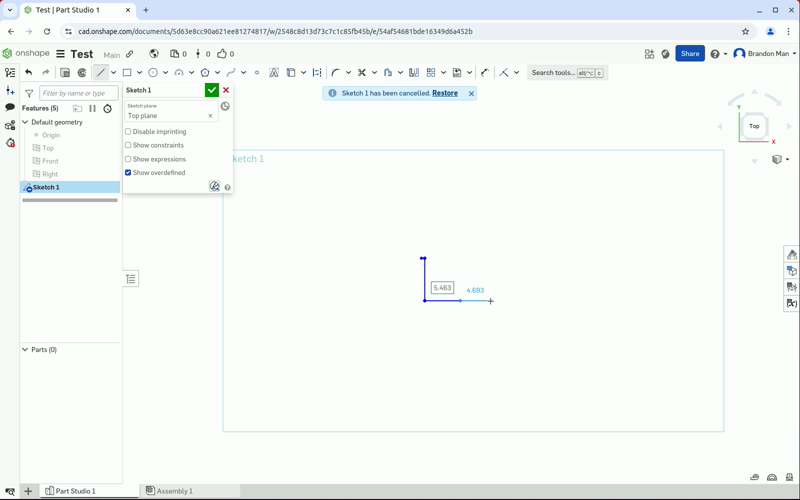
mouse_move(460, 283)
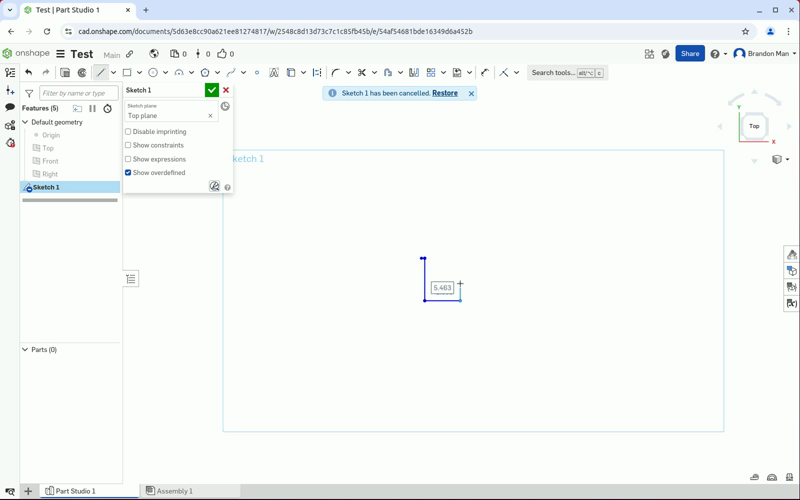
click(460, 283)
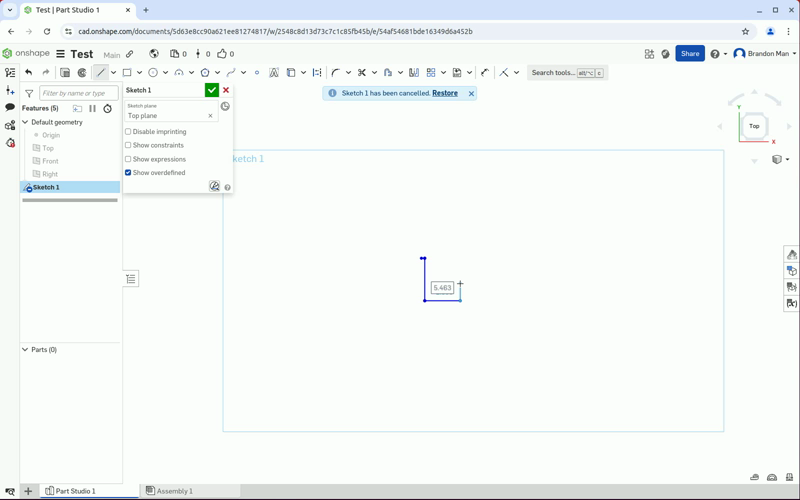
key_up(shift)
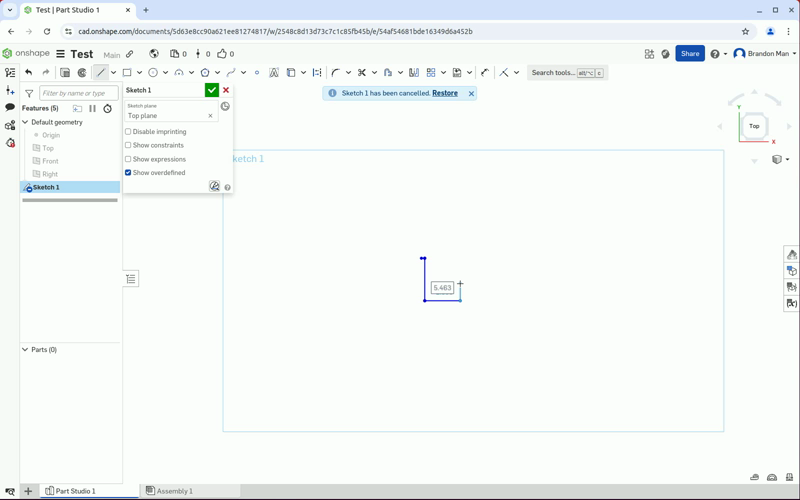
key_down(shift)
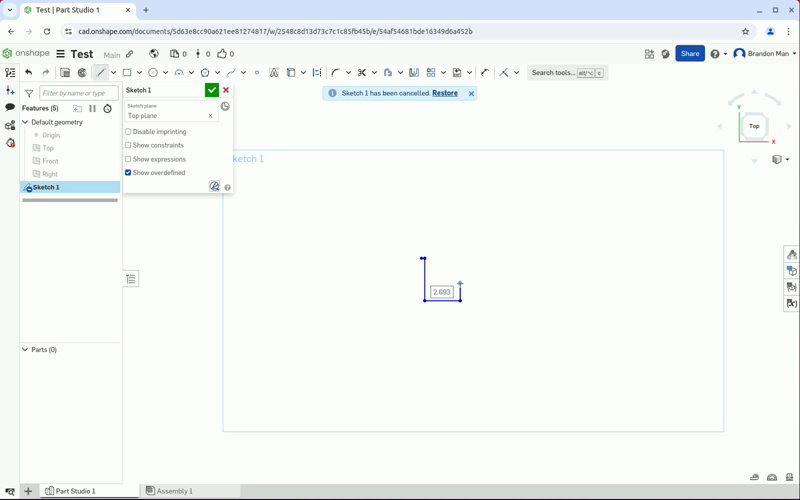
mouse_move(490, 283)
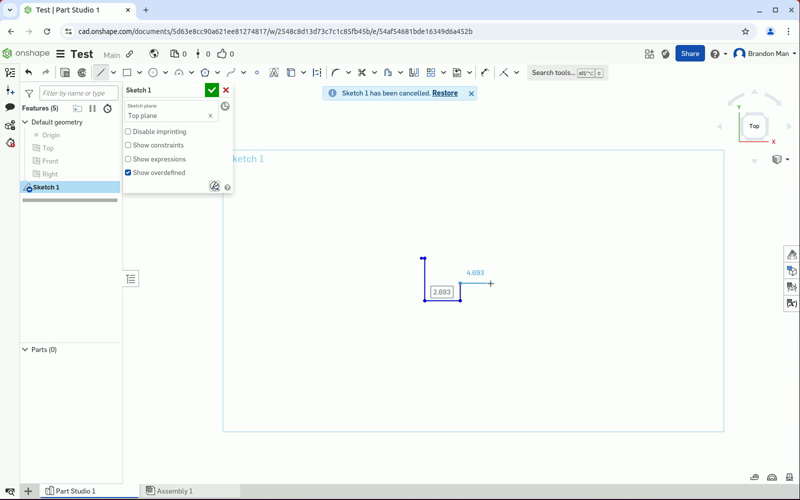
mouse_move(495, 283)
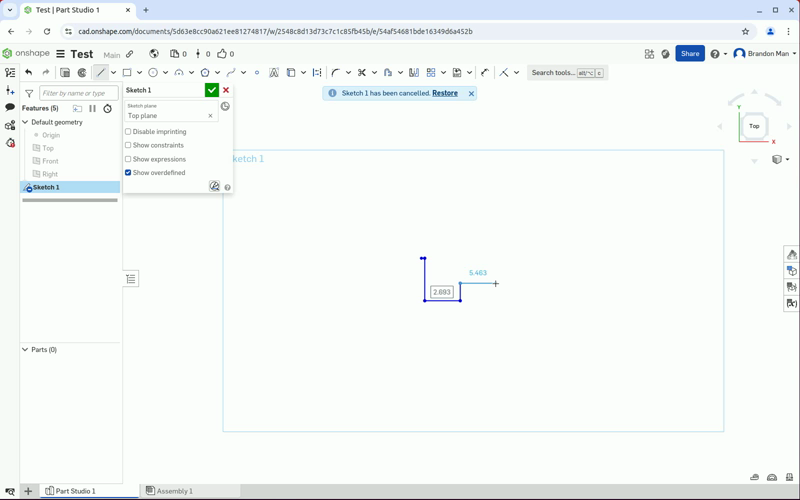
click(495, 283)
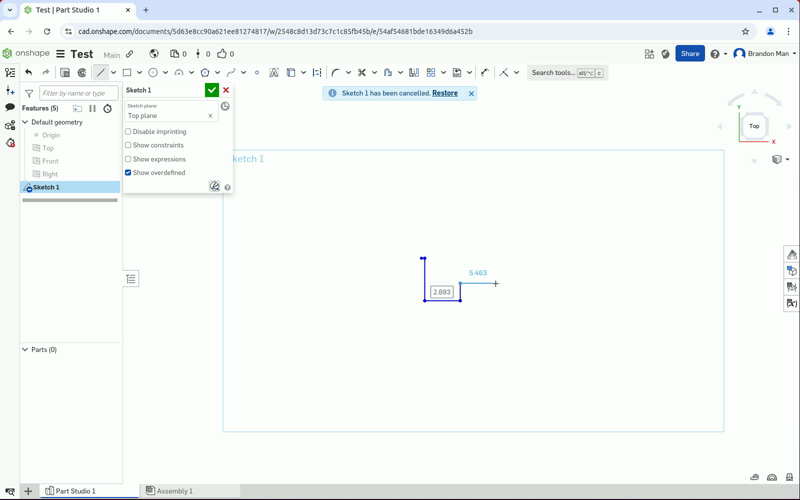
key_up(shift)
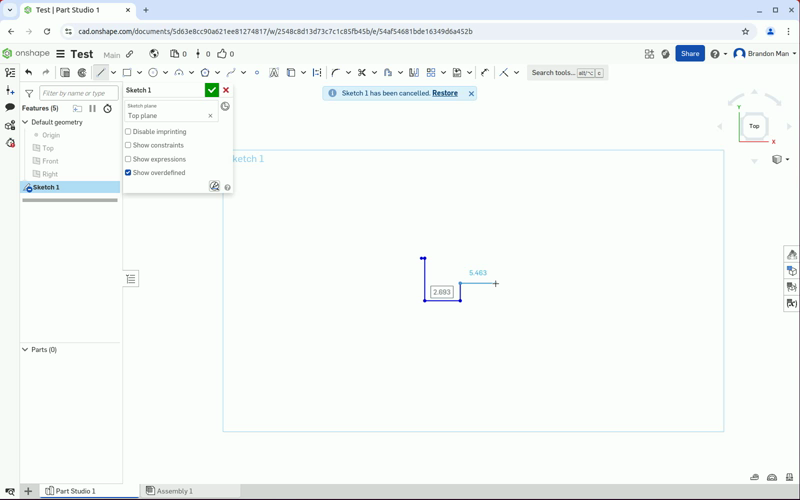
key_down(shift)
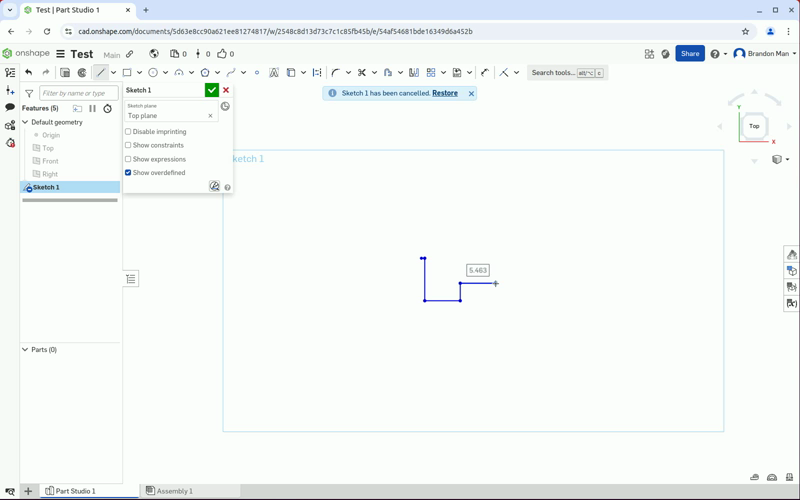
mouse_move(495, 177)
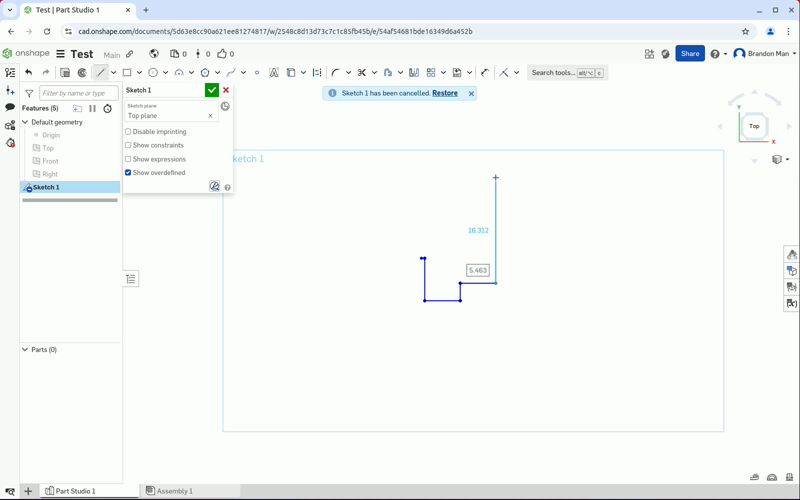
click(495, 177)
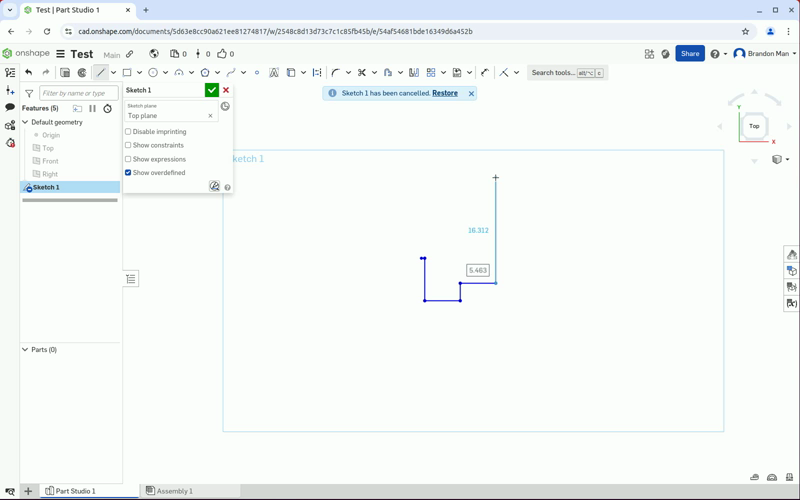
key_up(shift)
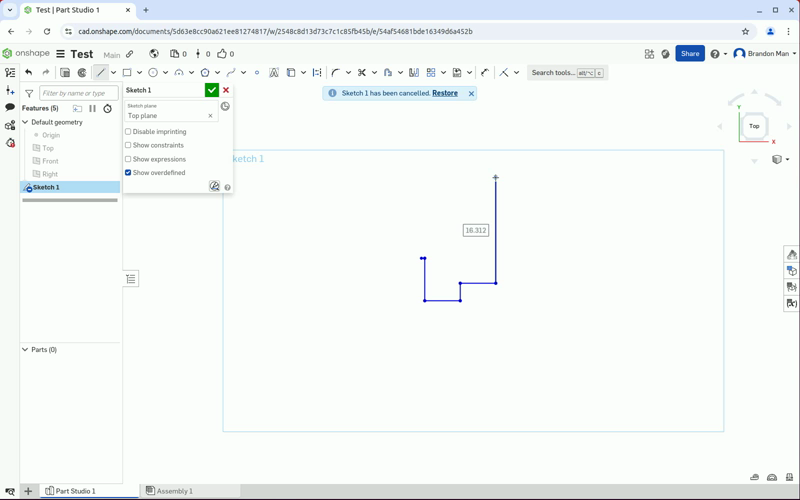
key_down(shift)
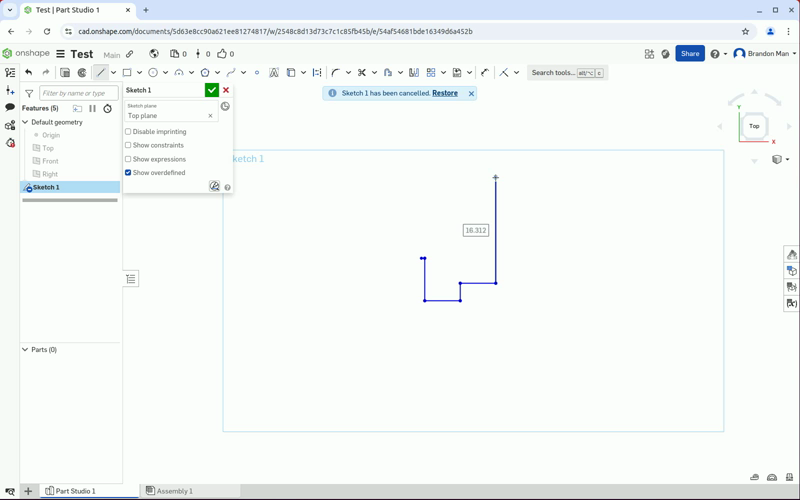
mouse_move(424, 177)
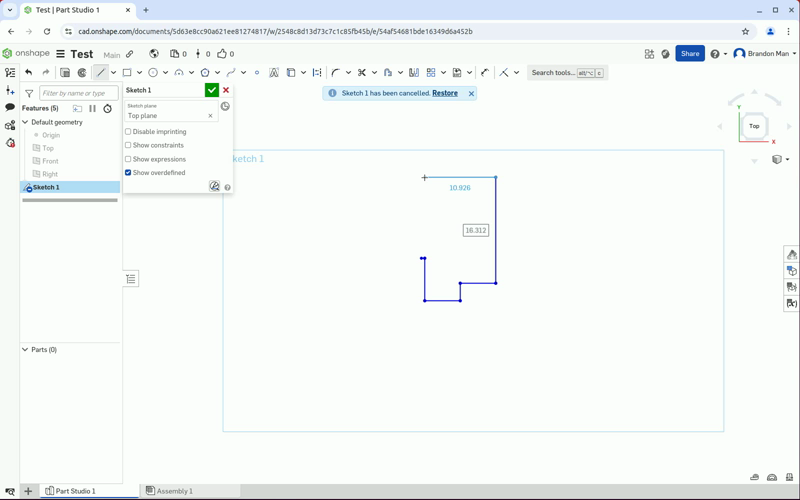
click(424, 177)
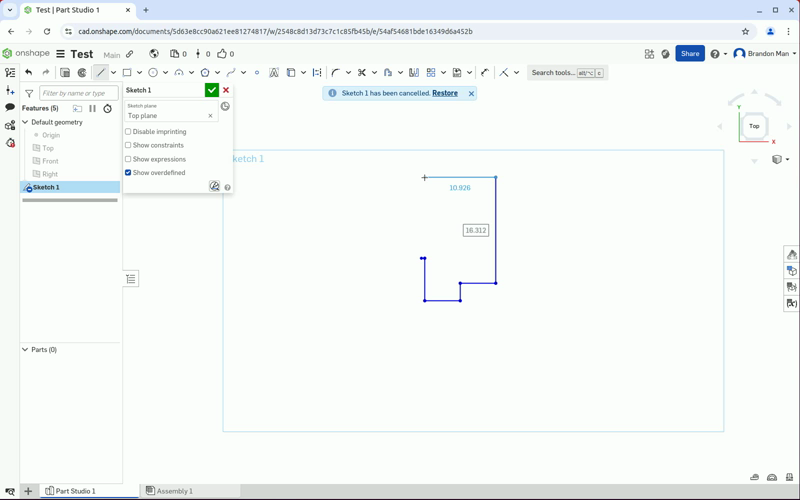
key_up(shift)
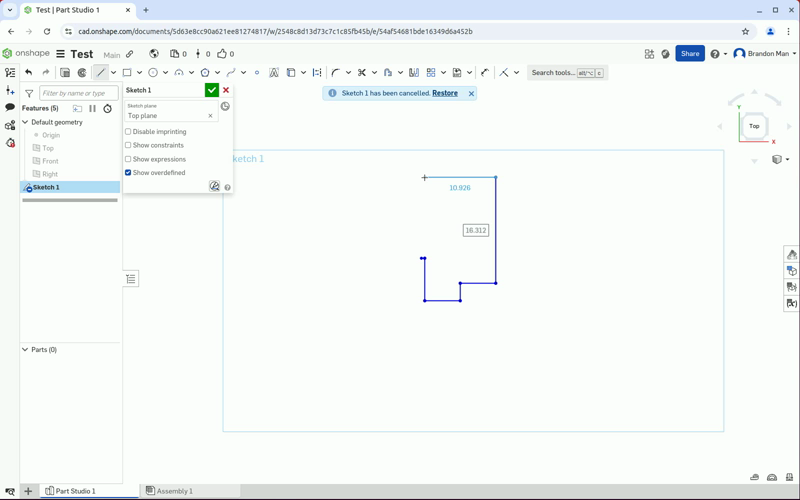
key_down(shift)
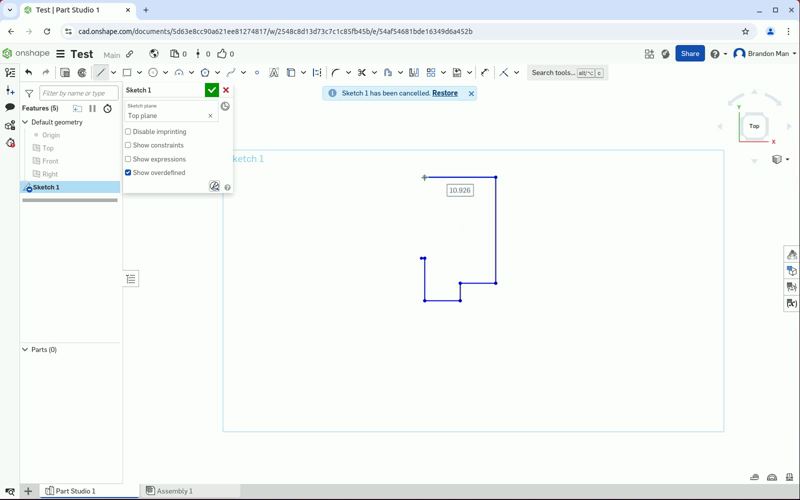
mouse_move(454, 177)
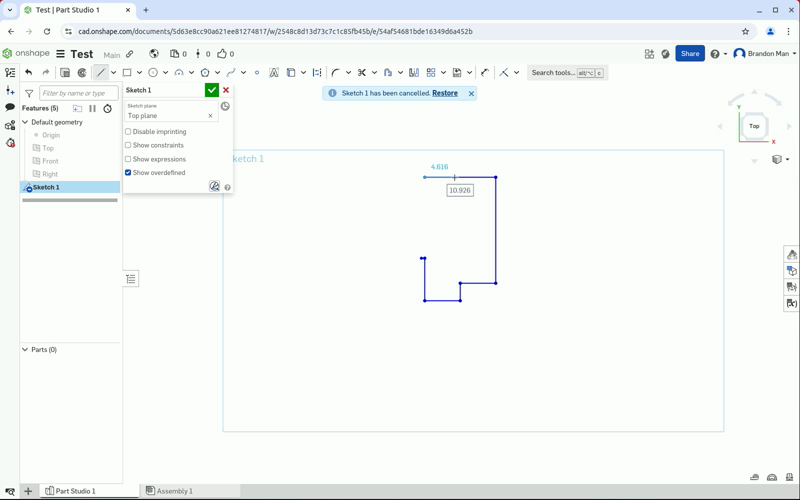
mouse_move(424, 222)
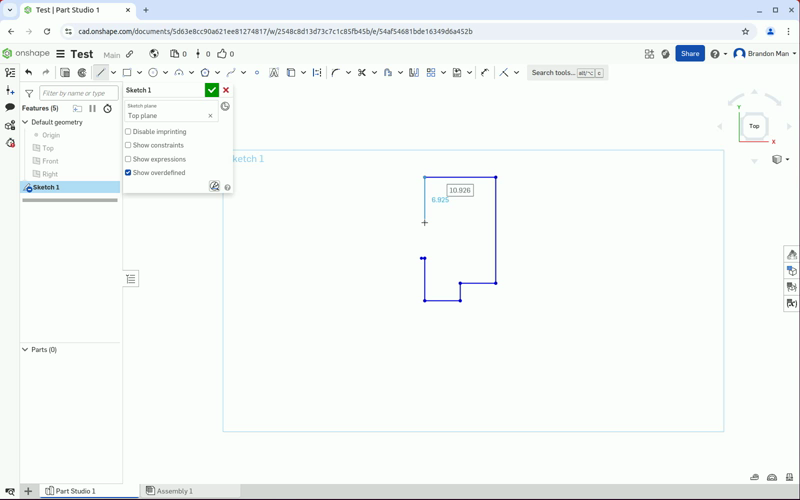
click(424, 222)
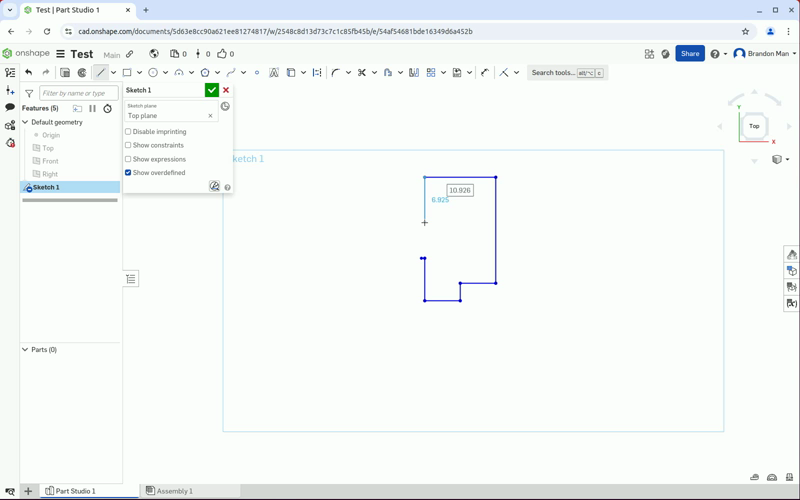
key_up(shift)
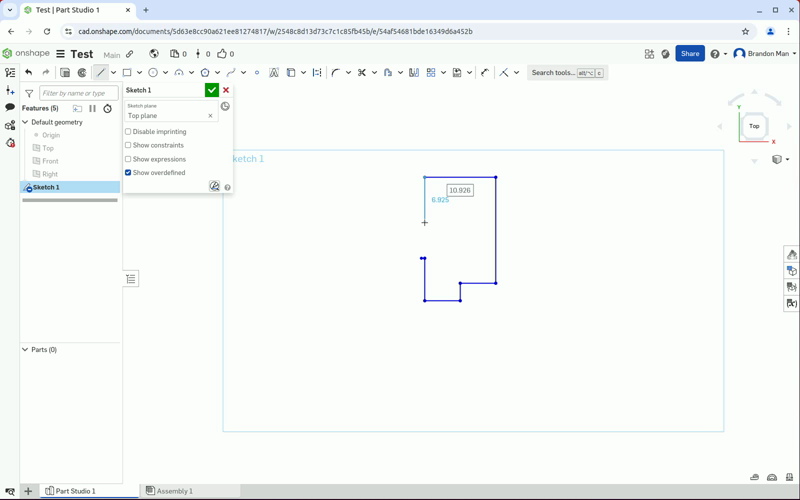
key_down(shift)
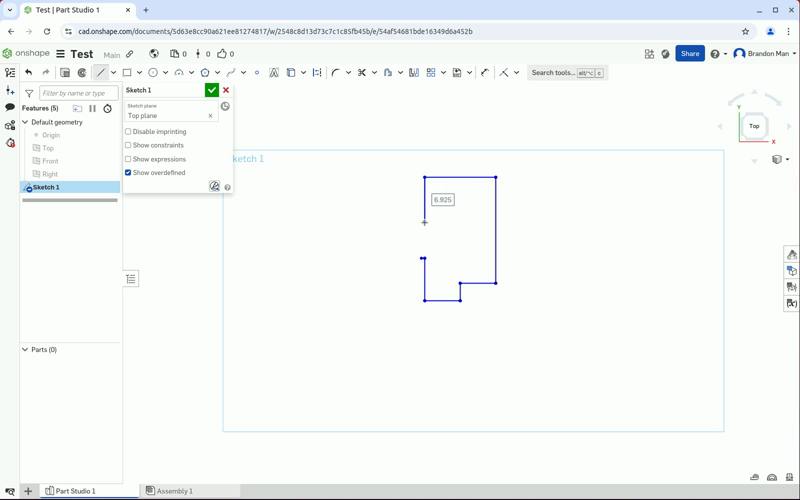
mouse_move(454, 222)
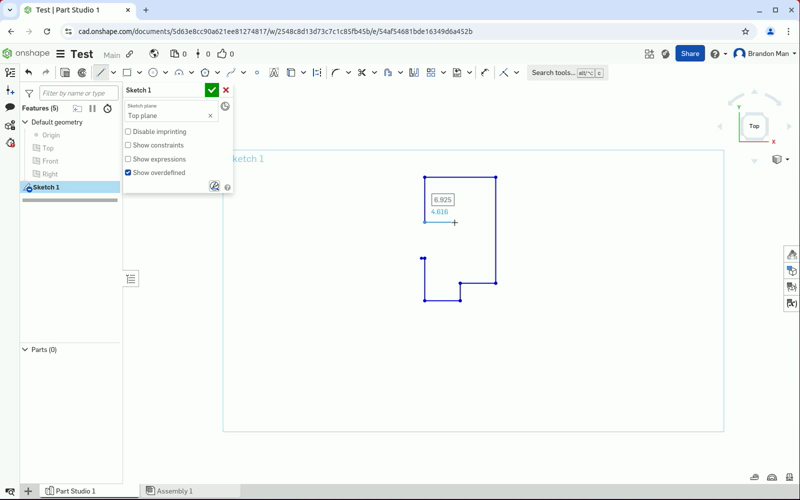
mouse_move(422, 222)
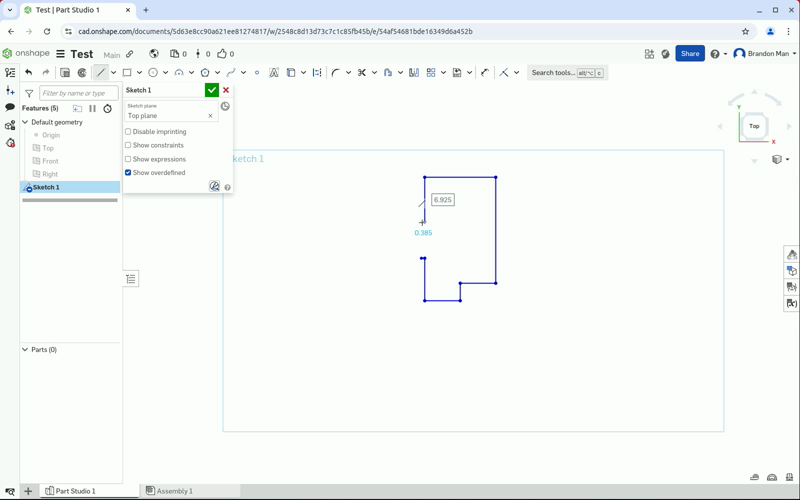
scroll(6)
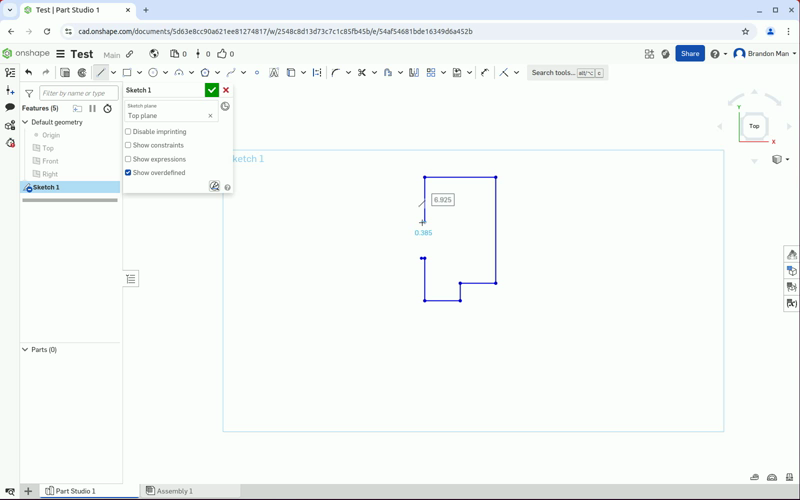
scroll(6)
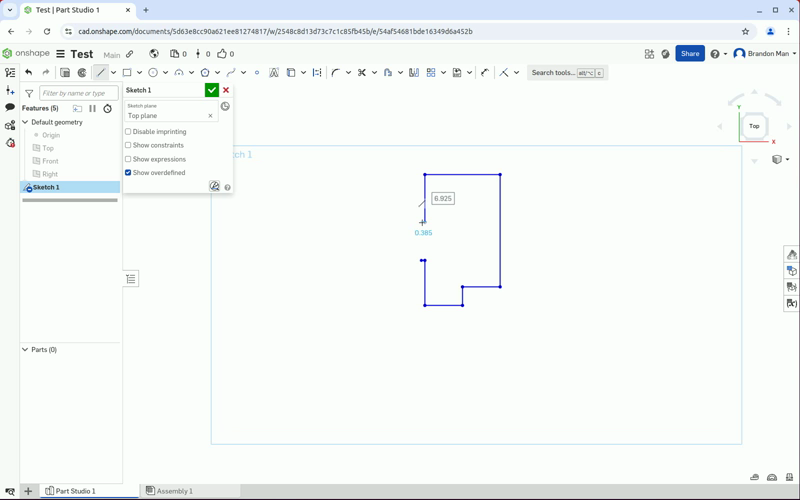
scroll(6)
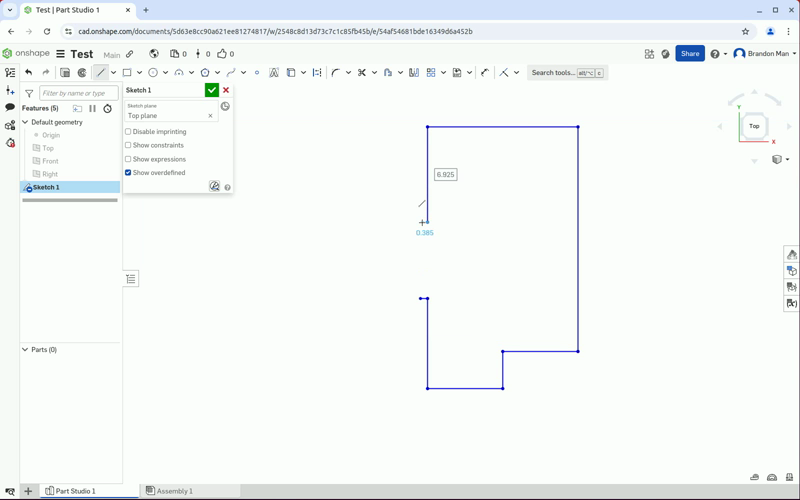
scroll(6)
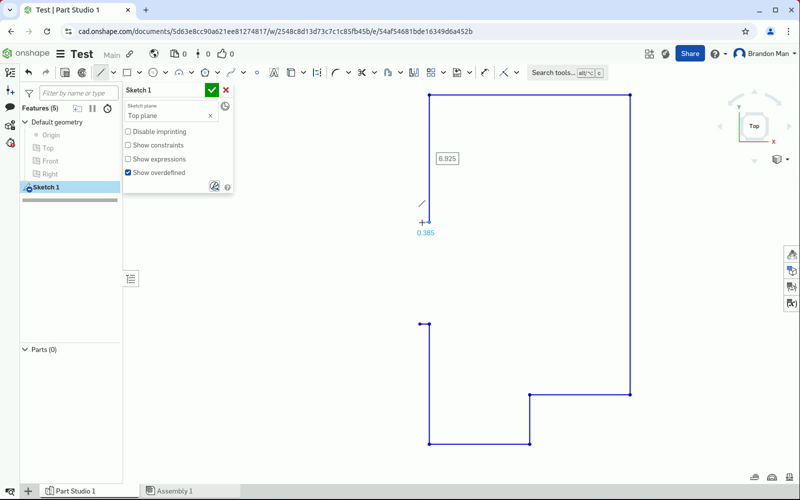
scroll(6)
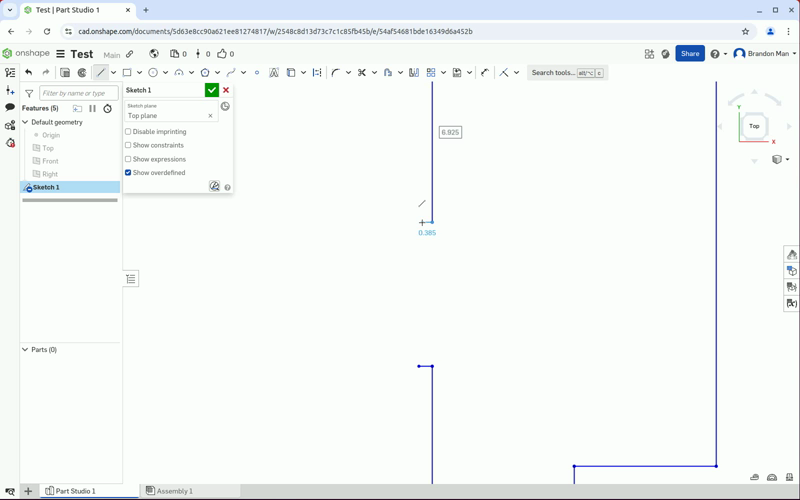
scroll(6)
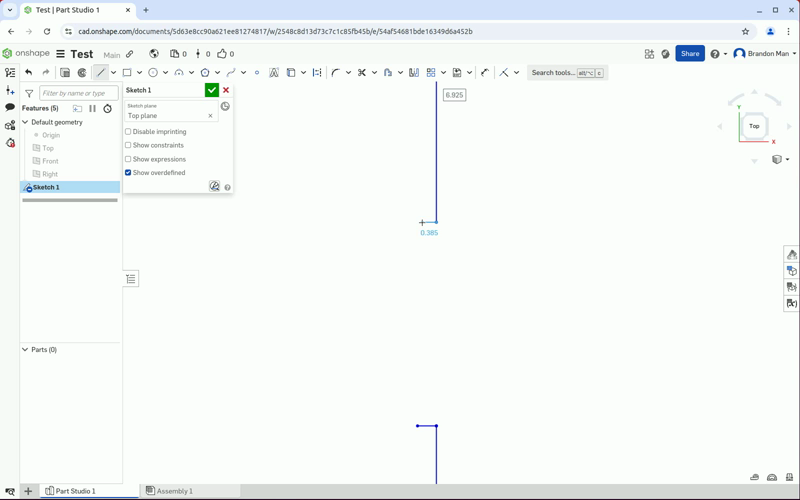
scroll(6)
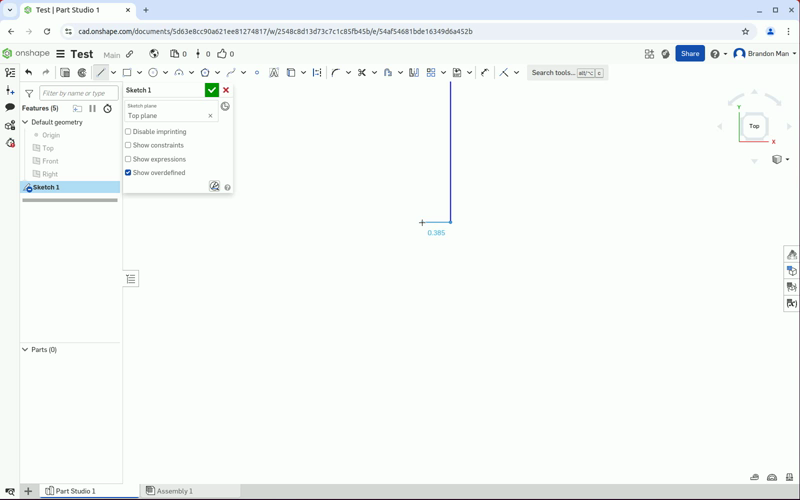
click(422, 222)
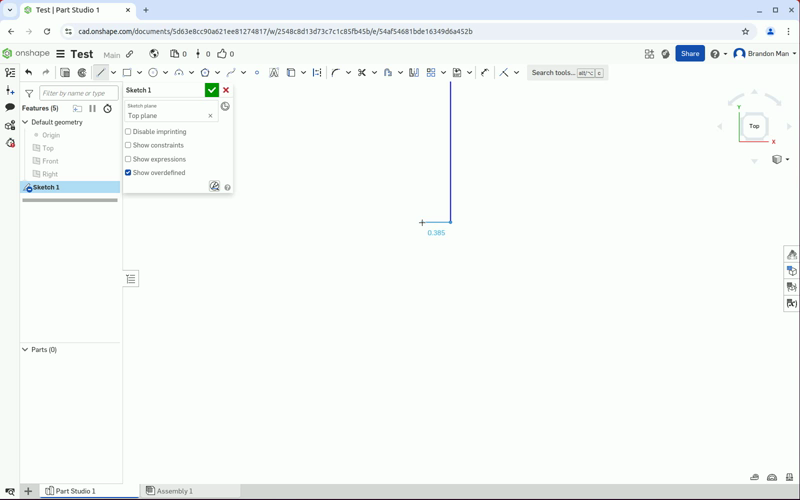
scroll(-6)
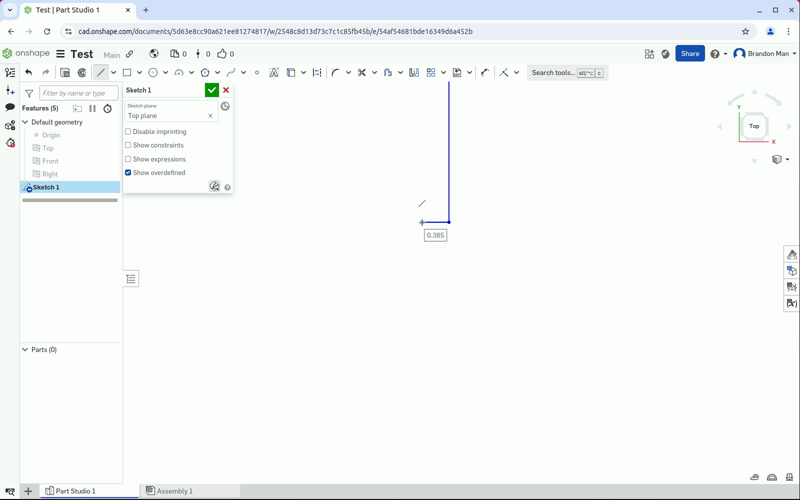
scroll(-6)
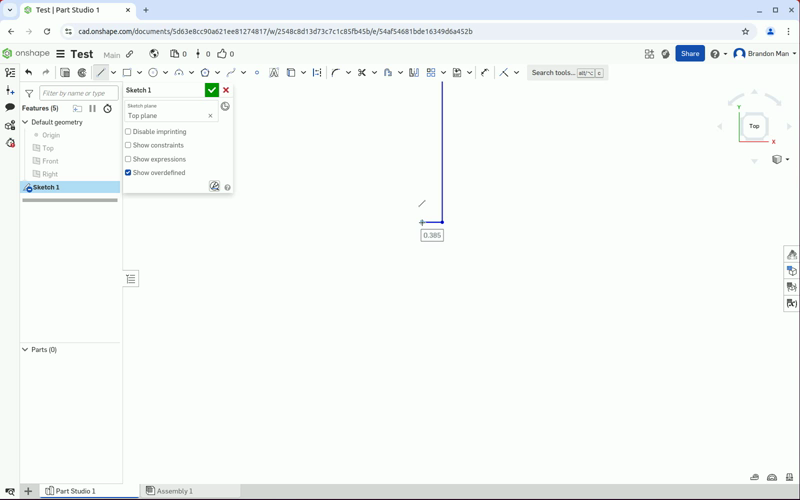
scroll(-6)
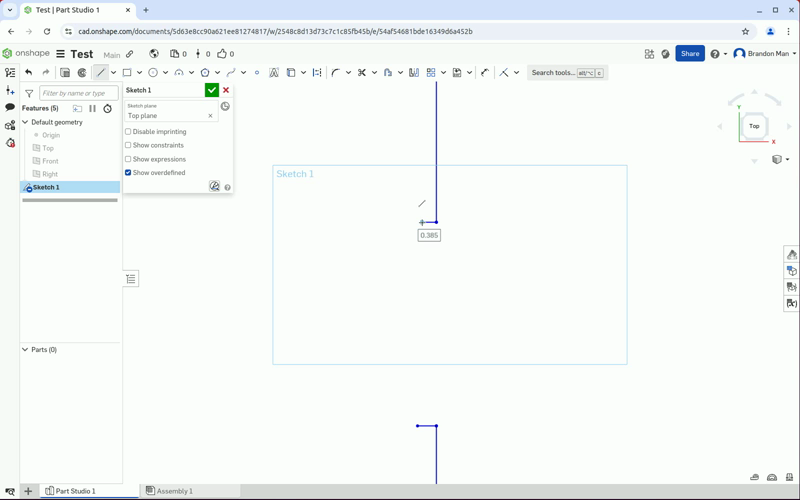
scroll(-6)
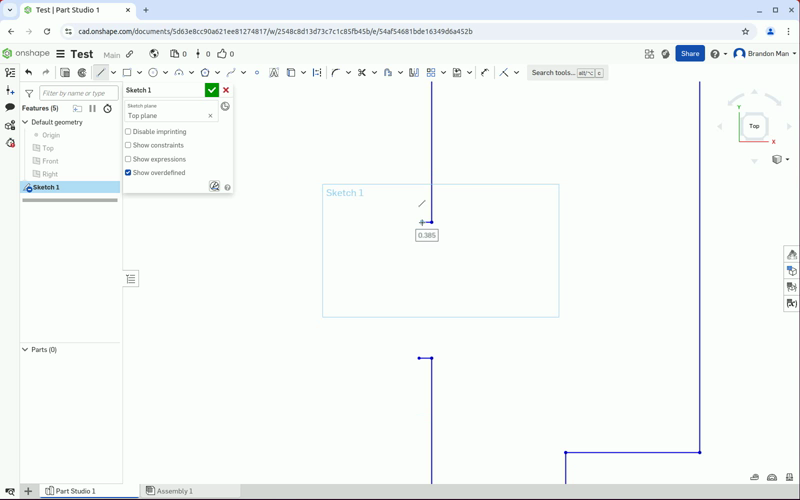
scroll(-6)
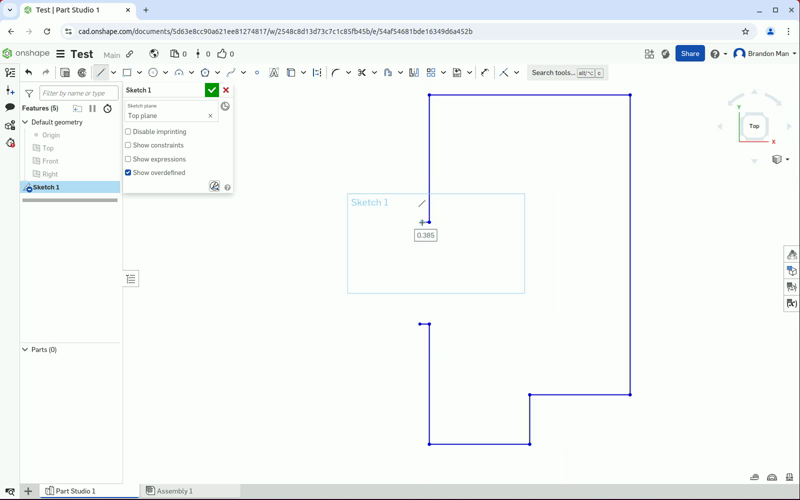
scroll(-6)
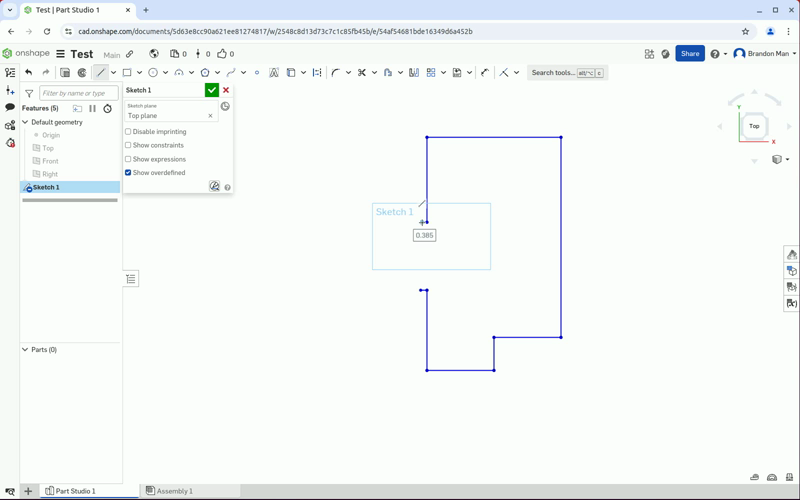
scroll(-6)
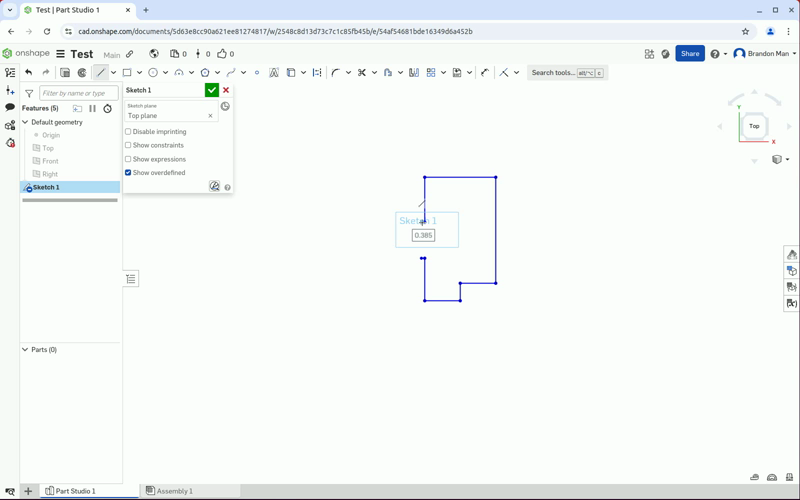
key_up(shift)
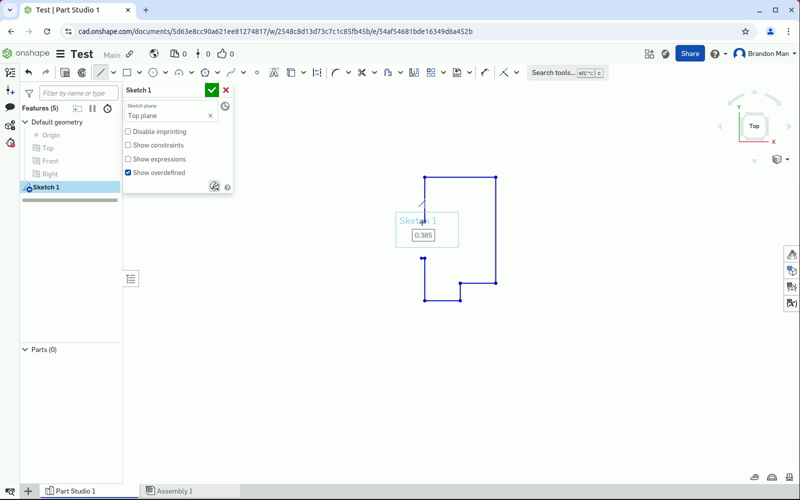
mouse_move(452, 222)
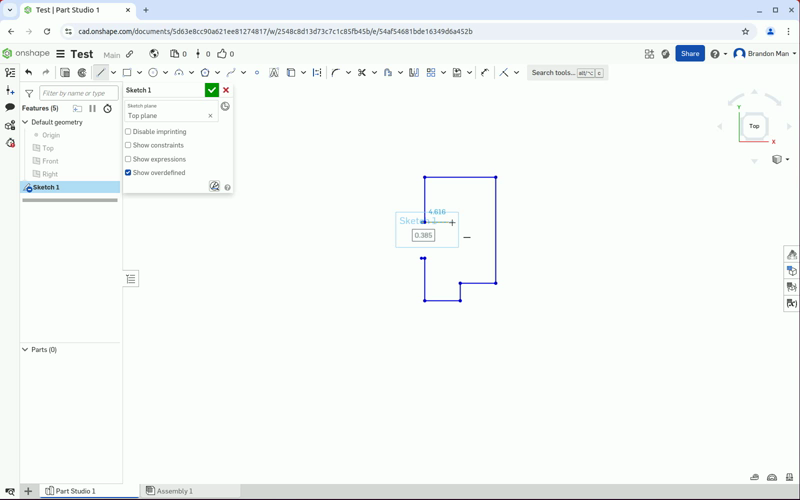
key_down(shift)
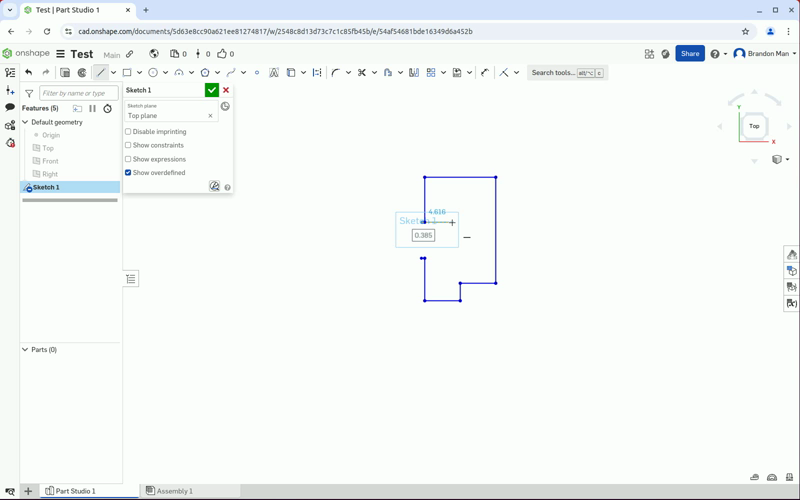
mouse_move(422, 258)
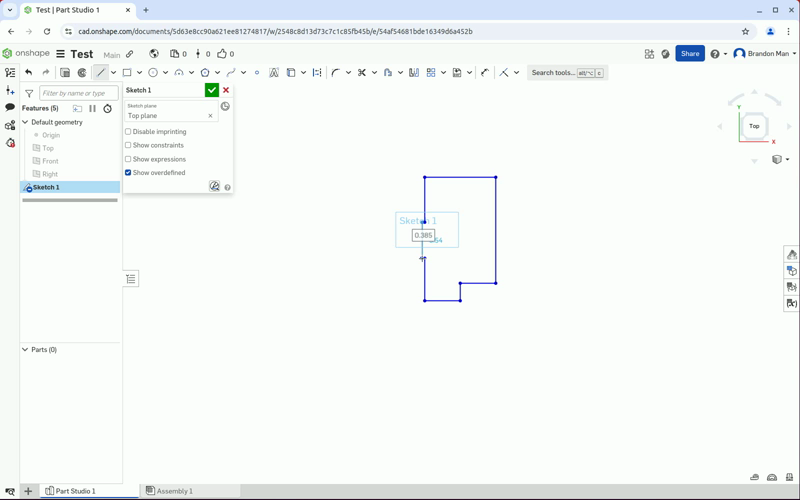
scroll(6)
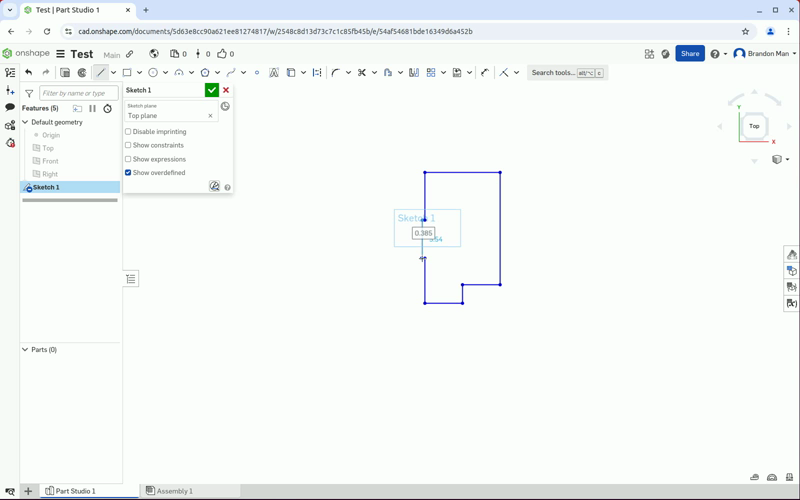
scroll(6)
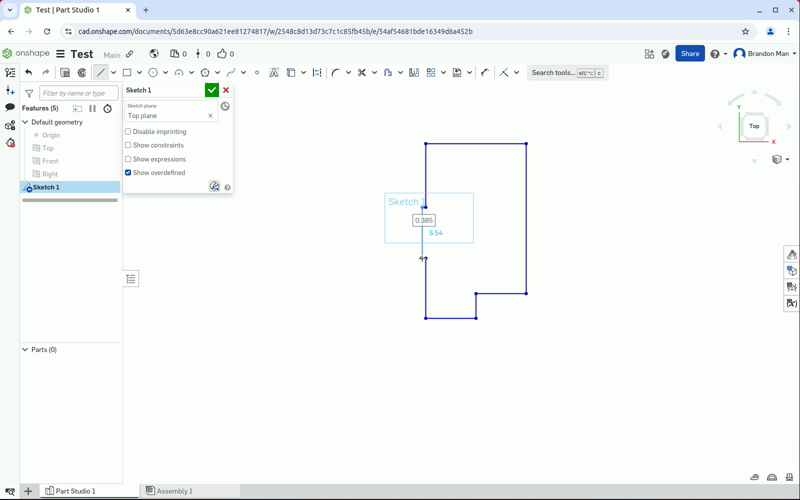
scroll(6)
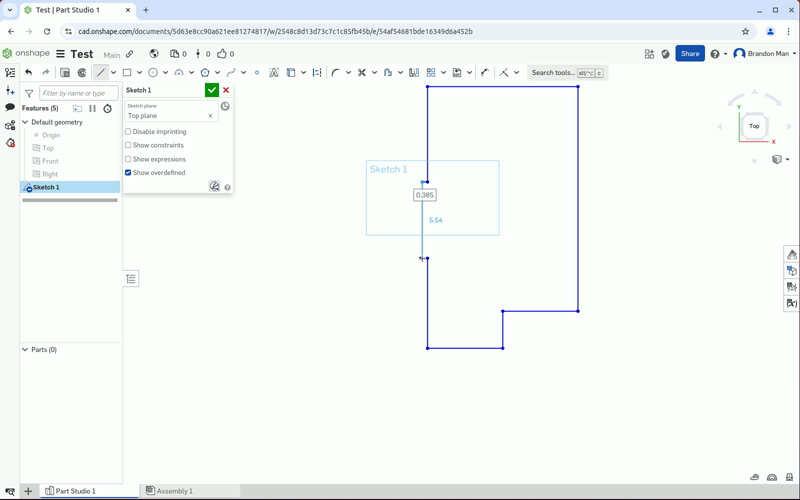
scroll(6)
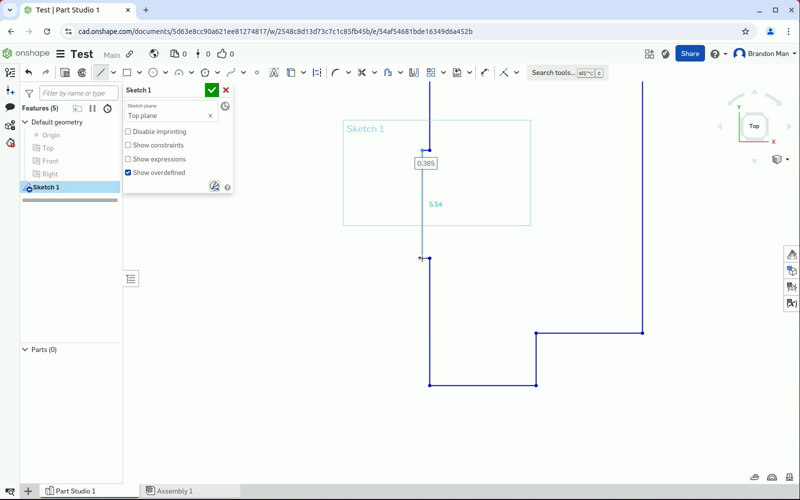
scroll(6)
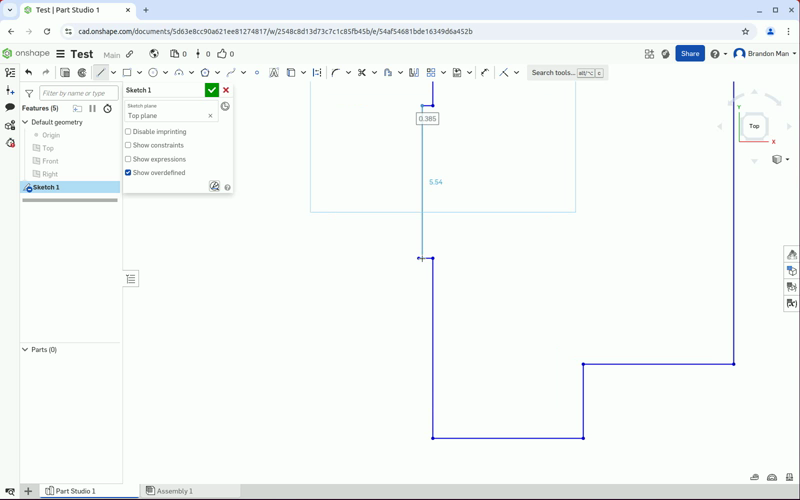
scroll(6)
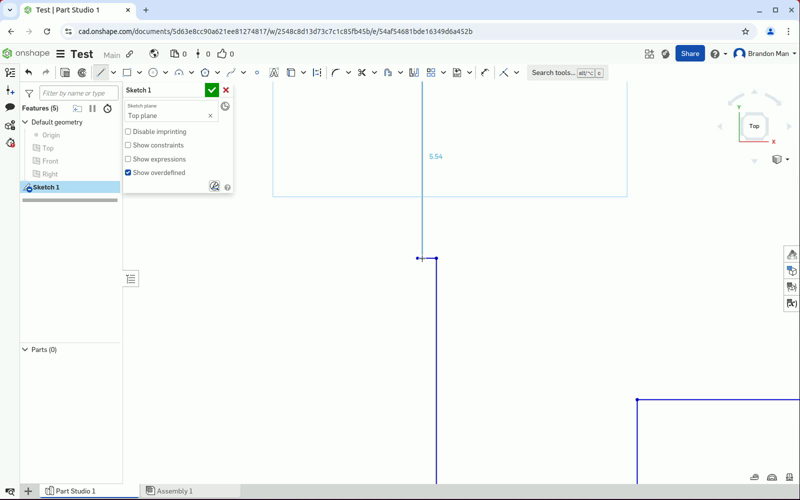
scroll(6)
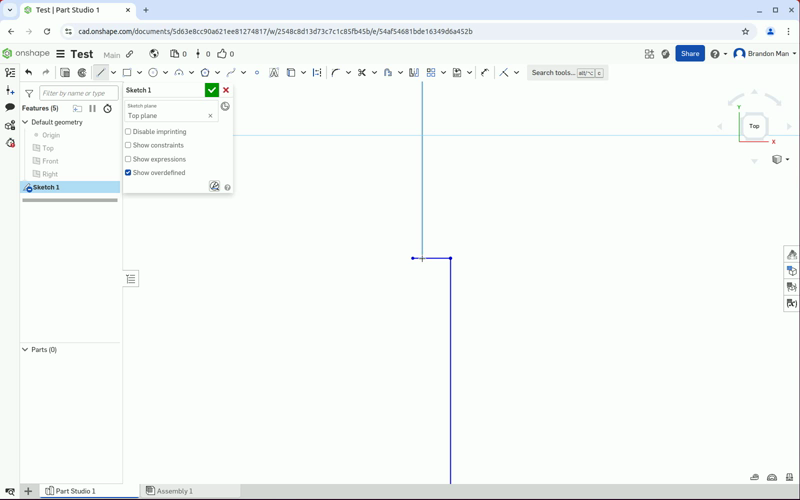
key_up(shift)
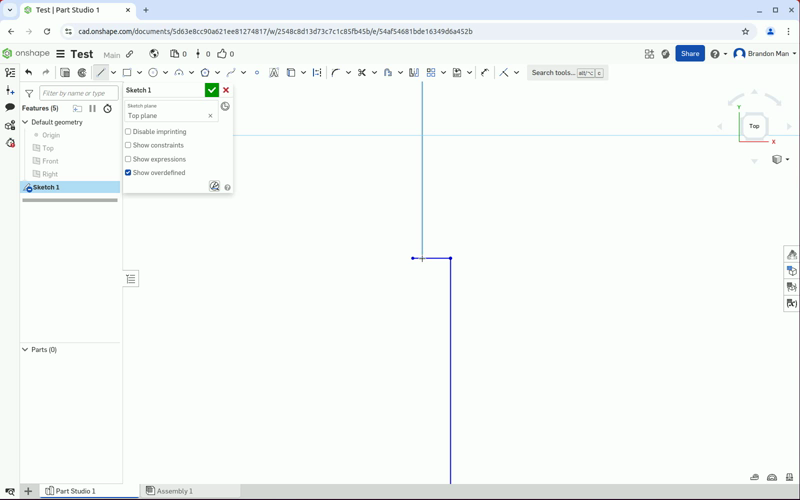
click(422, 258)
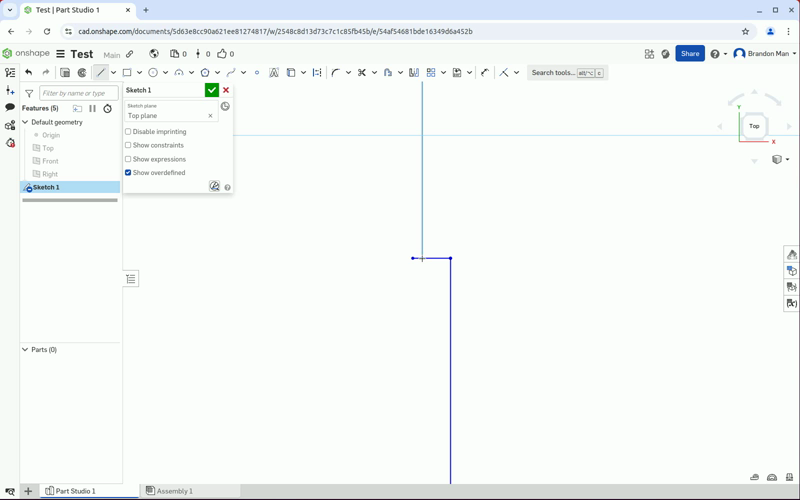
scroll(-6)
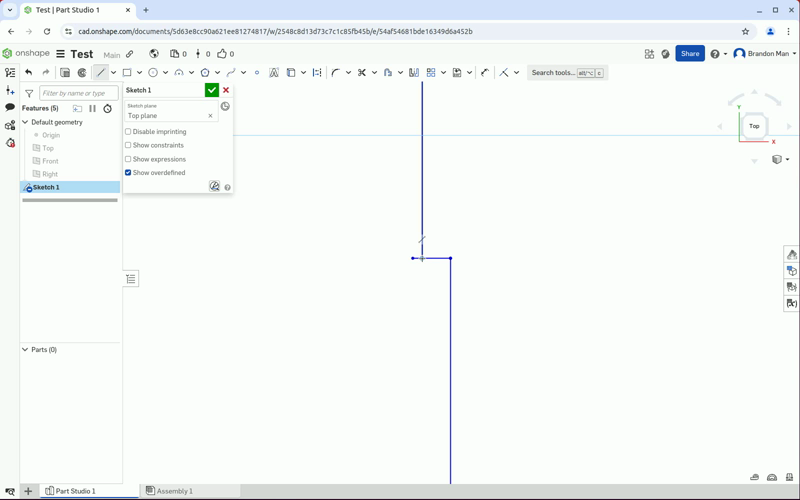
scroll(-6)
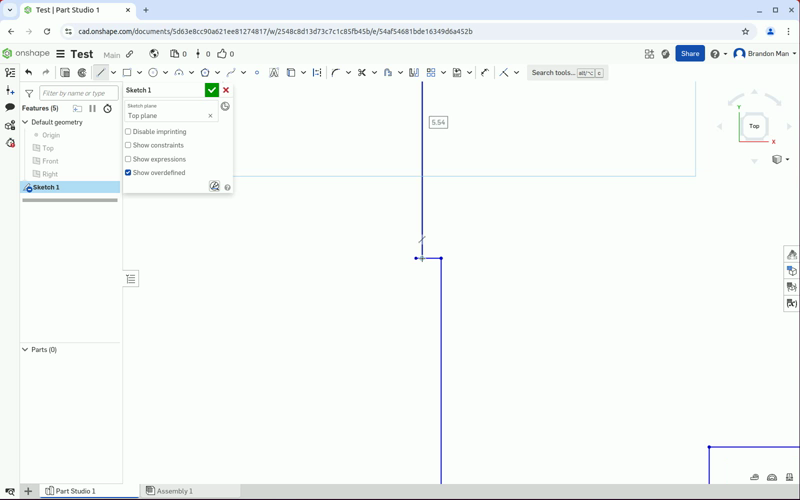
scroll(-6)
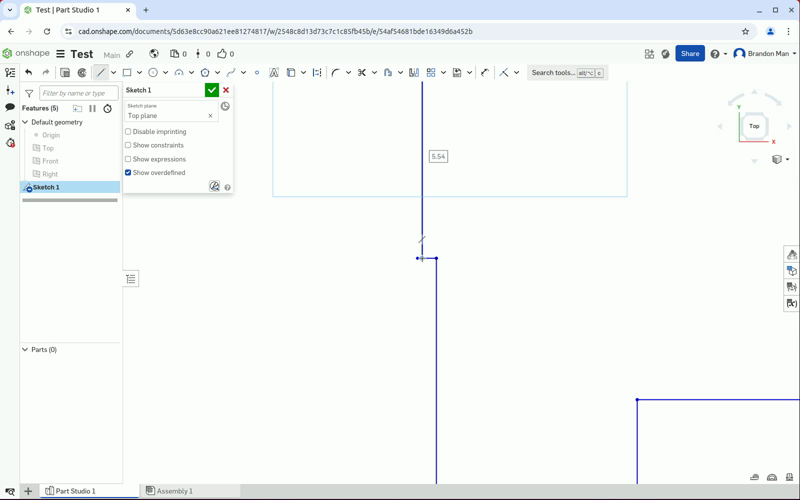
scroll(-6)
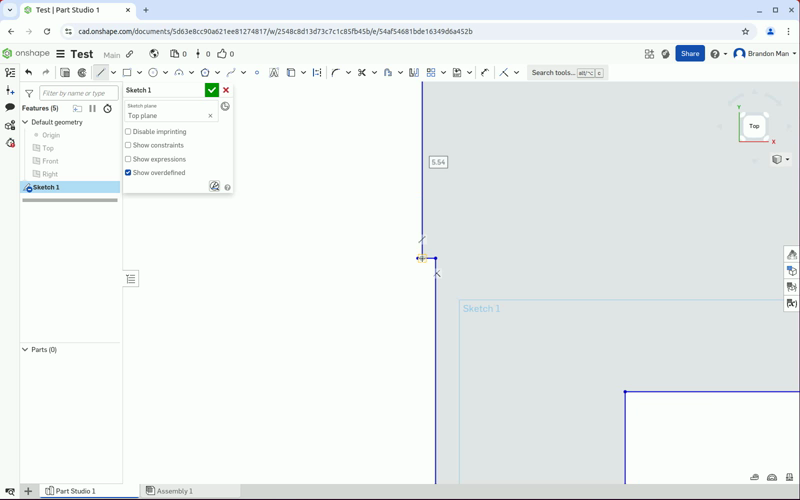
scroll(-6)
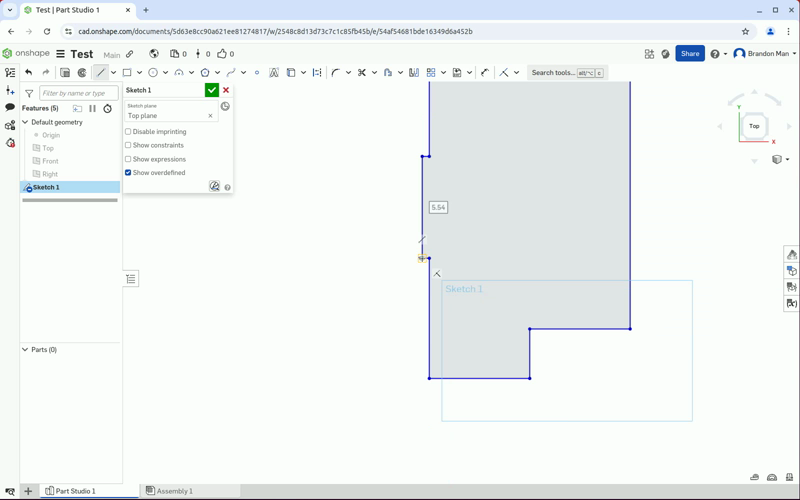
scroll(-6)
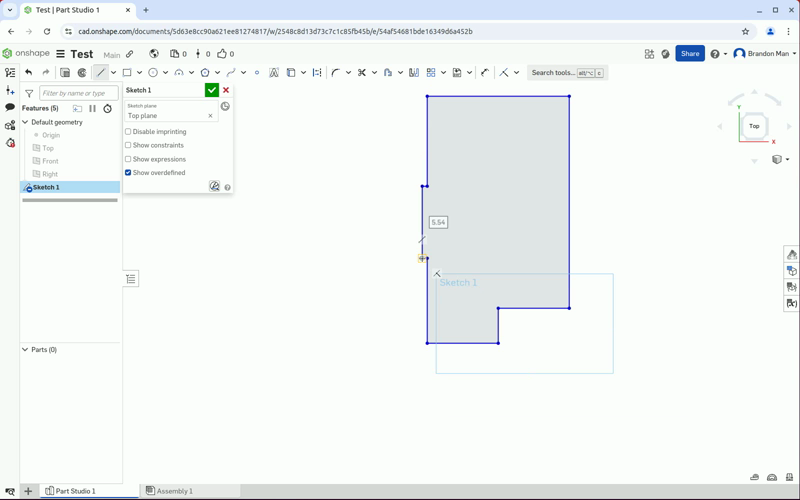
scroll(-6)
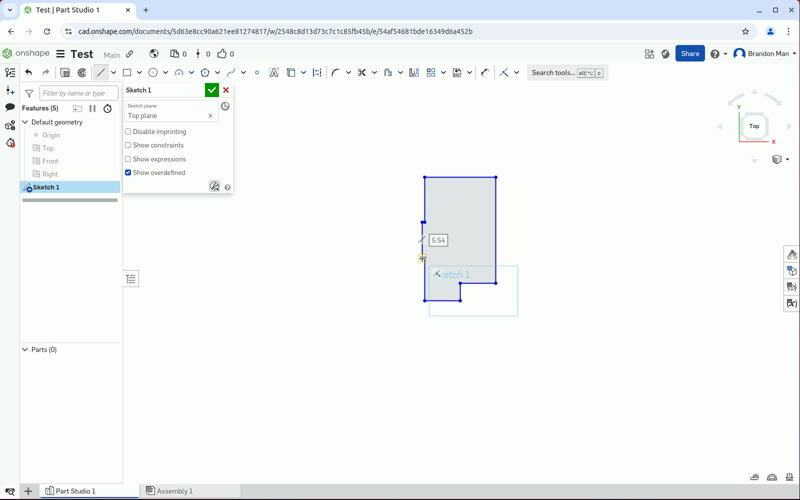
key(esc)
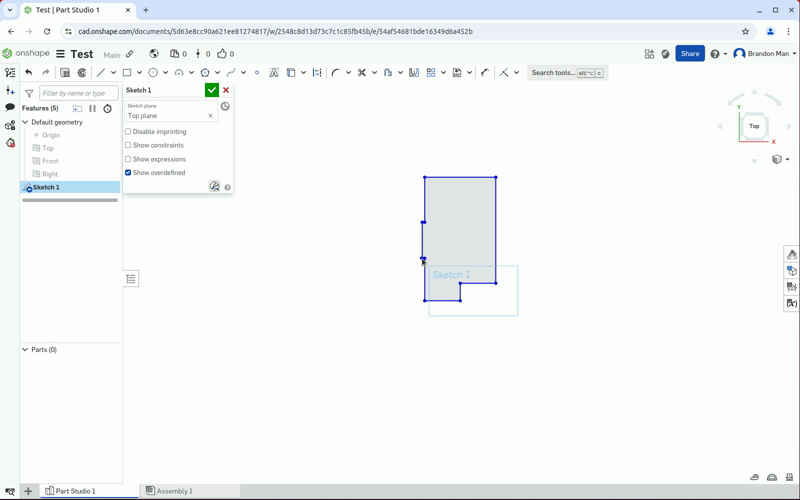
key(l)
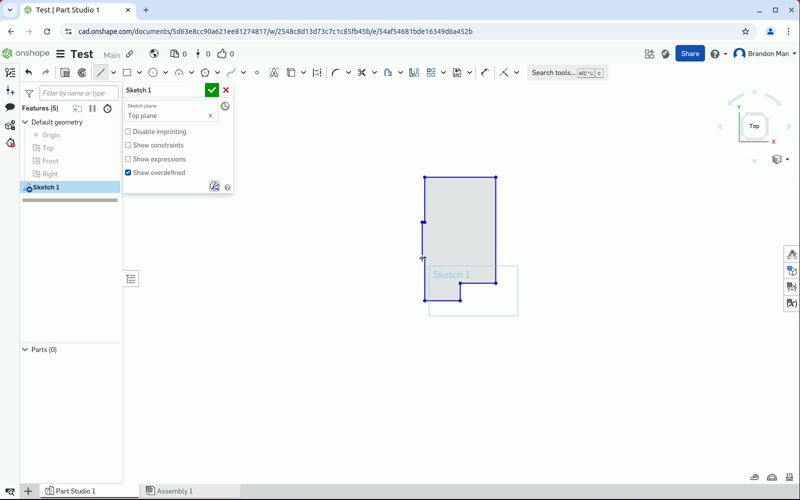
key_down(shift)
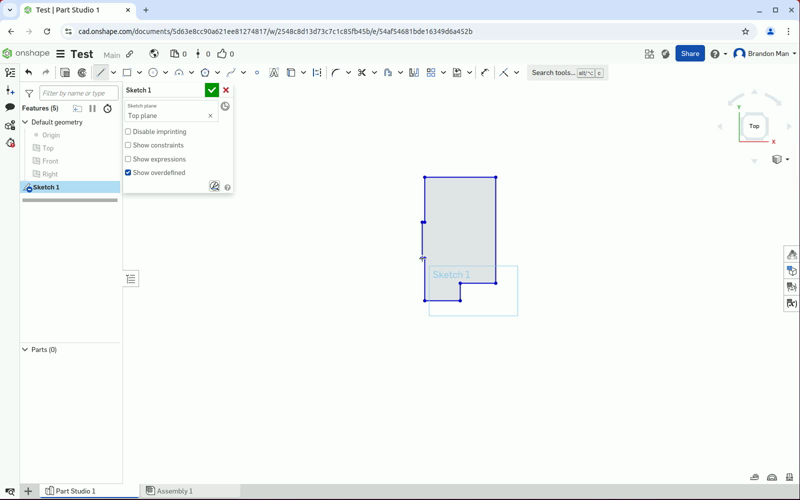
mouse_move(422, 257)
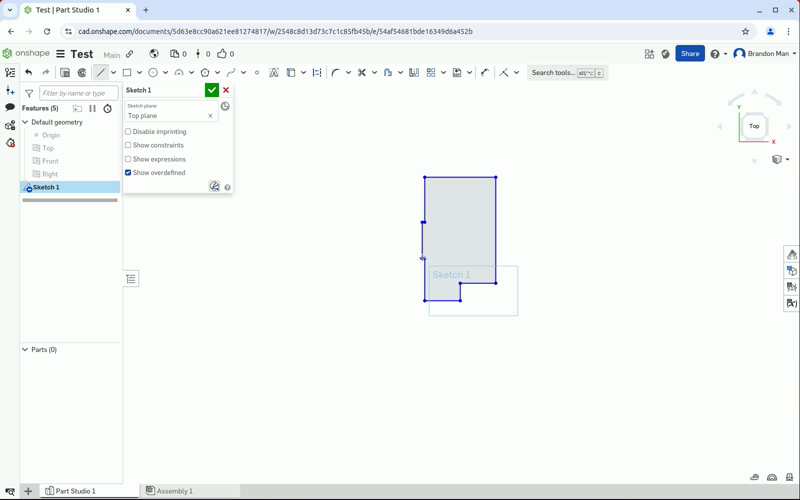
scroll(6)
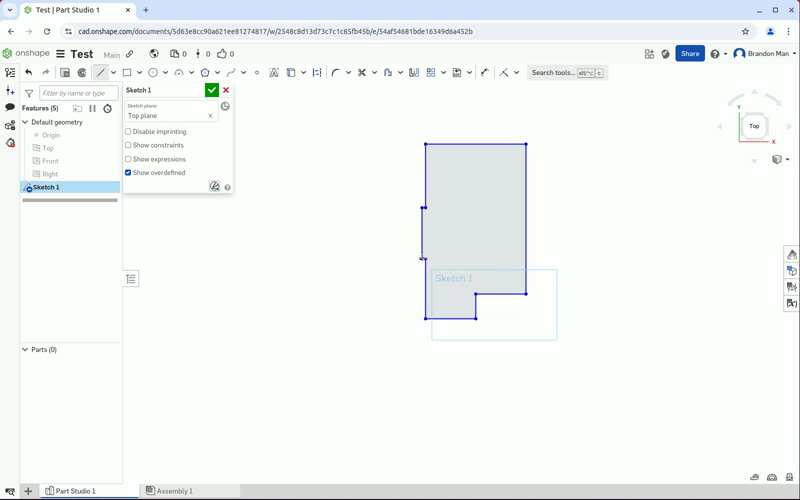
scroll(6)
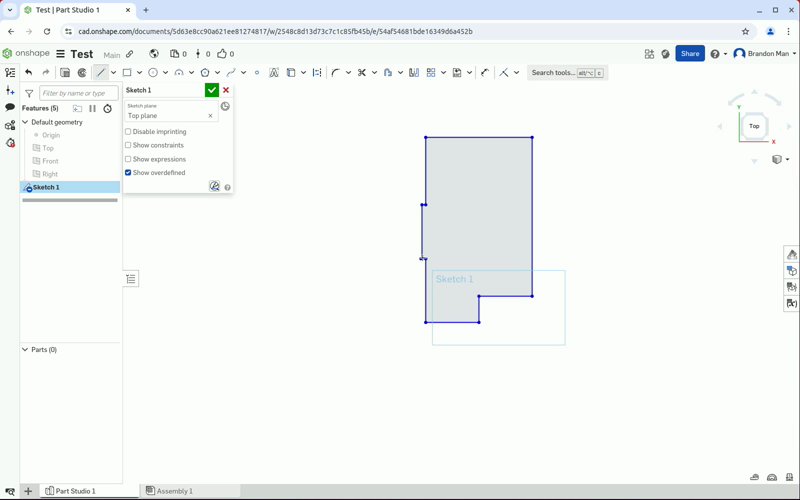
scroll(6)
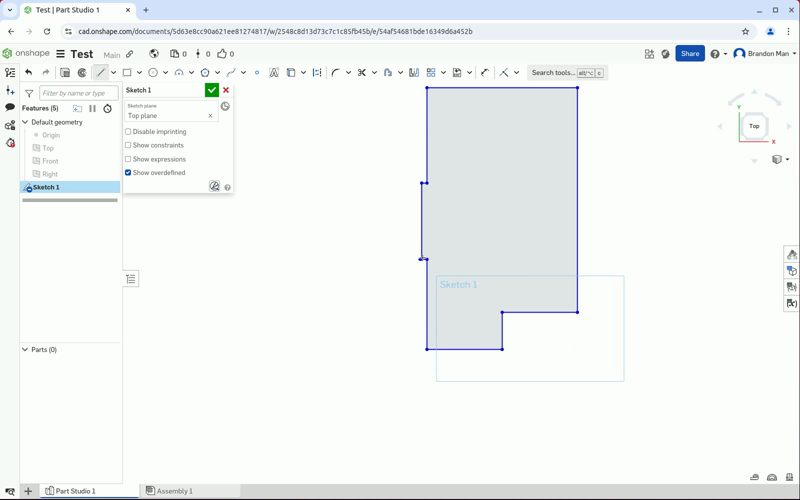
scroll(6)
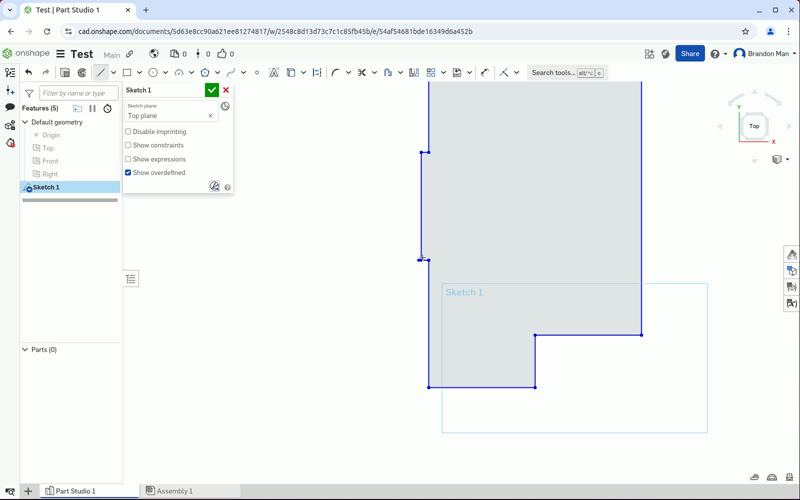
scroll(6)
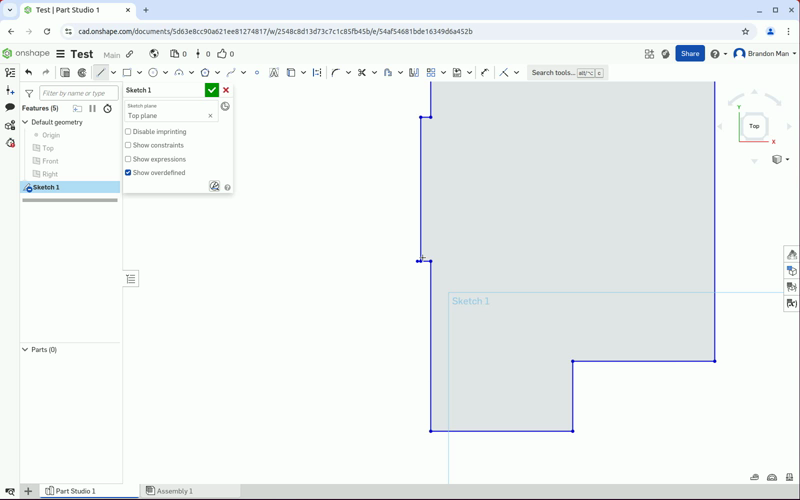
scroll(6)
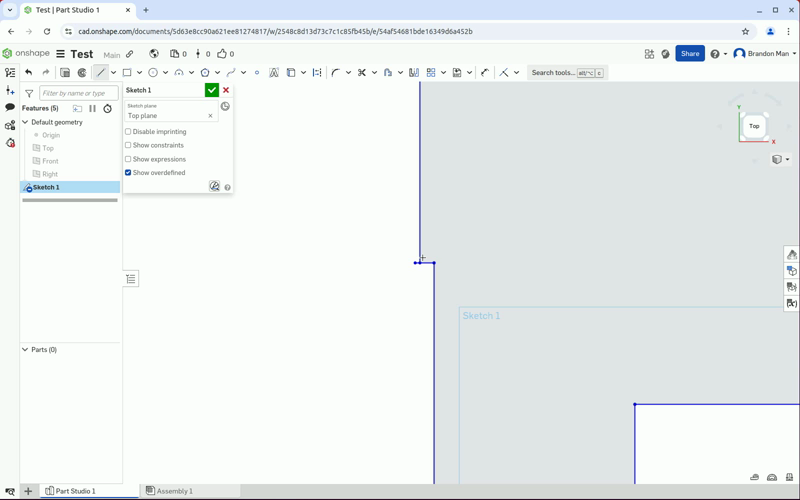
scroll(6)
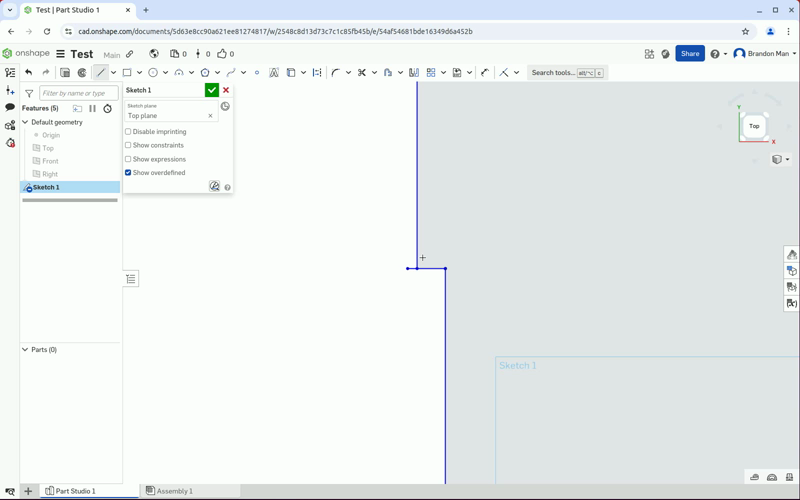
click(422, 257)
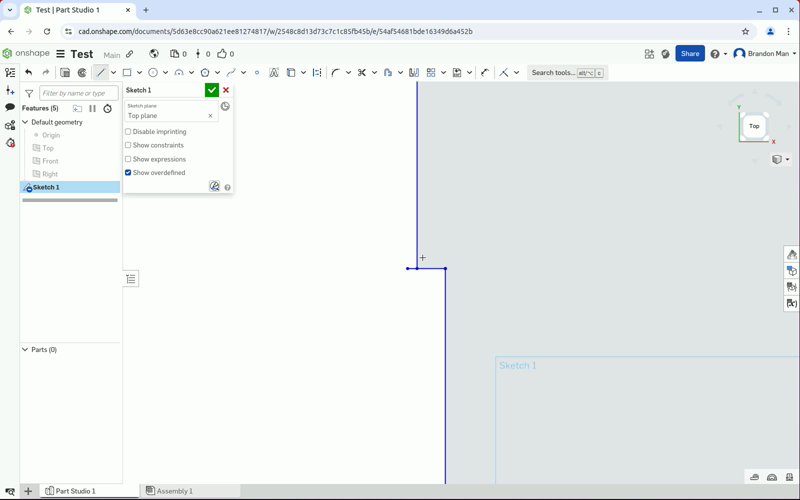
scroll(-6)
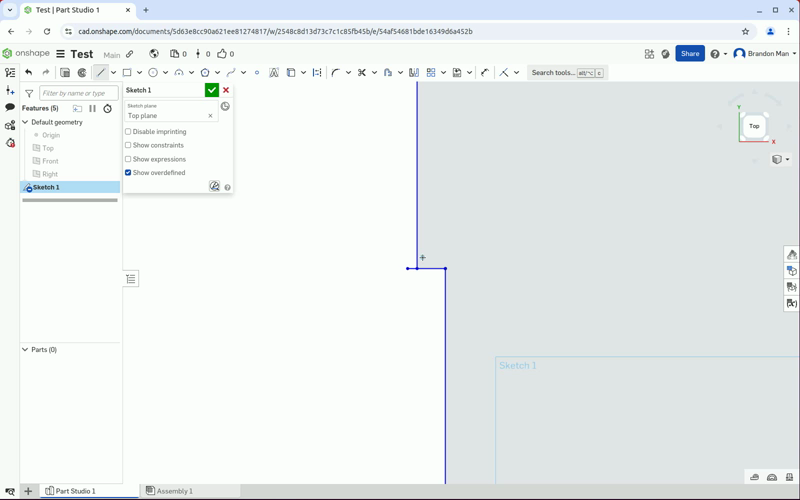
scroll(-6)
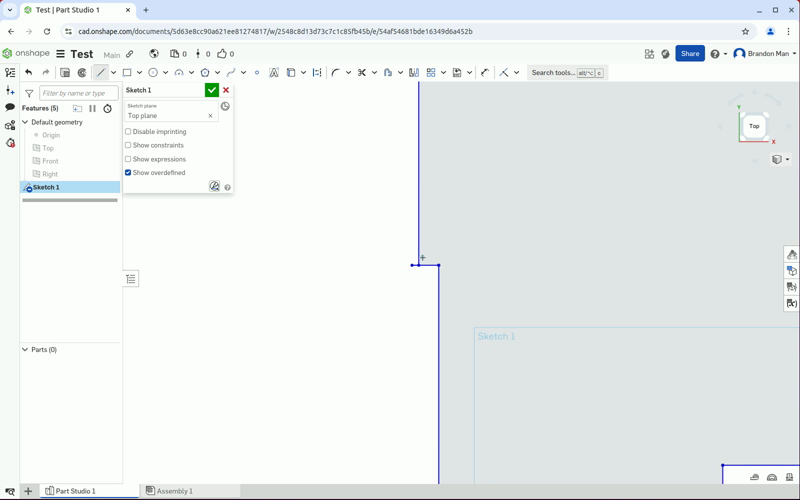
scroll(-6)
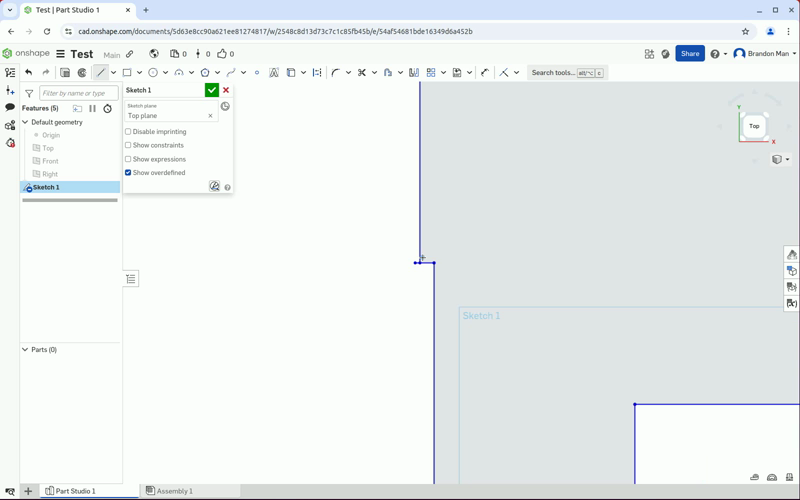
scroll(-6)
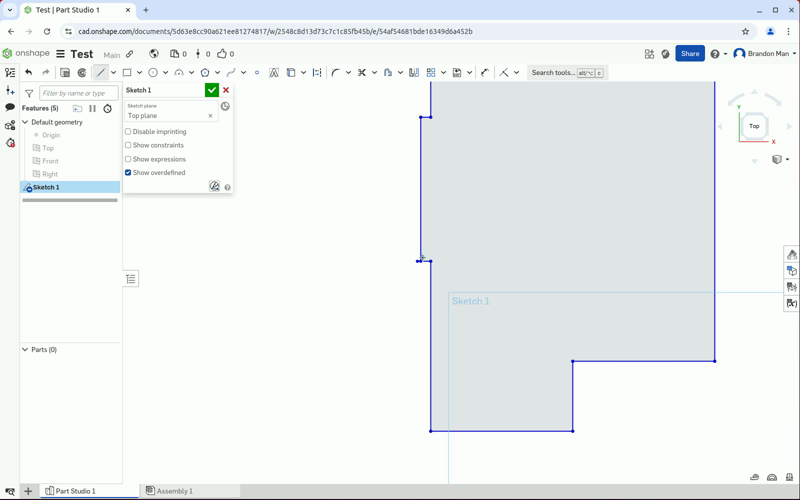
scroll(-6)
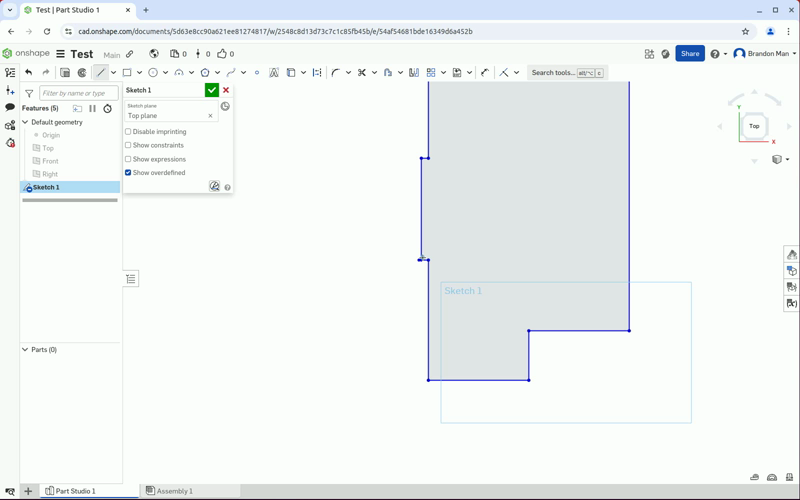
scroll(-6)
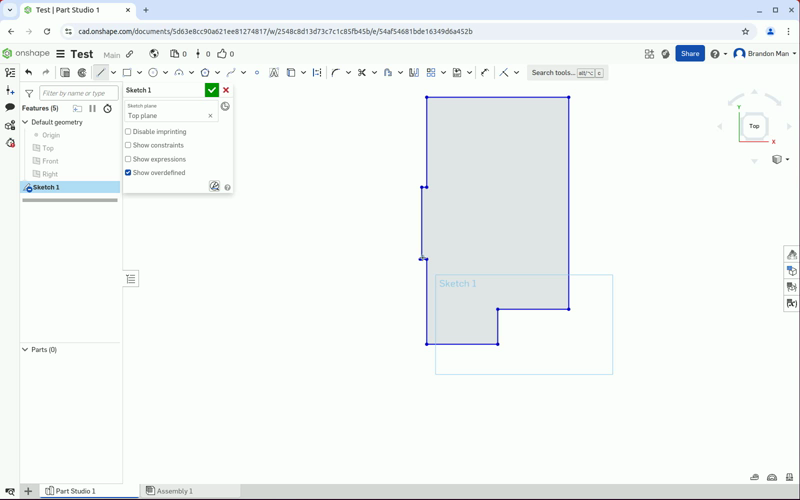
scroll(-6)
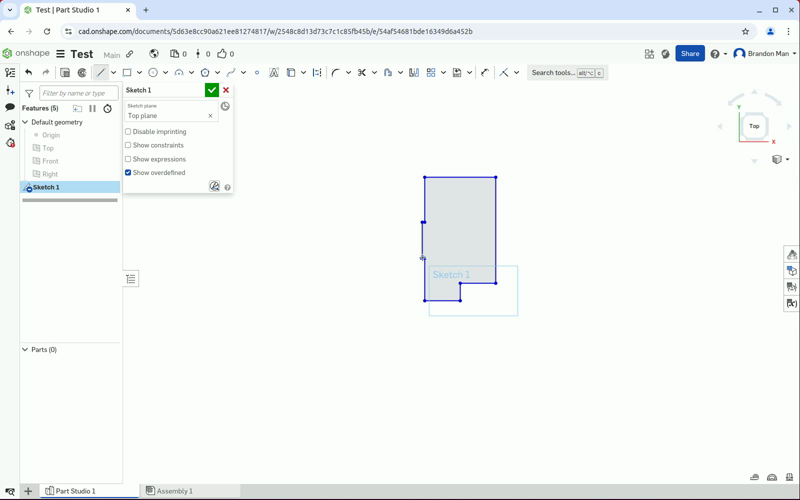
key_up(shift)
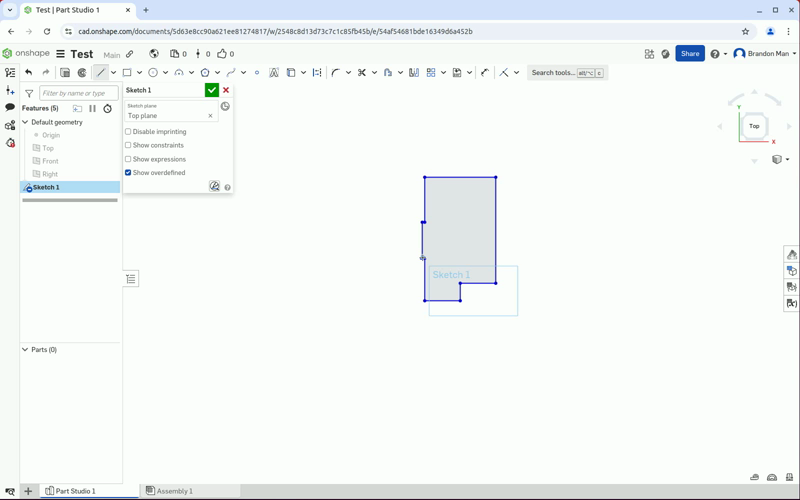
key_down(shift)
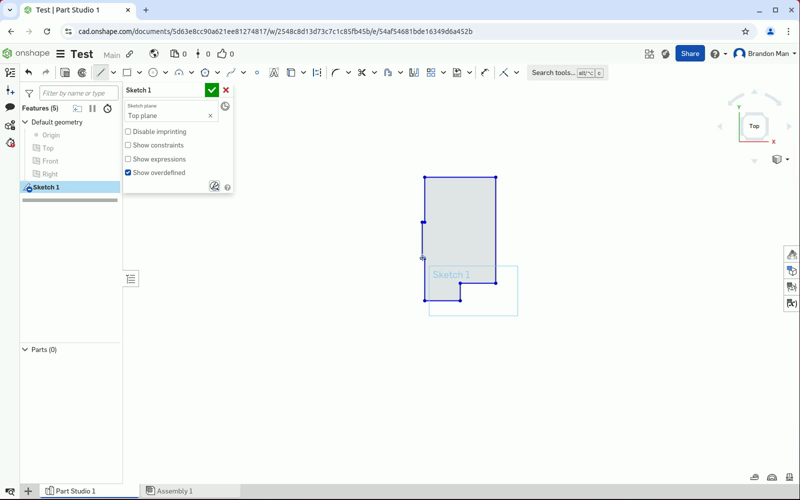
mouse_move(453, 257)
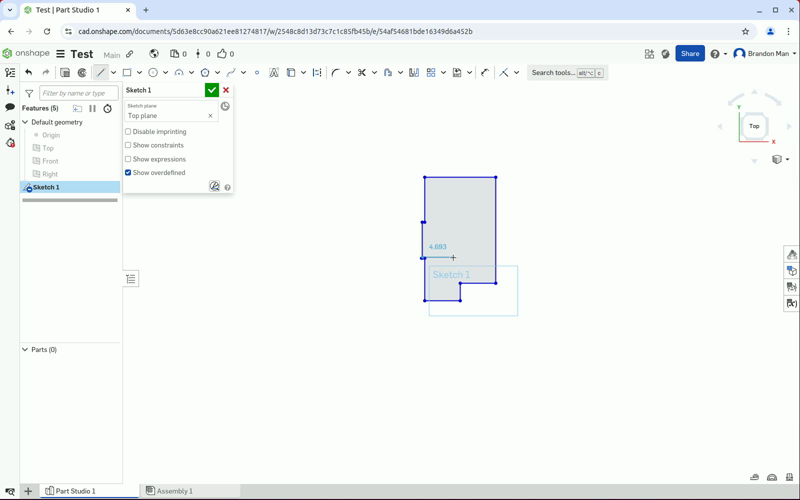
mouse_move(426, 257)
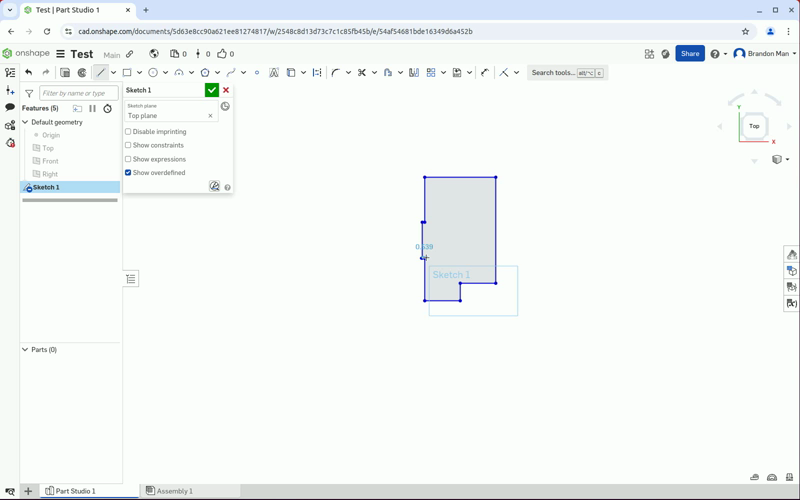
scroll(6)
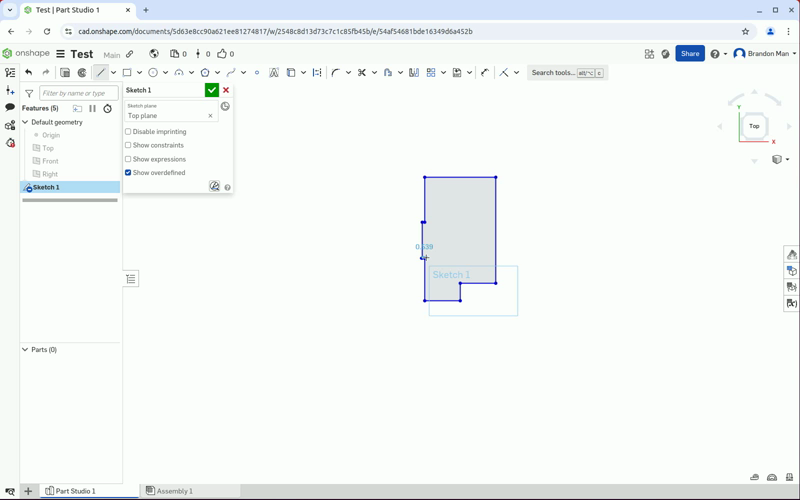
scroll(6)
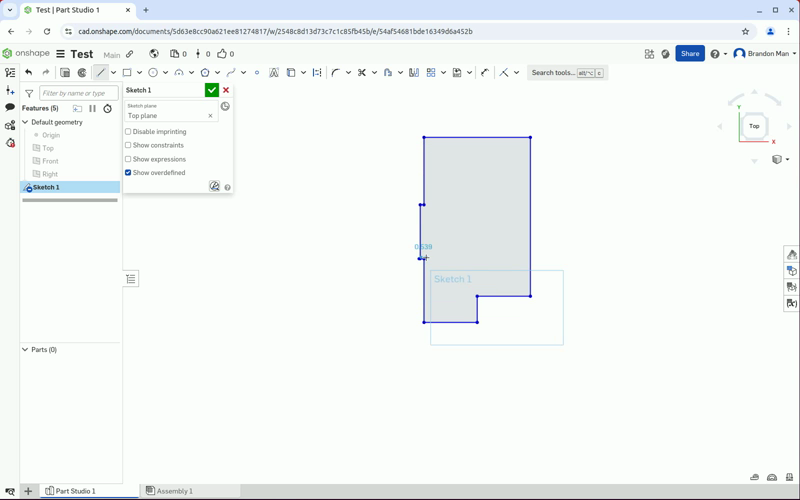
scroll(6)
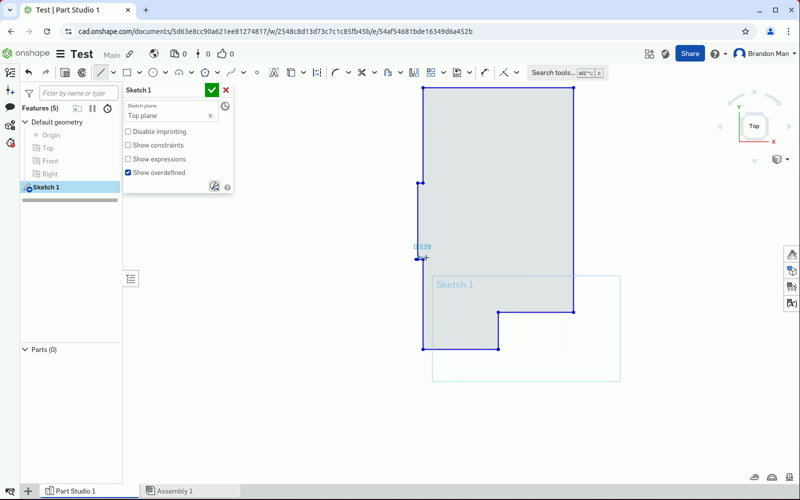
scroll(6)
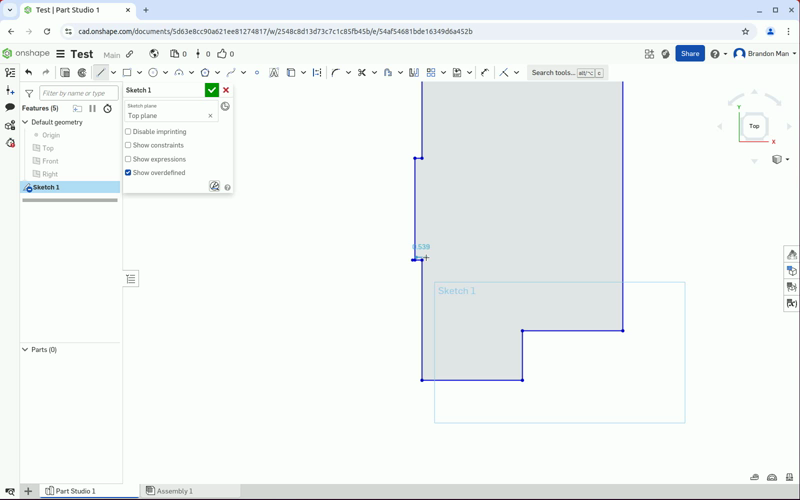
scroll(6)
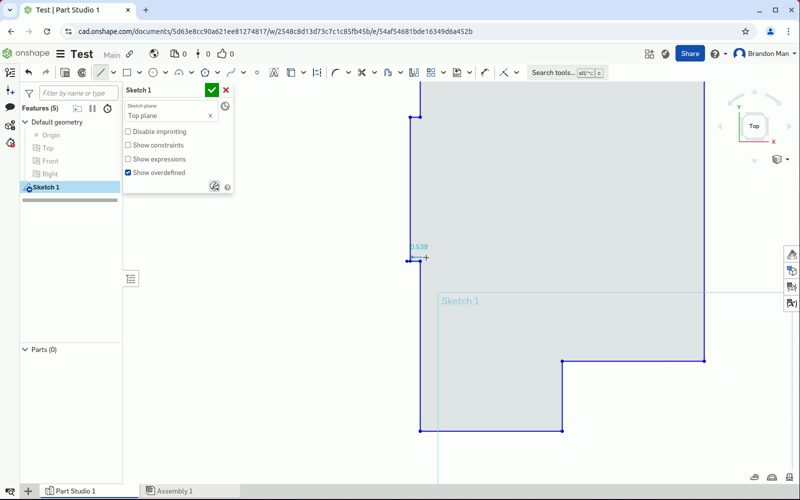
scroll(6)
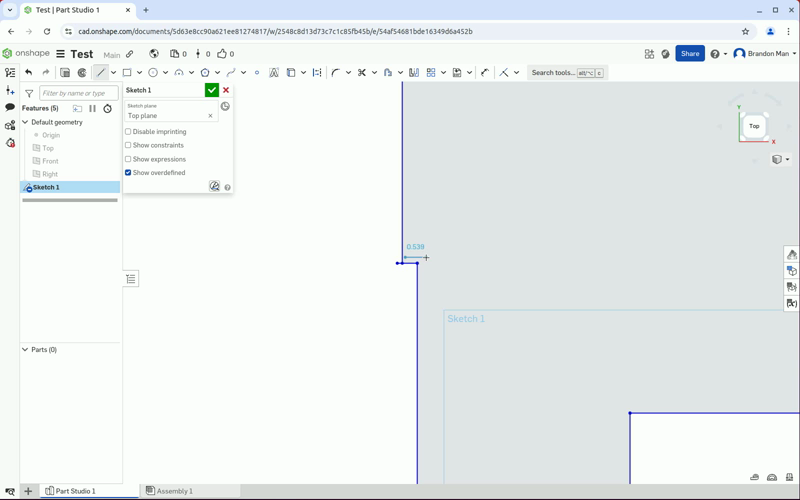
scroll(6)
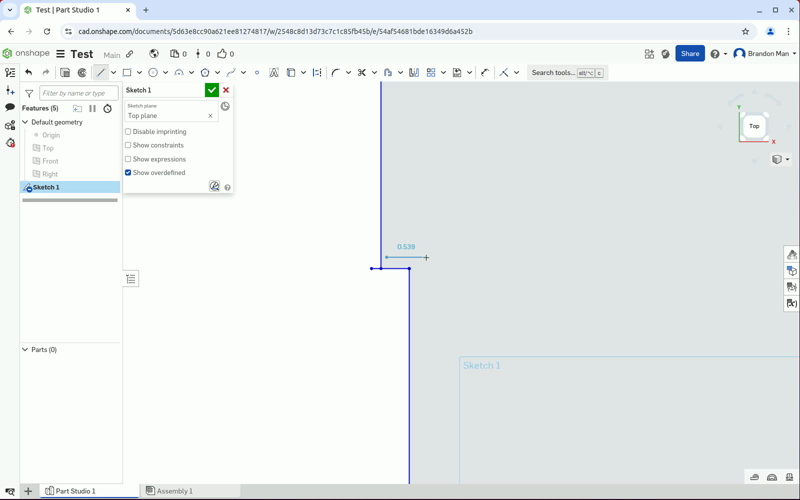
click(426, 257)
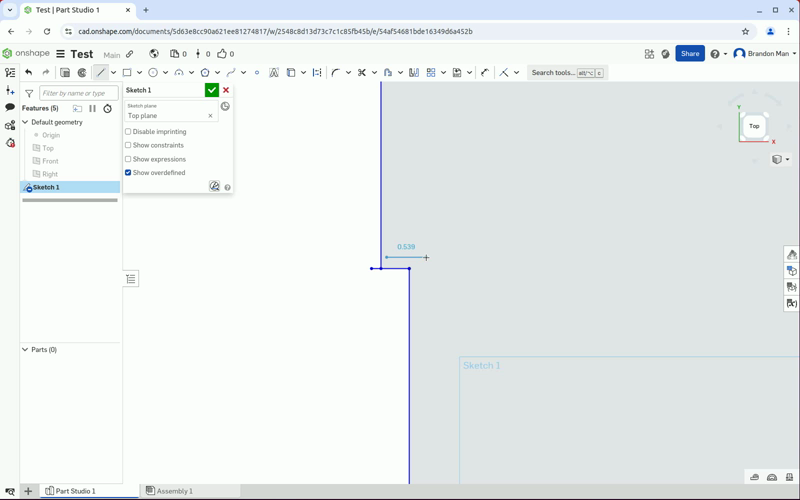
scroll(-6)
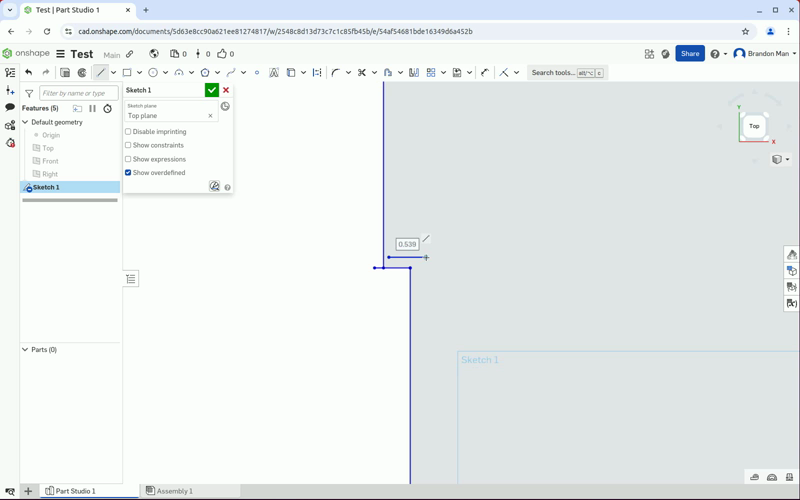
scroll(-6)
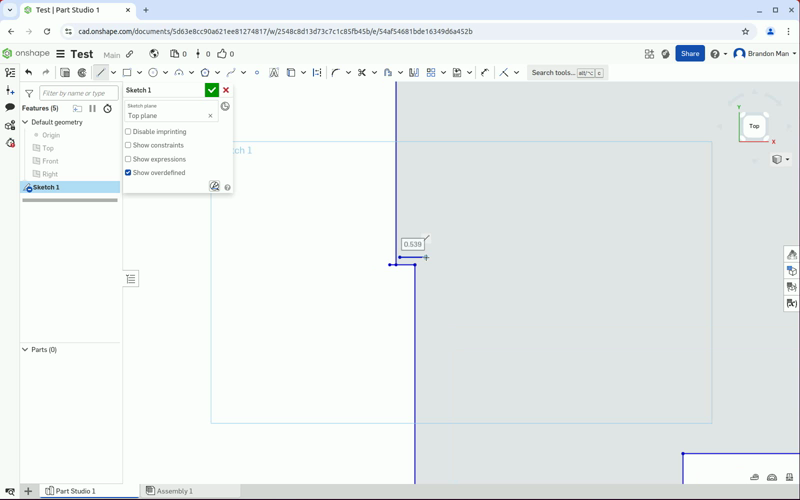
scroll(-6)
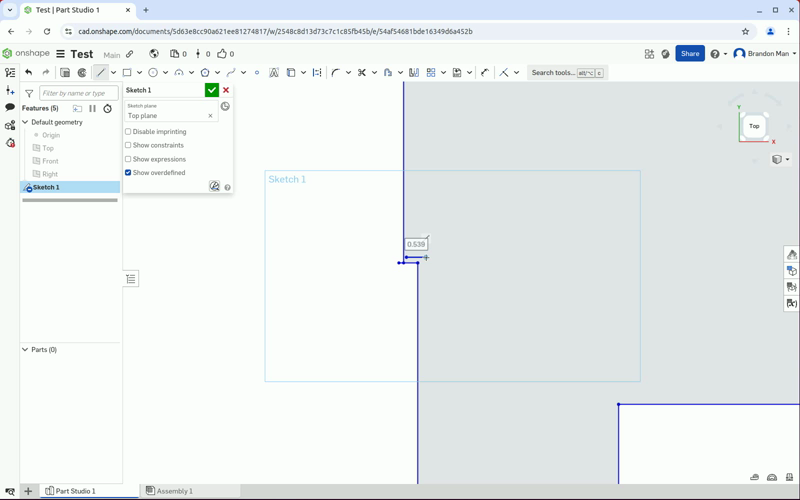
scroll(-6)
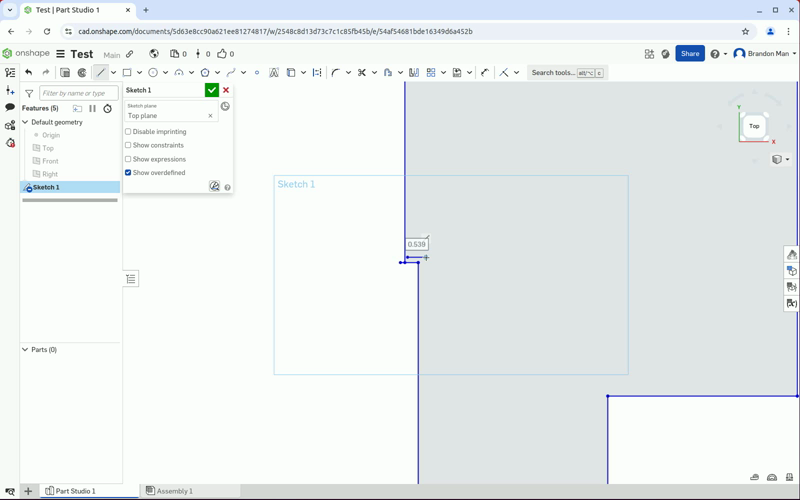
scroll(-6)
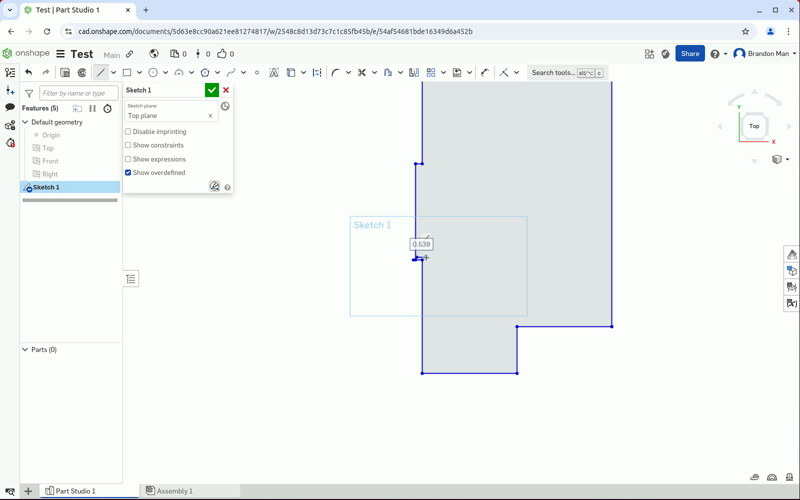
scroll(-6)
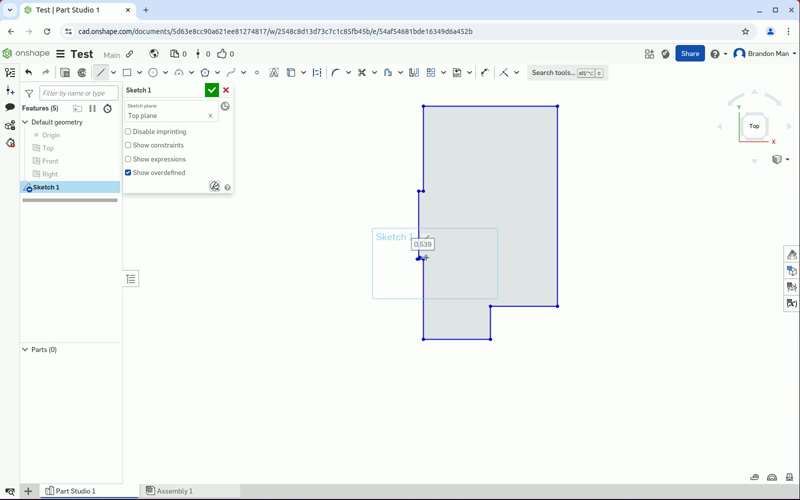
scroll(-6)
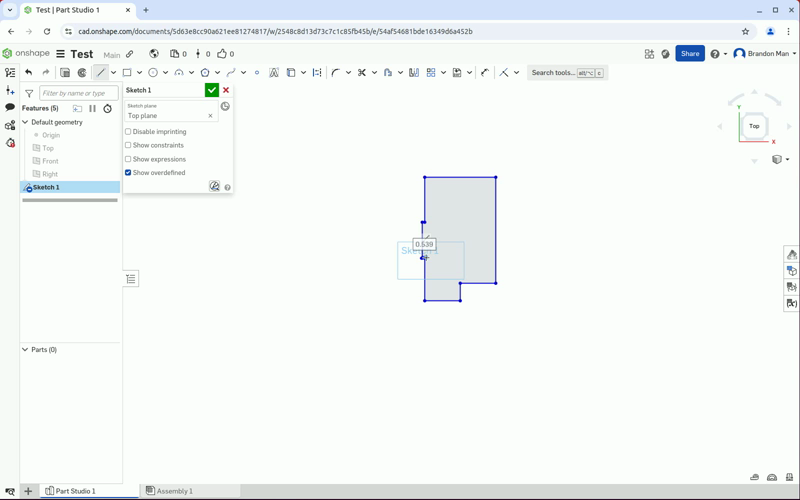
key_up(shift)
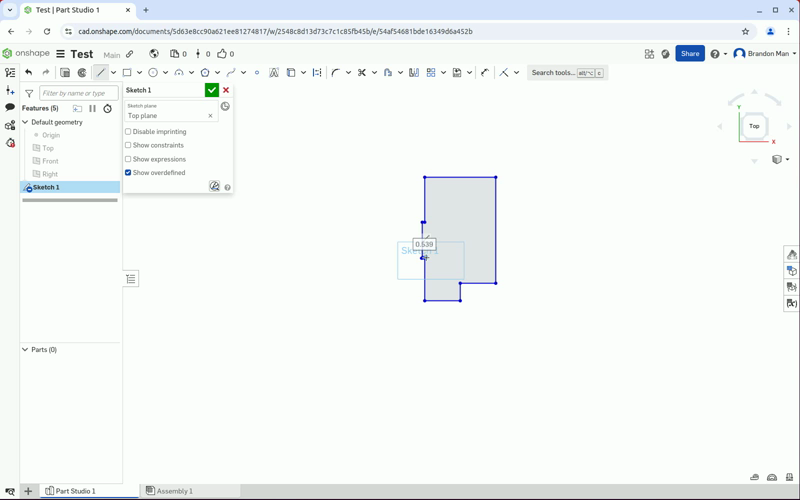
key_down(shift)
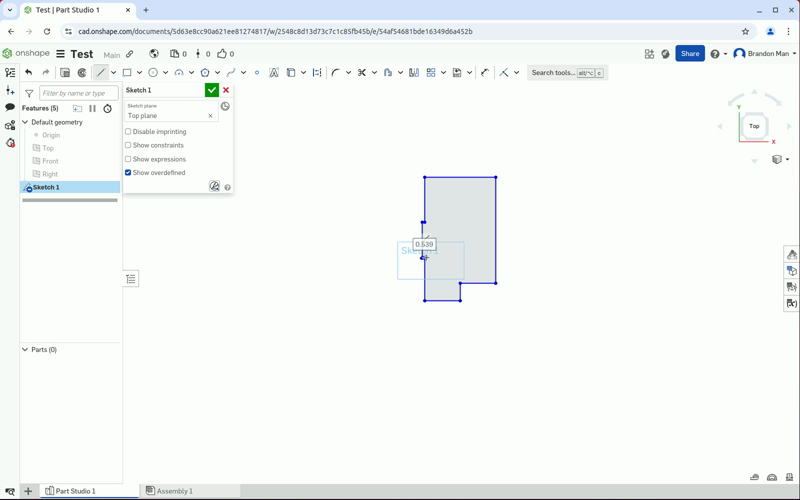
mouse_move(456, 257)
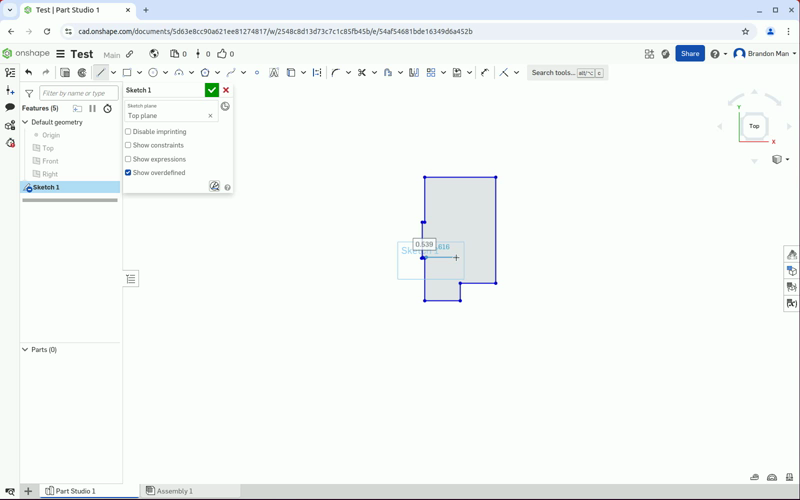
mouse_move(426, 299)
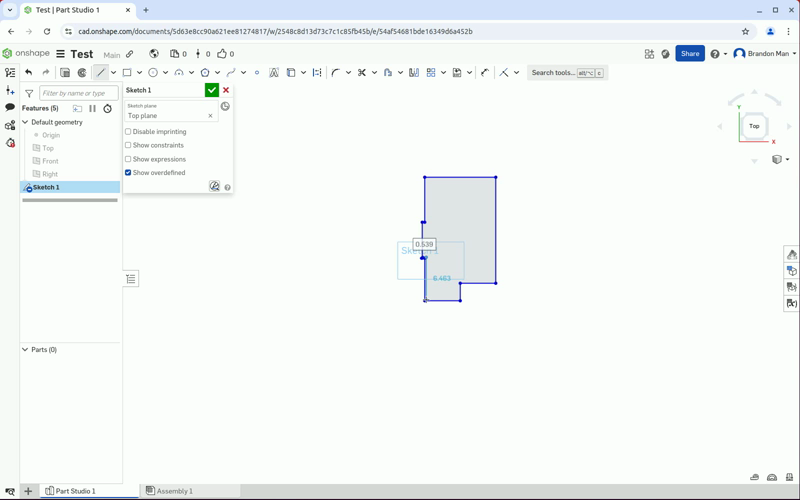
scroll(6)
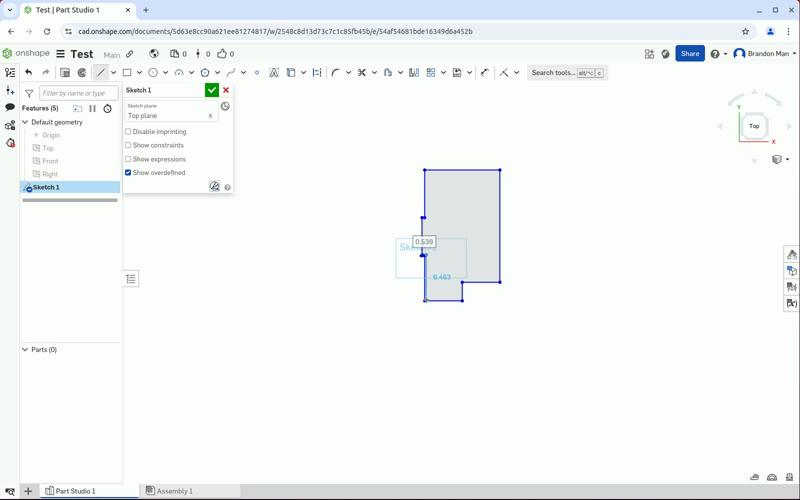
scroll(6)
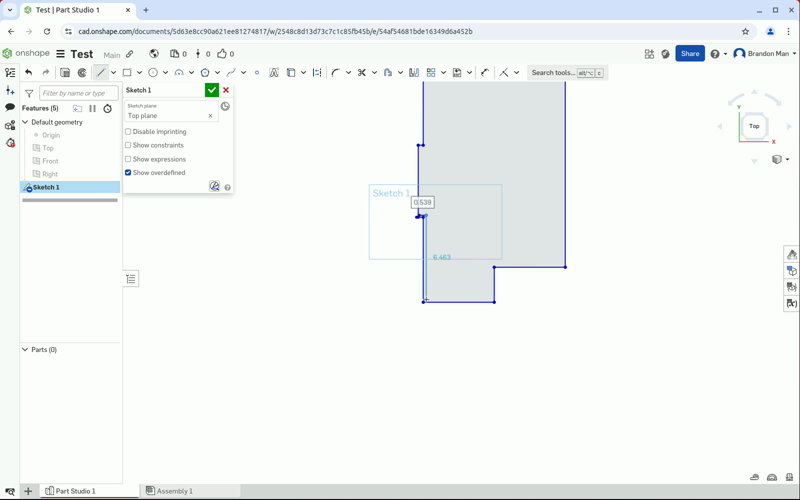
scroll(6)
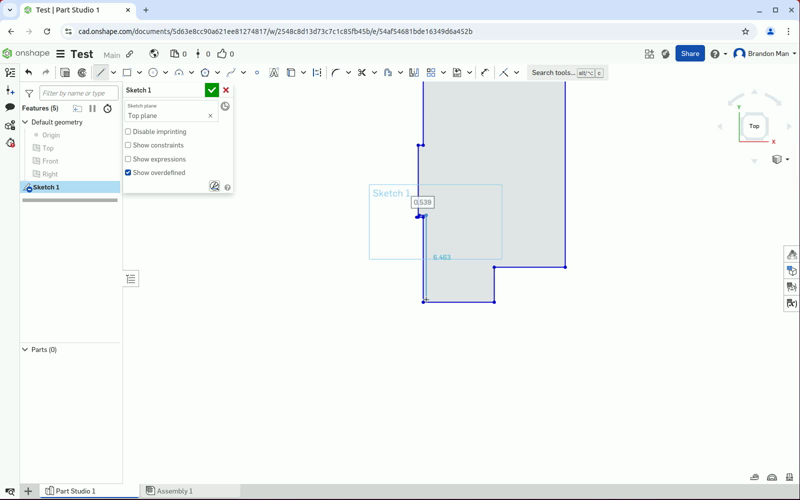
scroll(6)
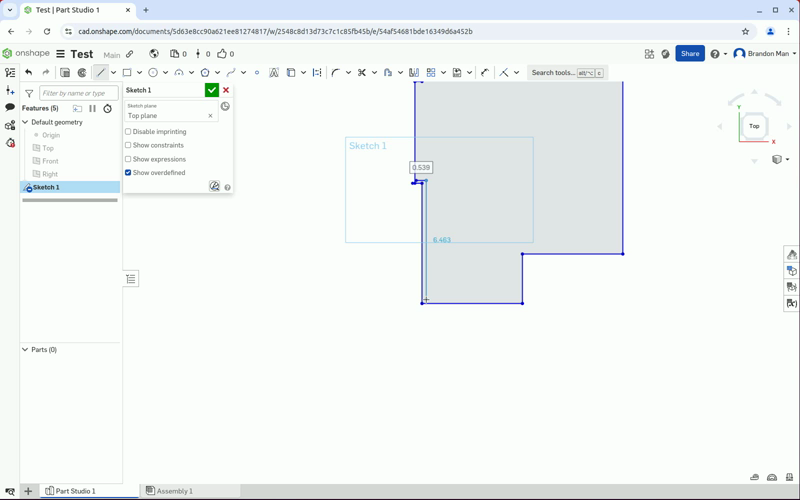
scroll(6)
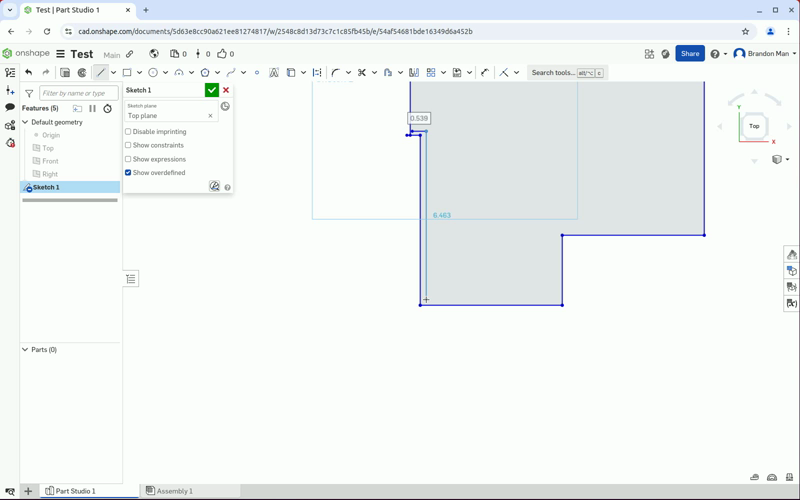
scroll(6)
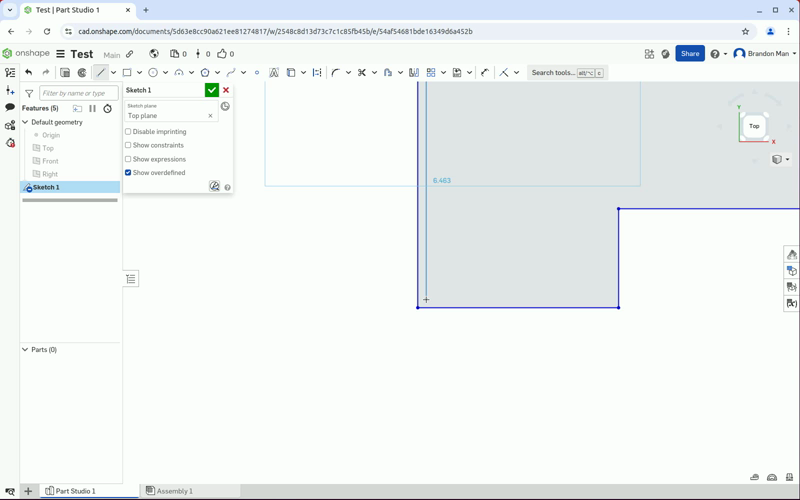
scroll(6)
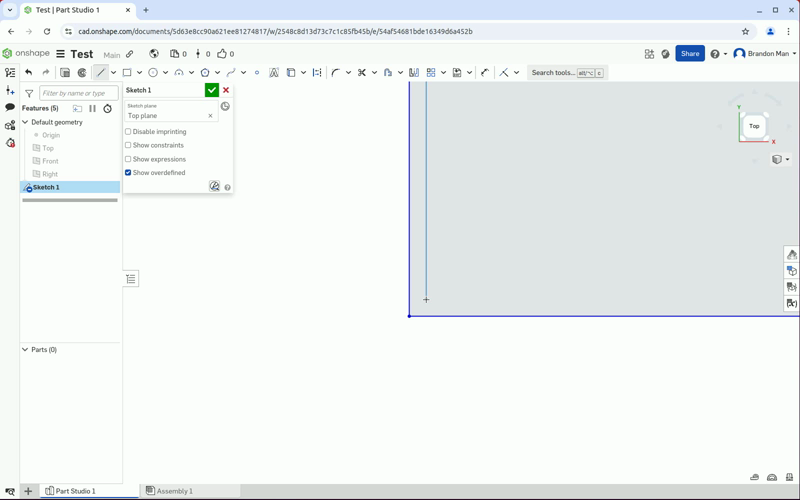
click(426, 299)
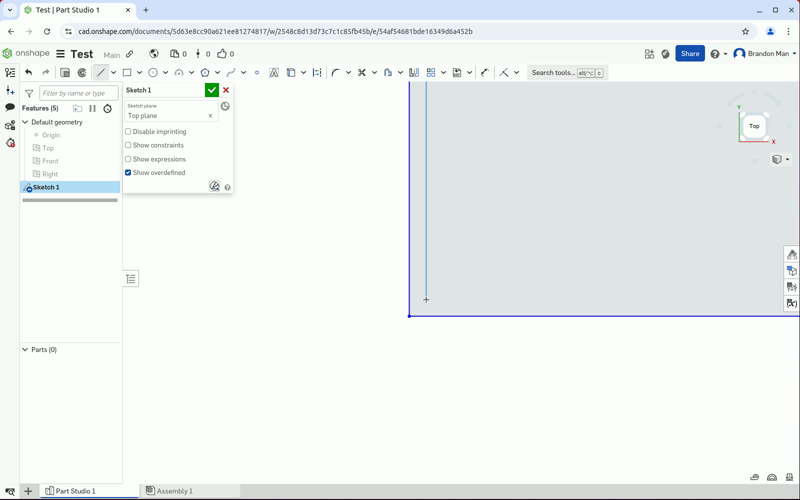
scroll(-6)
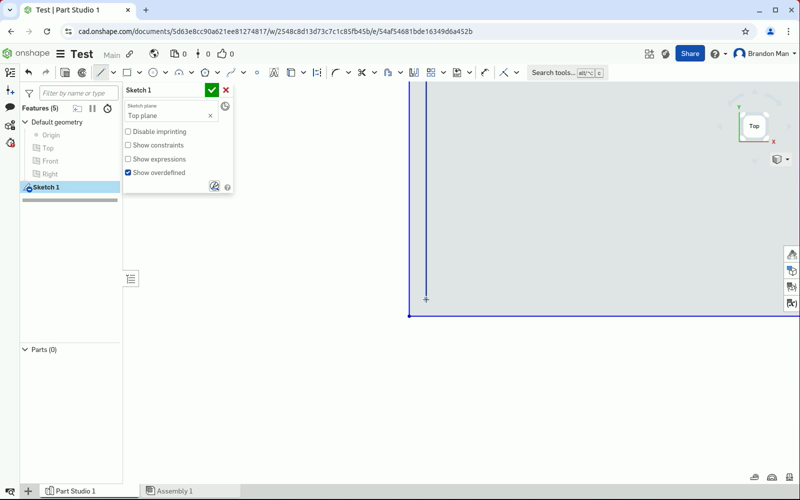
scroll(-6)
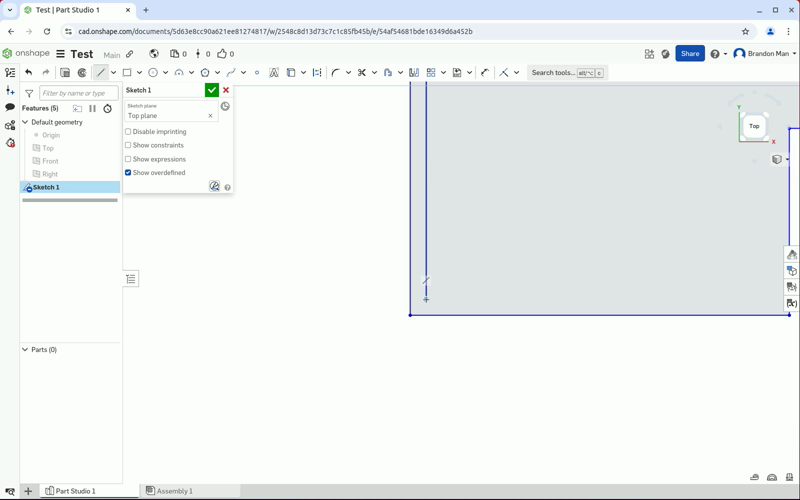
scroll(-6)
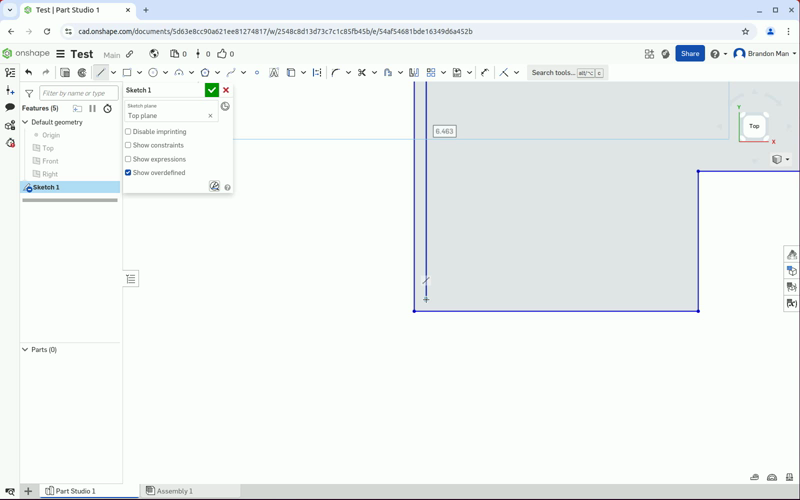
scroll(-6)
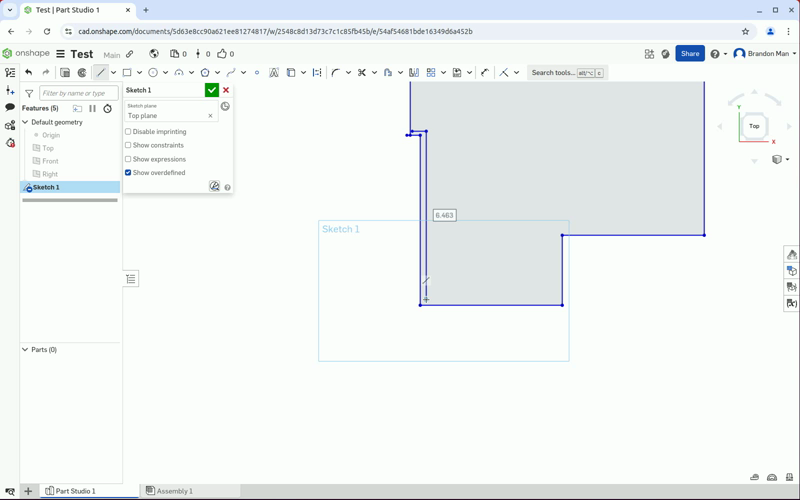
scroll(-6)
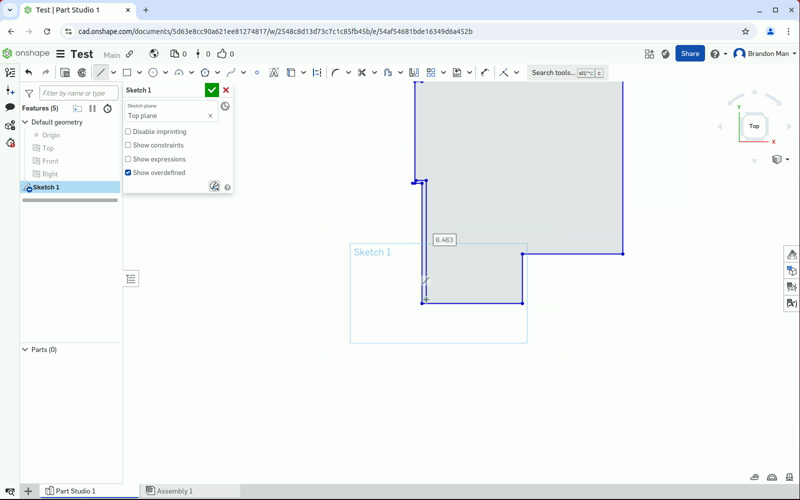
scroll(-6)
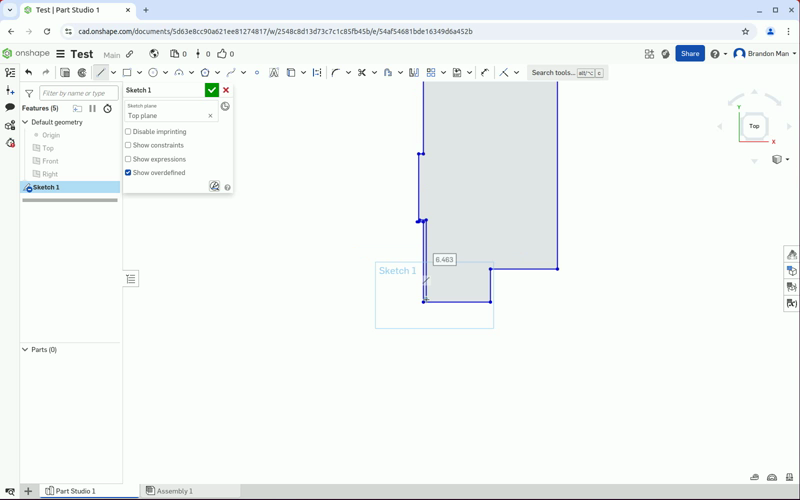
scroll(-6)
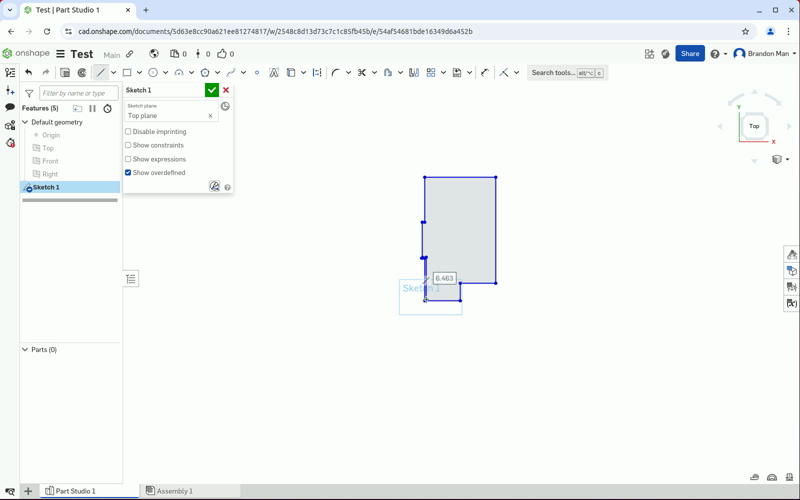
key_up(shift)
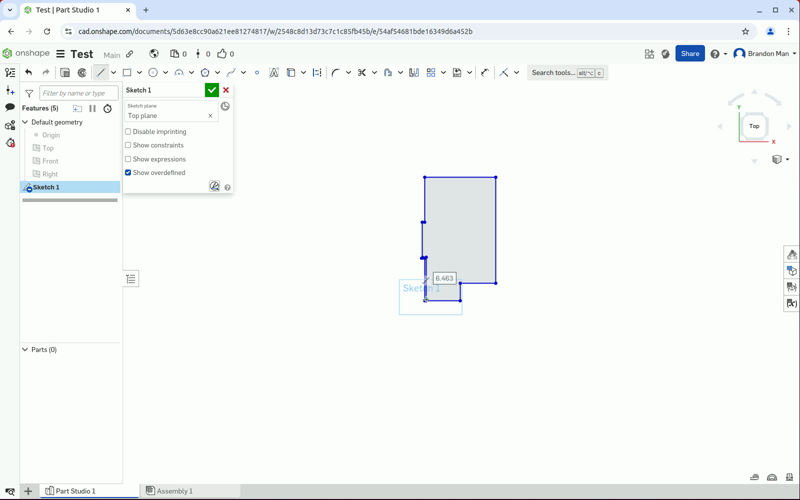
key_down(shift)
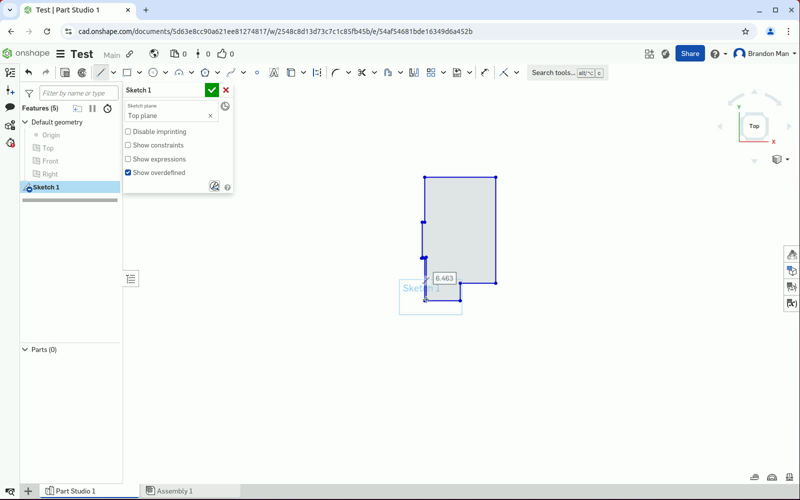
mouse_move(456, 299)
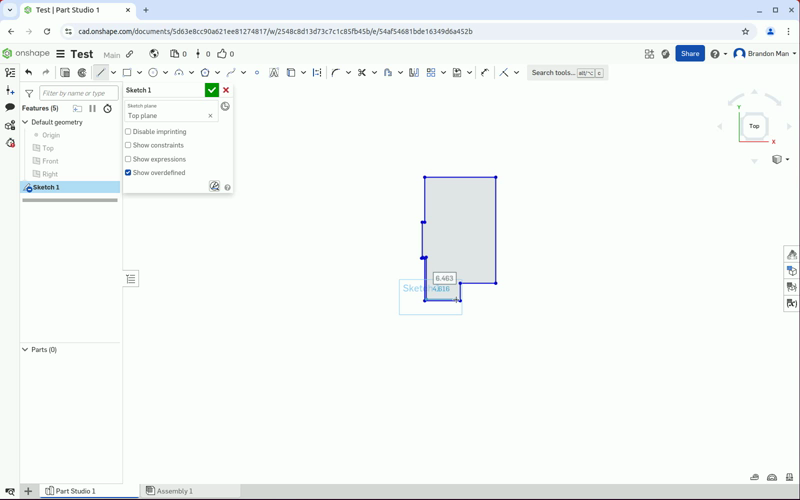
mouse_move(459, 299)
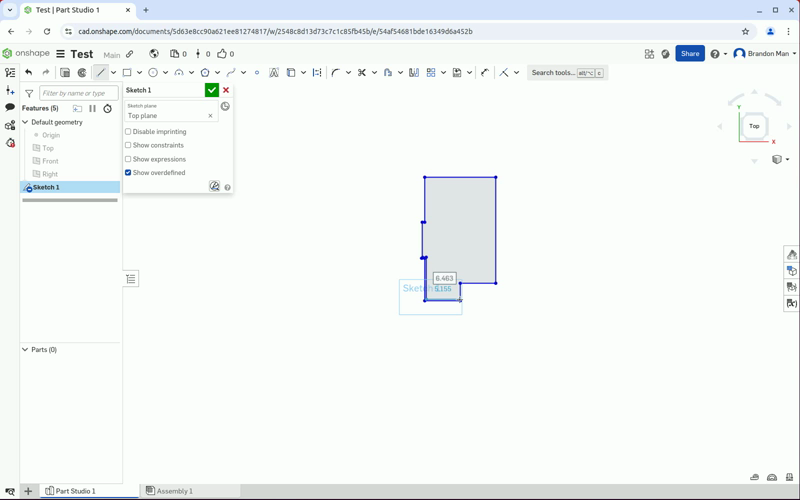
scroll(6)
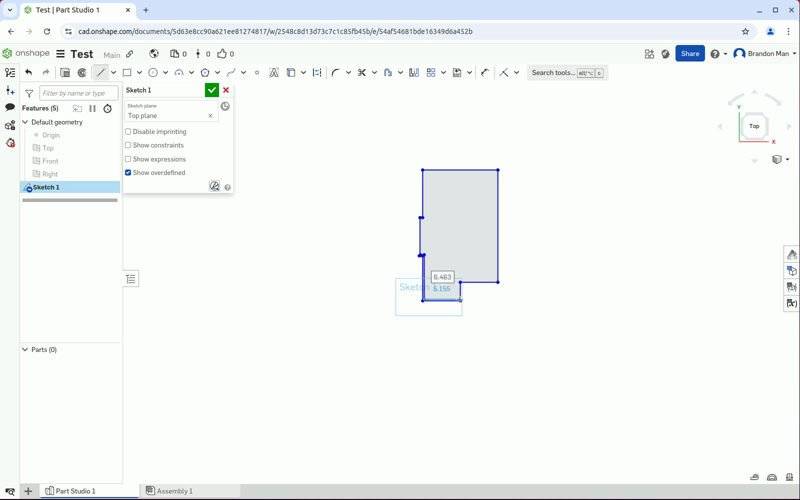
scroll(6)
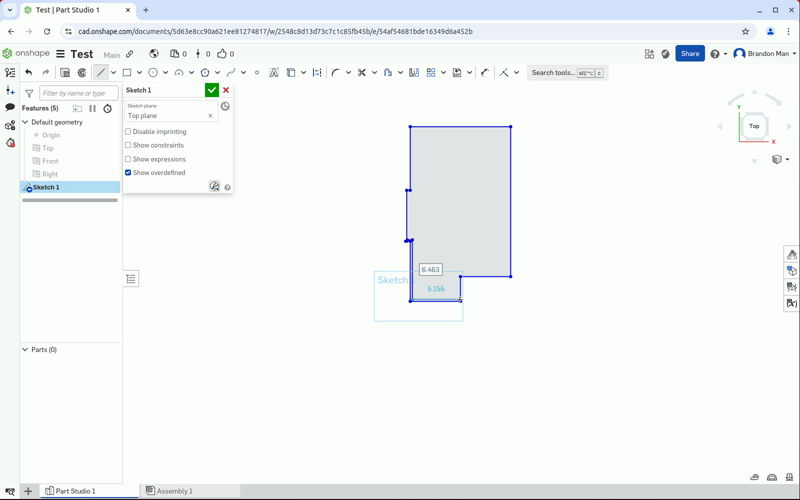
scroll(6)
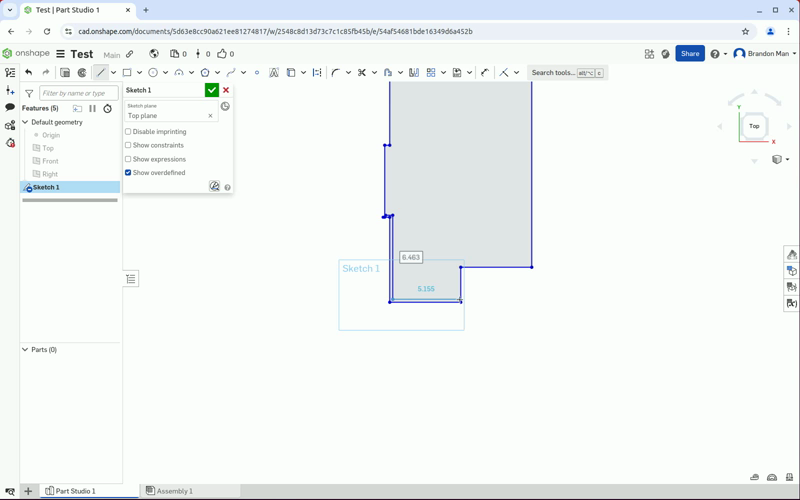
scroll(6)
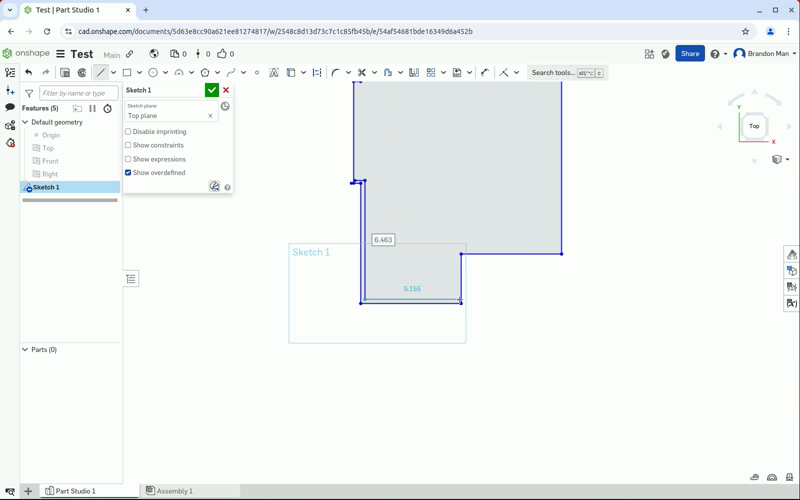
scroll(6)
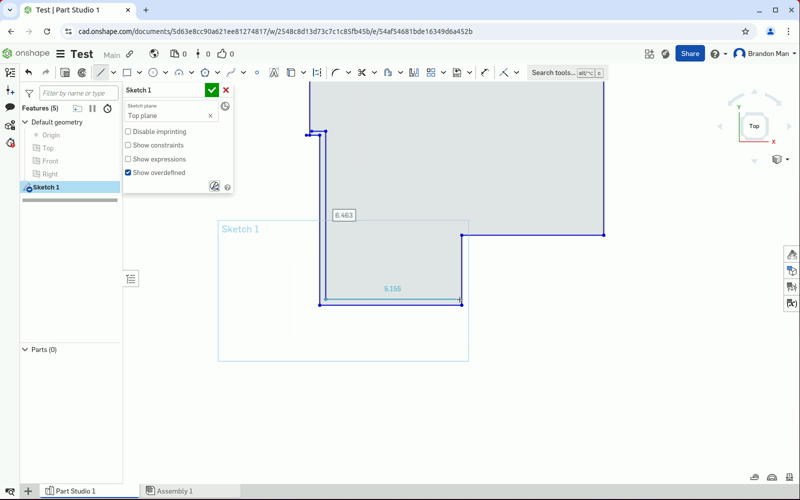
scroll(6)
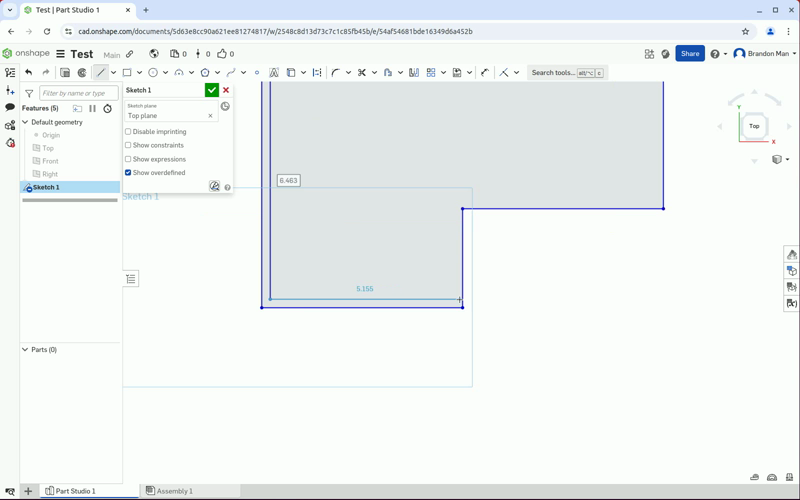
scroll(6)
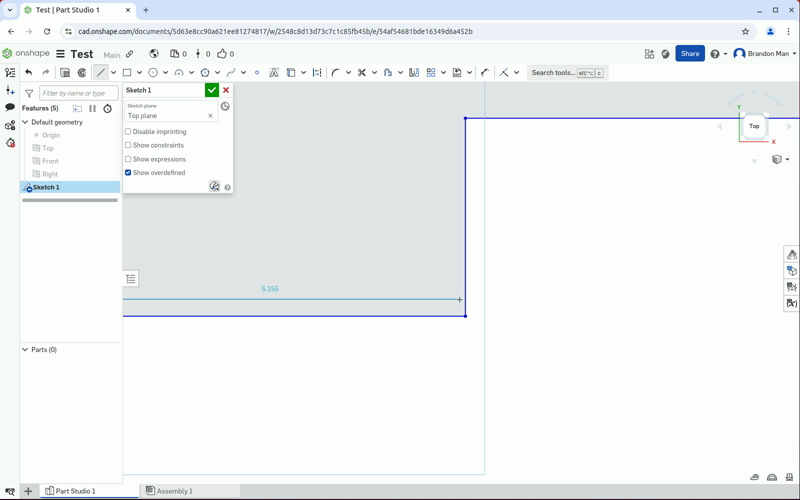
click(459, 299)
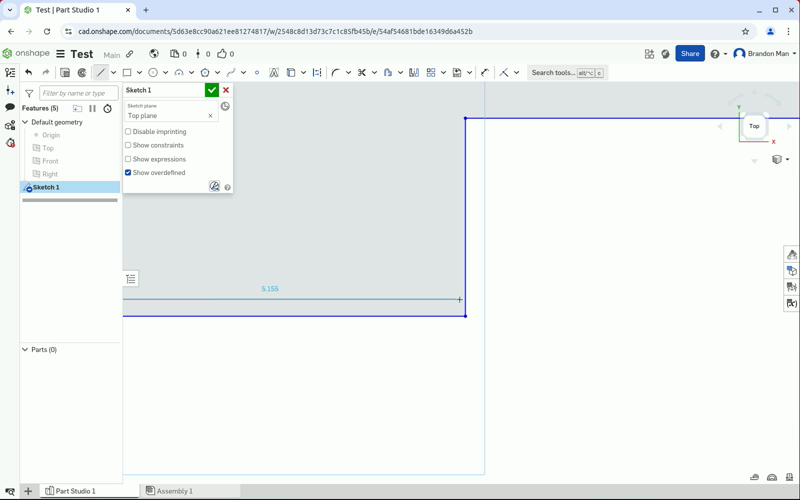
scroll(-6)
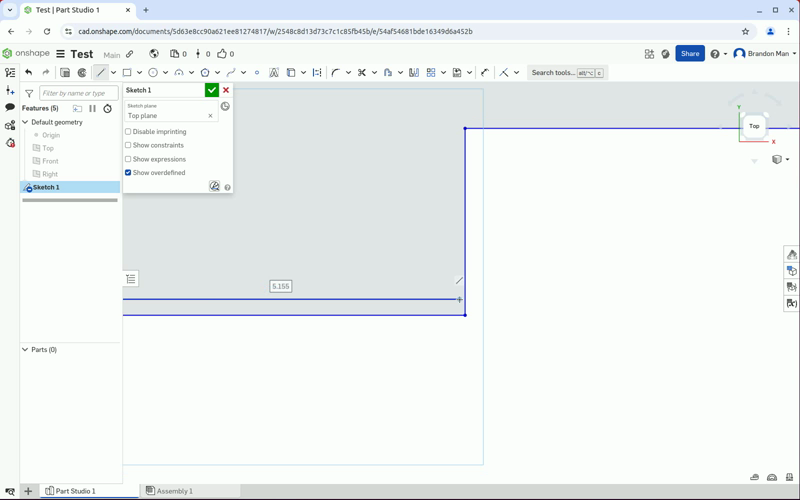
scroll(-6)
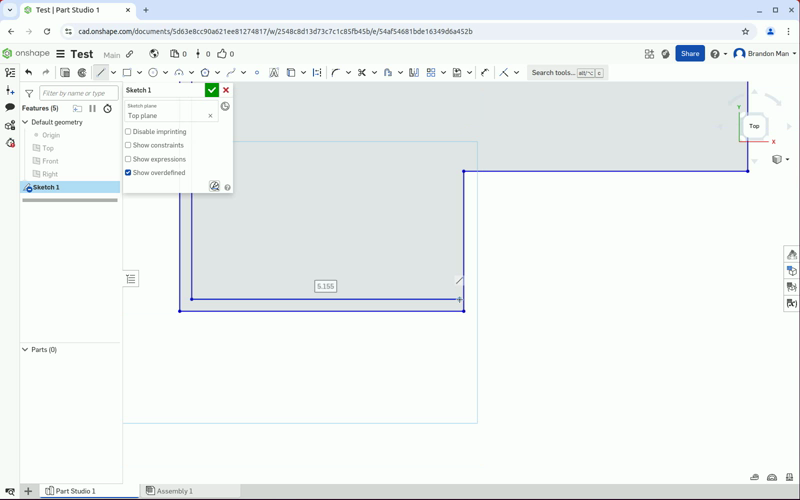
scroll(-6)
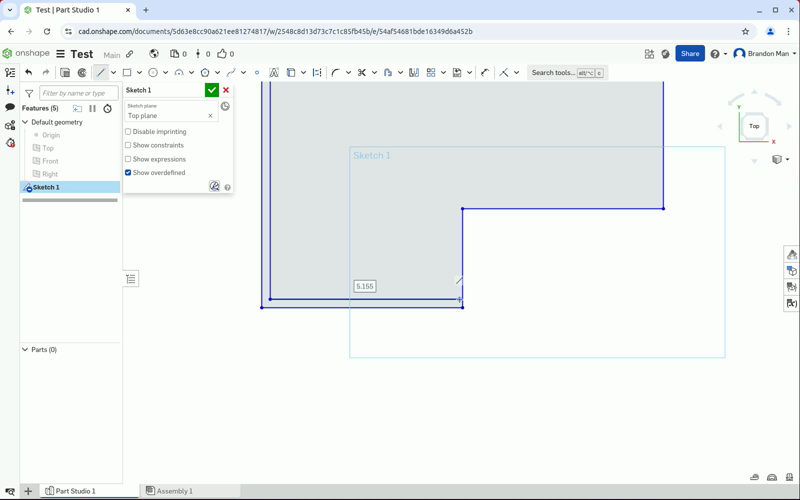
scroll(-6)
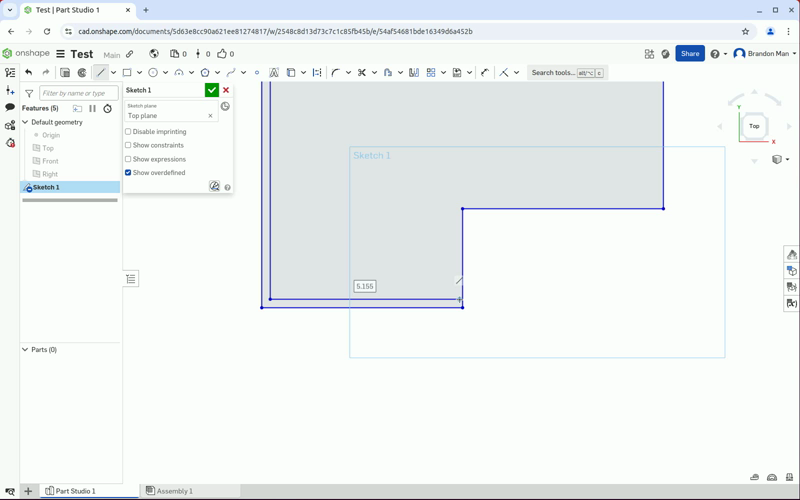
scroll(-6)
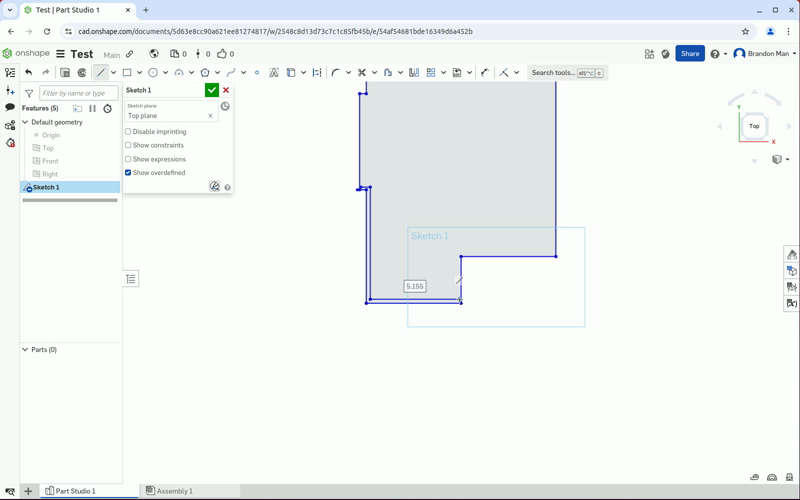
scroll(-6)
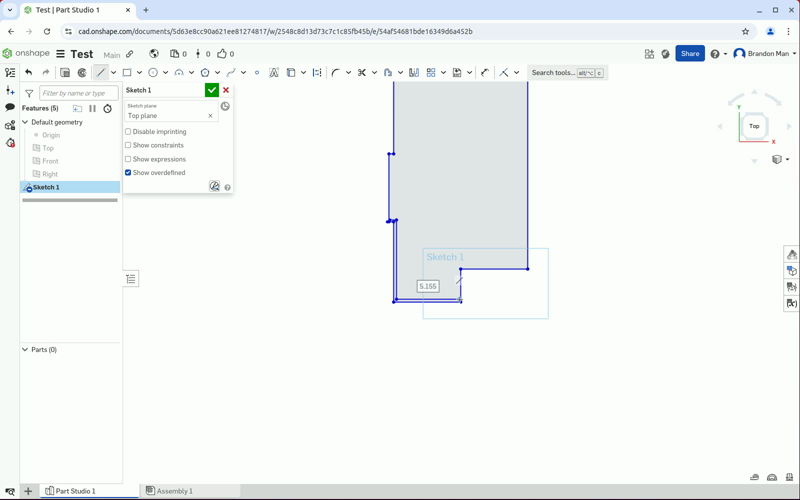
scroll(-6)
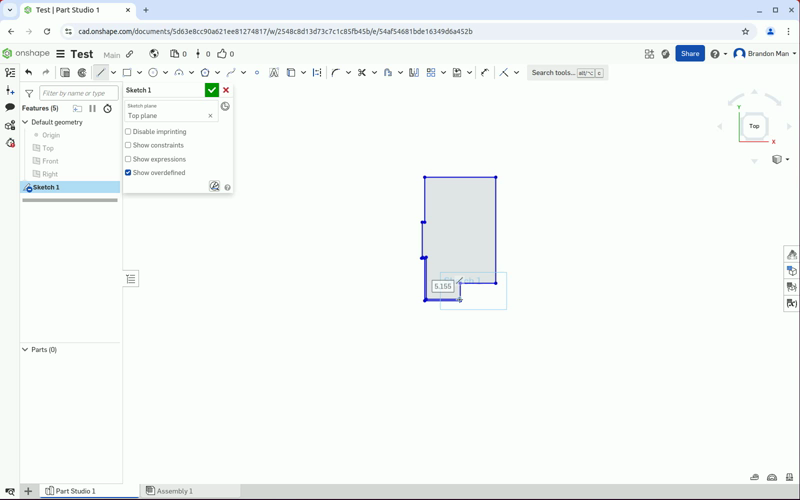
key_up(shift)
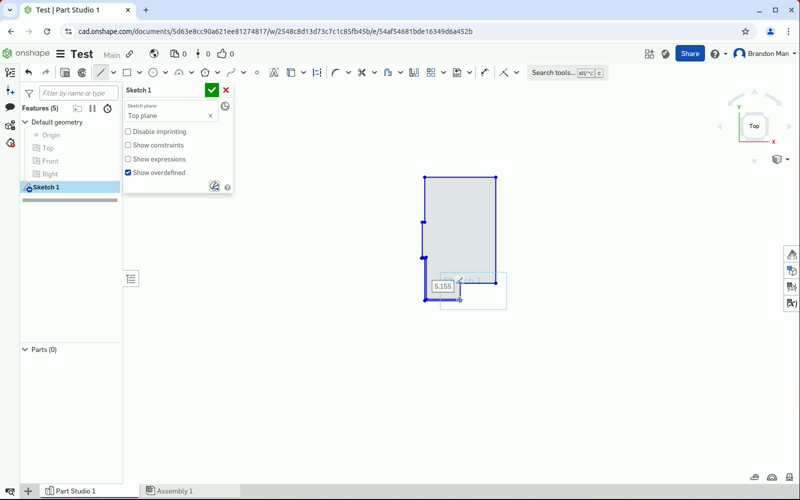
key_down(shift)
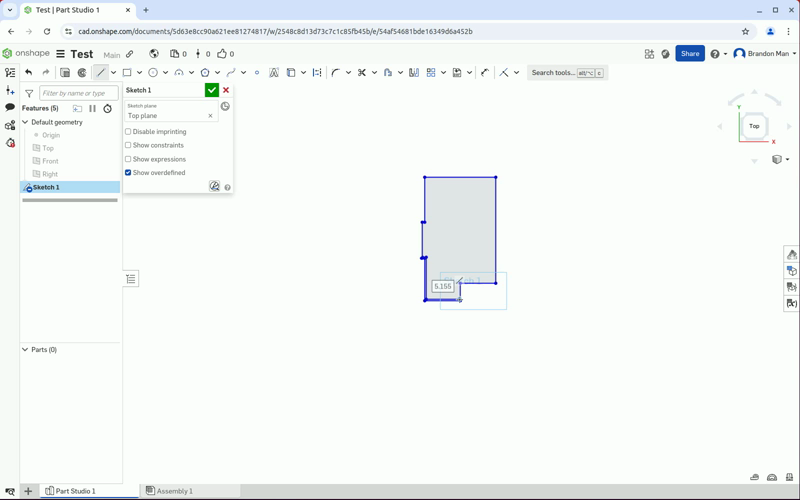
mouse_move(489, 299)
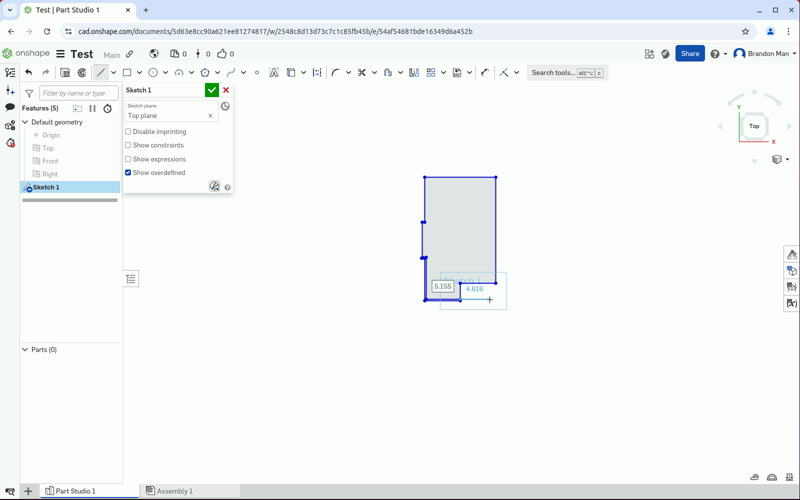
mouse_move(459, 282)
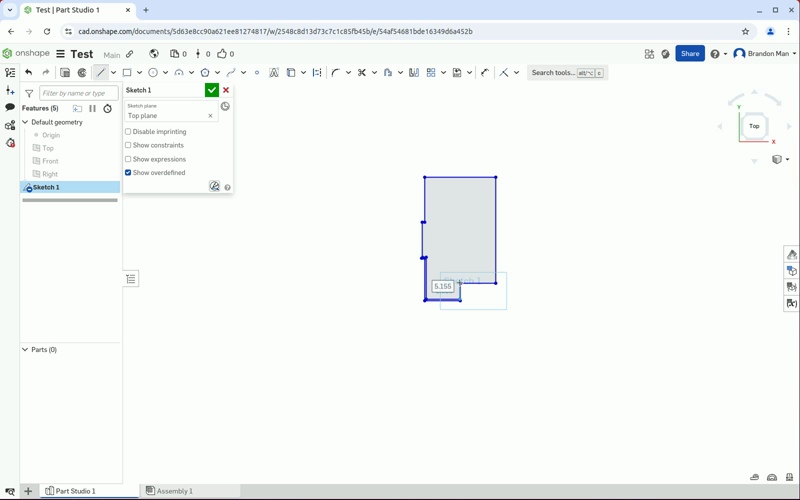
scroll(6)
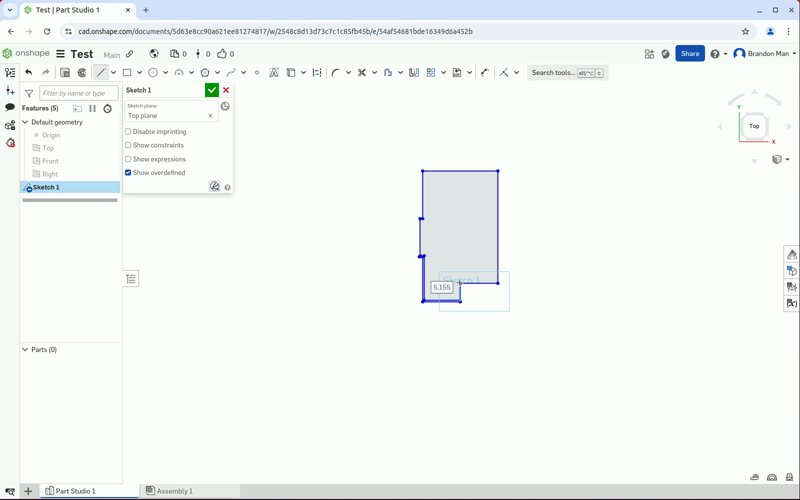
scroll(6)
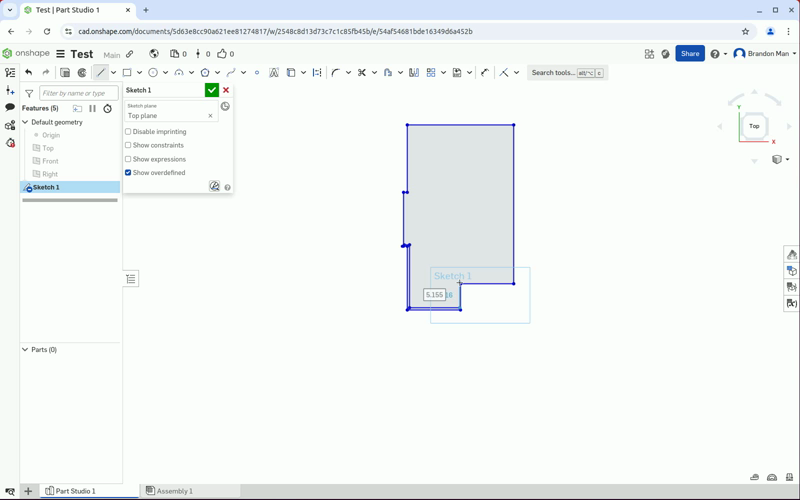
scroll(6)
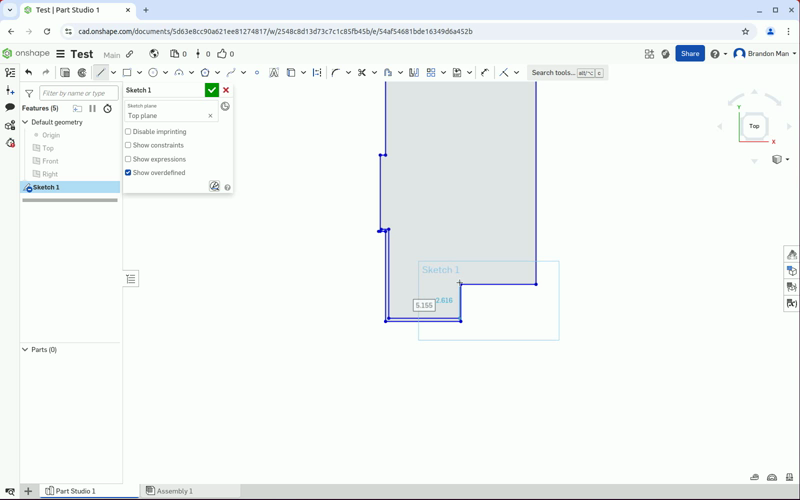
scroll(6)
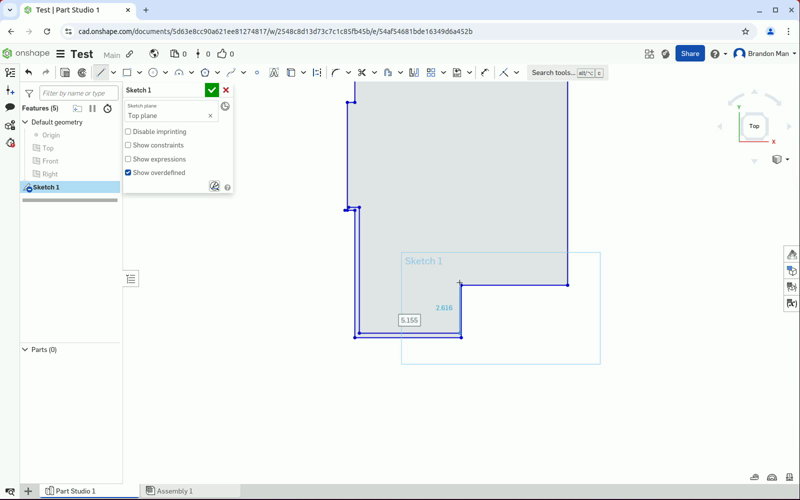
scroll(6)
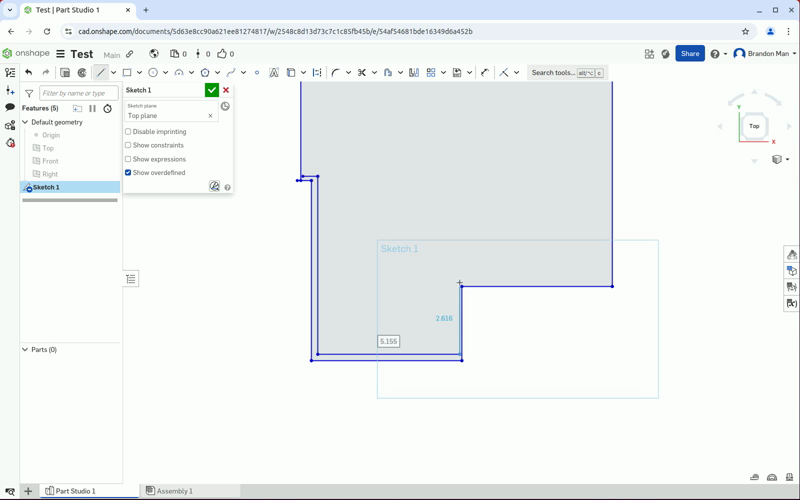
scroll(6)
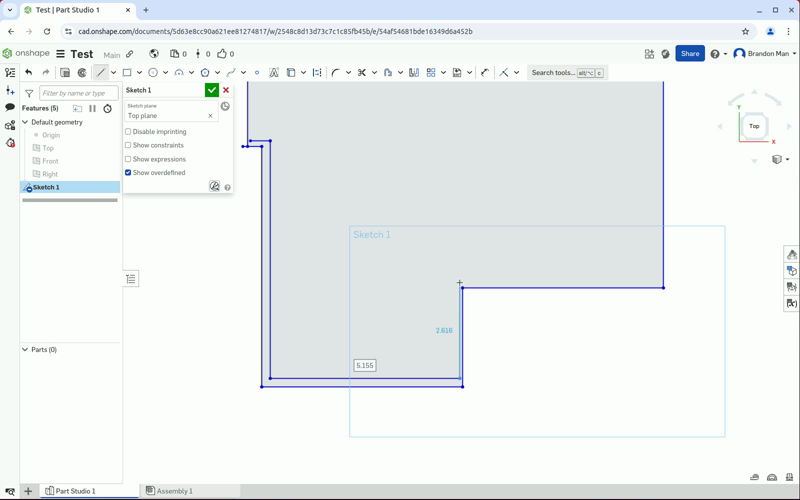
scroll(6)
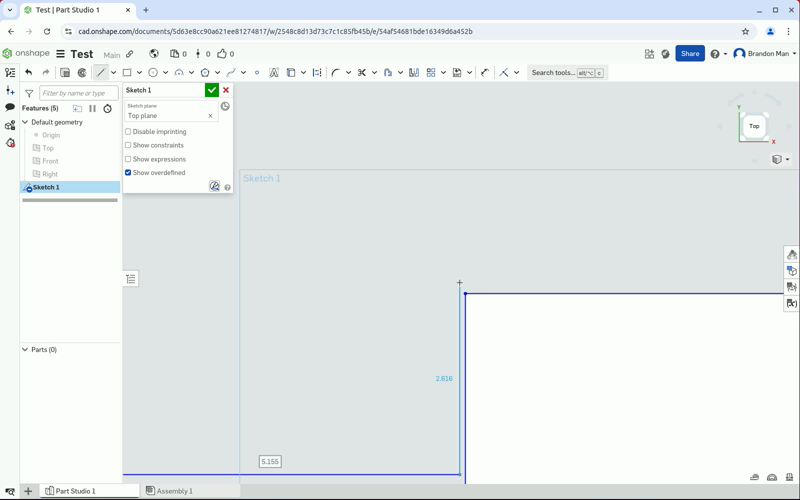
click(459, 282)
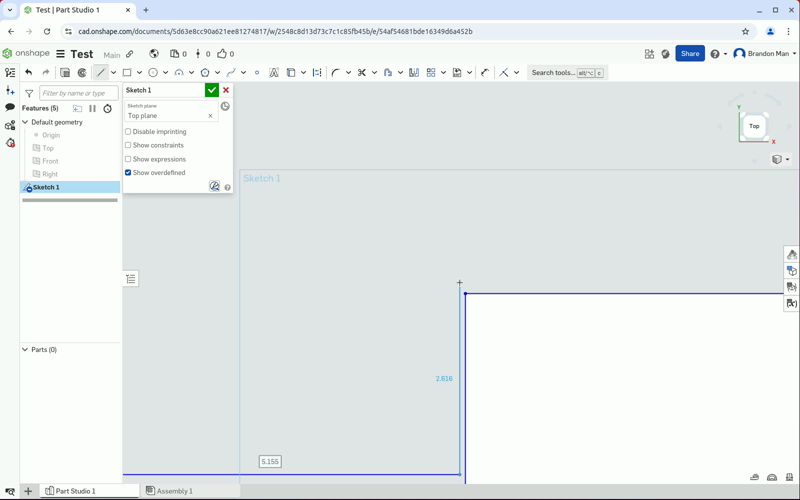
scroll(-6)
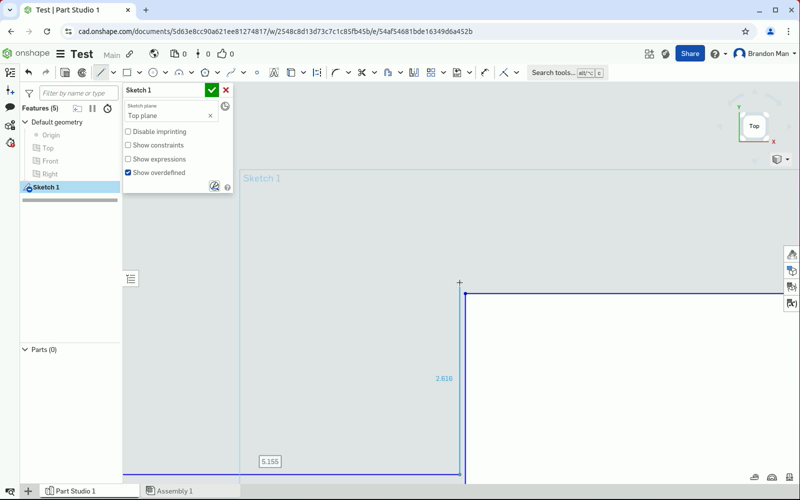
scroll(-6)
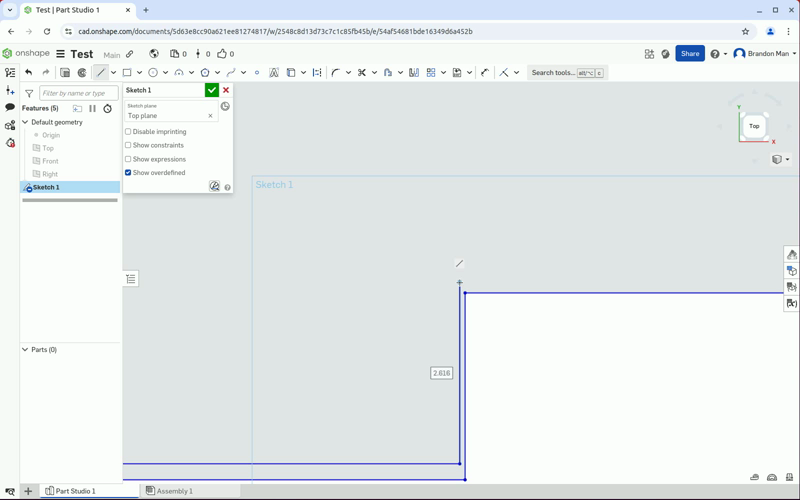
scroll(-6)
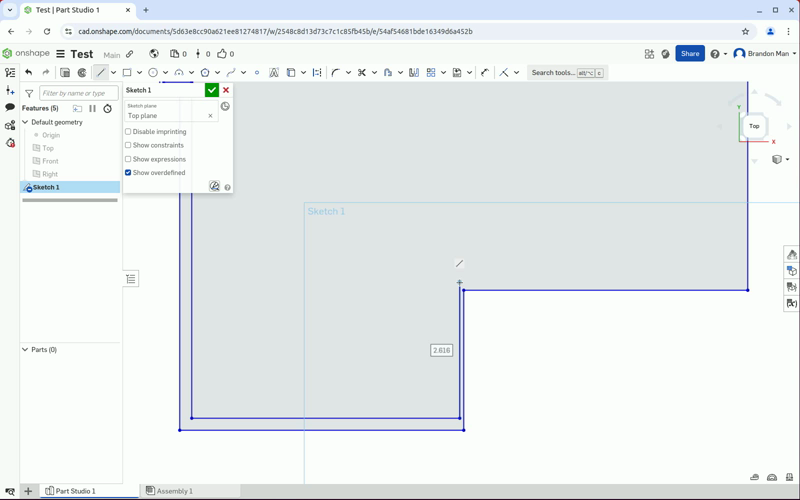
scroll(-6)
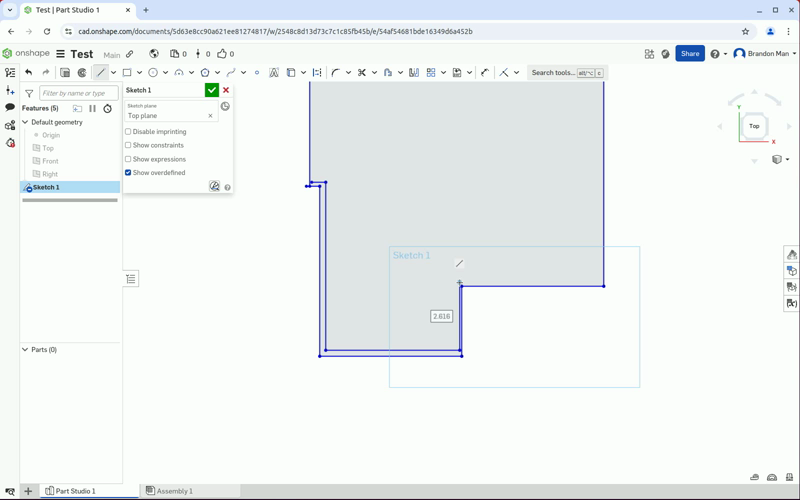
scroll(-6)
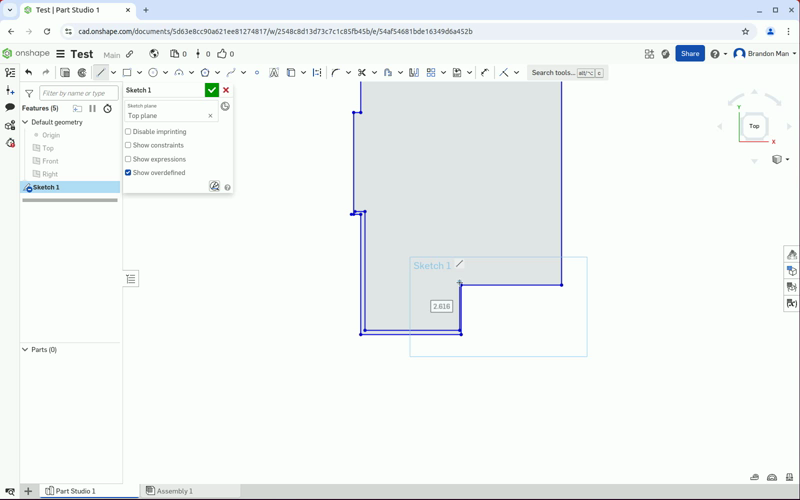
scroll(-6)
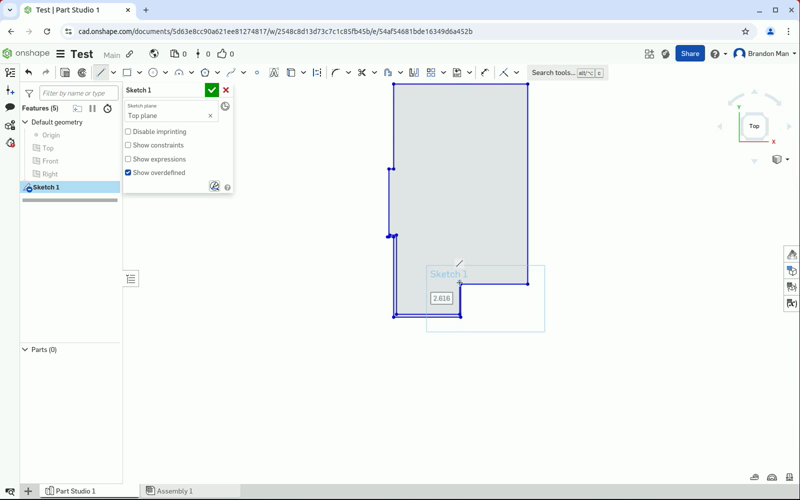
scroll(-6)
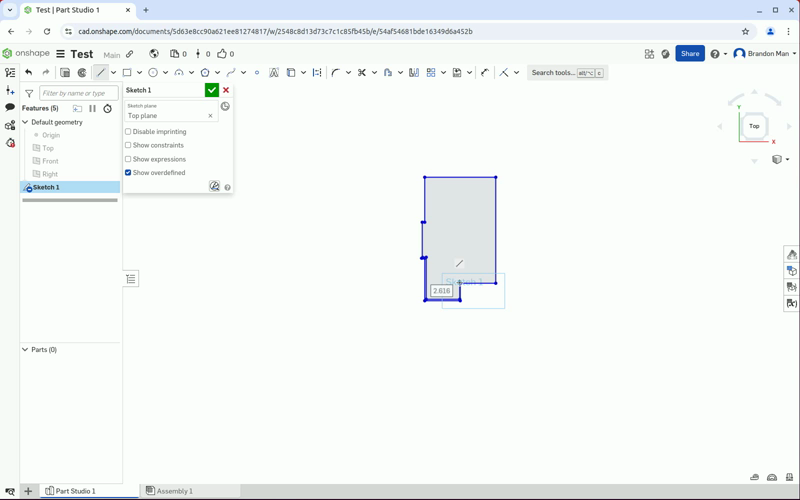
key_up(shift)
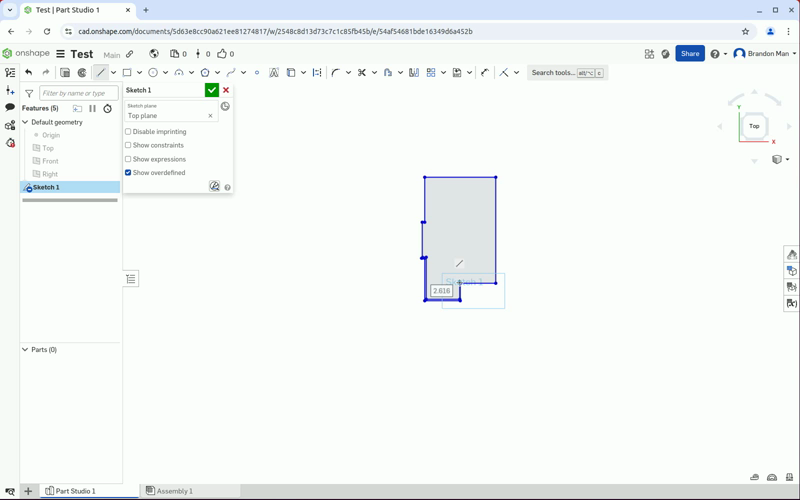
key_down(shift)
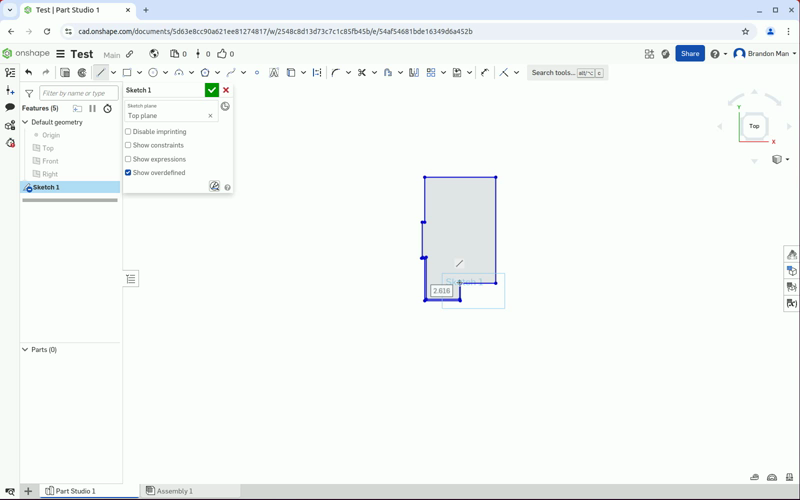
mouse_move(489, 282)
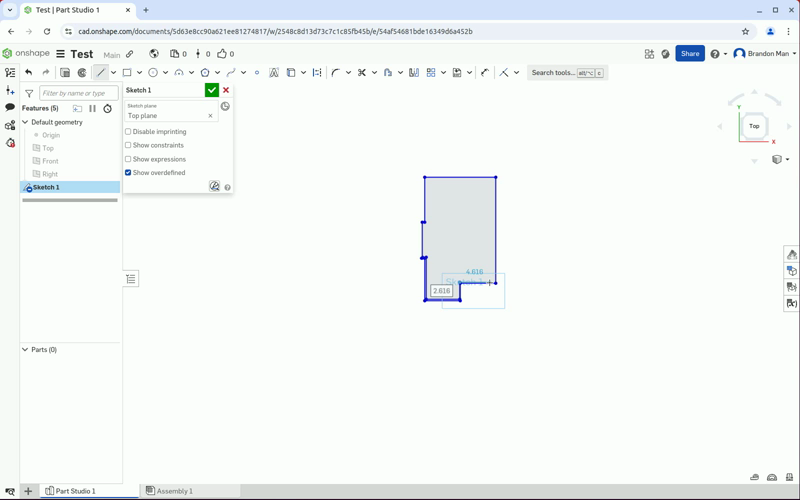
mouse_move(494, 282)
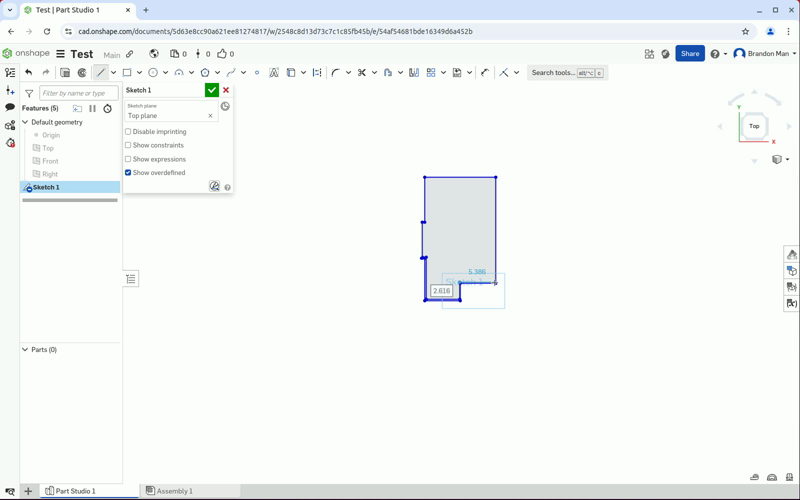
scroll(6)
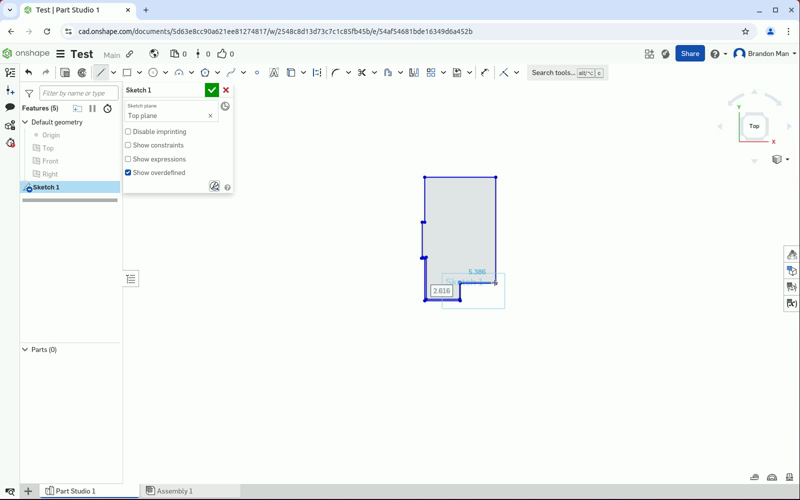
scroll(6)
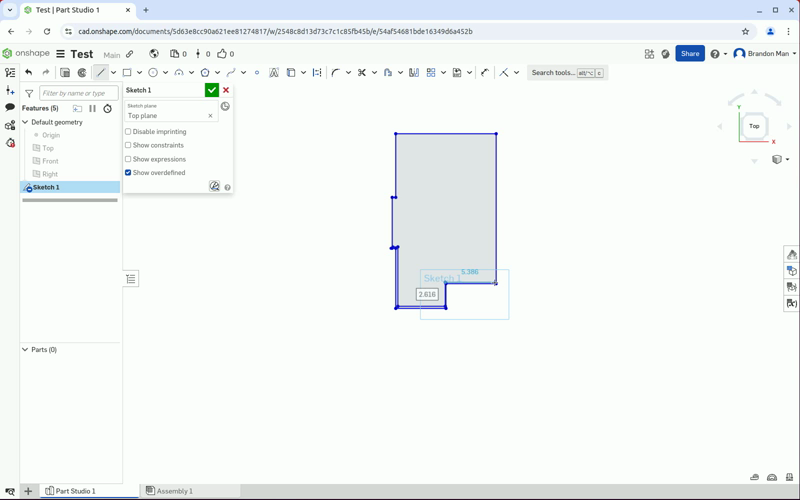
scroll(6)
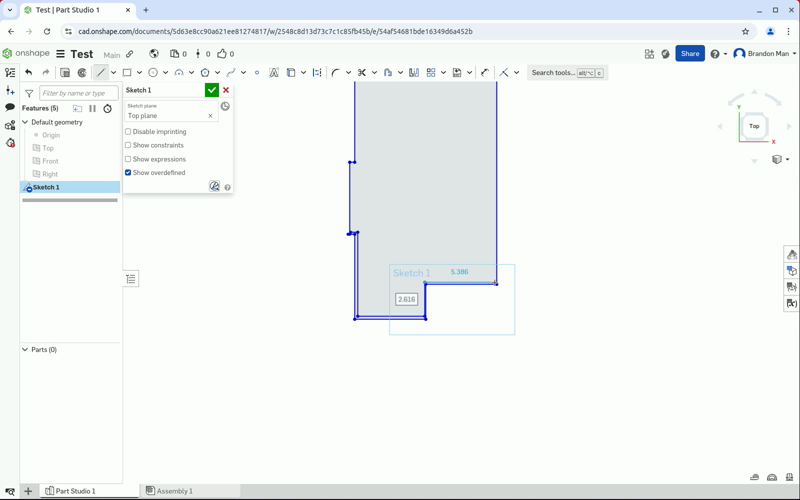
scroll(6)
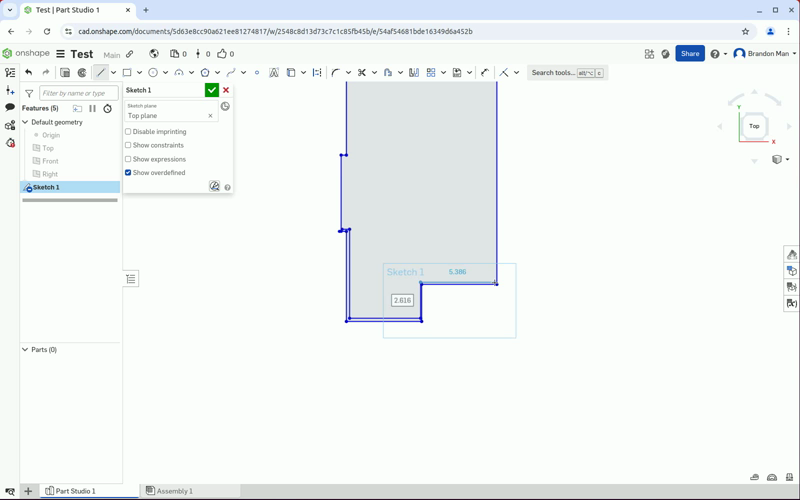
scroll(6)
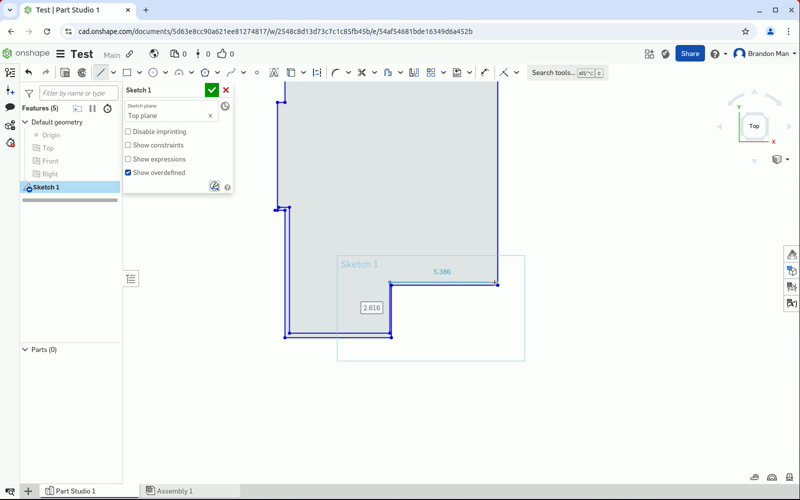
scroll(6)
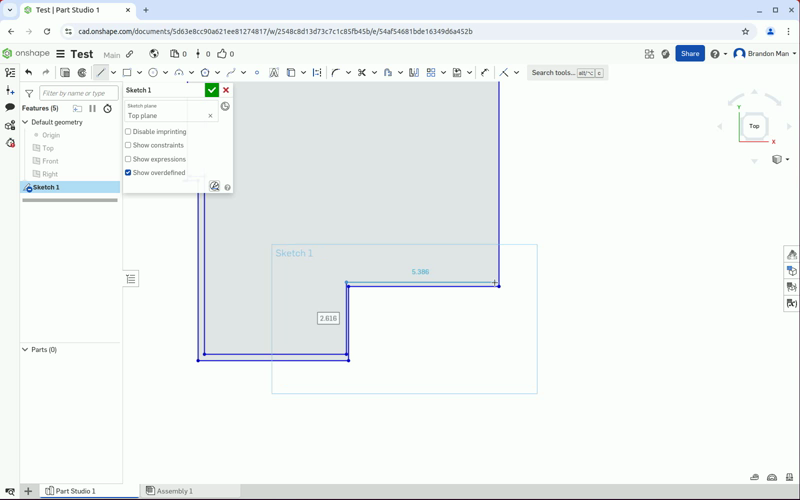
scroll(6)
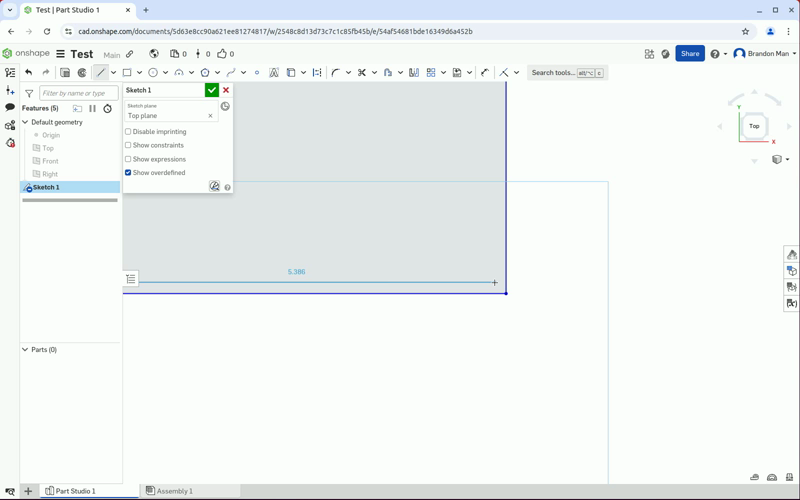
click(494, 282)
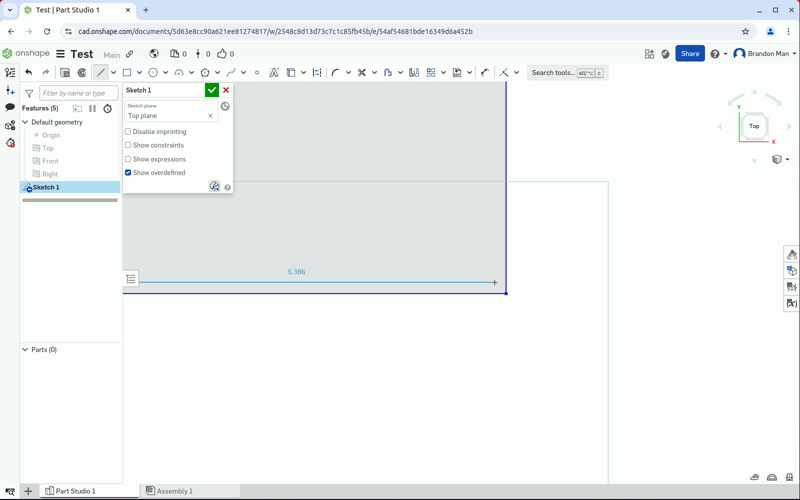
scroll(-6)
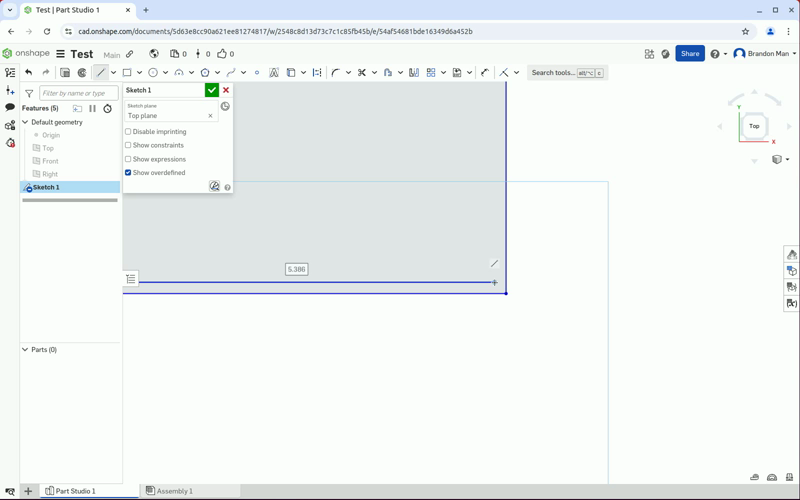
scroll(-6)
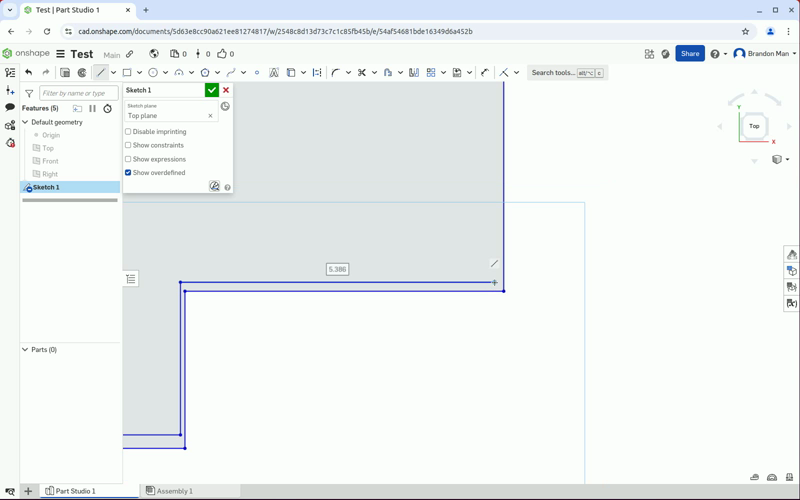
scroll(-6)
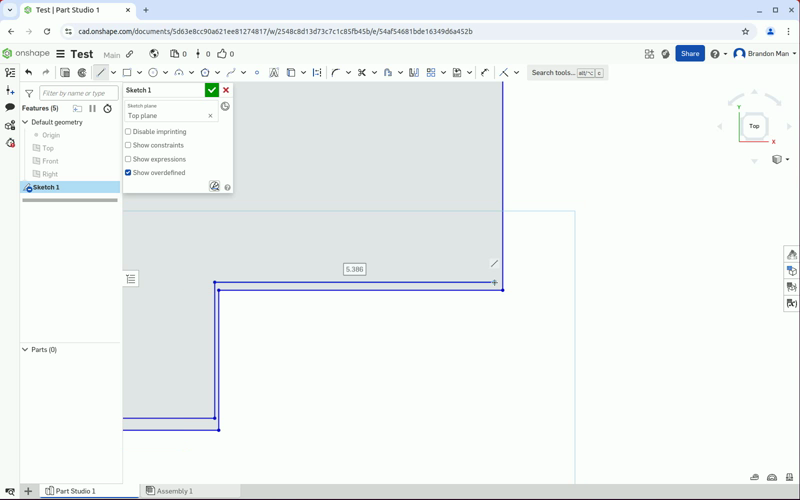
scroll(-6)
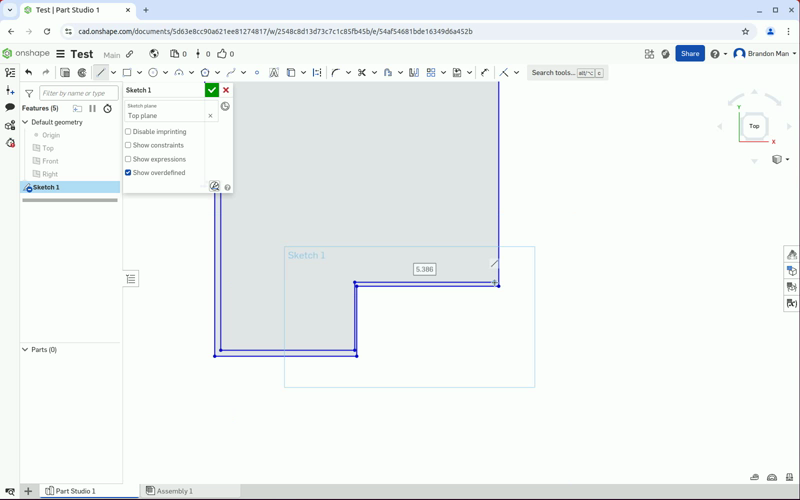
scroll(-6)
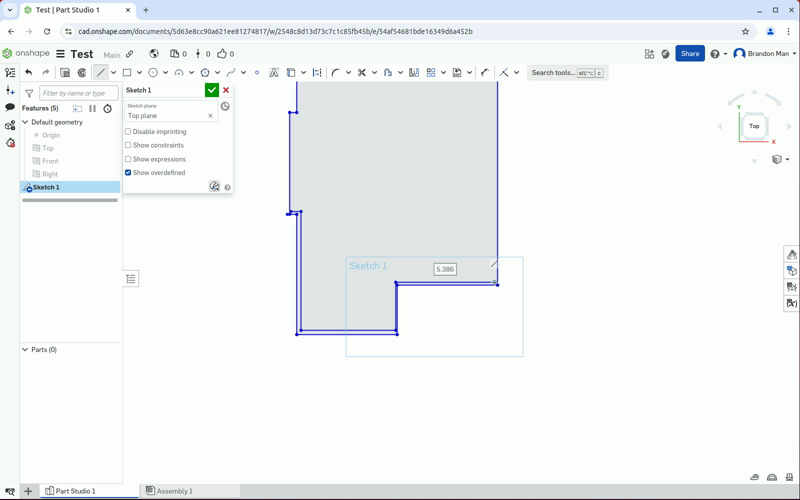
scroll(-6)
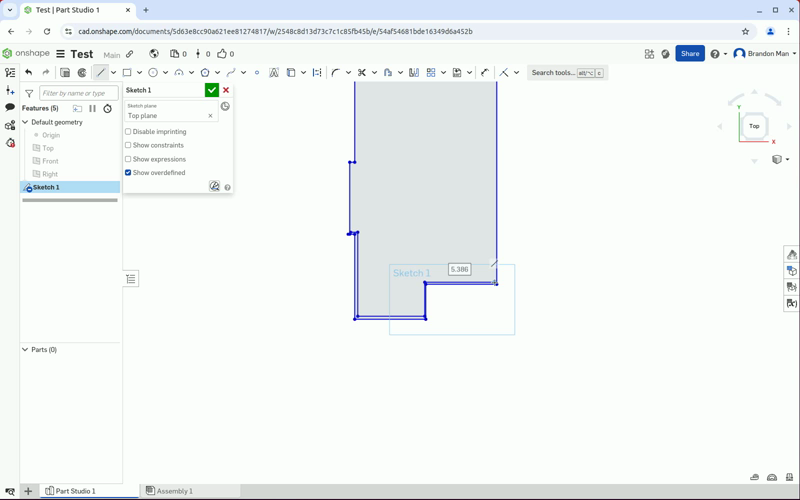
scroll(-6)
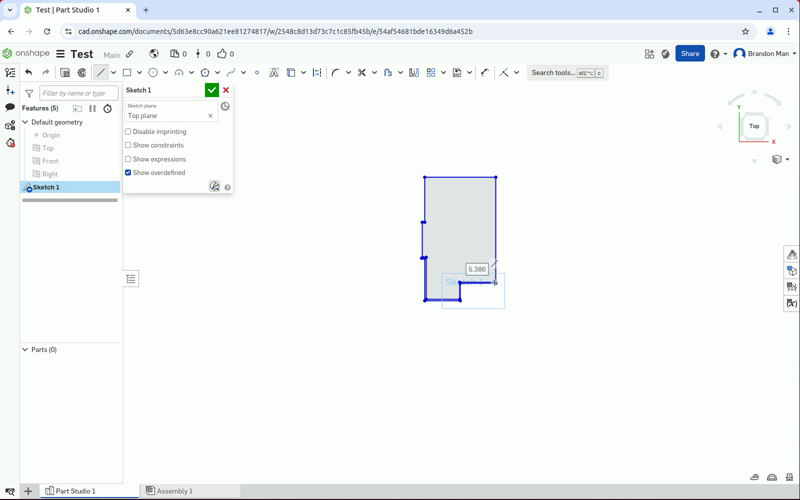
key_up(shift)
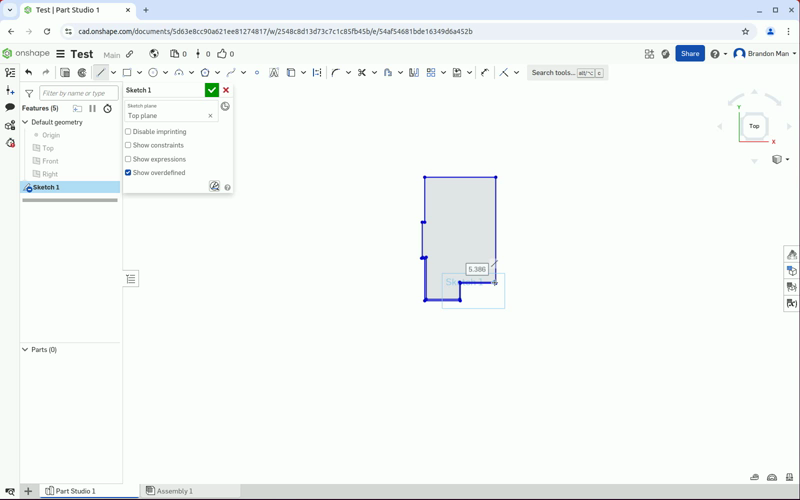
key_down(shift)
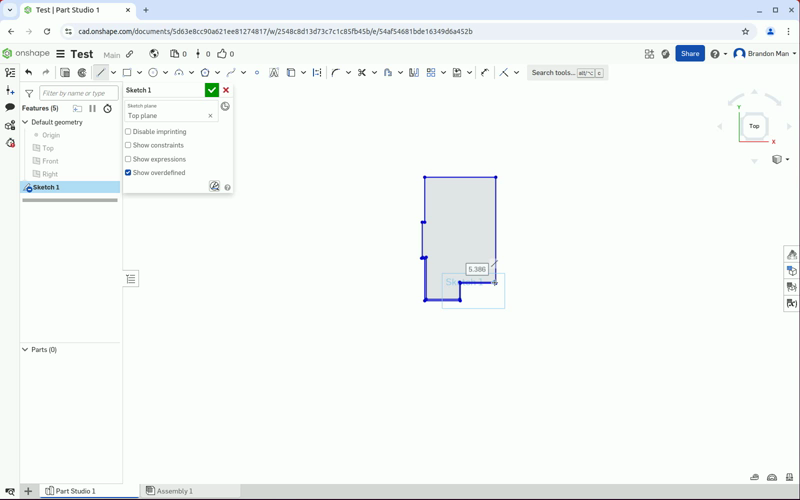
mouse_move(494, 177)
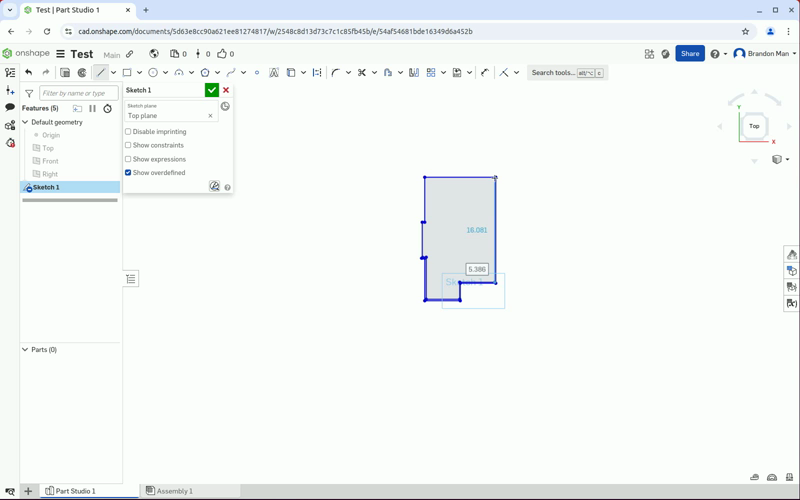
scroll(6)
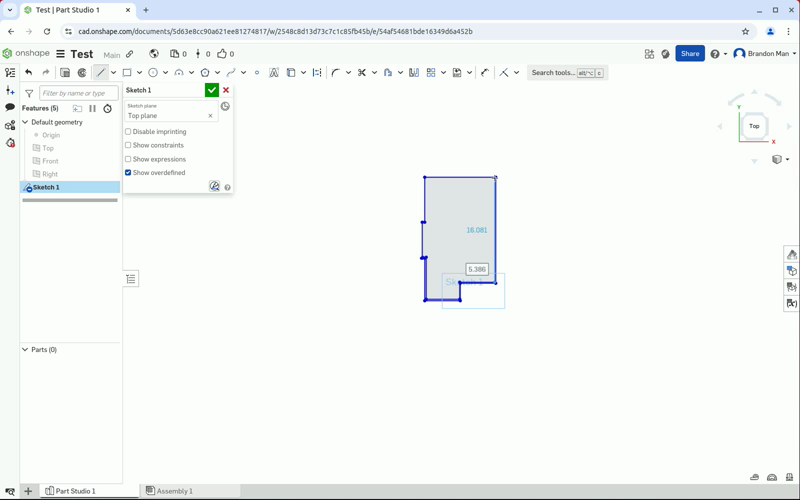
scroll(6)
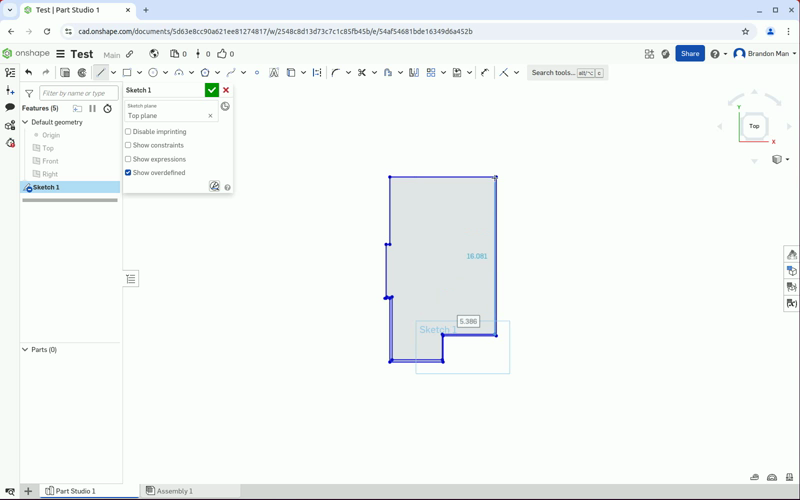
scroll(6)
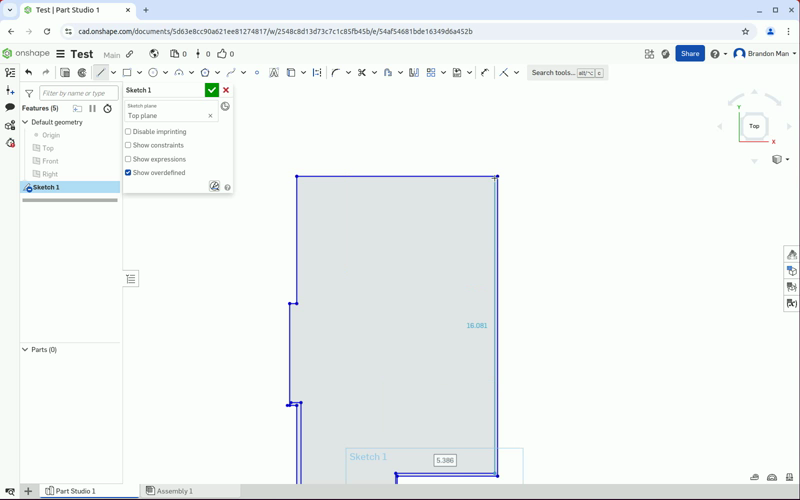
scroll(6)
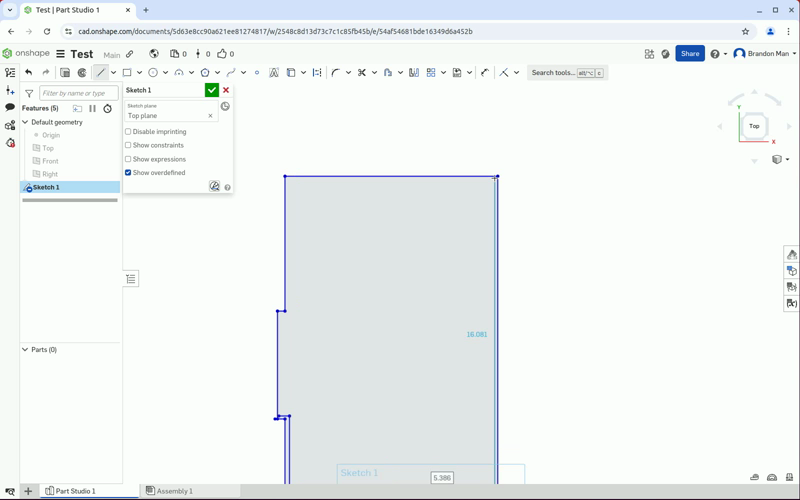
scroll(6)
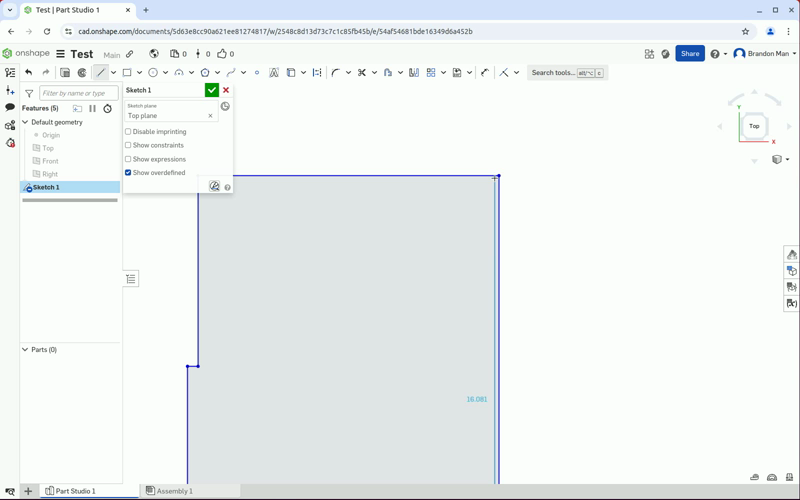
scroll(6)
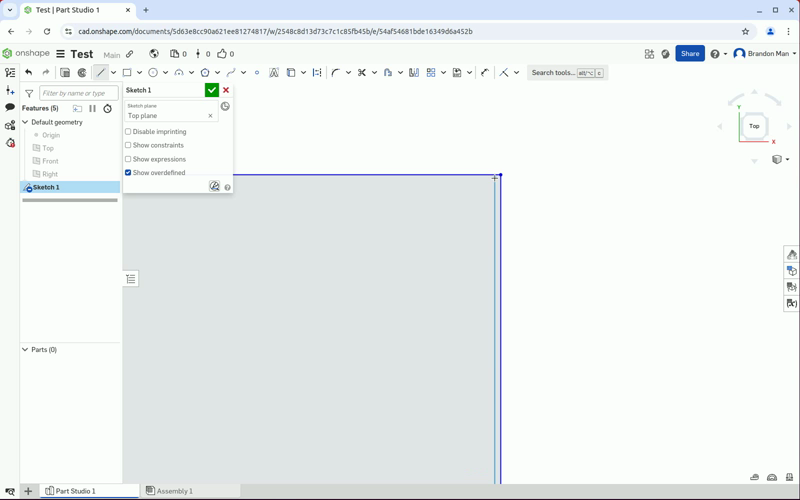
scroll(6)
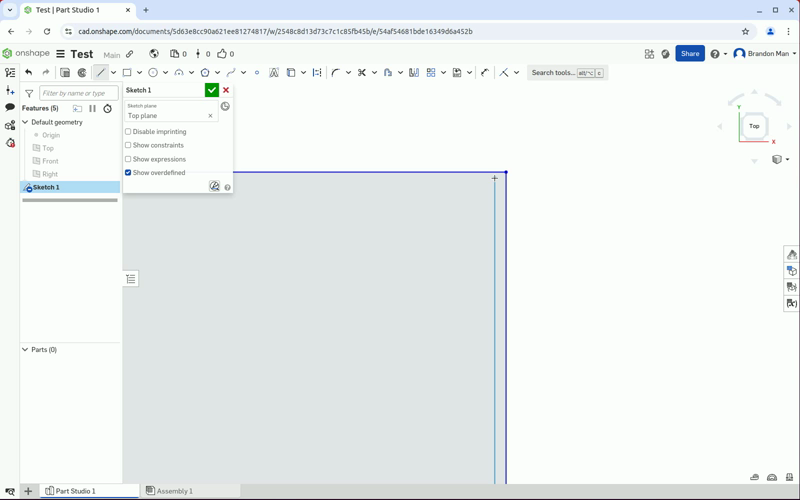
click(494, 177)
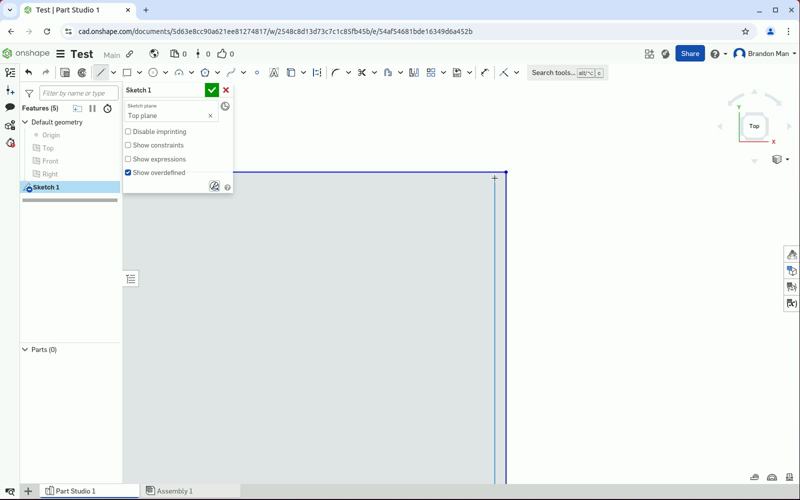
scroll(-6)
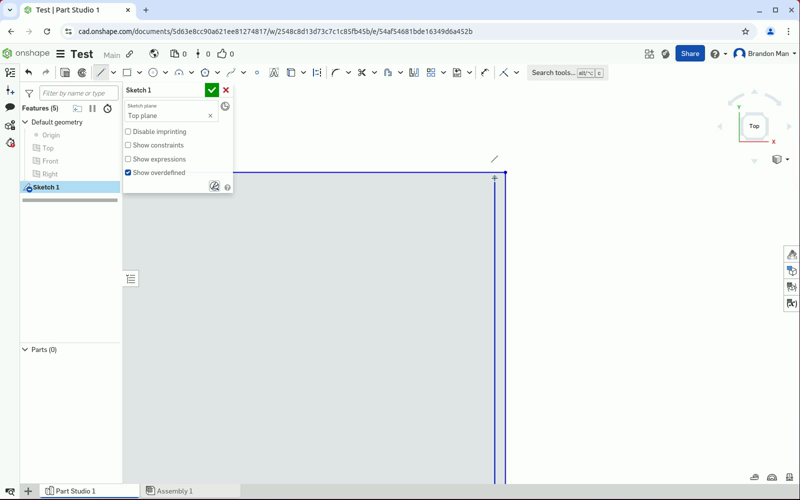
scroll(-6)
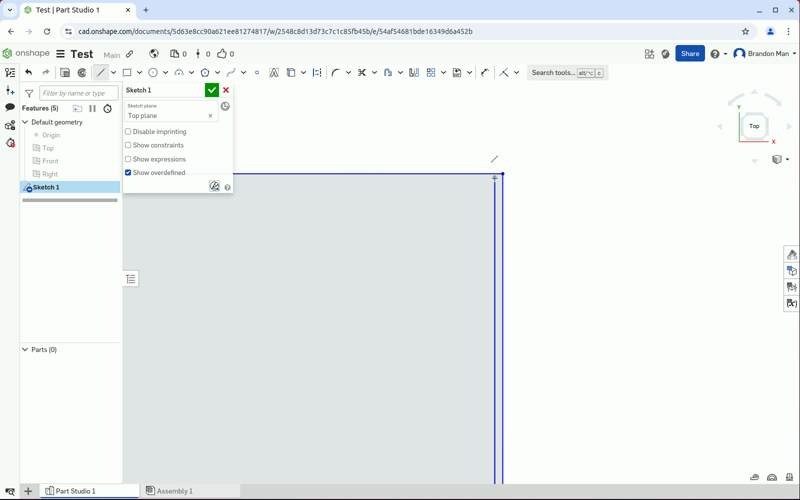
scroll(-6)
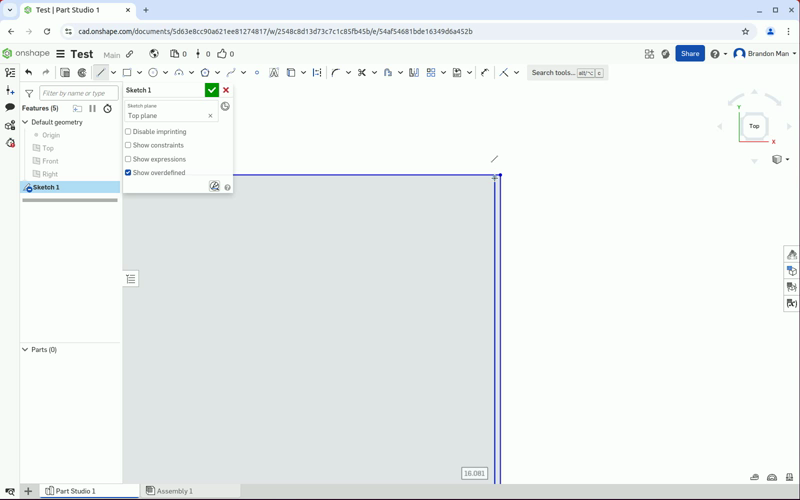
scroll(-6)
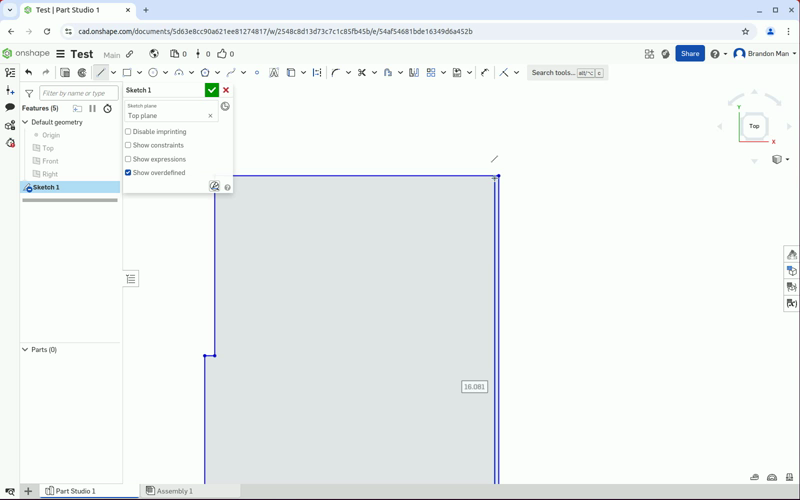
scroll(-6)
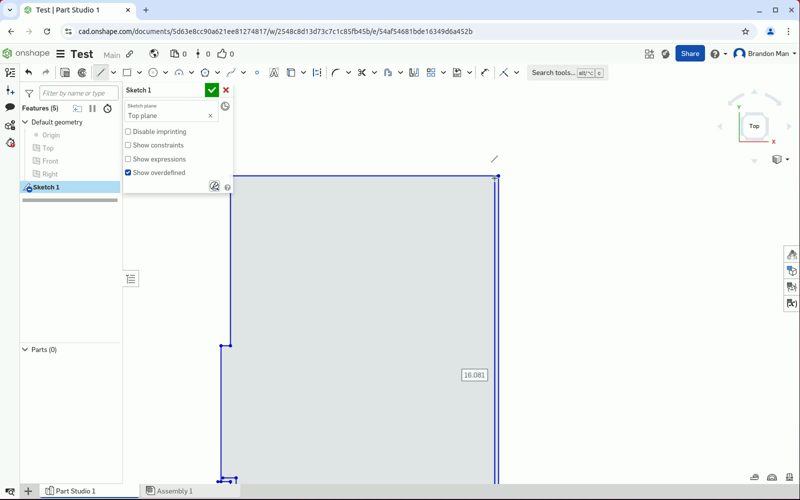
scroll(-6)
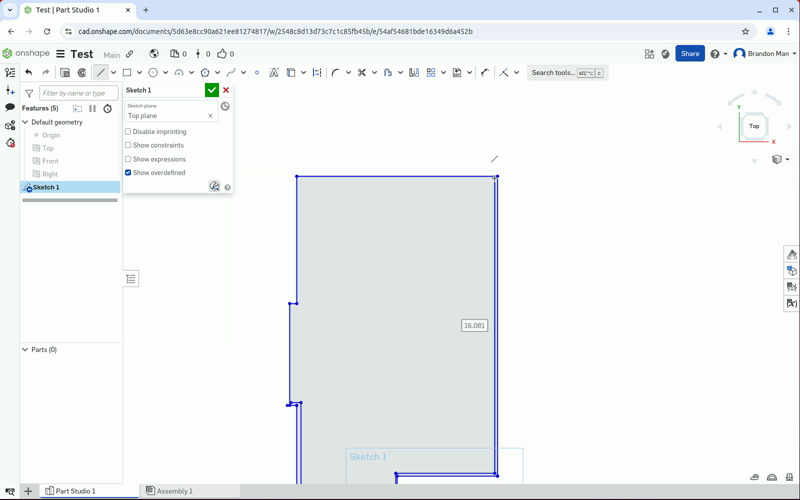
scroll(-6)
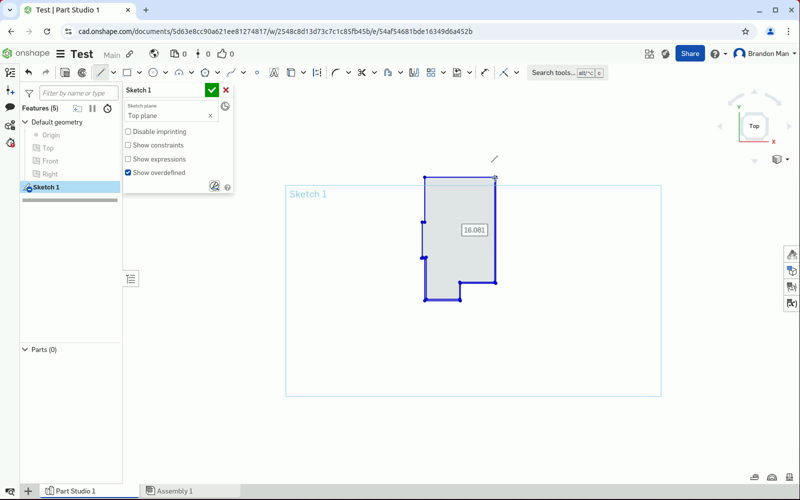
key_up(shift)
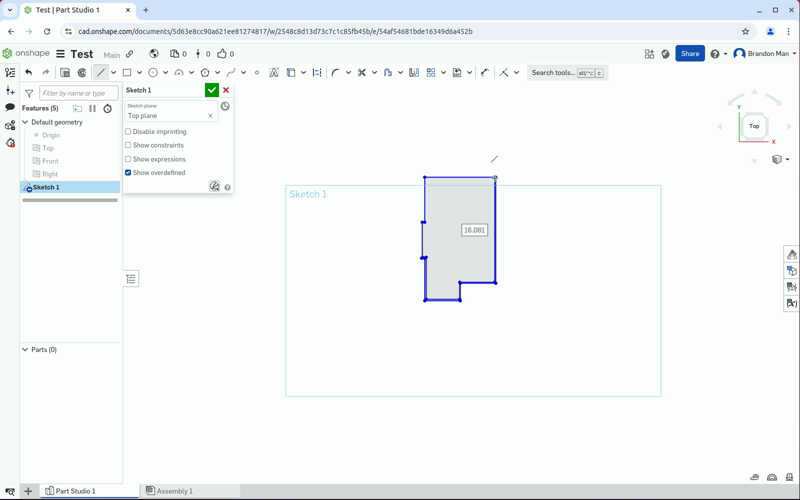
key_down(shift)
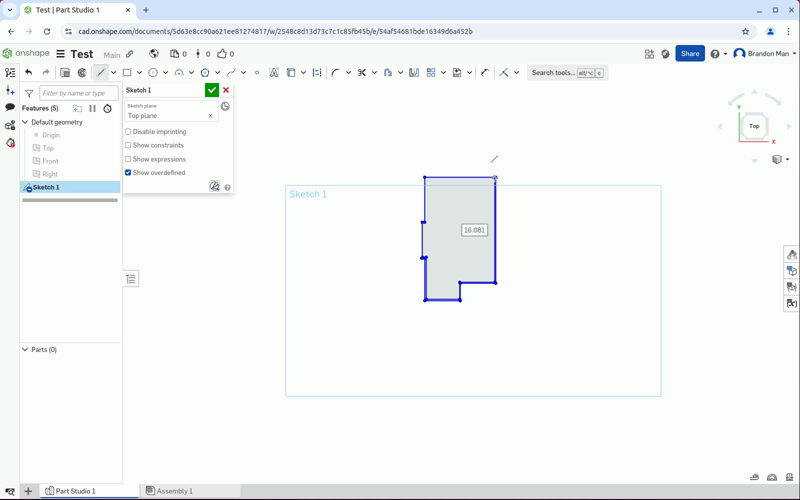
mouse_move(426, 177)
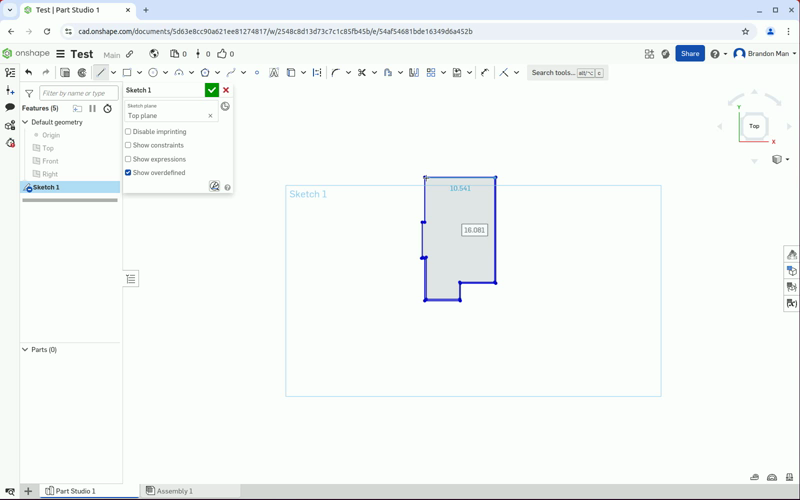
scroll(6)
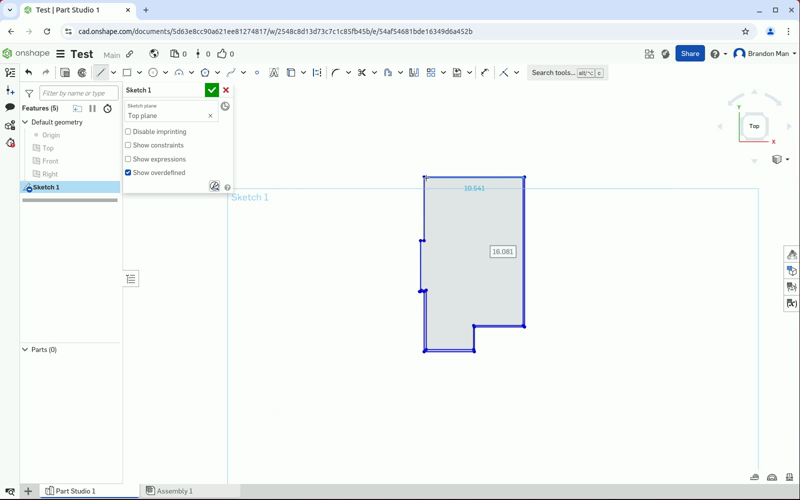
scroll(6)
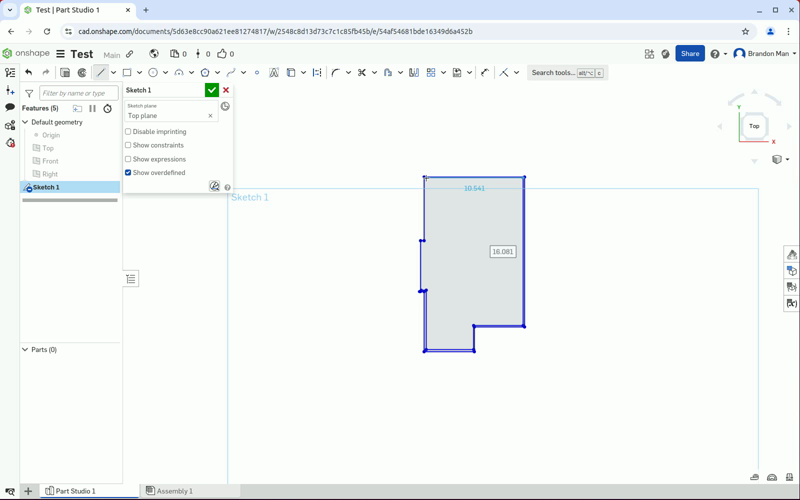
scroll(6)
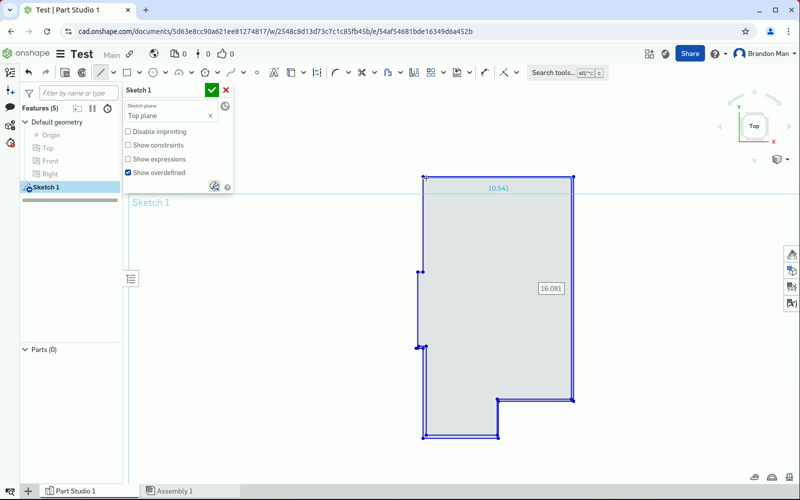
scroll(6)
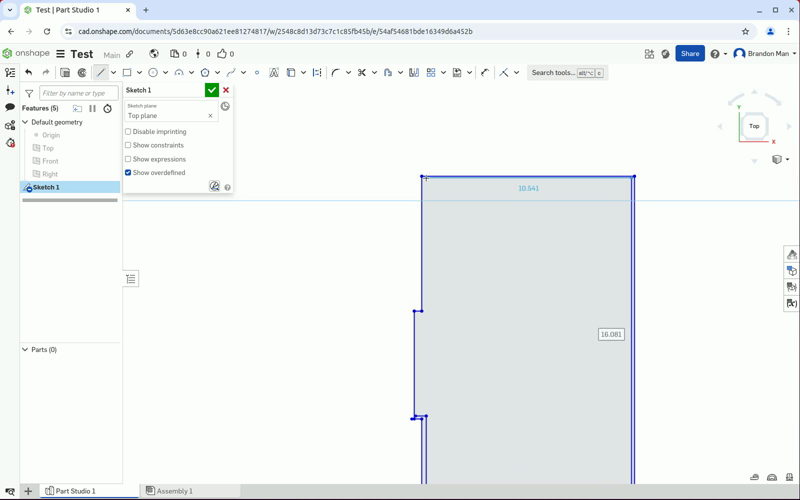
scroll(6)
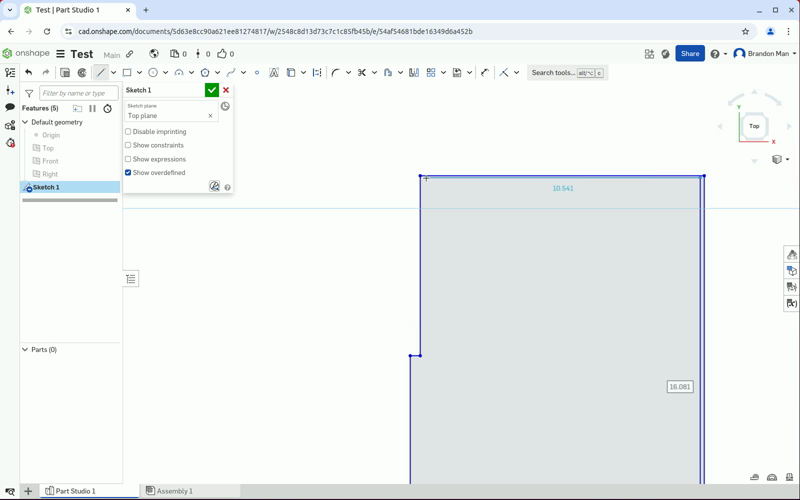
scroll(6)
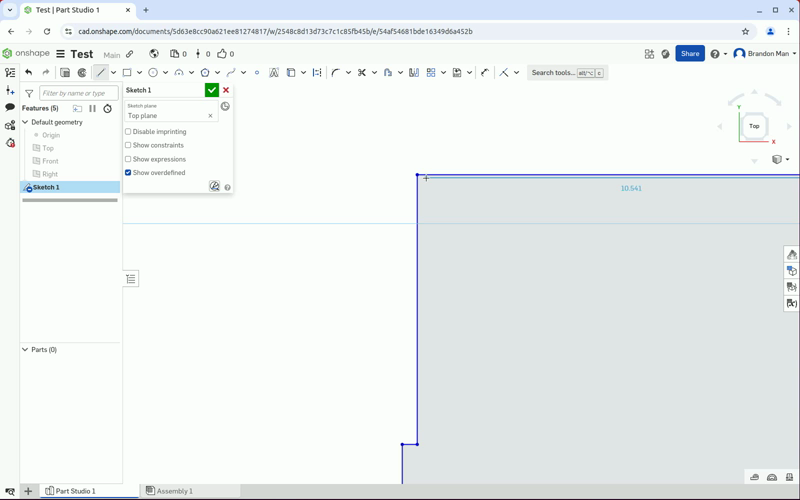
scroll(6)
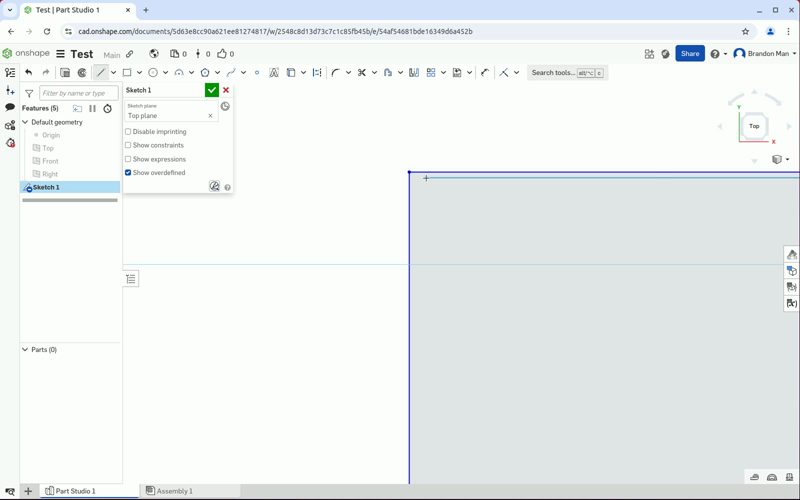
click(426, 177)
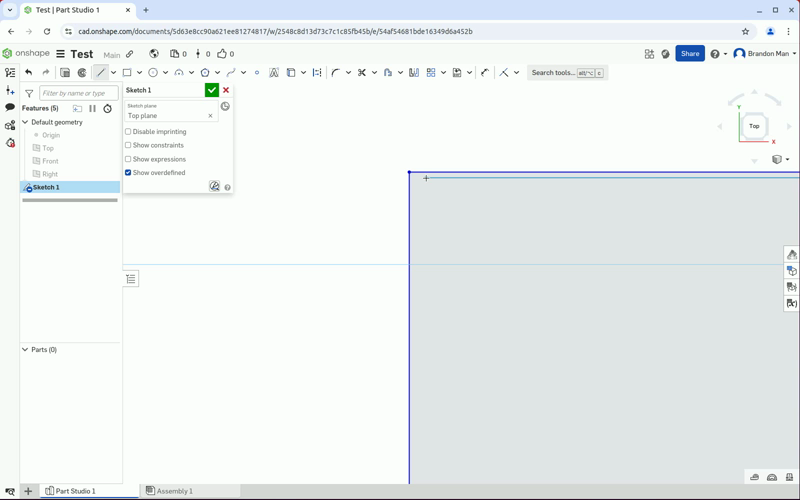
scroll(-6)
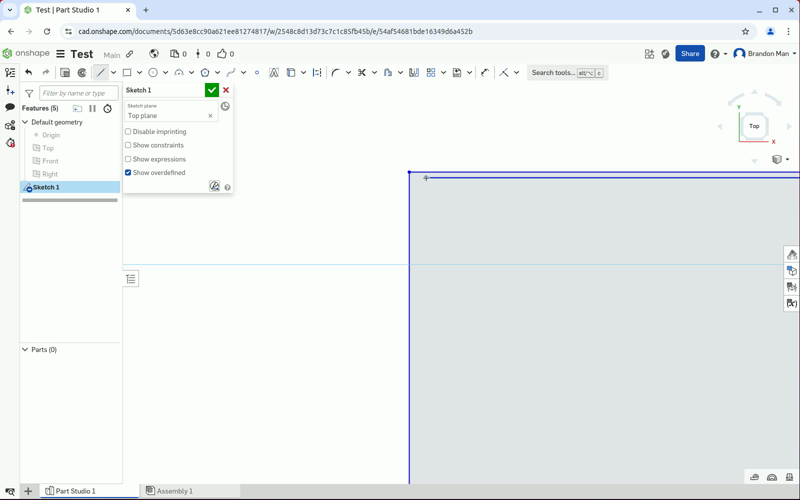
scroll(-6)
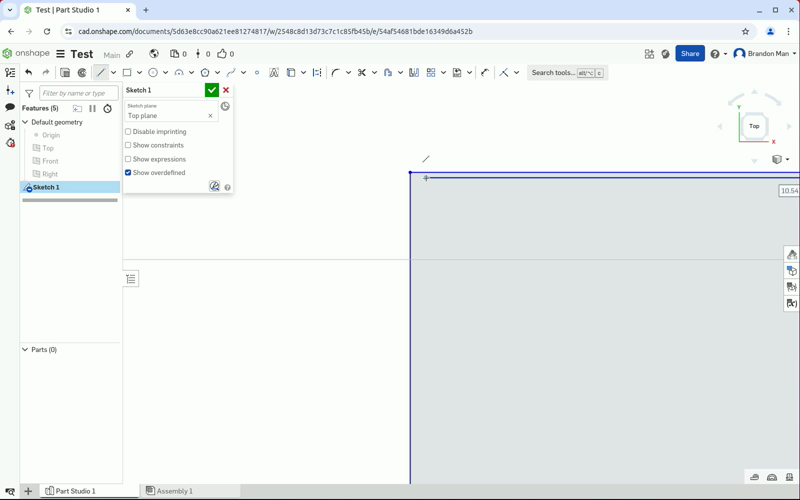
scroll(-6)
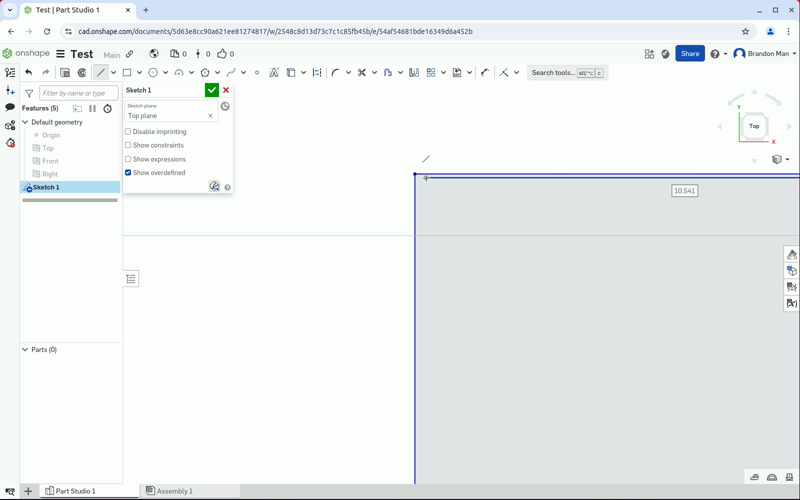
scroll(-6)
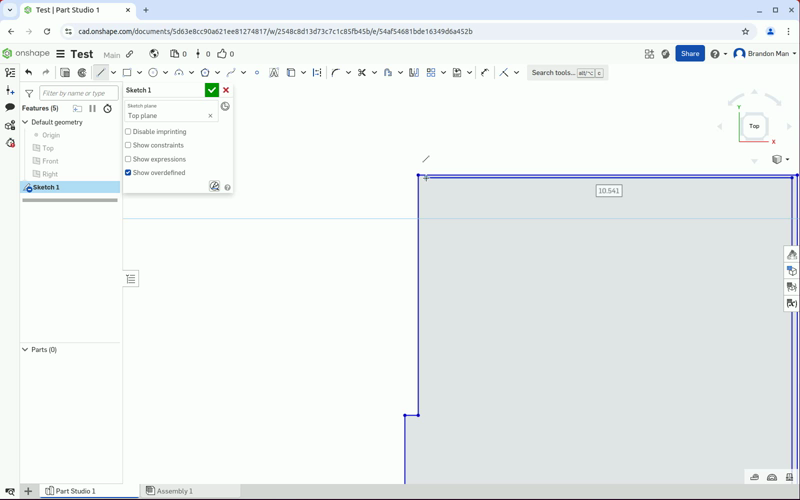
scroll(-6)
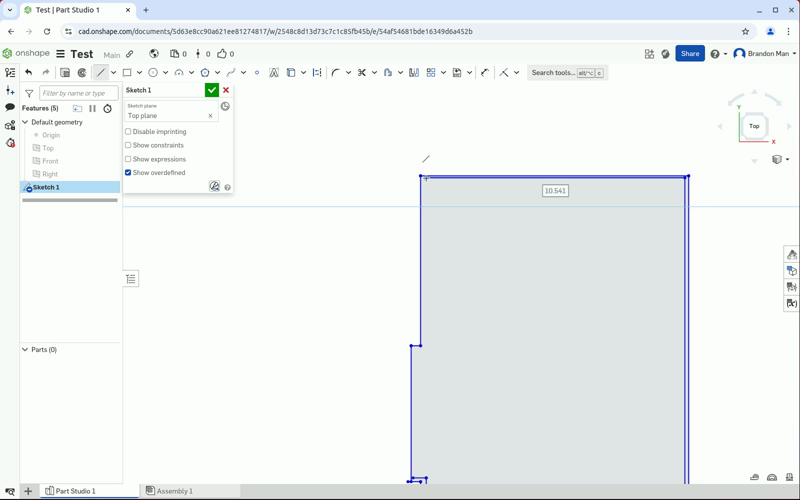
scroll(-6)
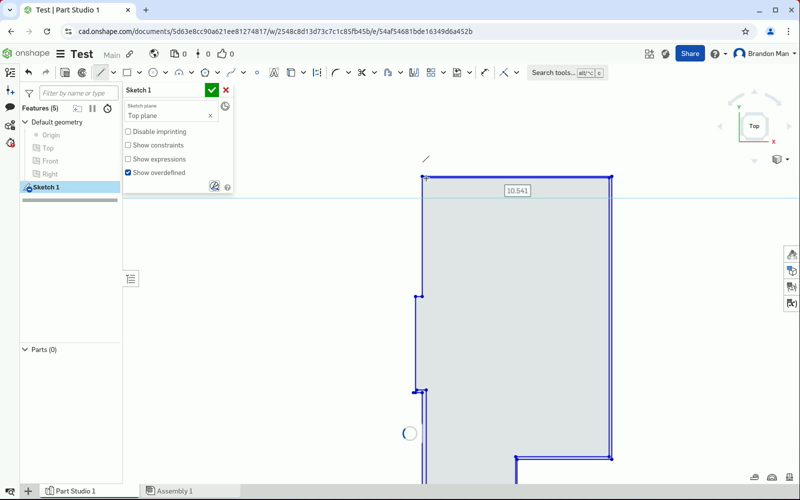
scroll(-6)
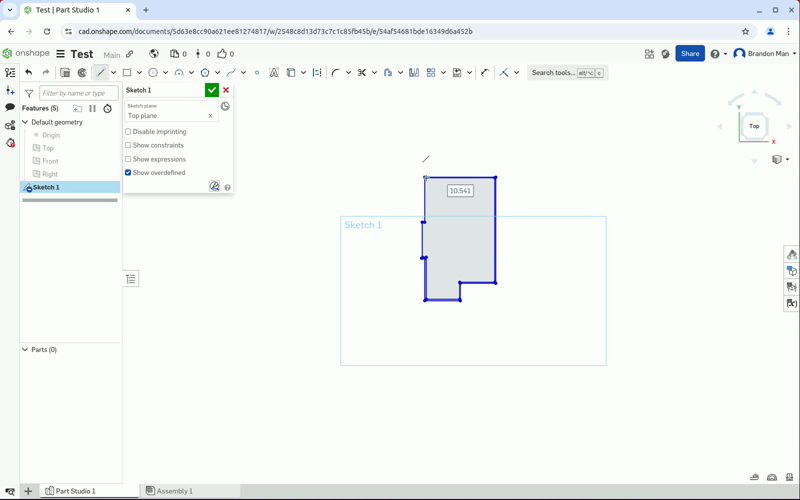
key_up(shift)
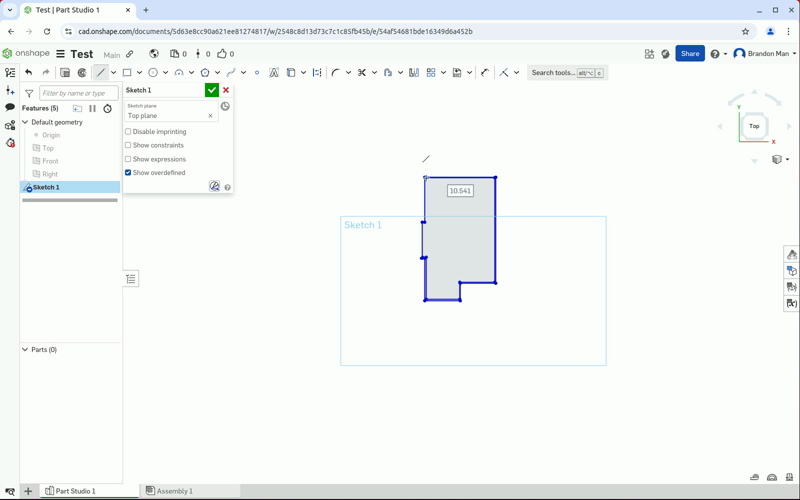
key_down(shift)
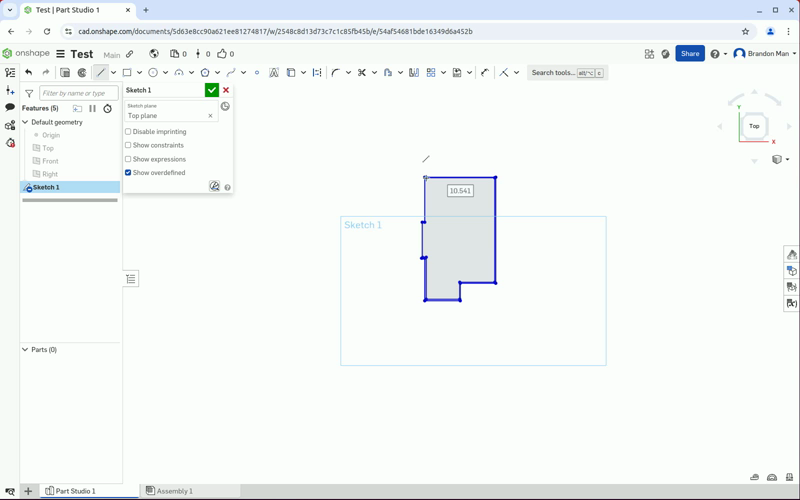
mouse_move(456, 177)
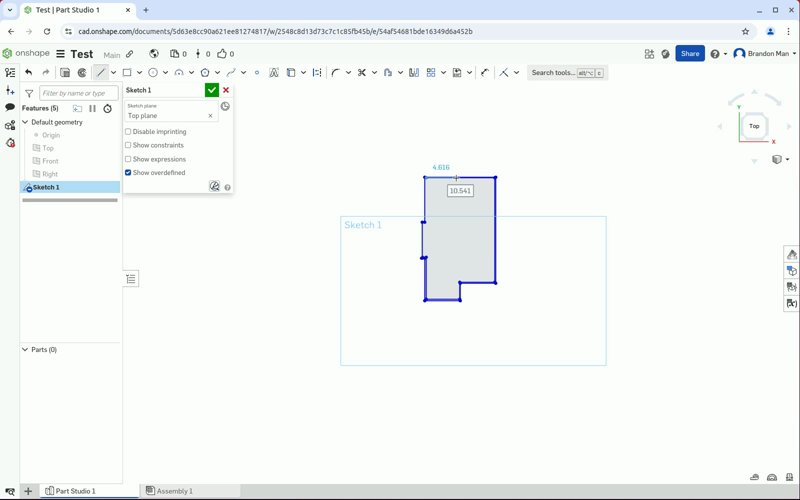
mouse_move(426, 224)
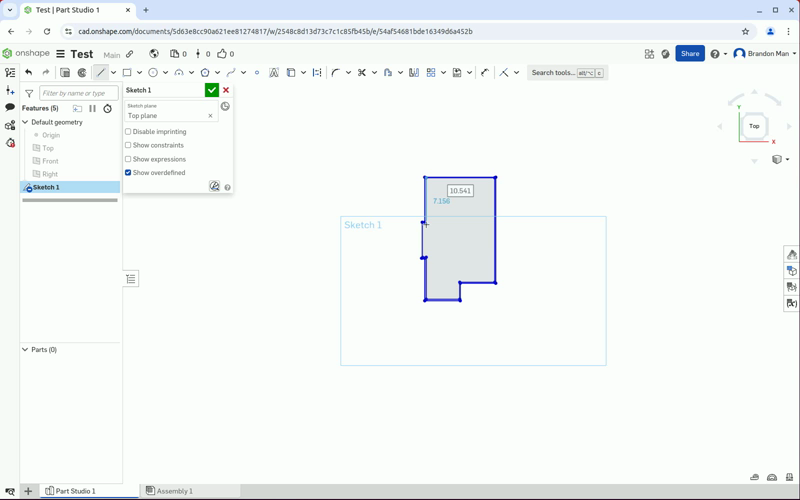
scroll(6)
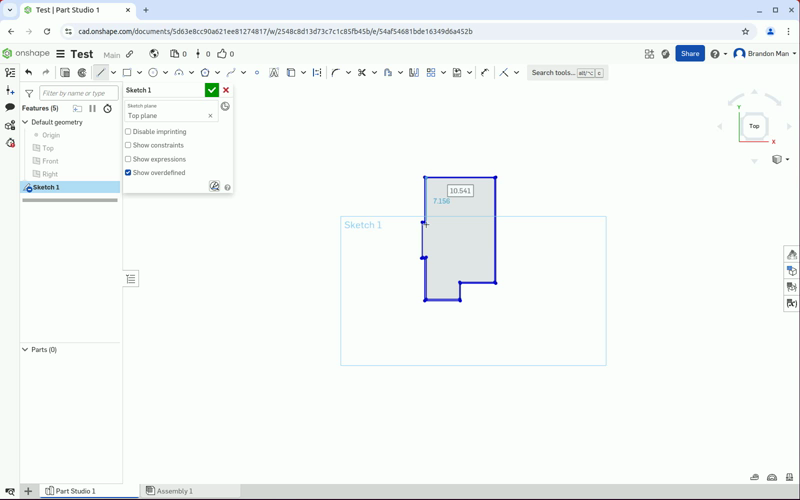
scroll(6)
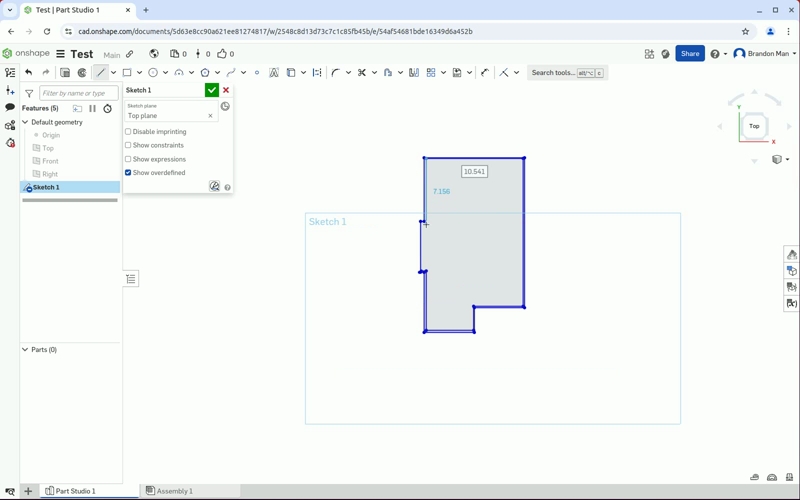
scroll(6)
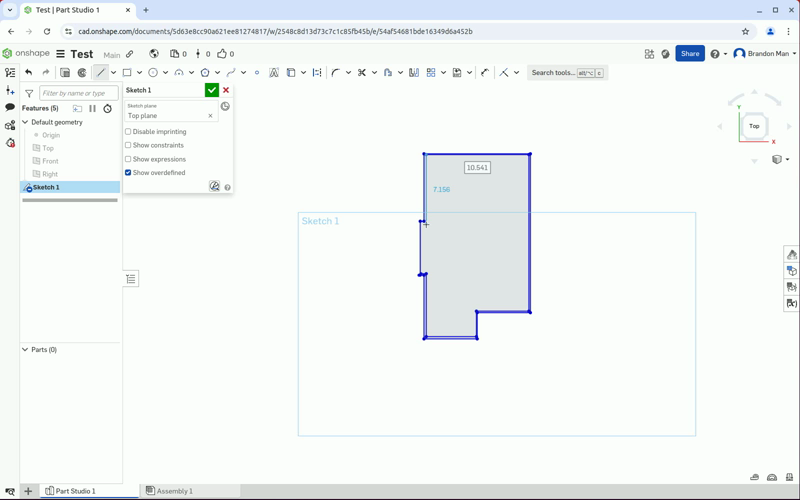
scroll(6)
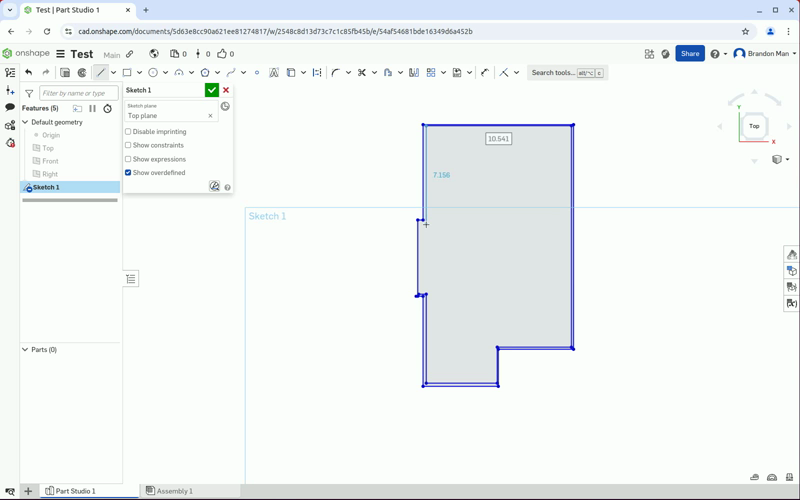
scroll(6)
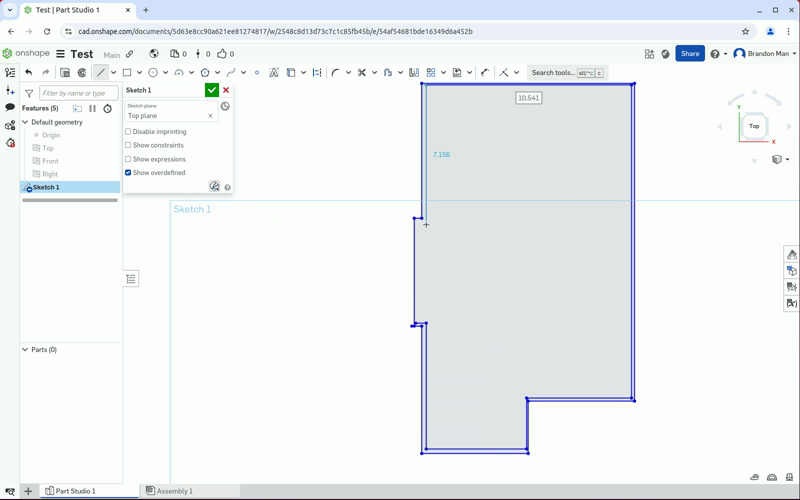
scroll(6)
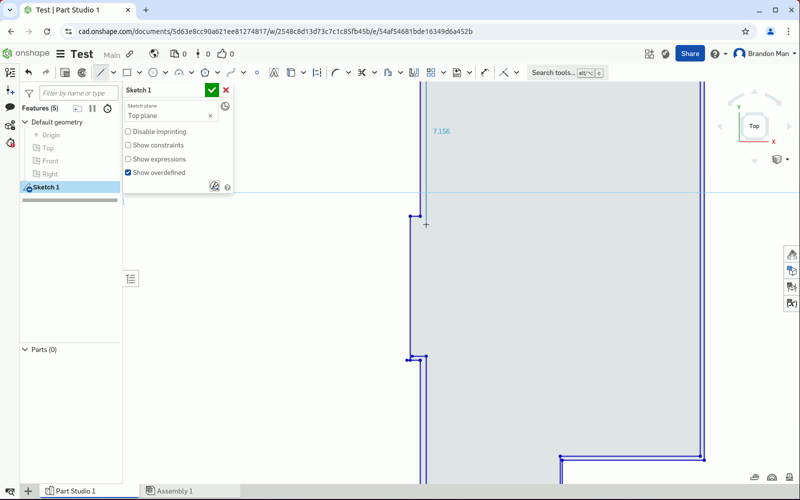
scroll(6)
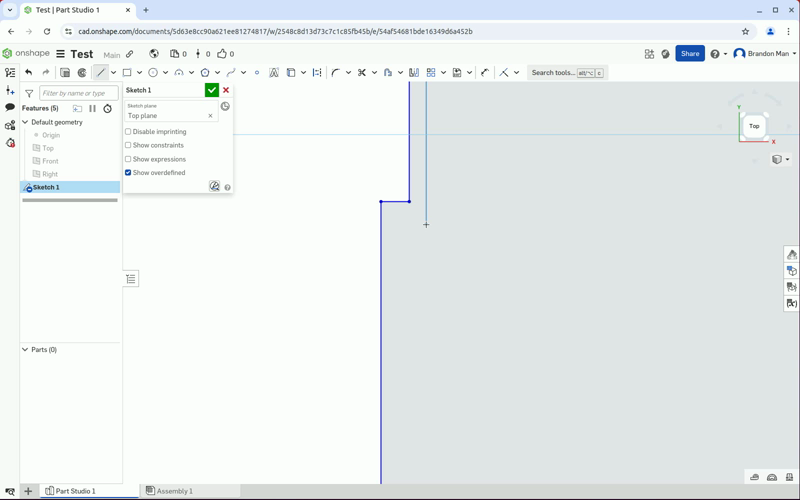
click(426, 224)
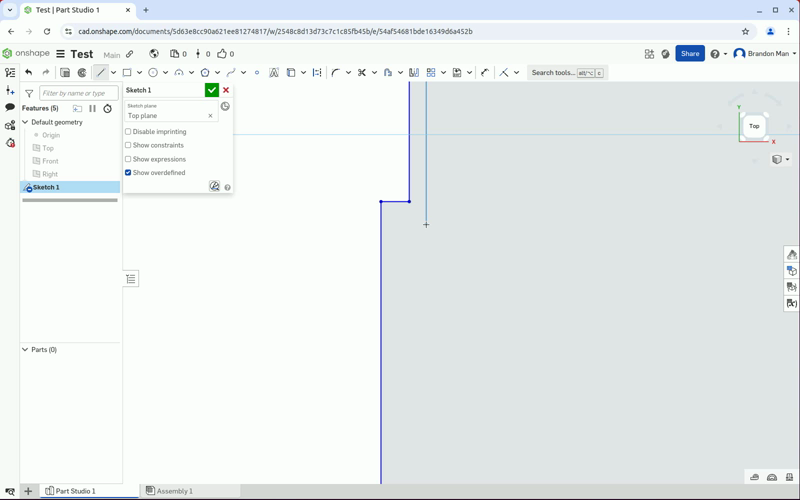
scroll(-6)
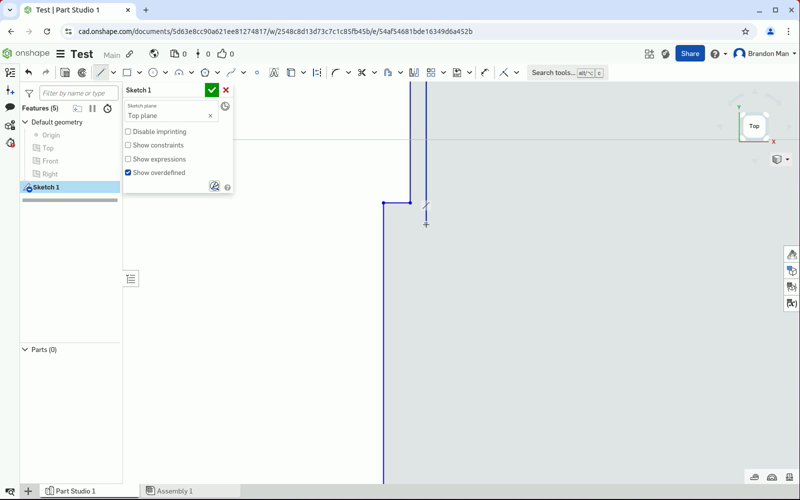
scroll(-6)
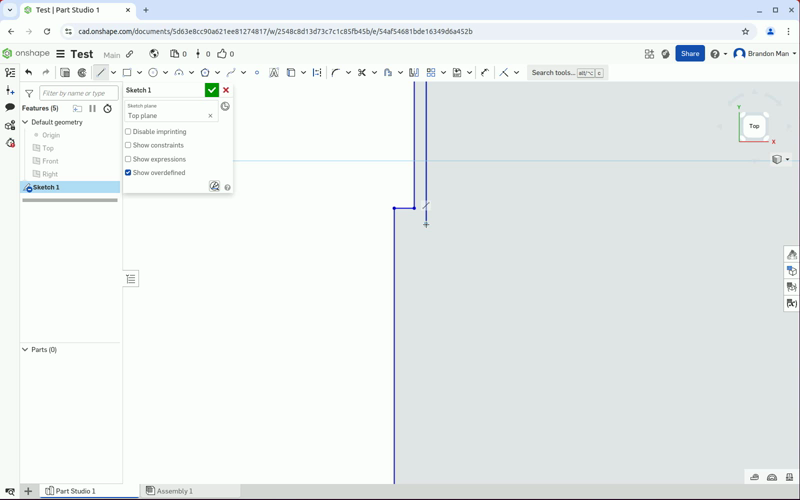
scroll(-6)
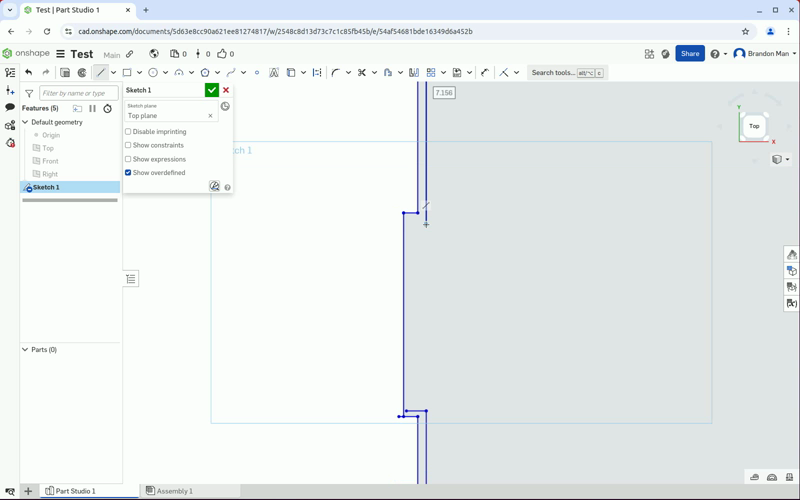
scroll(-6)
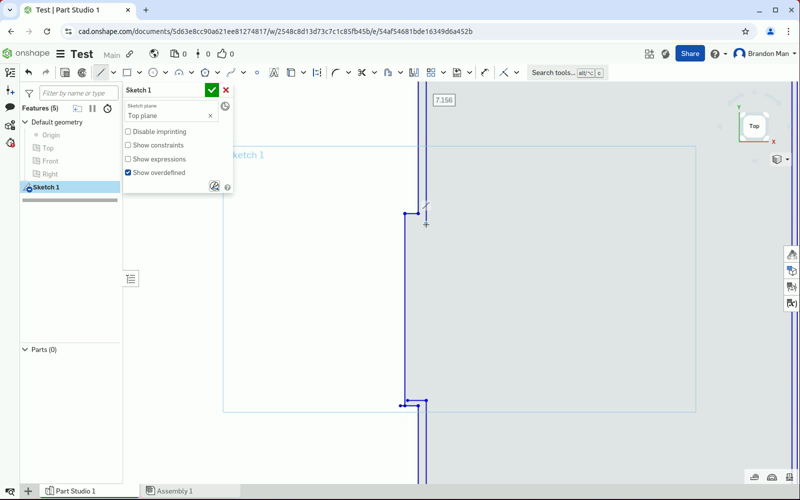
scroll(-6)
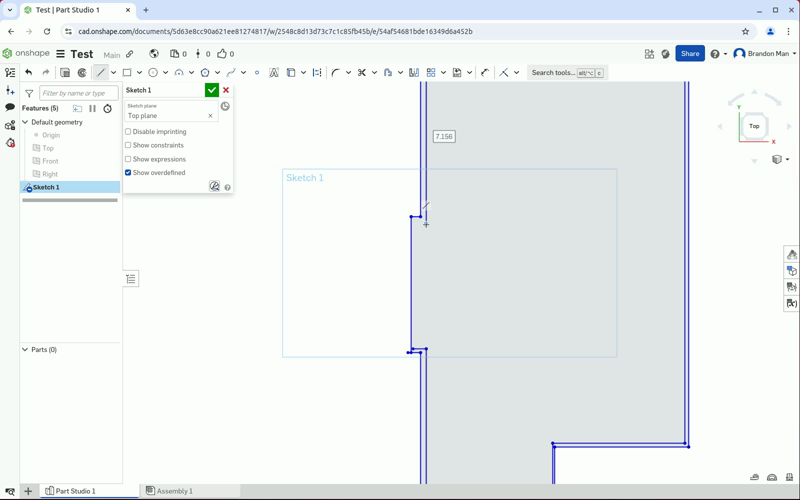
scroll(-6)
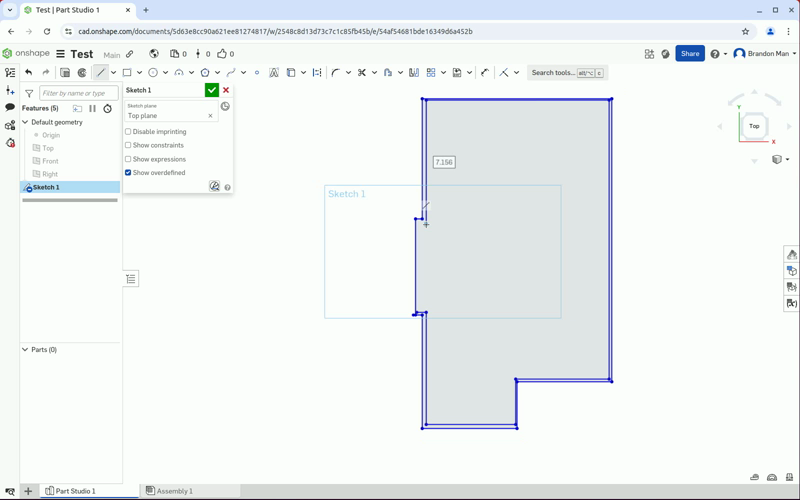
scroll(-6)
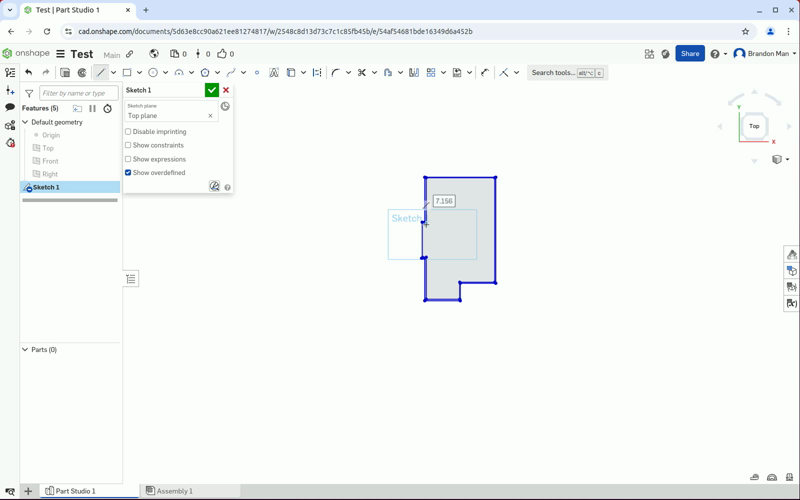
key_up(shift)
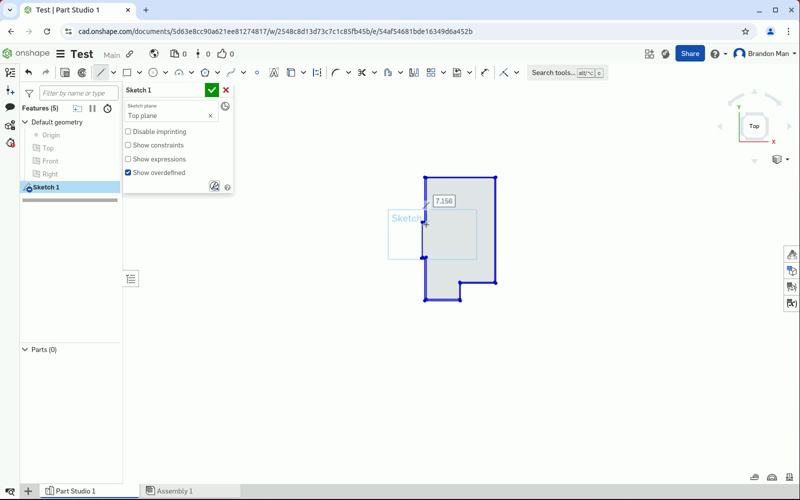
key_down(shift)
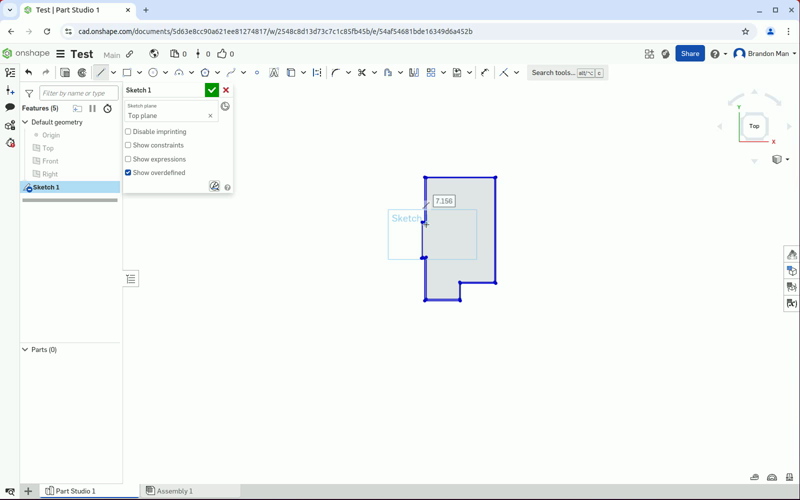
mouse_move(456, 224)
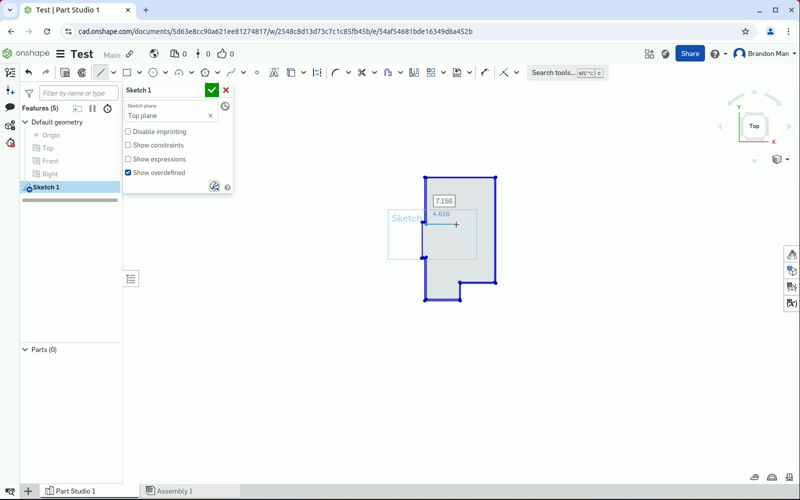
mouse_move(422, 224)
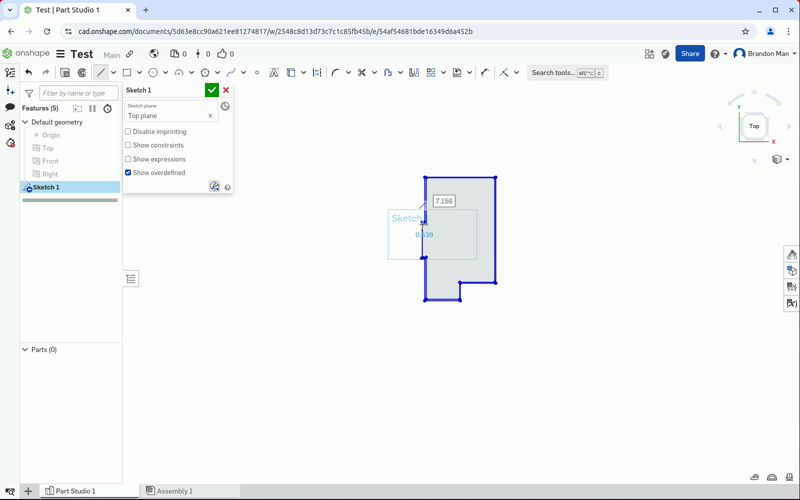
scroll(6)
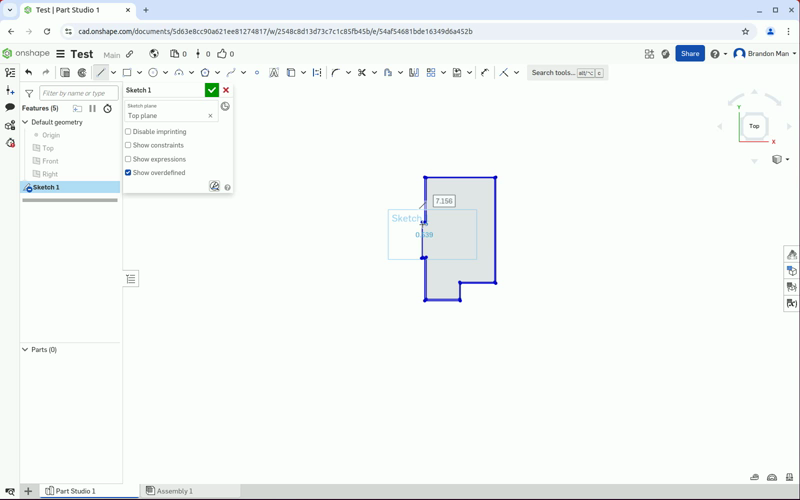
scroll(6)
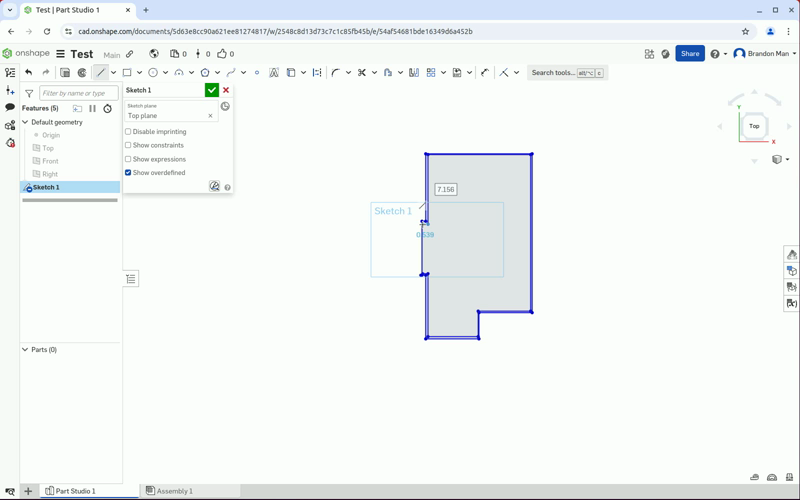
scroll(6)
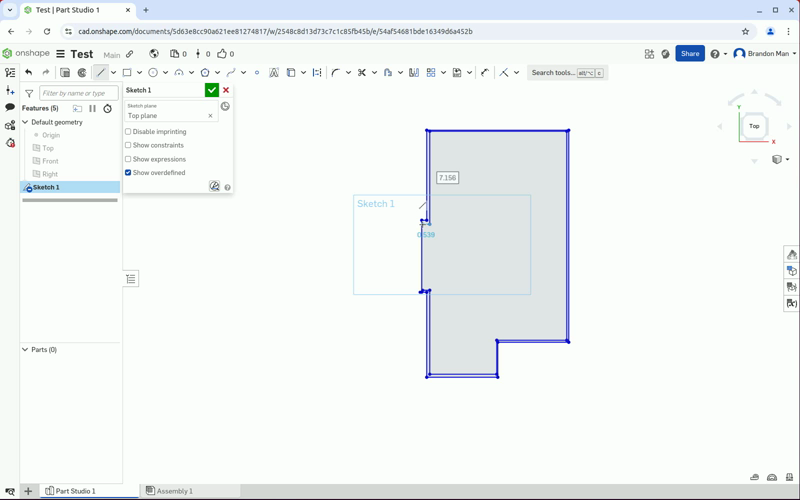
scroll(6)
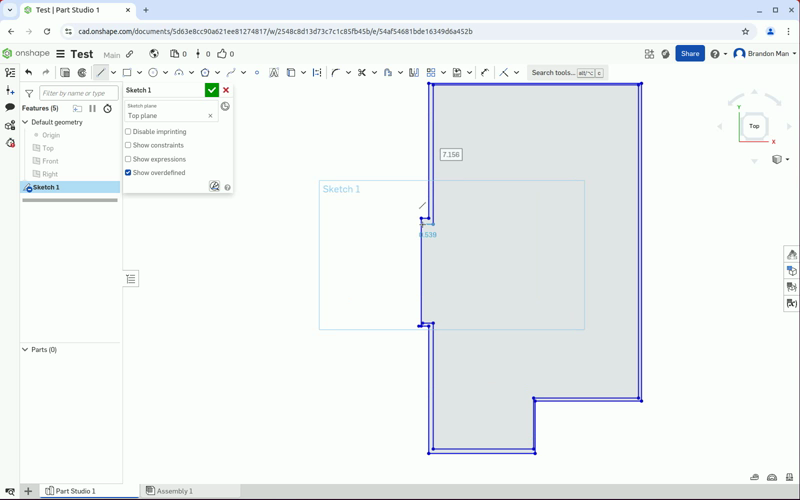
scroll(6)
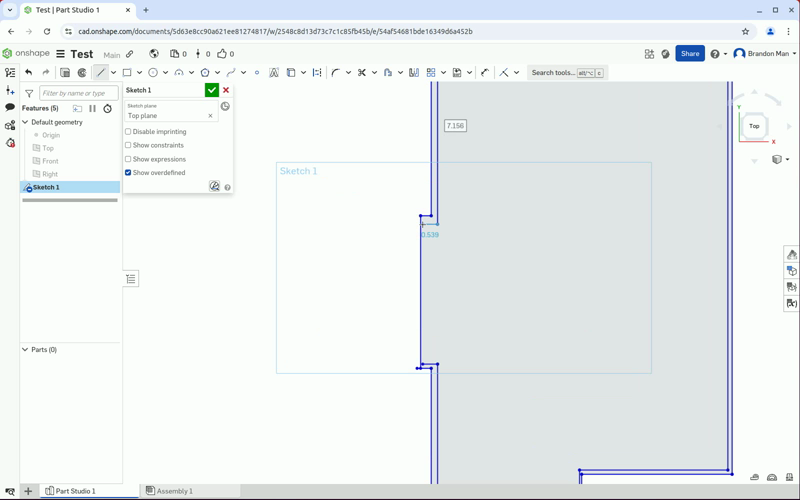
scroll(6)
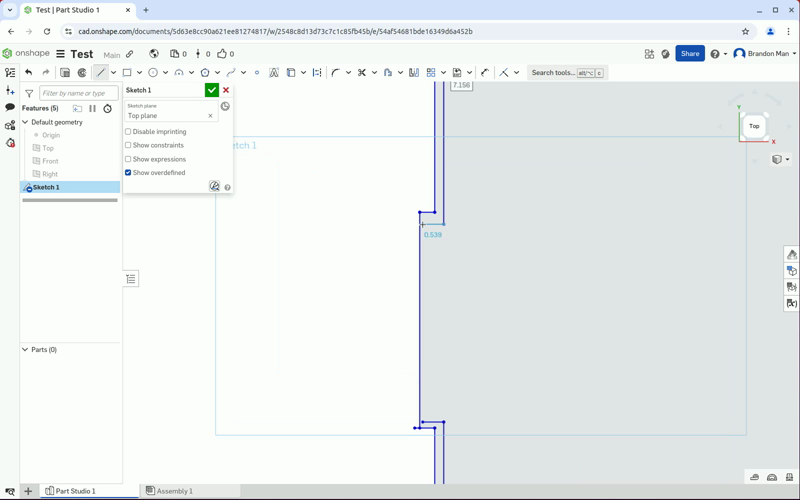
scroll(6)
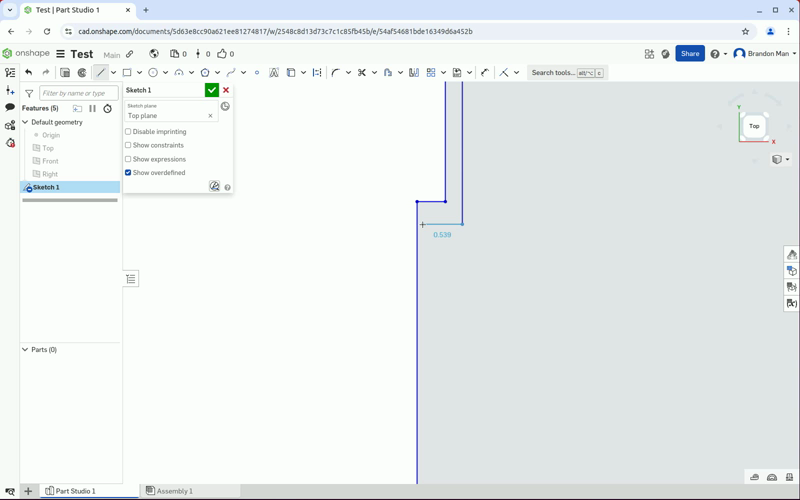
click(422, 224)
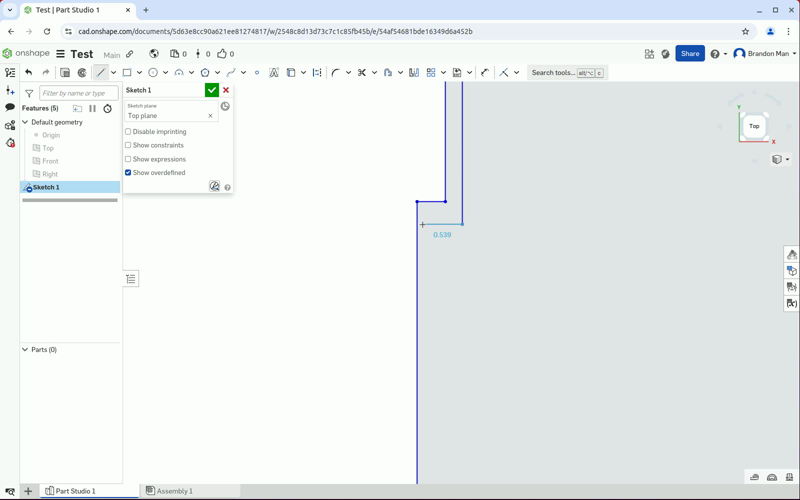
scroll(-6)
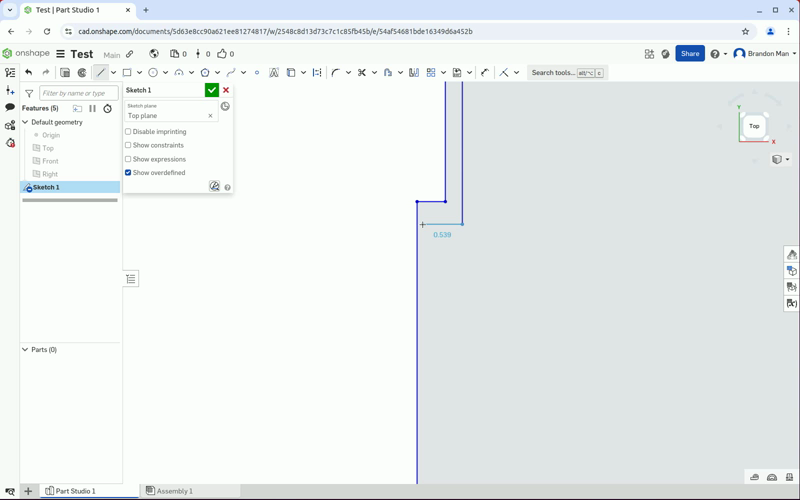
scroll(-6)
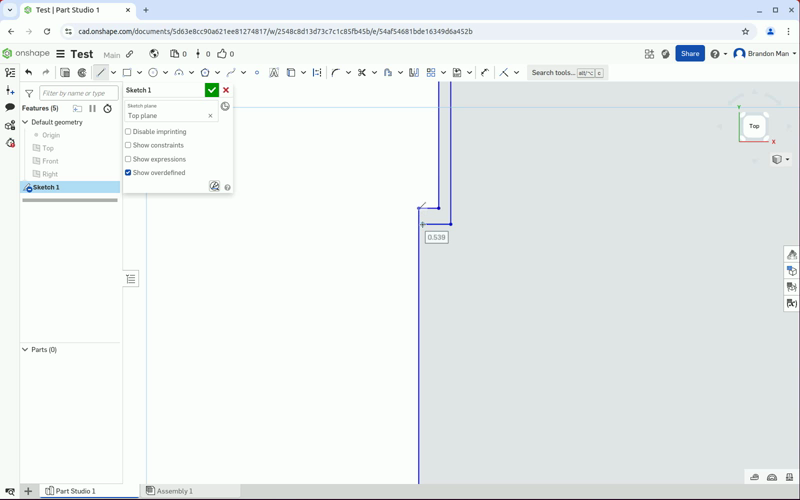
scroll(-6)
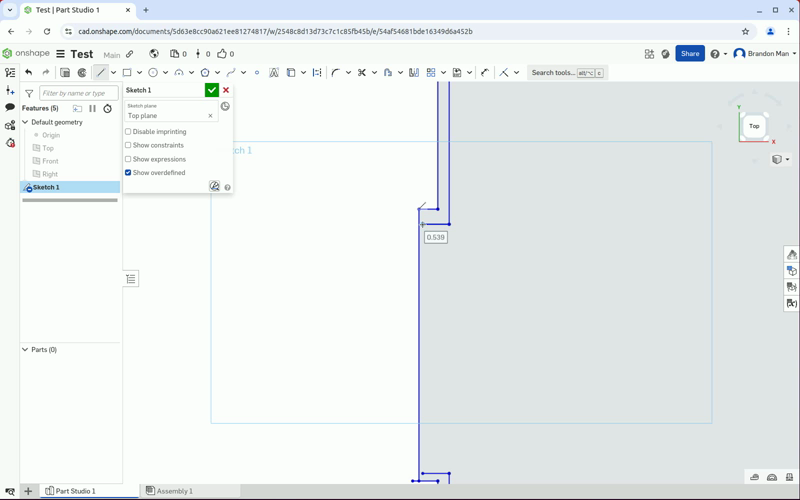
scroll(-6)
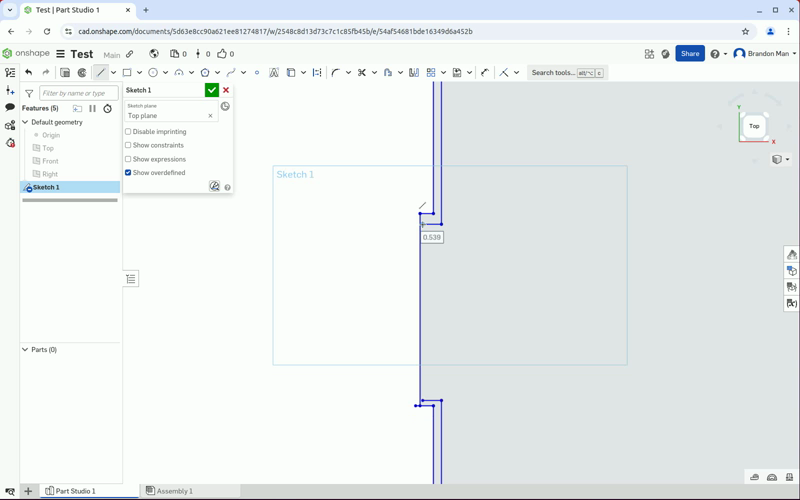
scroll(-6)
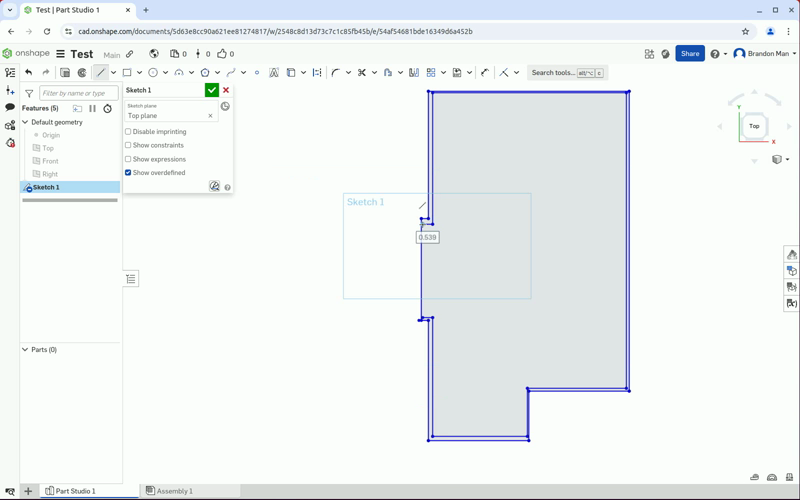
scroll(-6)
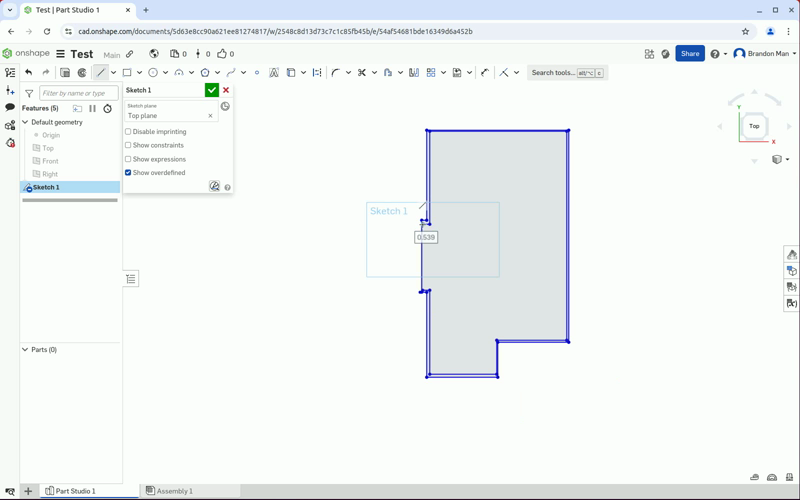
scroll(-6)
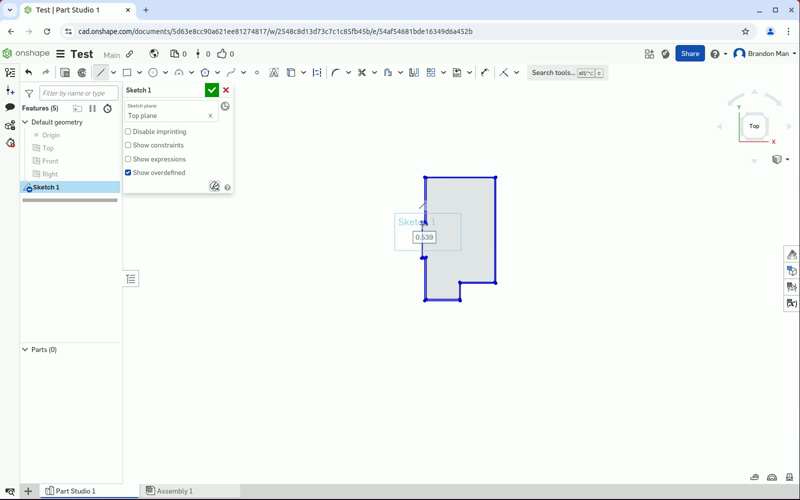
key_up(shift)
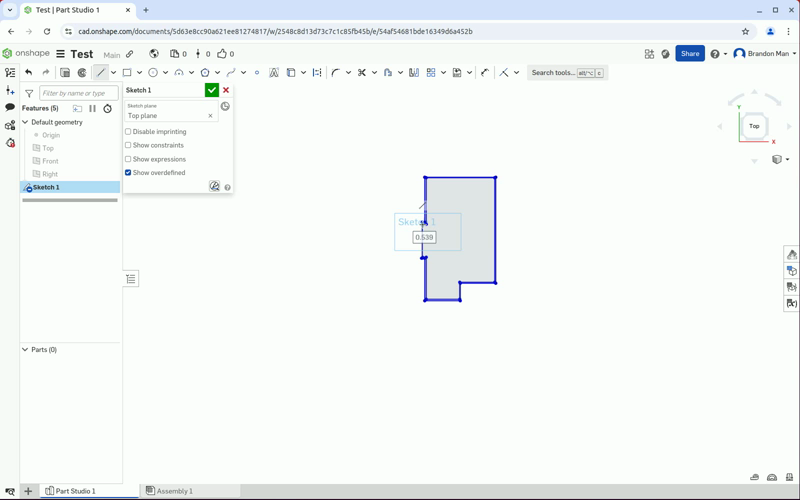
mouse_move(453, 224)
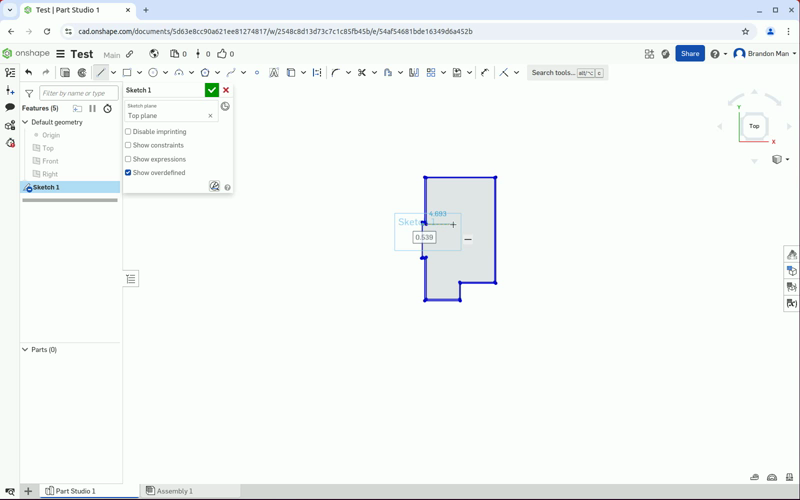
key_down(shift)
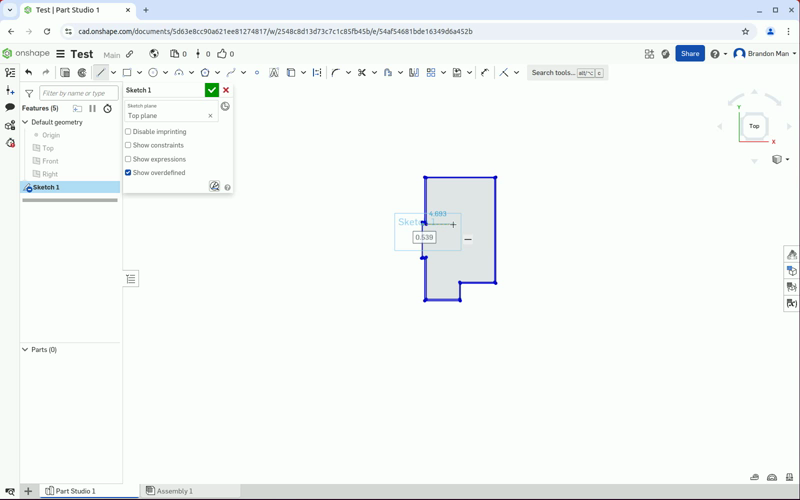
mouse_move(422, 257)
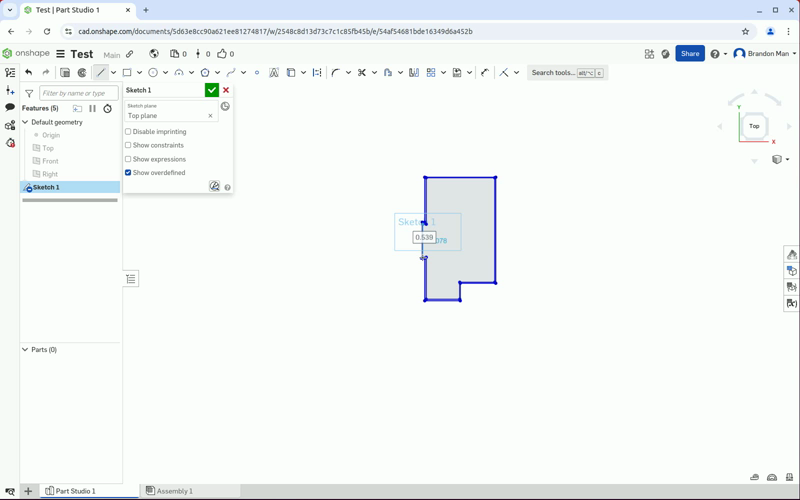
scroll(6)
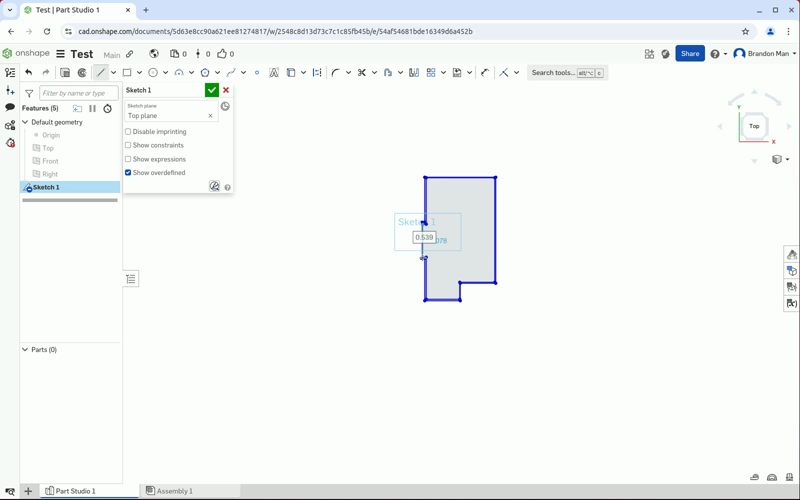
scroll(6)
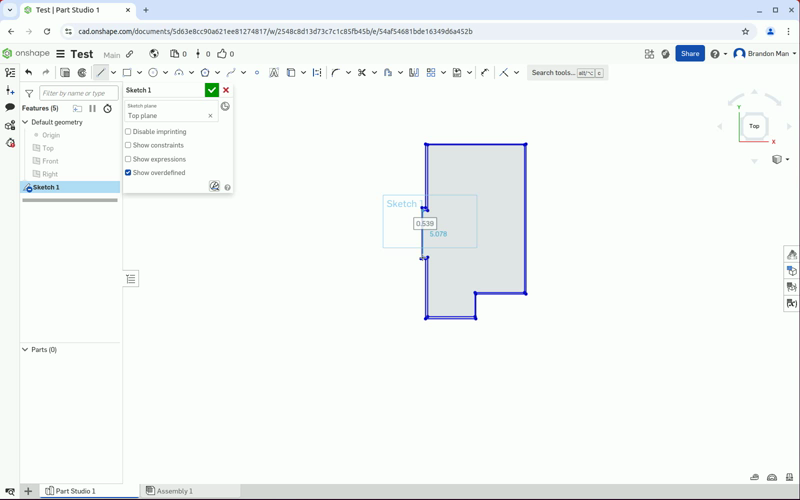
scroll(6)
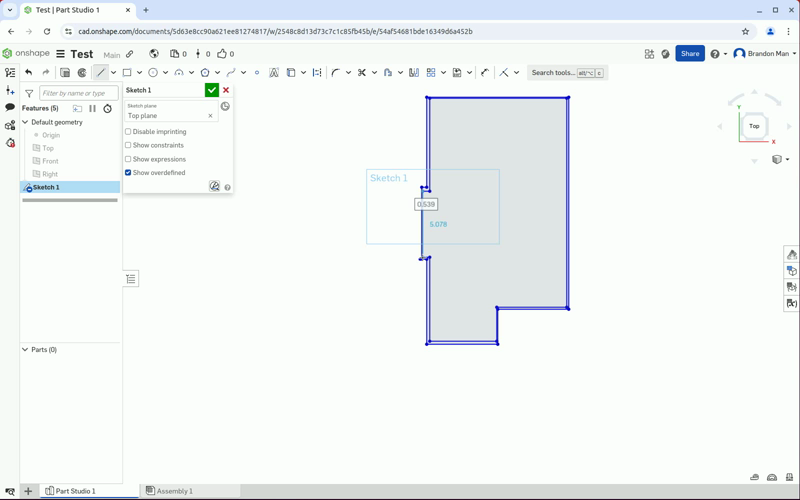
scroll(6)
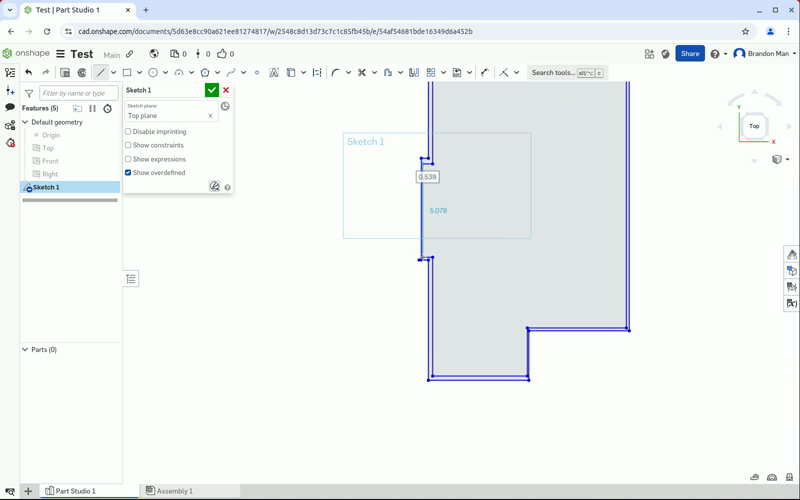
scroll(6)
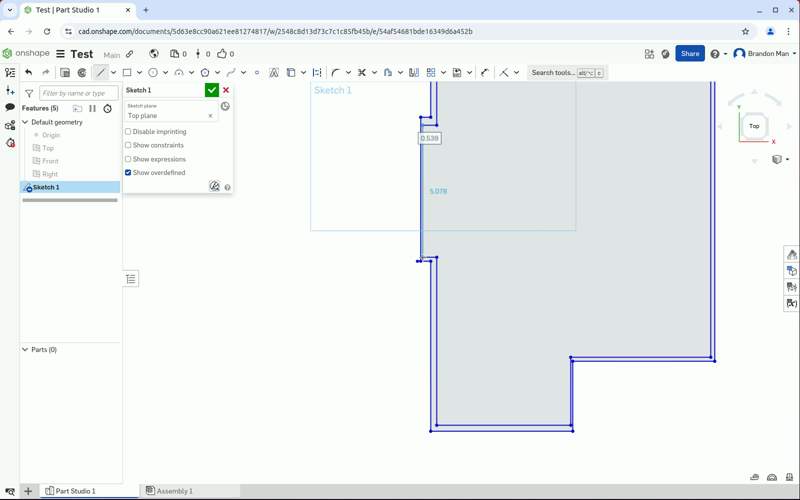
scroll(6)
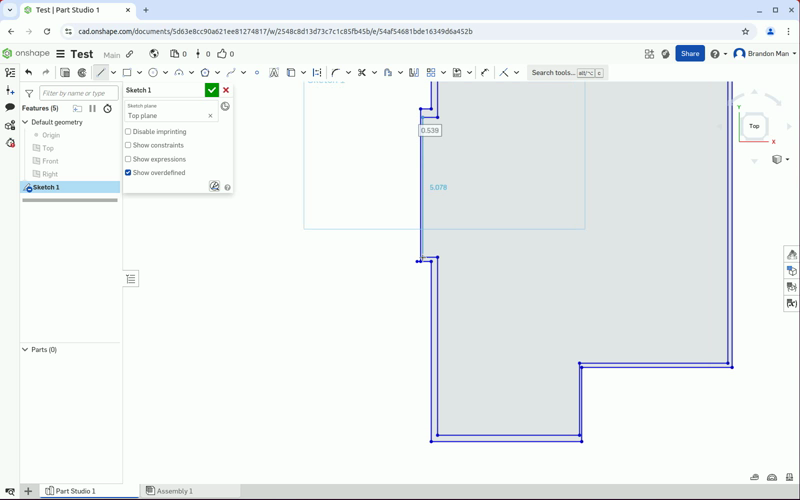
scroll(6)
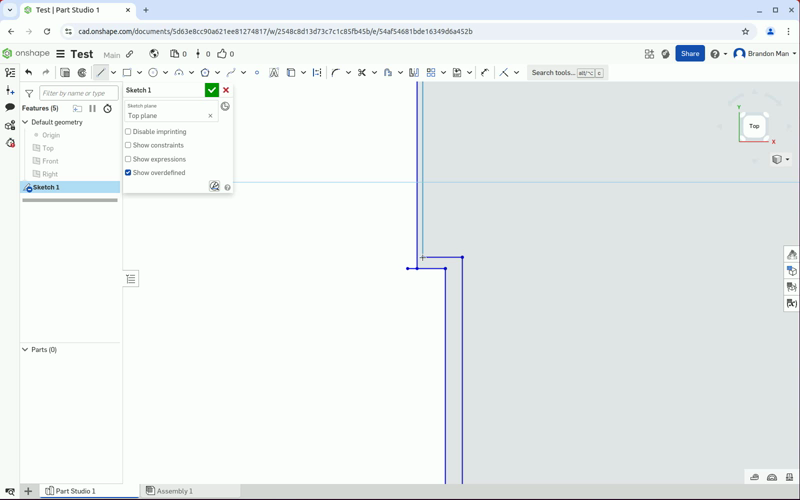
key_up(shift)
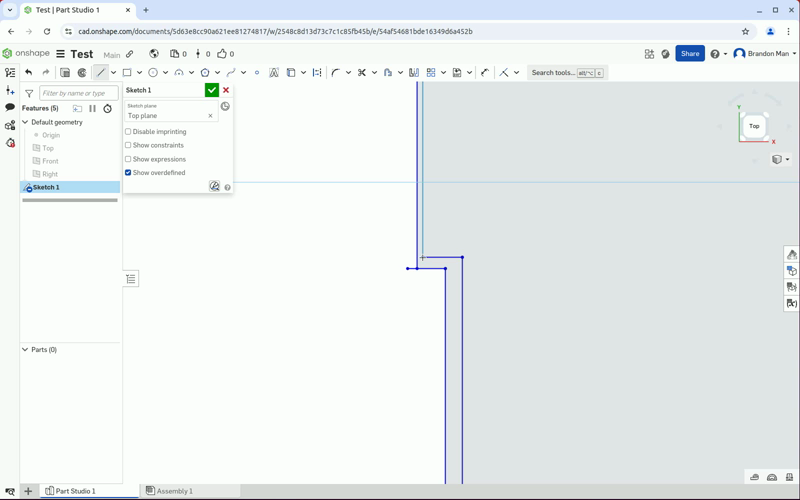
click(422, 257)
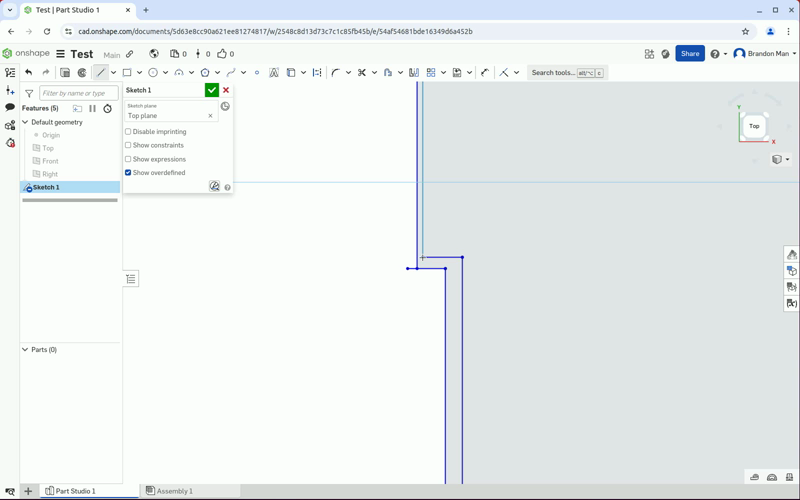
scroll(-6)
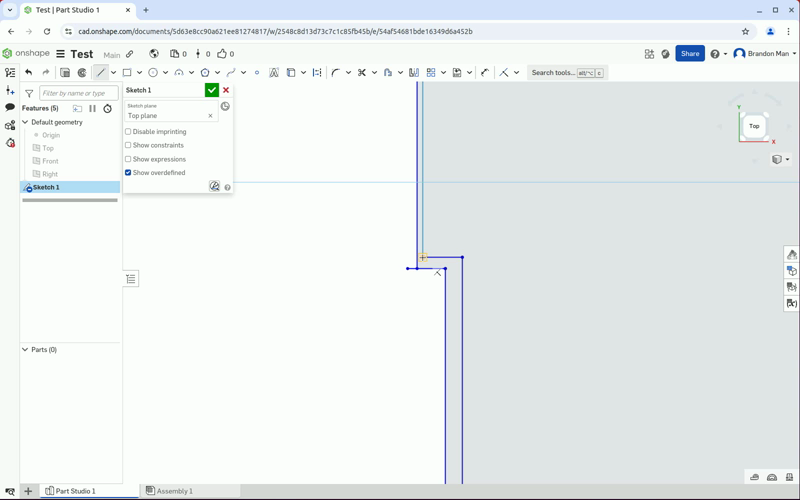
scroll(-6)
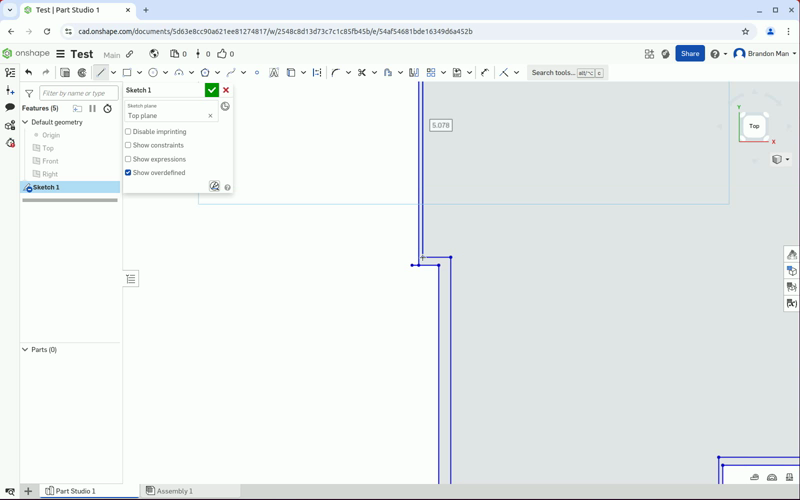
scroll(-6)
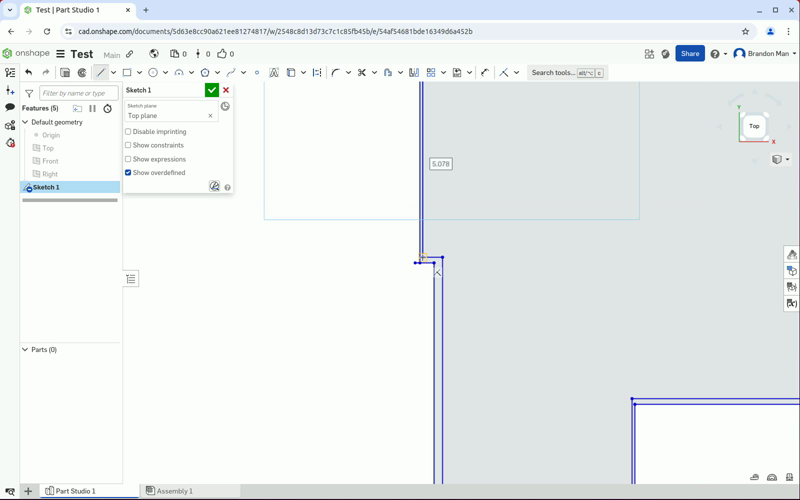
scroll(-6)
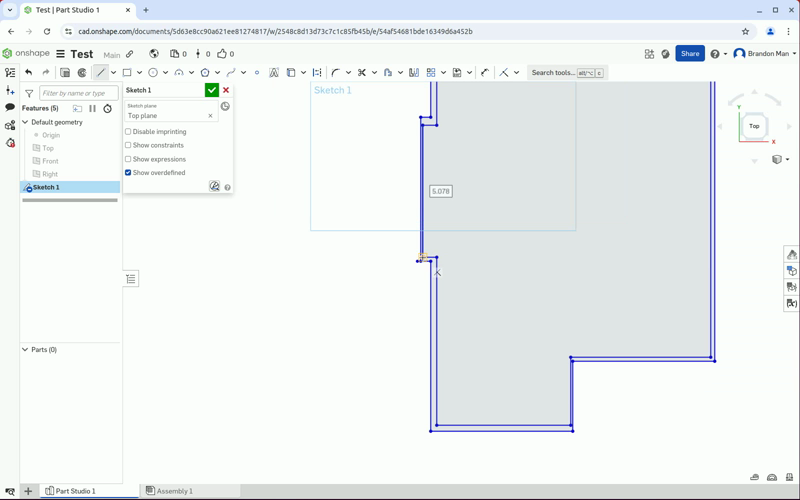
scroll(-6)
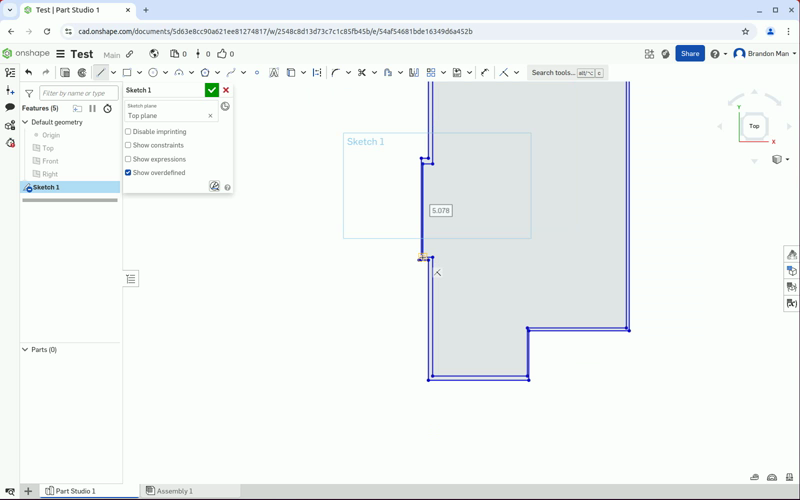
scroll(-6)
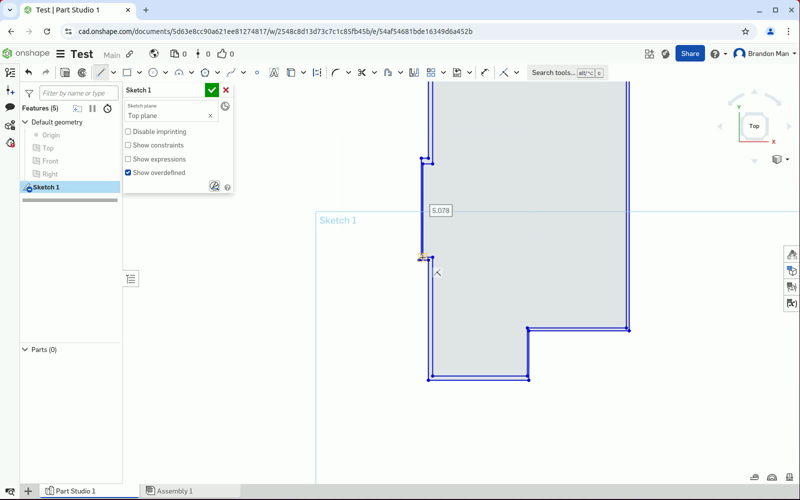
scroll(-6)
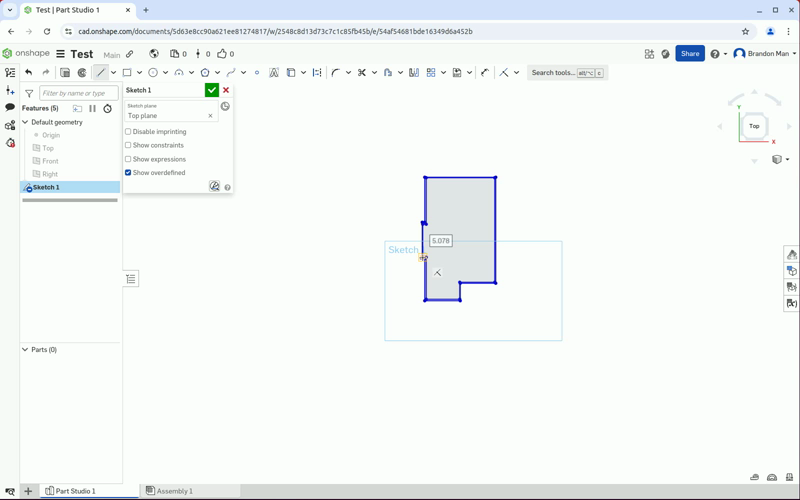
key(esc)
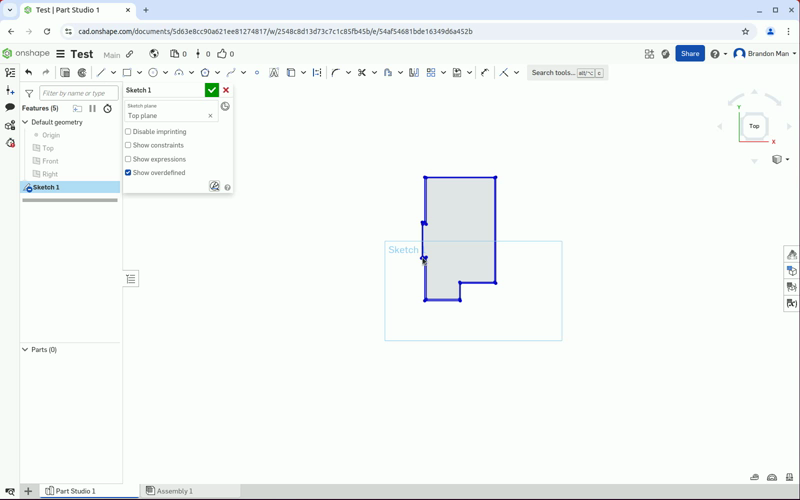
mouse_move(495, 236)
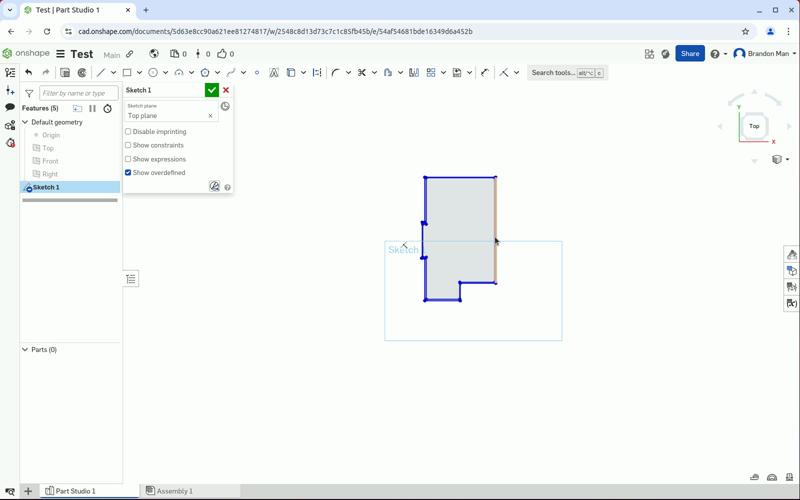
scroll(6)
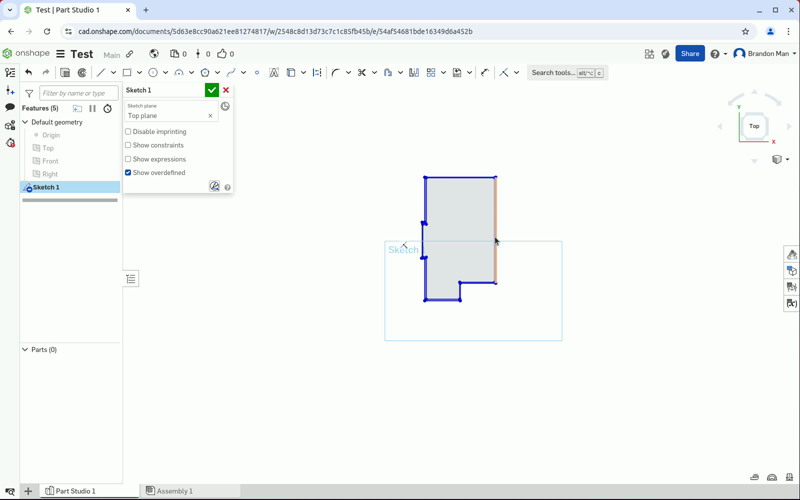
scroll(6)
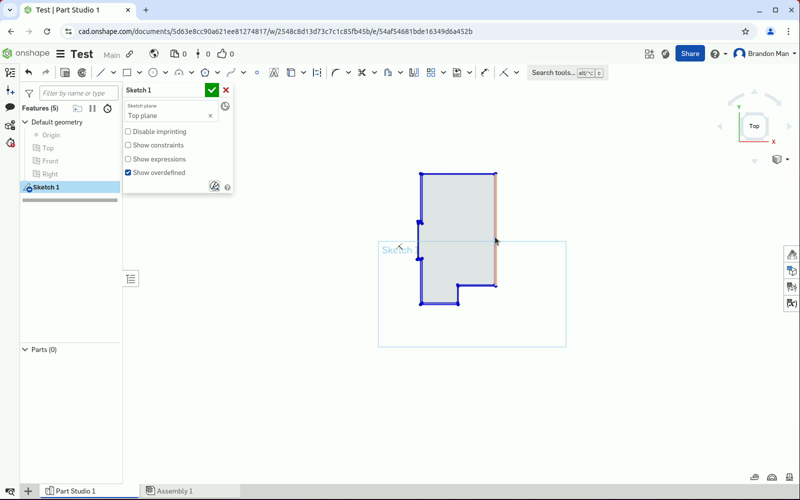
scroll(6)
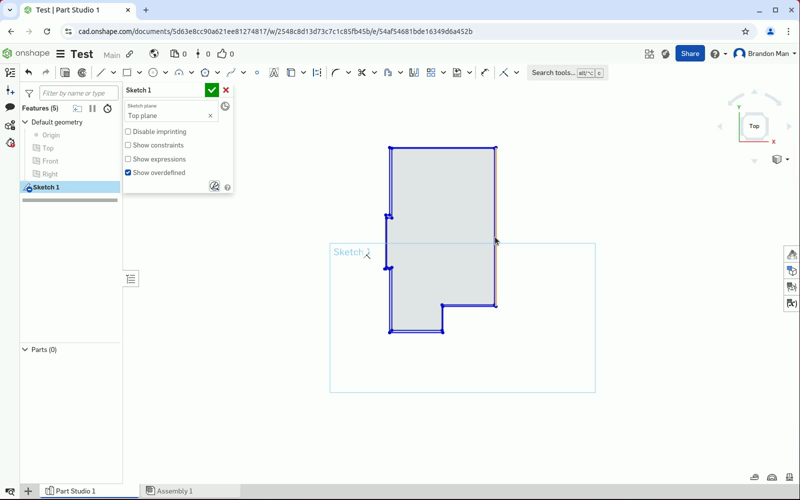
scroll(6)
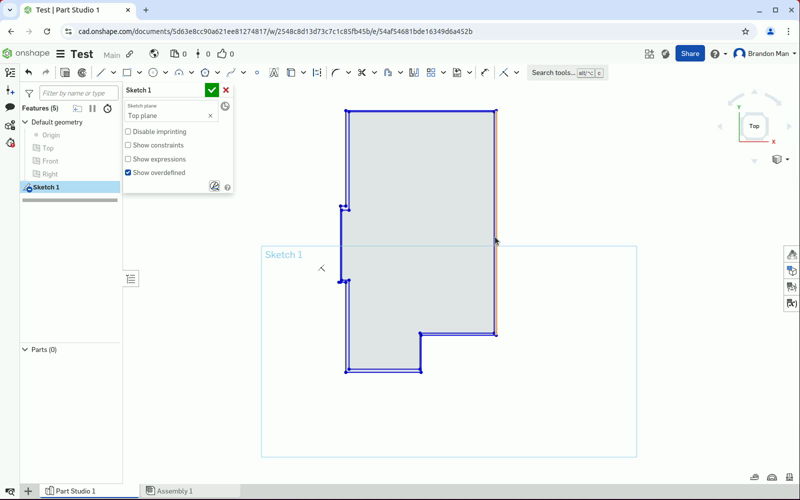
scroll(6)
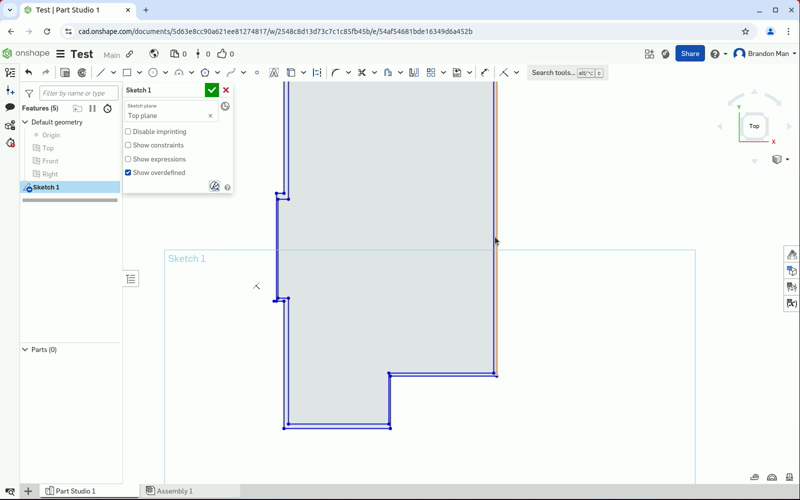
scroll(6)
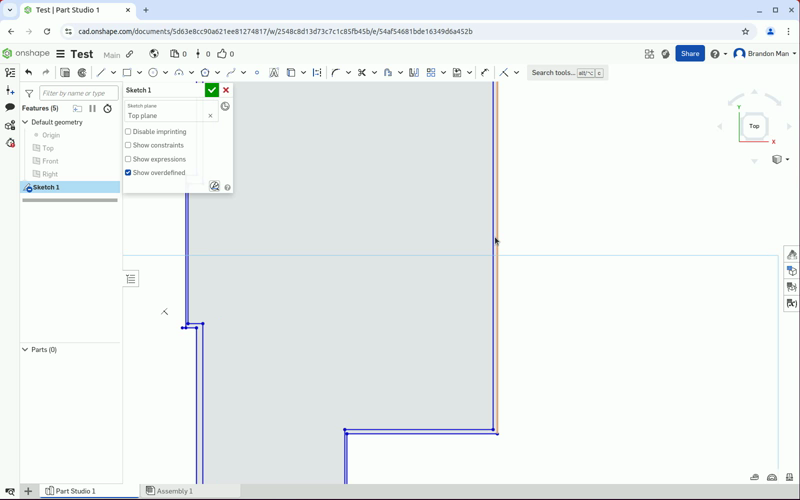
scroll(6)
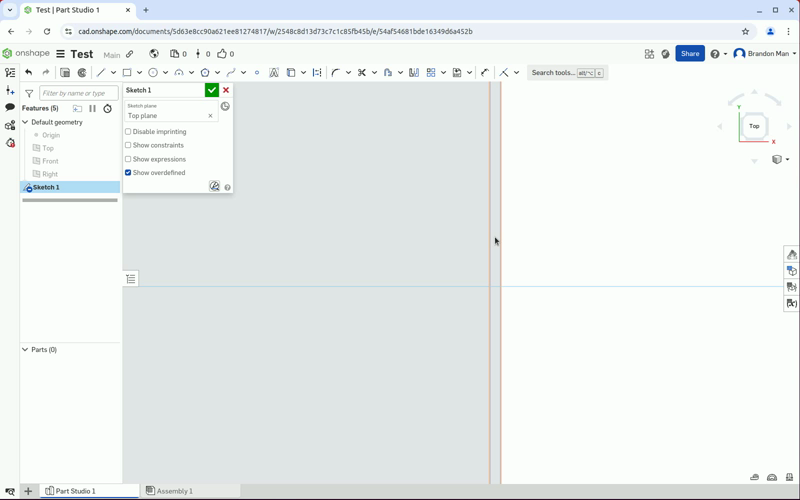
click(495, 236)
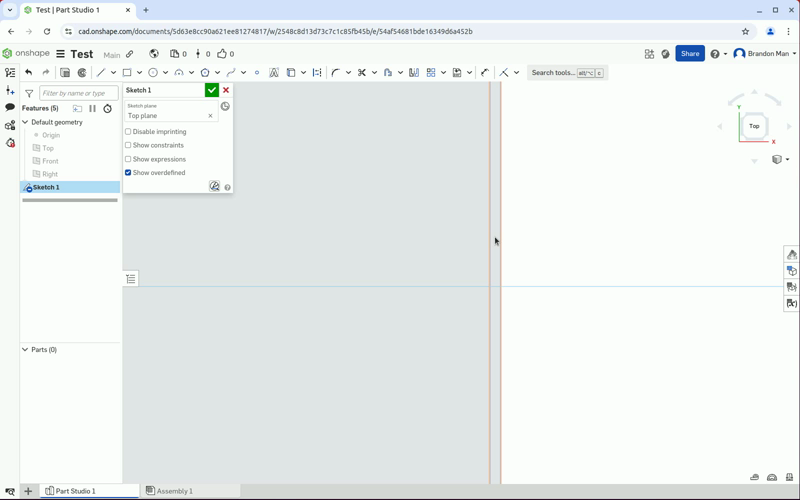
scroll(-6)
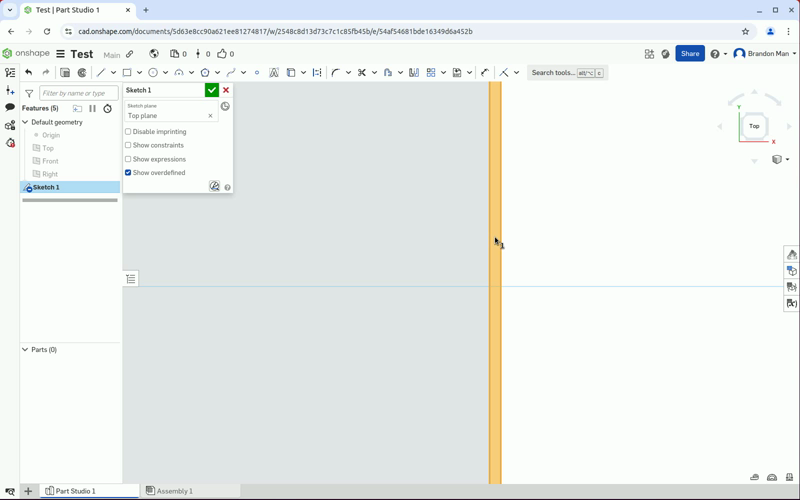
scroll(-6)
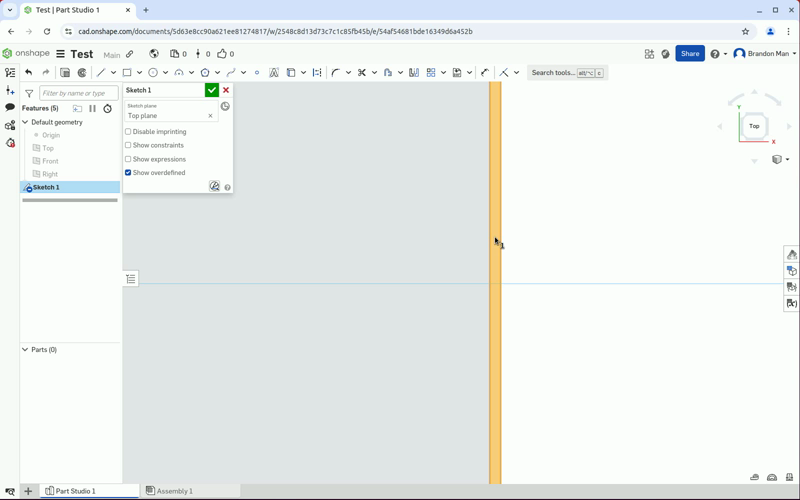
scroll(-6)
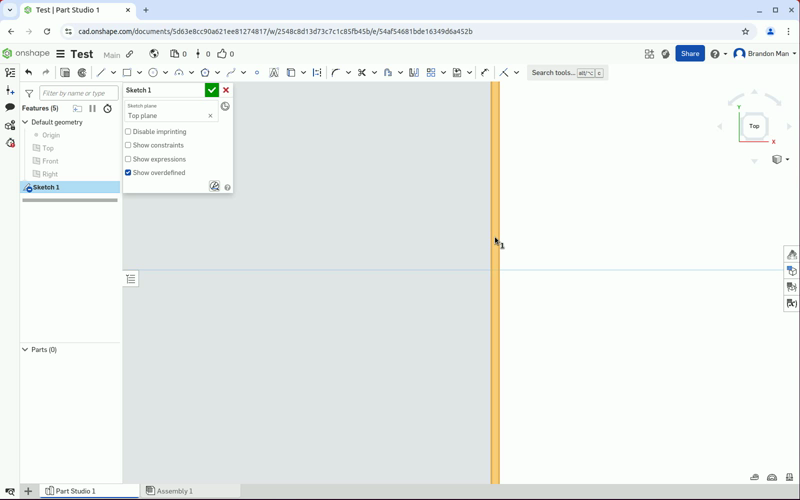
scroll(-6)
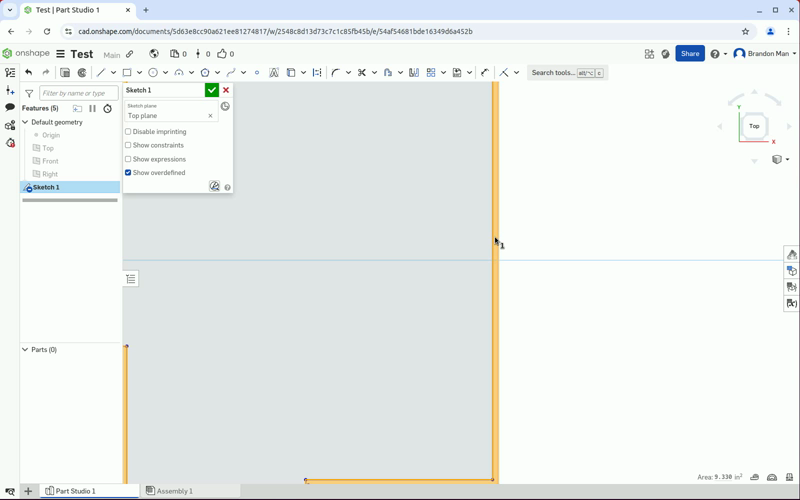
scroll(-6)
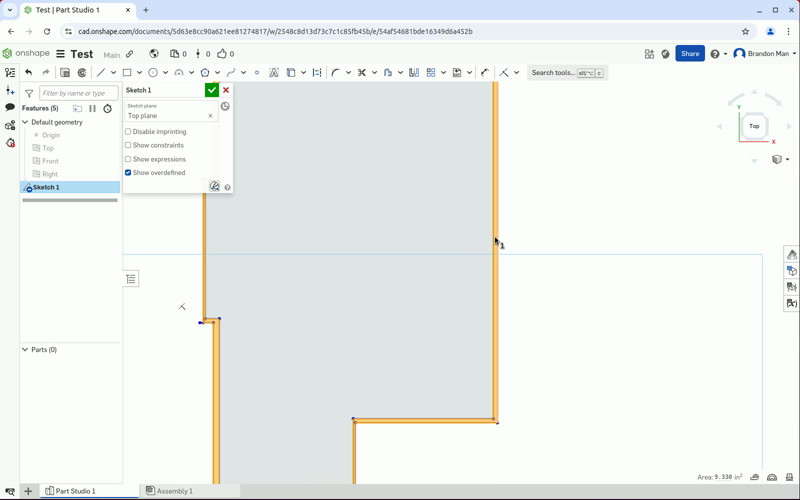
scroll(-6)
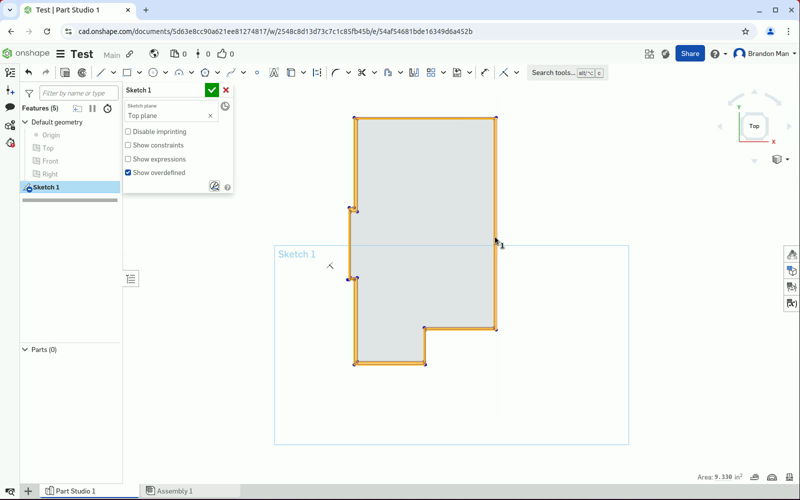
scroll(-6)
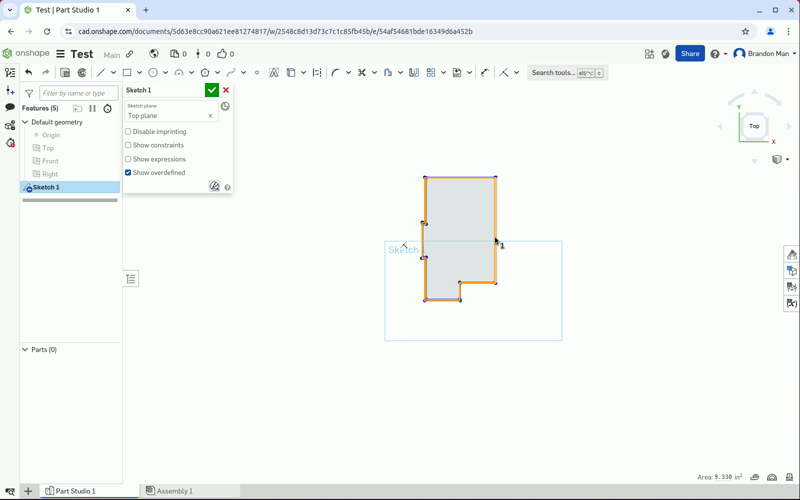
mouse_move(73, 352)
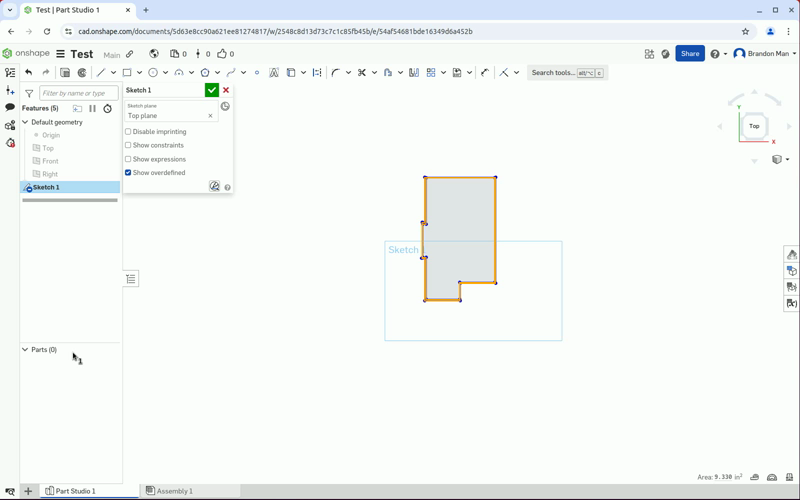
key(shift+y)
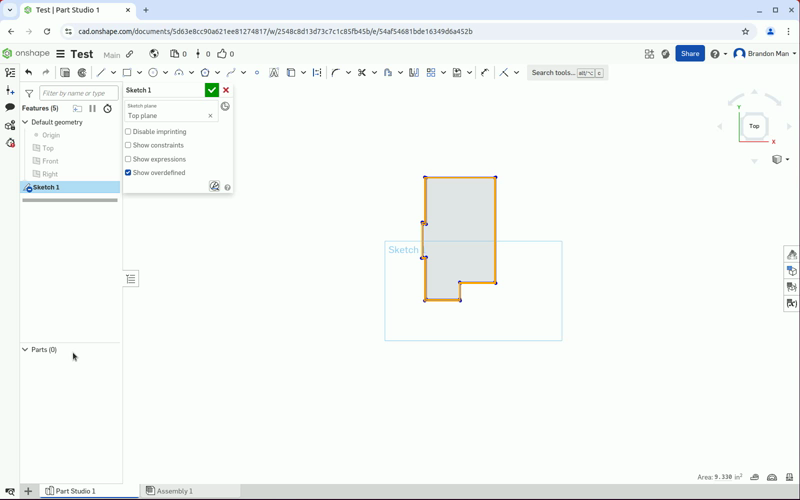
key(shift+e)
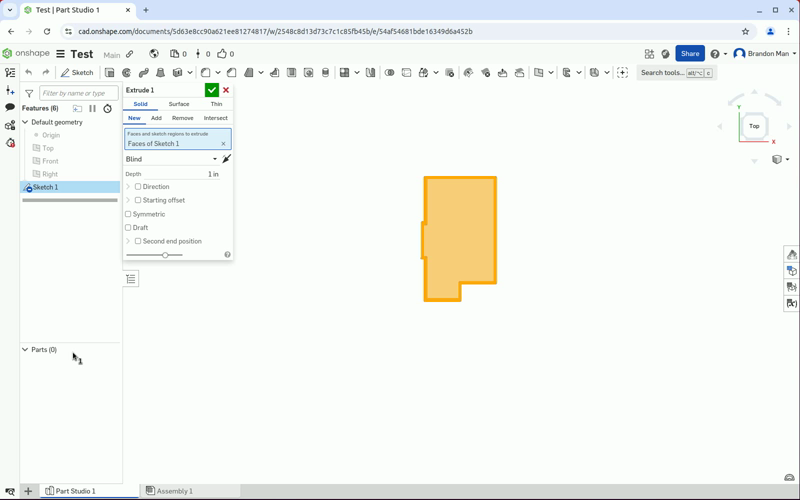
mouse_move(143, 106)
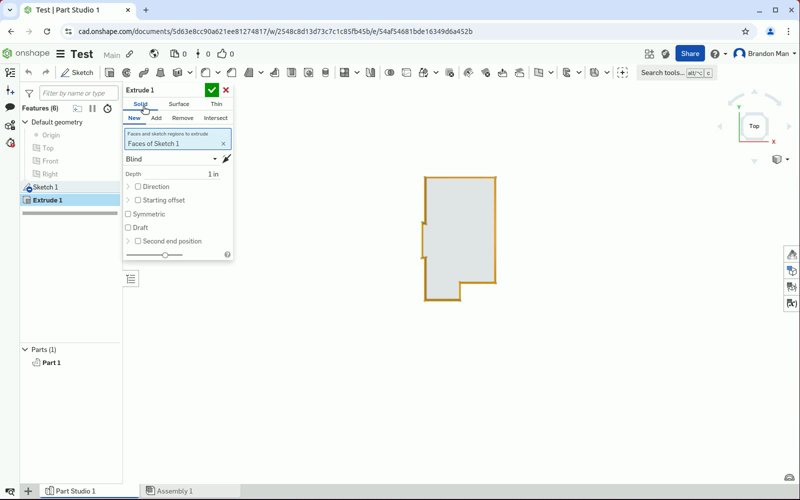
click(143, 106)
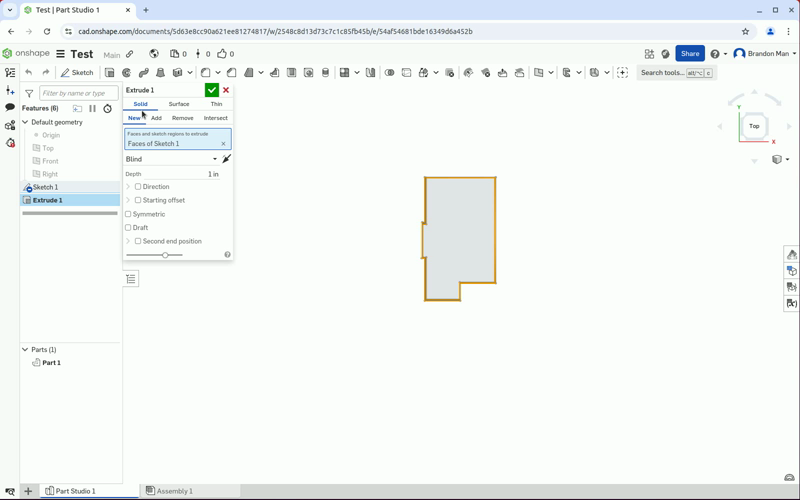
mouse_move(137, 120)
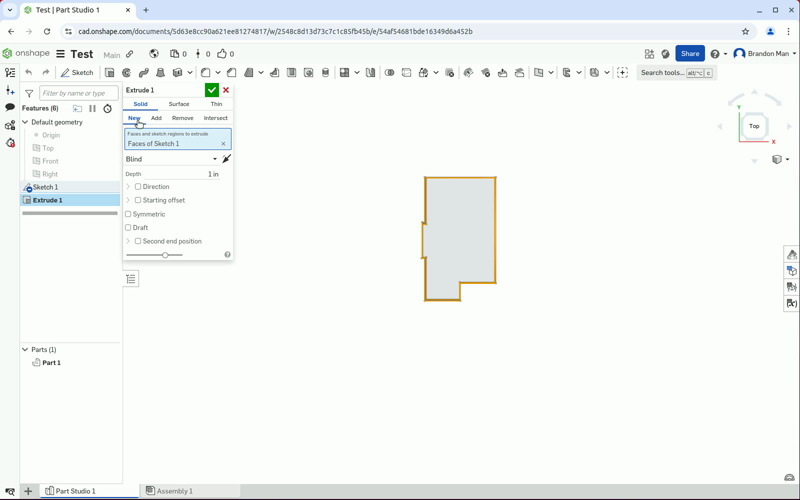
click(137, 120)
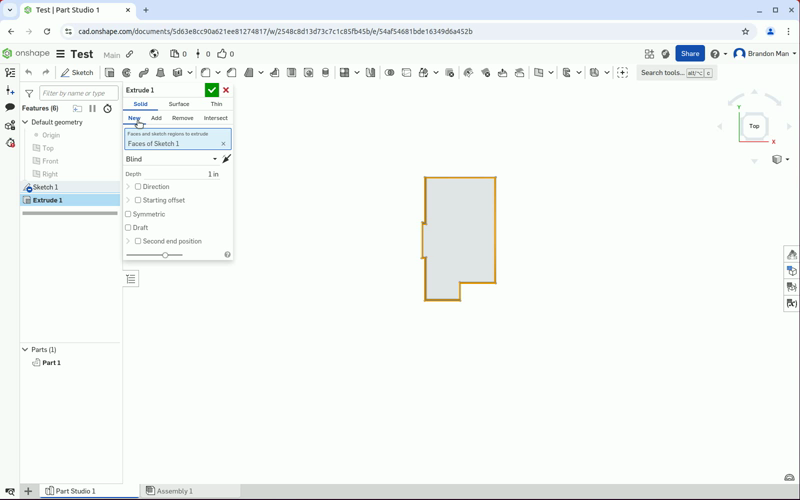
key(tab, 4)
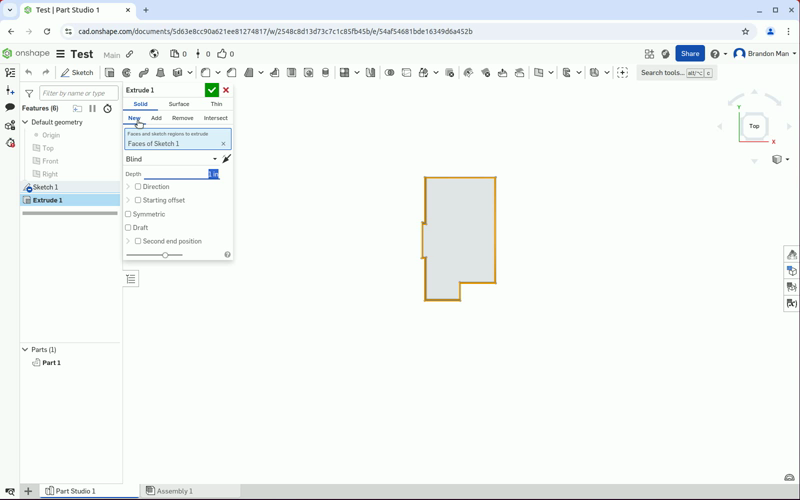
text(7.221)
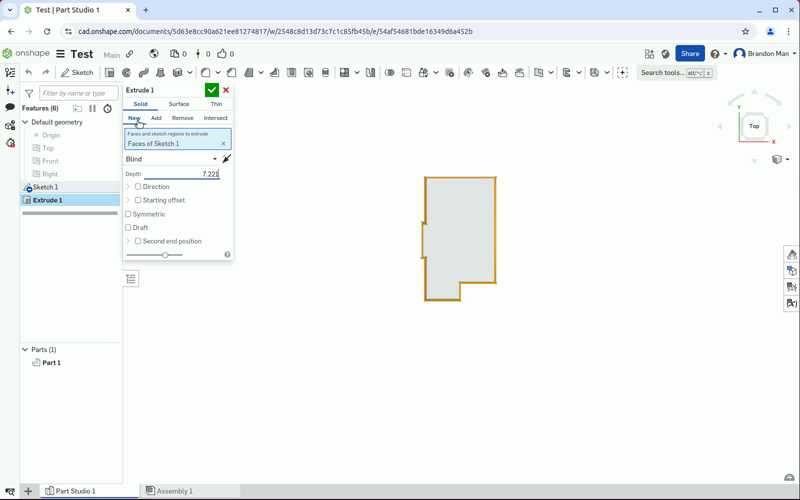
key(enter)
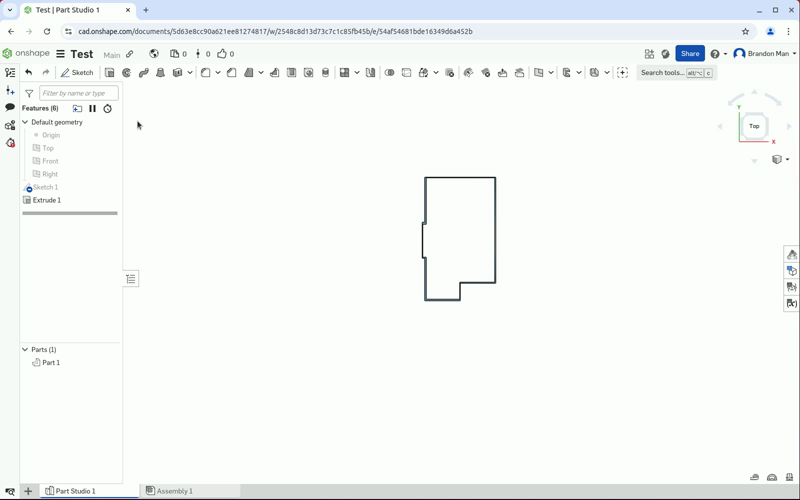
key(shift+h)
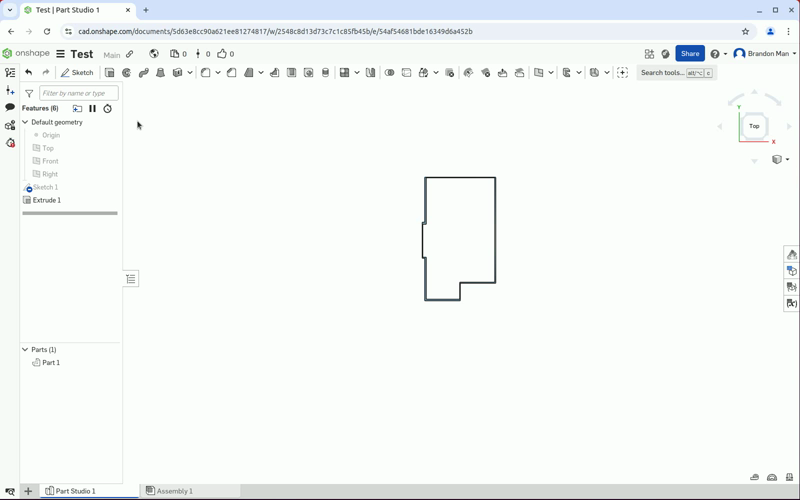
key(shift+h)
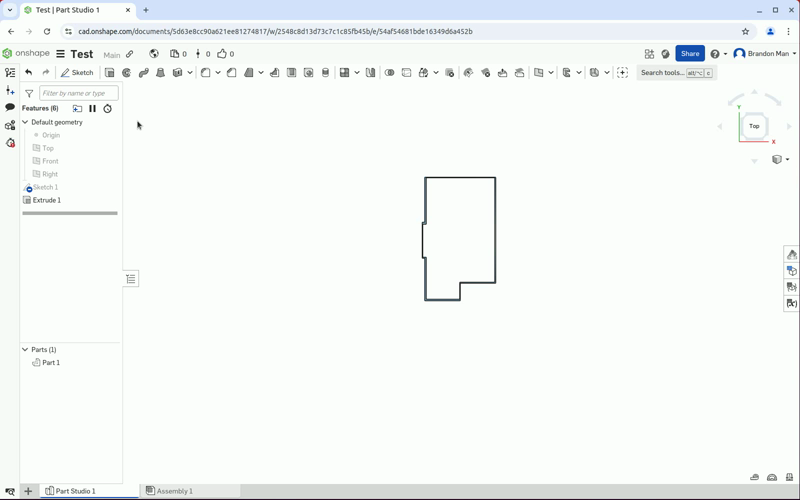
mouse_move(73, 189)
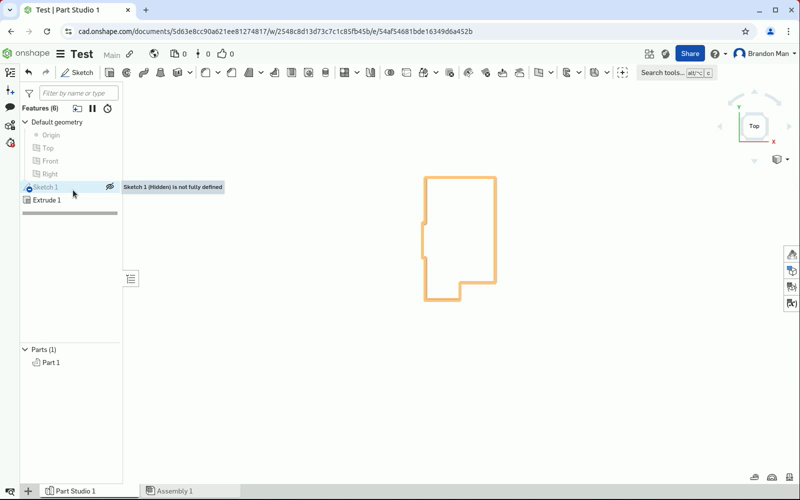
click(73, 189)
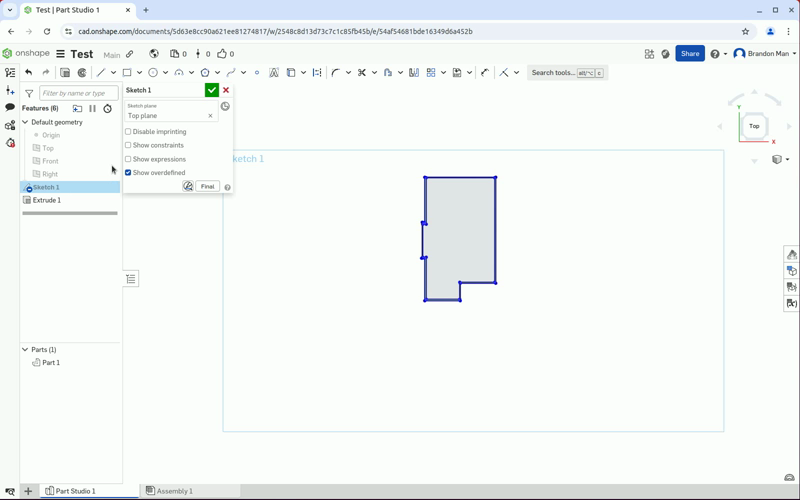
mouse_move(229, 92)
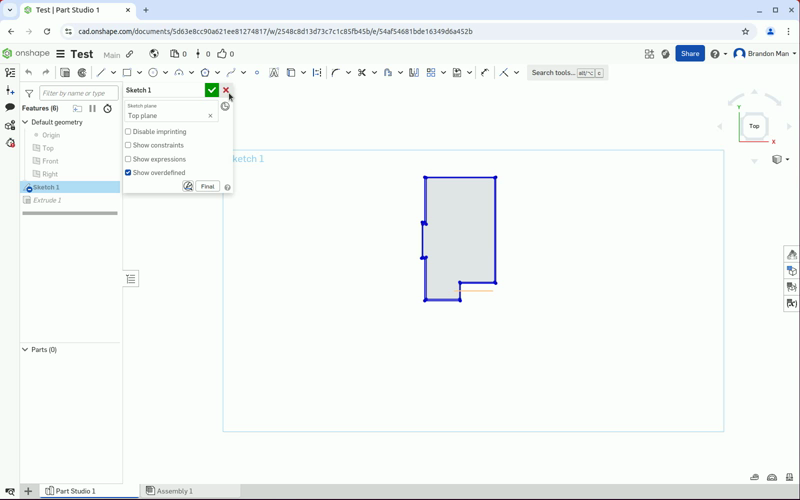
click(229, 92)
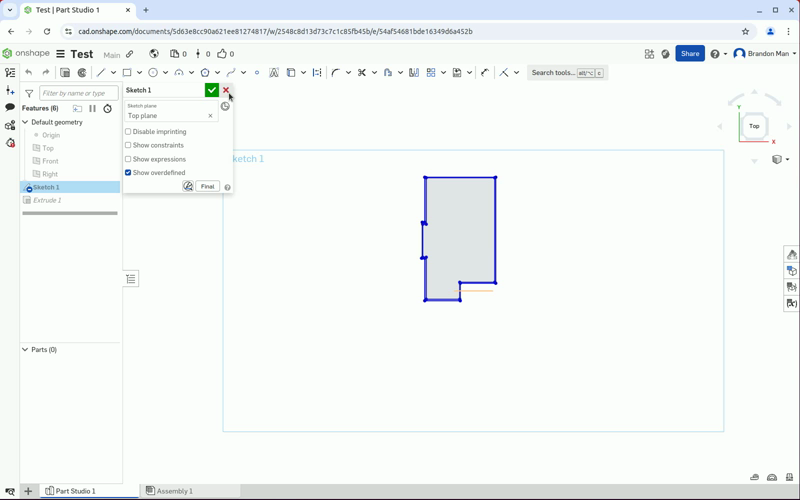
key(shift+s)
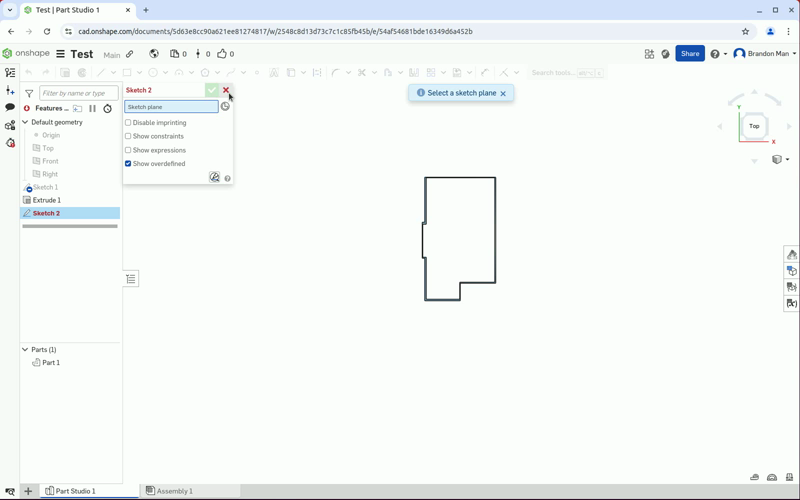
mouse_move(73, 150)
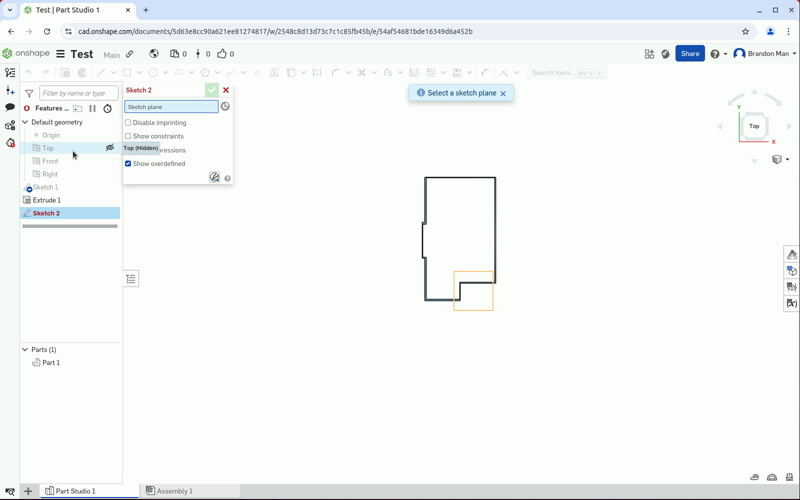
click(73, 150)
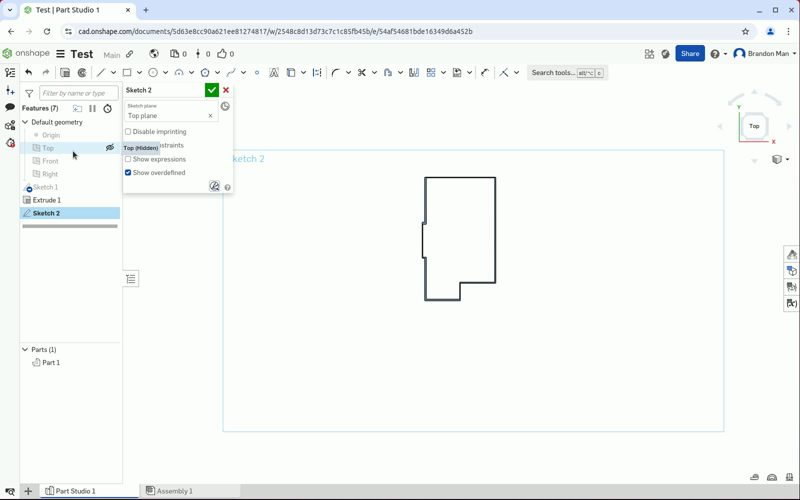
mouse_move(73, 352)
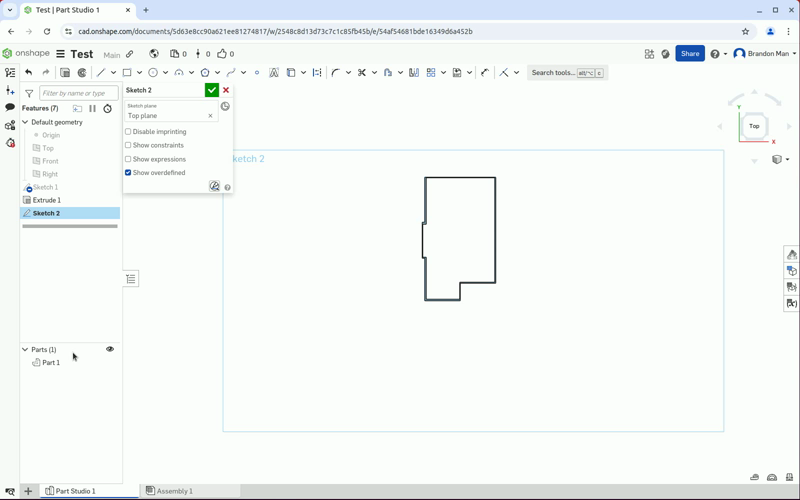
key(y)
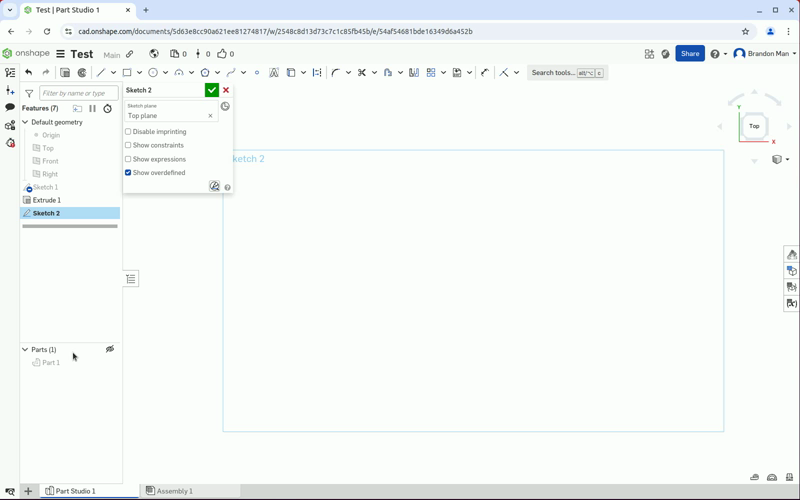
key(l)
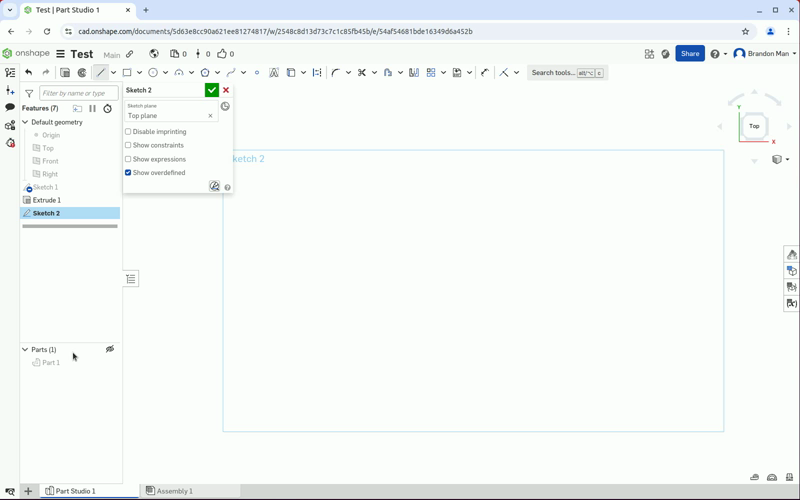
key_down(shift)
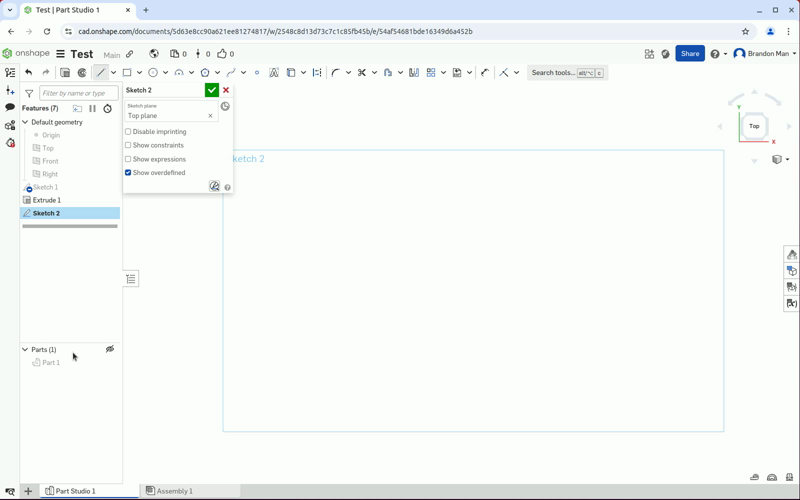
mouse_move(422, 326)
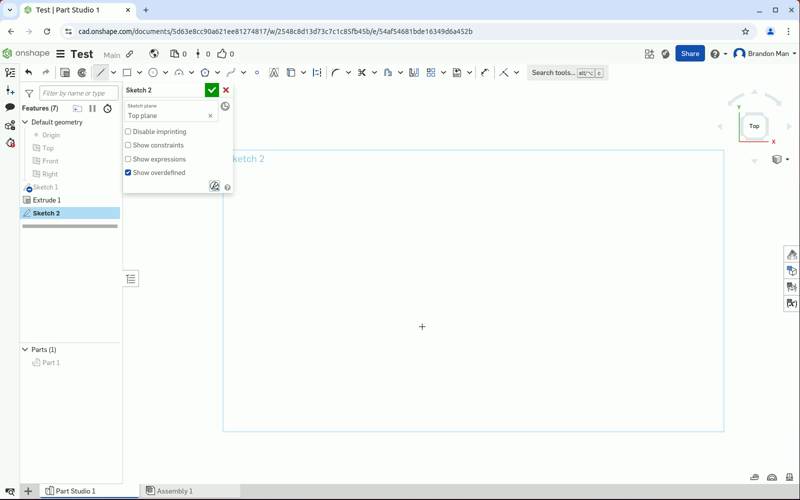
click(422, 326)
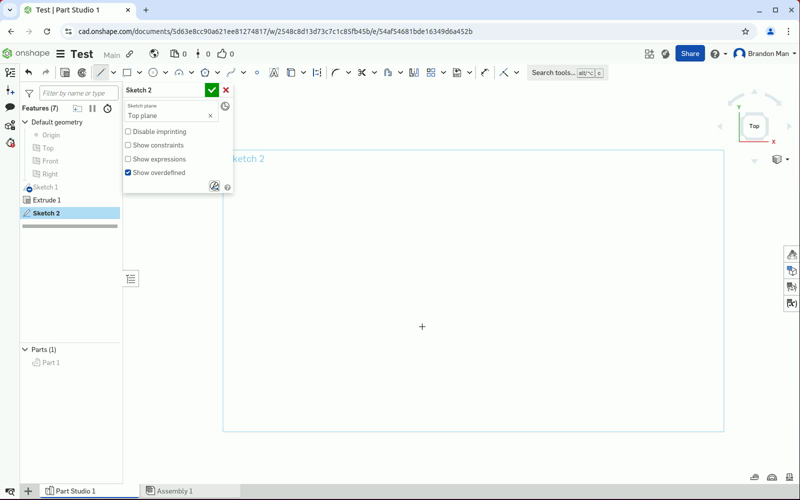
key_up(shift)
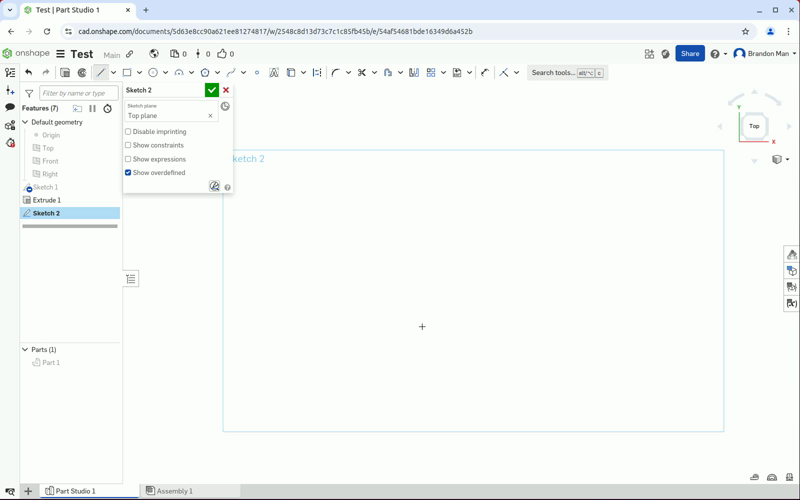
key_down(shift)
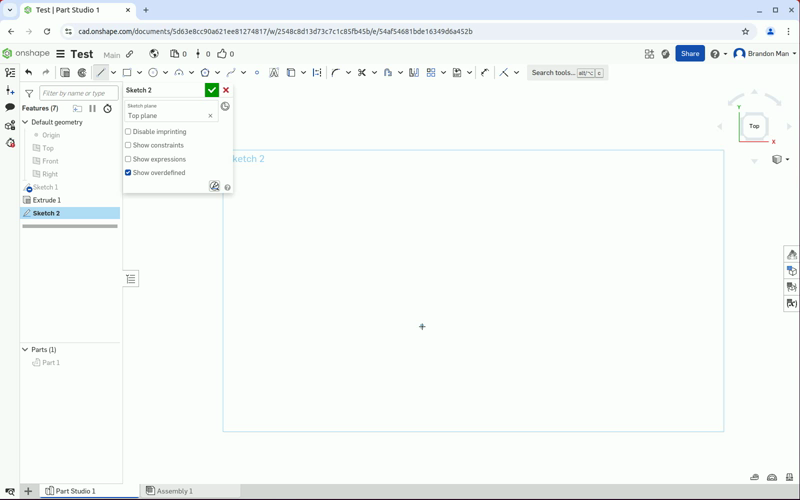
mouse_move(495, 326)
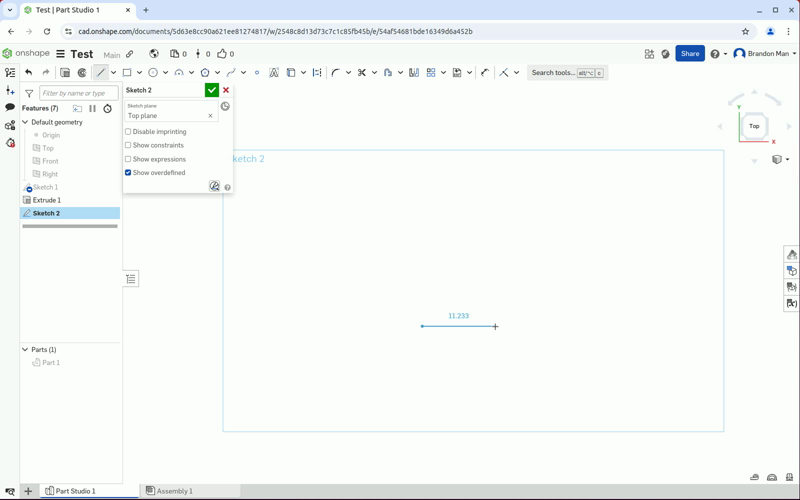
click(495, 326)
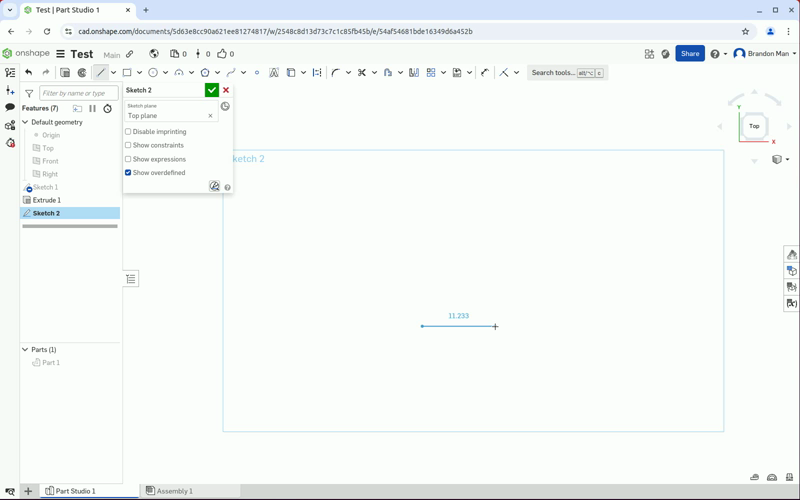
key_up(shift)
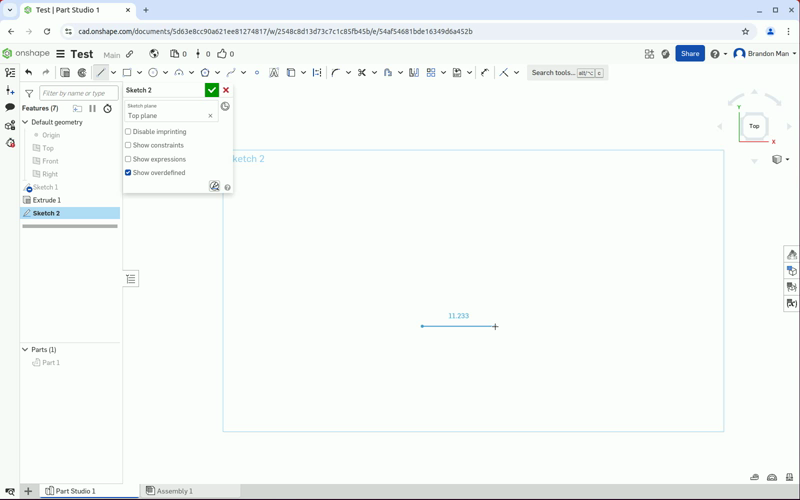
key_down(shift)
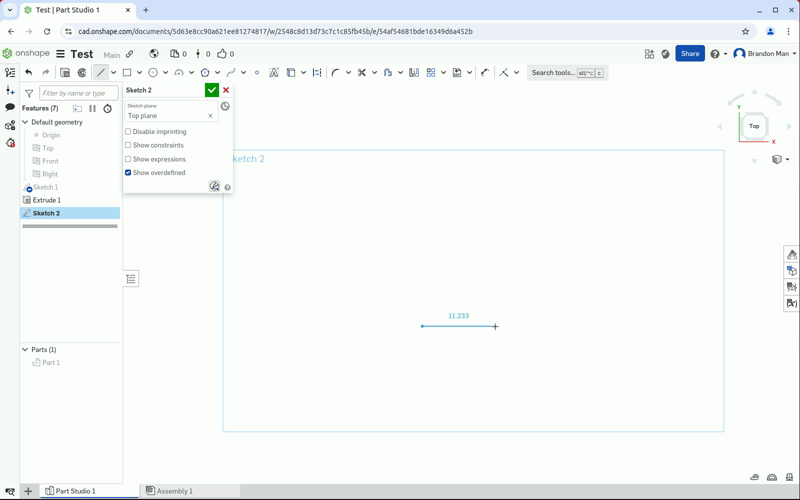
mouse_move(525, 326)
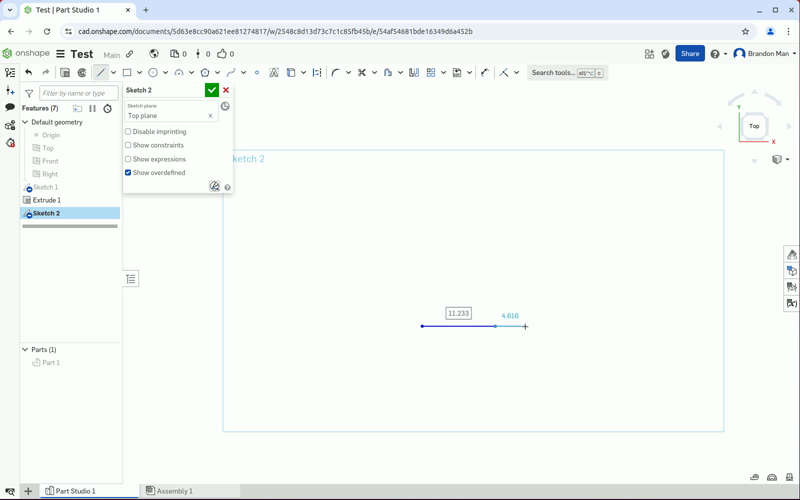
mouse_move(495, 283)
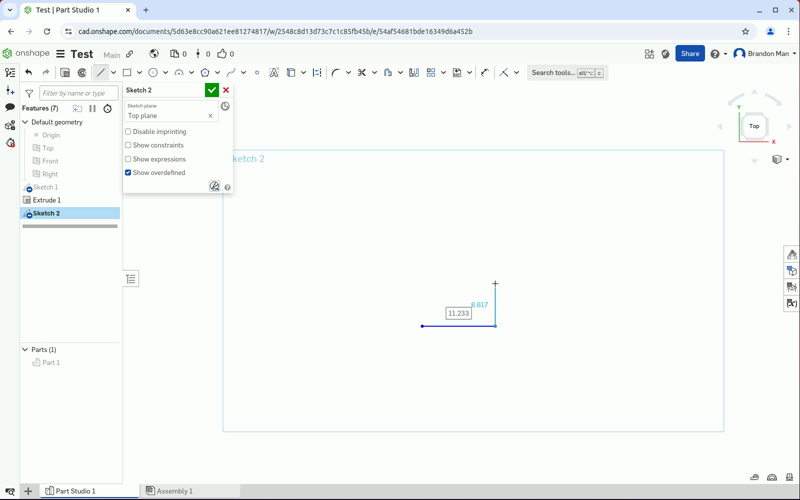
click(495, 283)
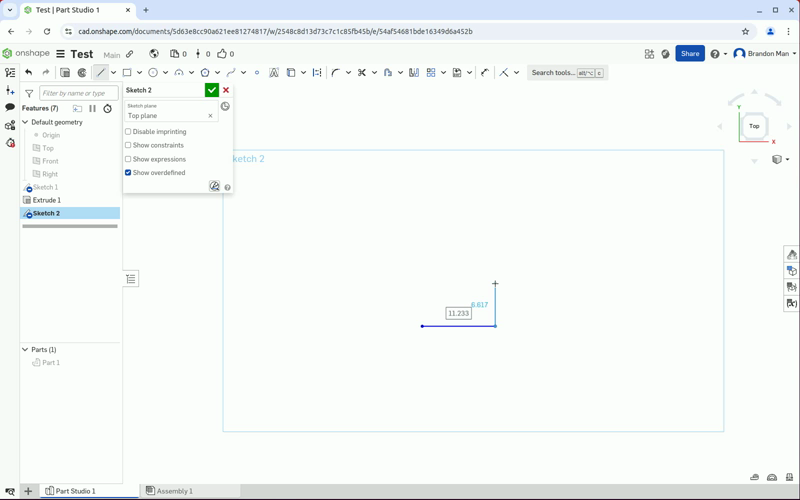
key_up(shift)
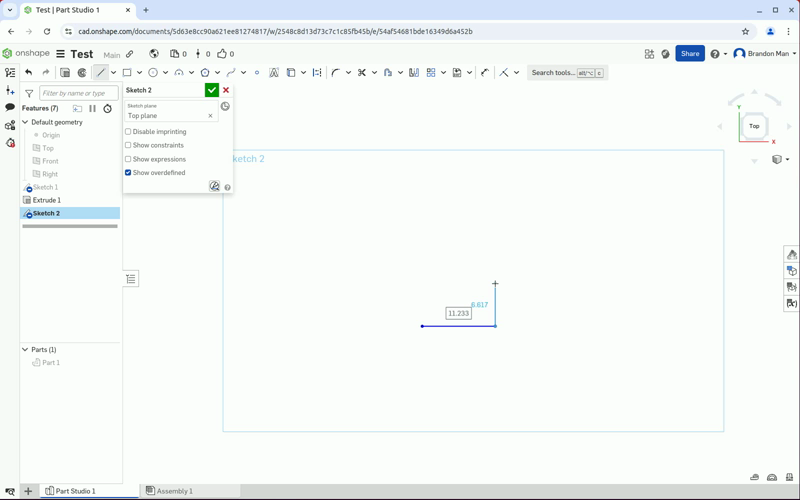
key_down(shift)
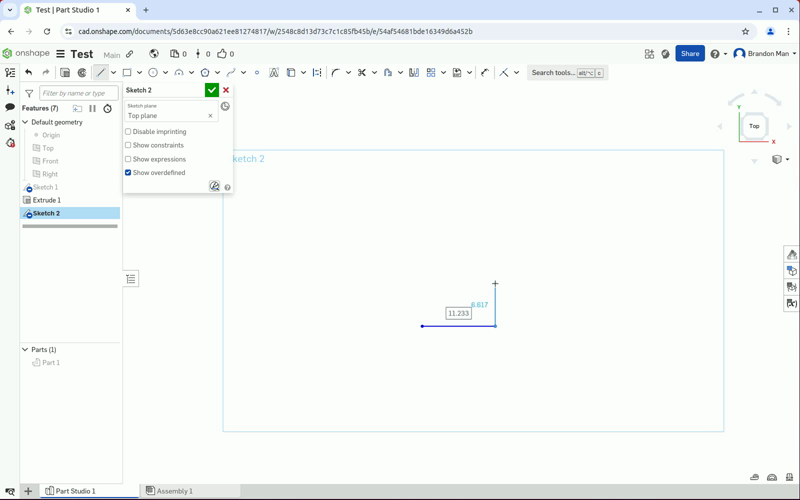
mouse_move(525, 283)
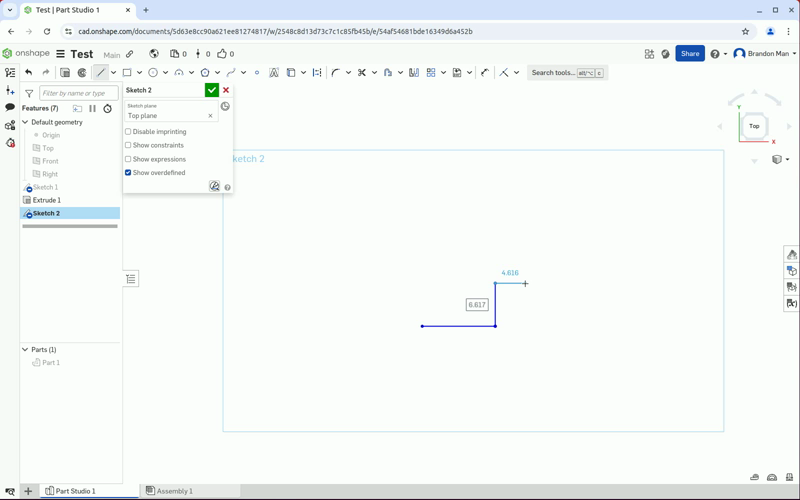
mouse_move(493, 283)
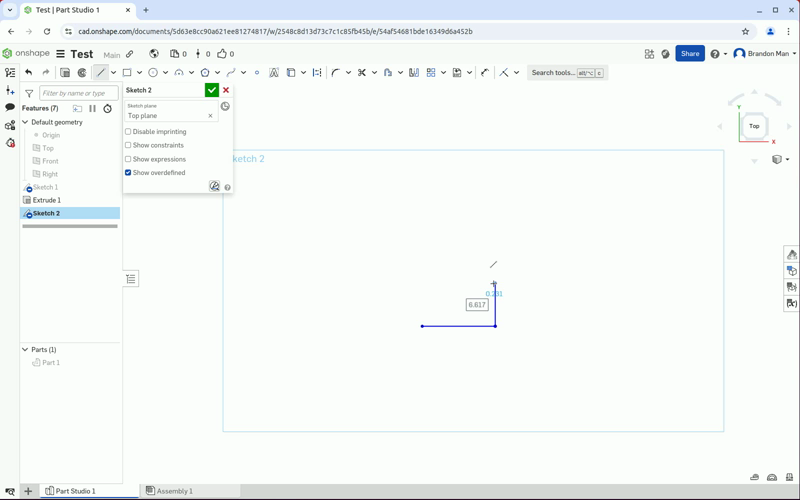
scroll(6)
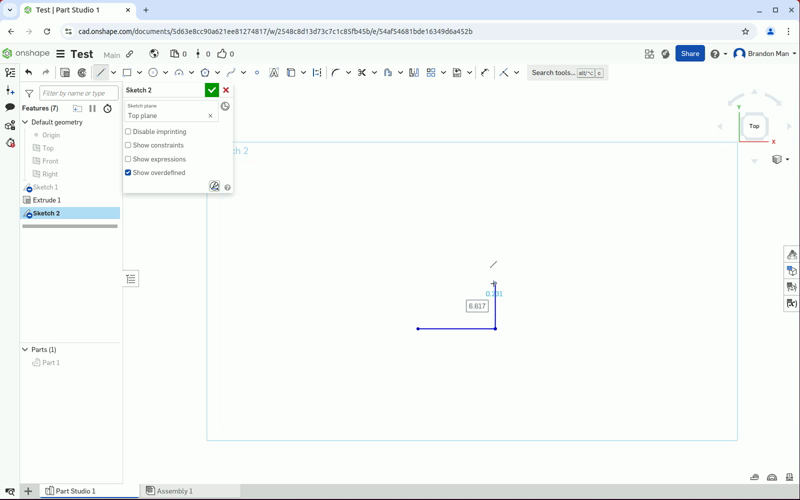
scroll(6)
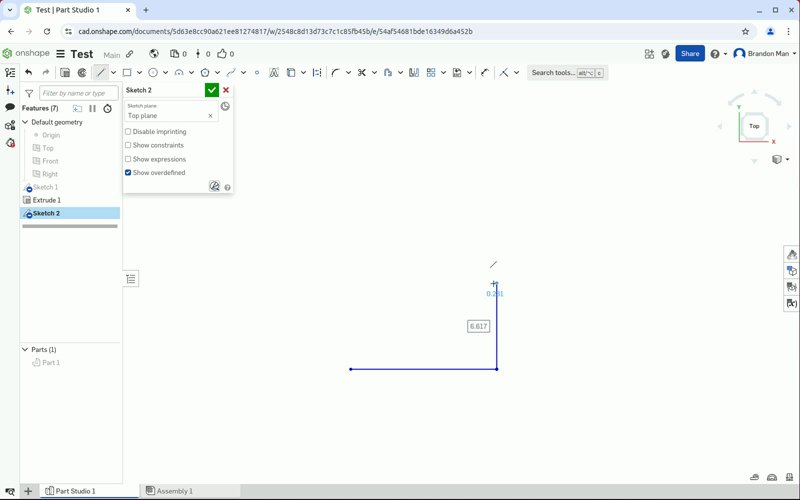
scroll(6)
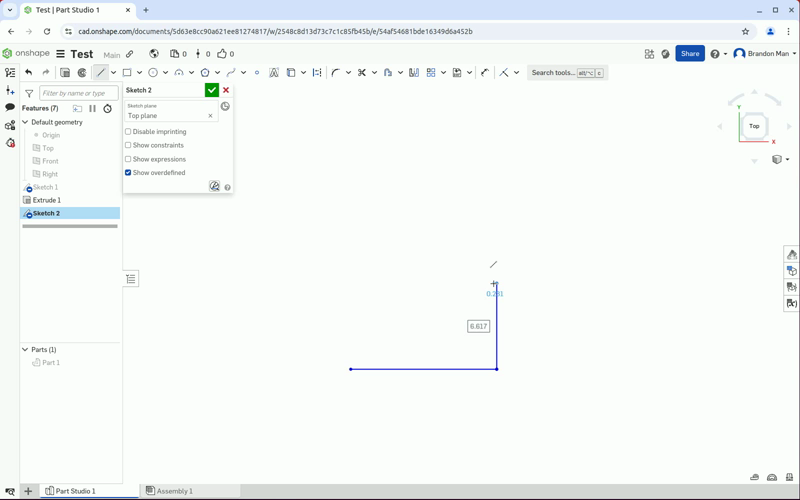
scroll(6)
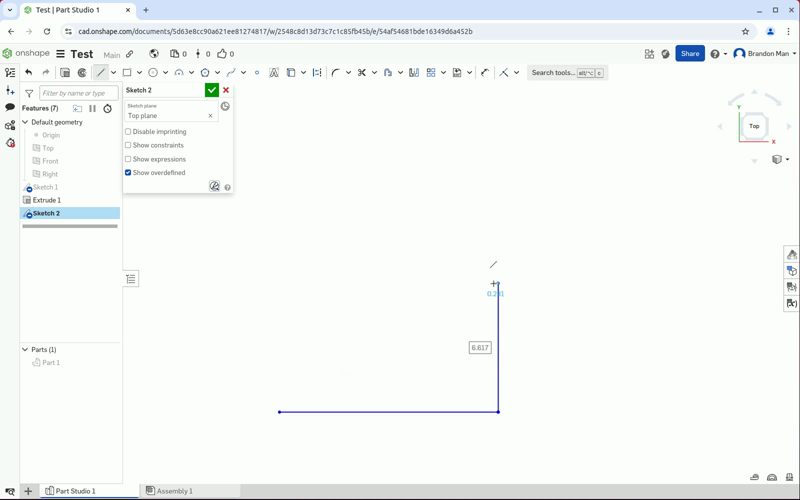
scroll(6)
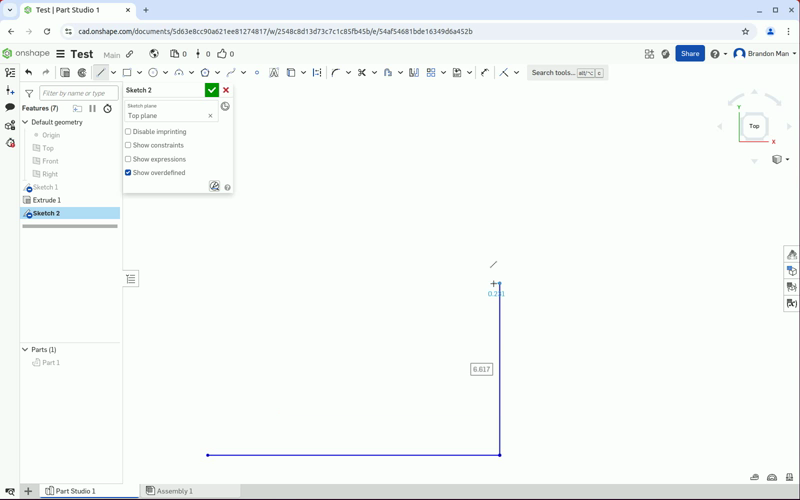
scroll(6)
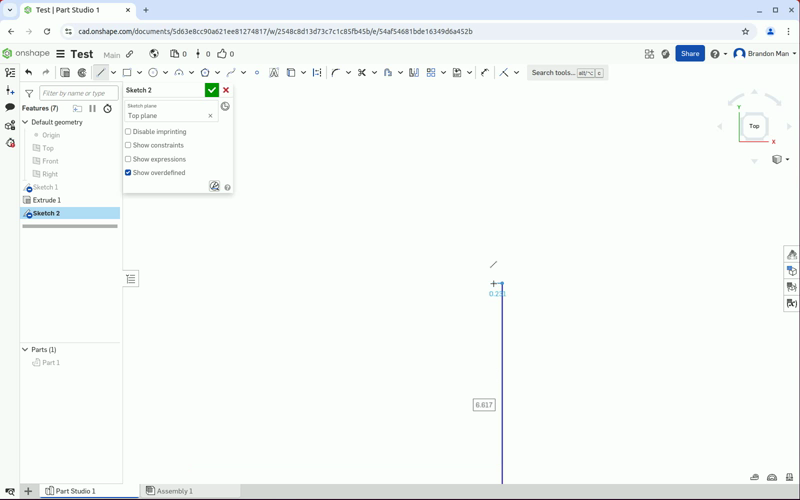
scroll(6)
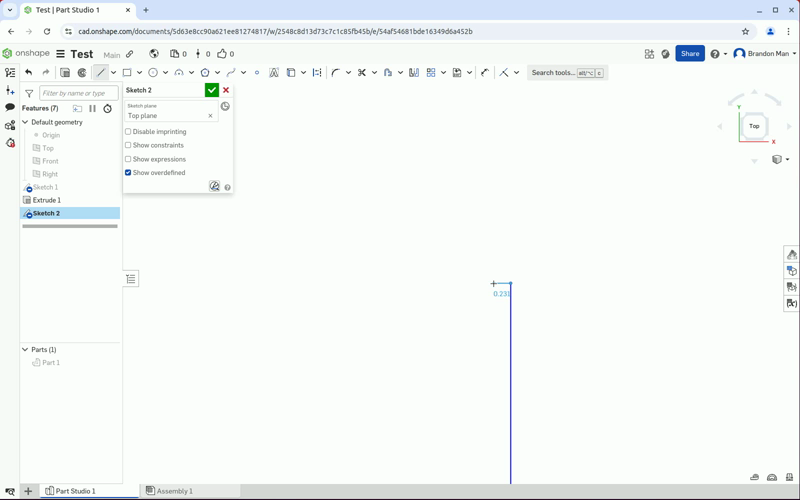
click(493, 283)
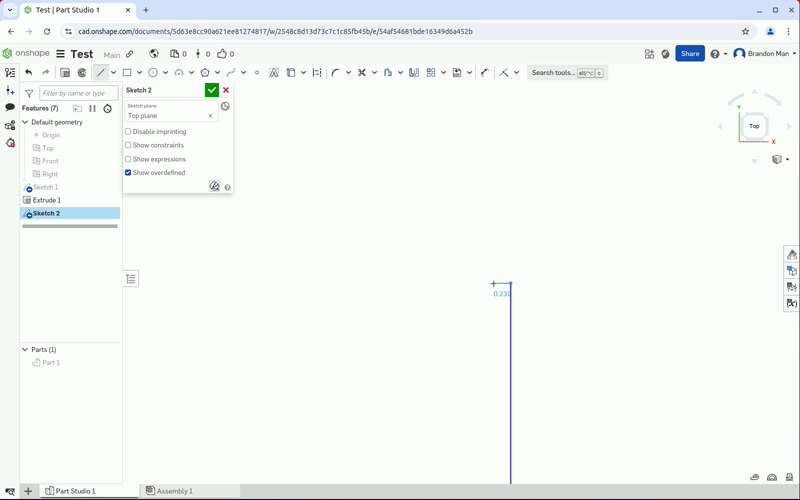
scroll(-6)
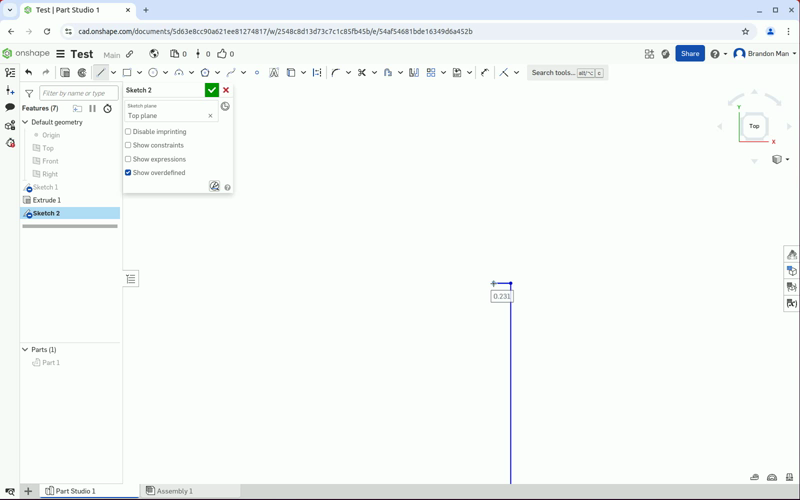
scroll(-6)
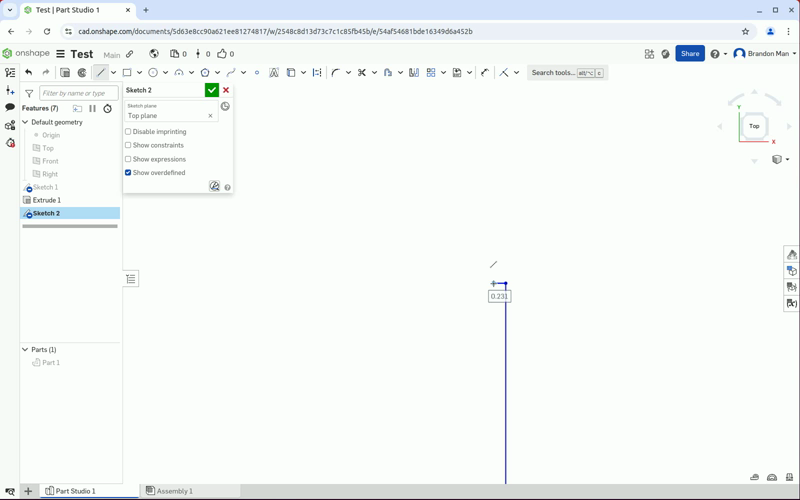
scroll(-6)
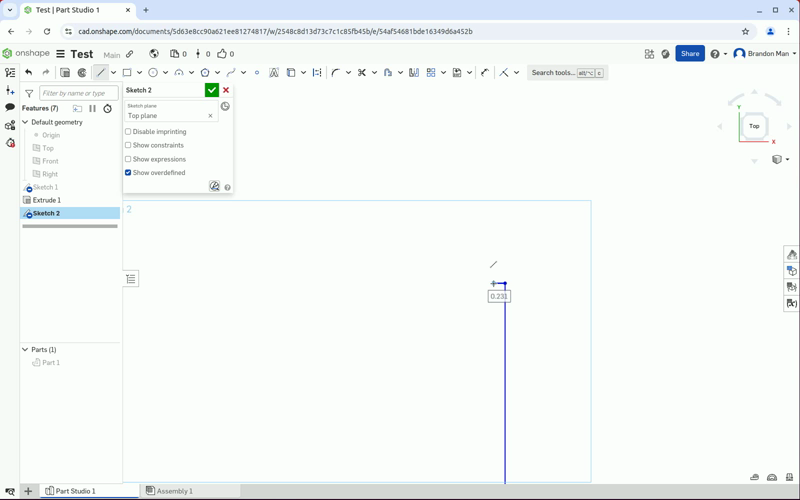
scroll(-6)
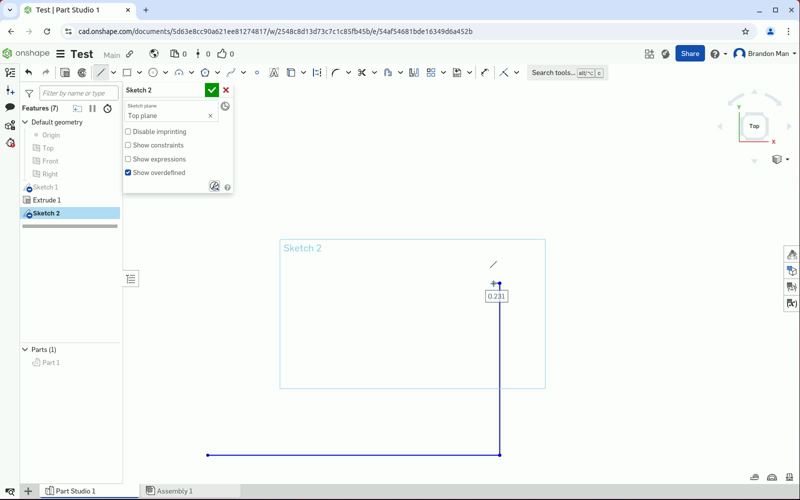
scroll(-6)
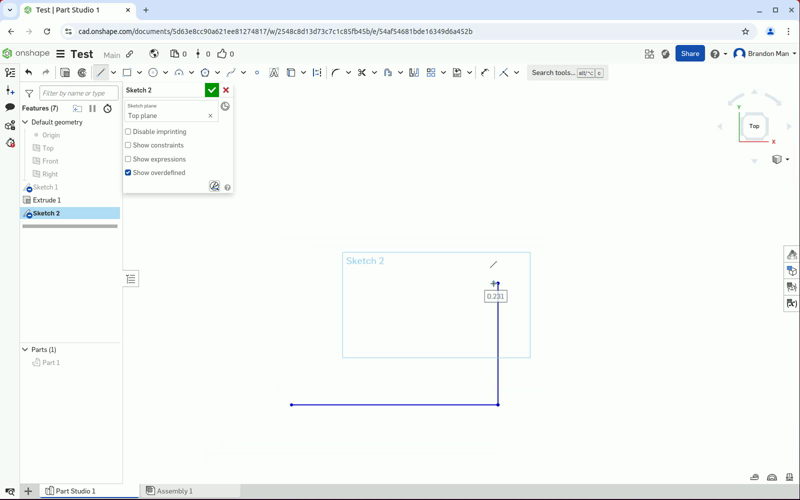
scroll(-6)
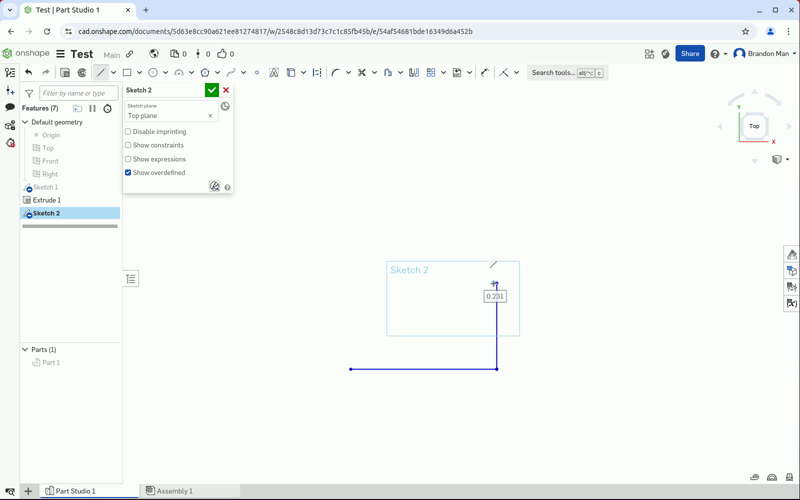
scroll(-6)
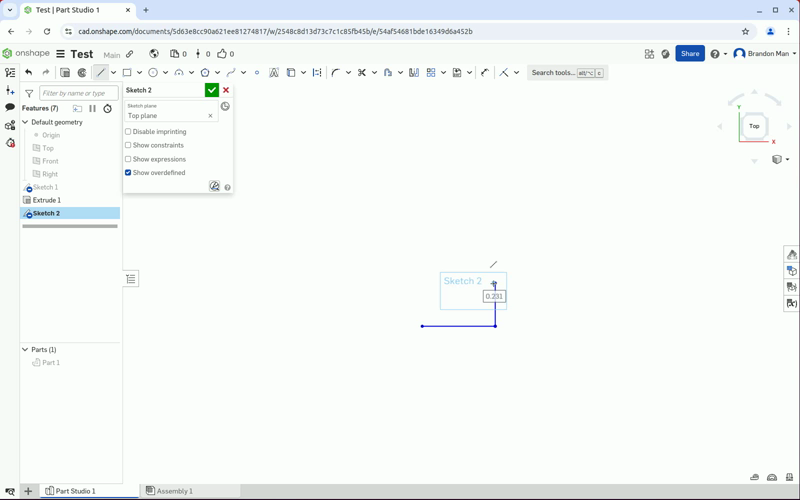
key_up(shift)
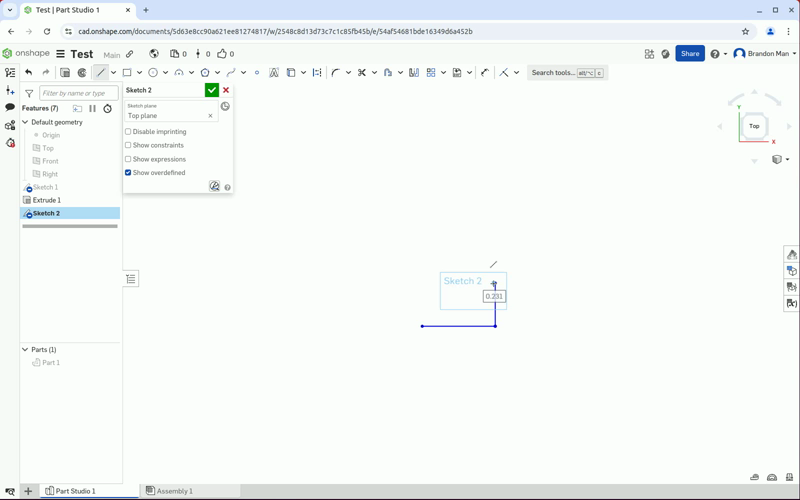
key_down(shift)
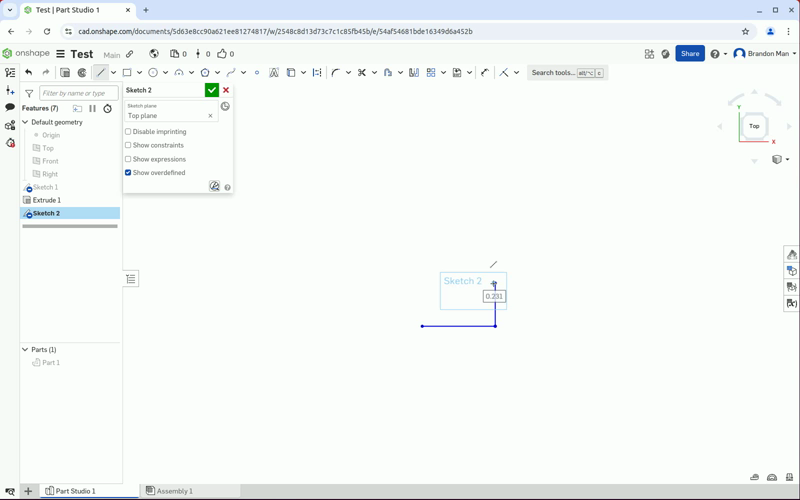
mouse_move(523, 283)
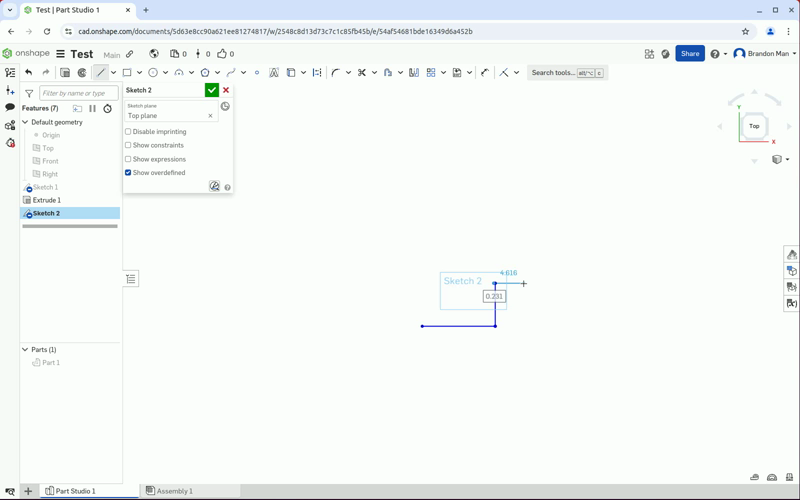
mouse_move(493, 324)
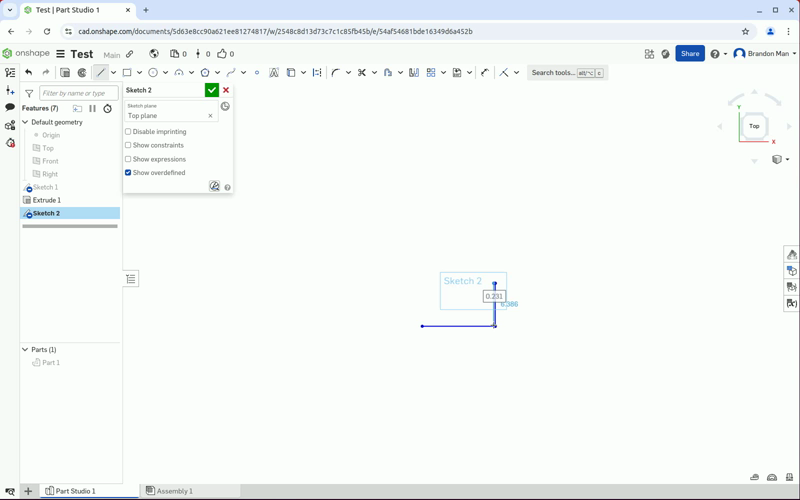
scroll(6)
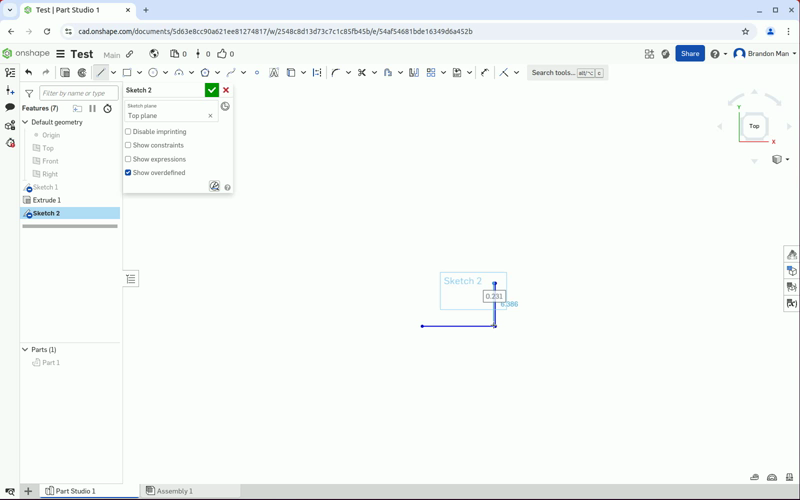
scroll(6)
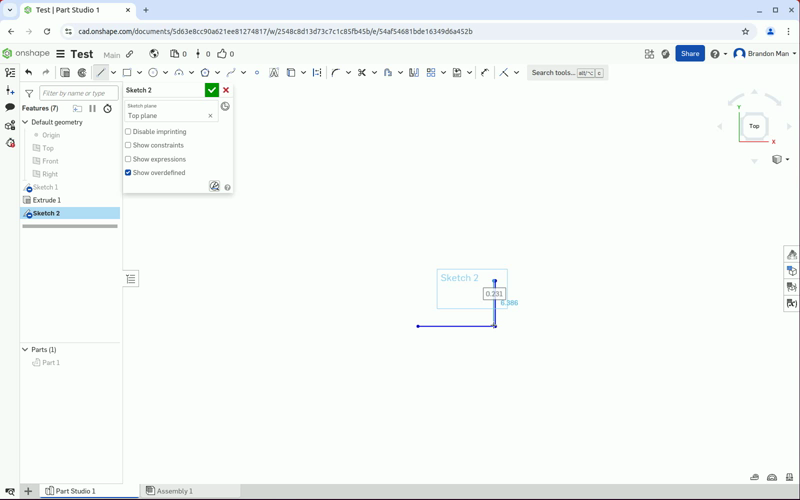
scroll(6)
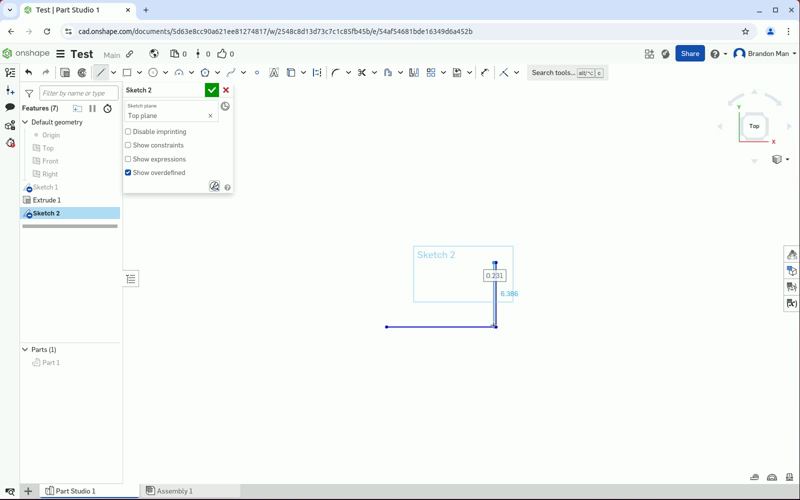
scroll(6)
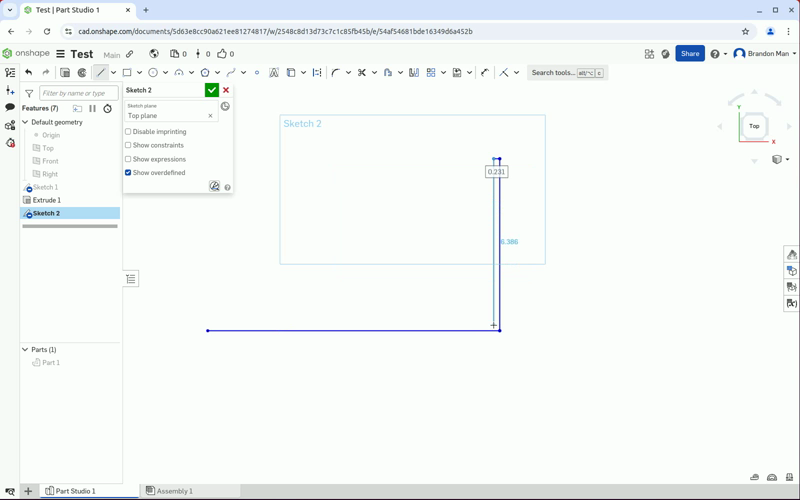
scroll(6)
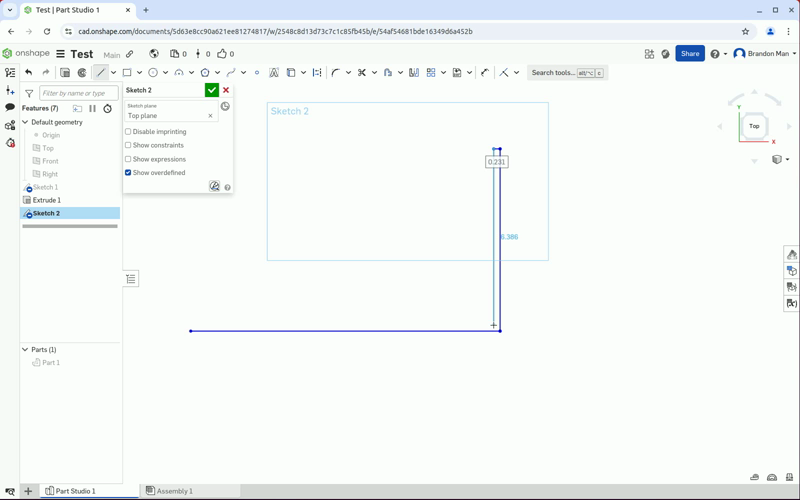
scroll(6)
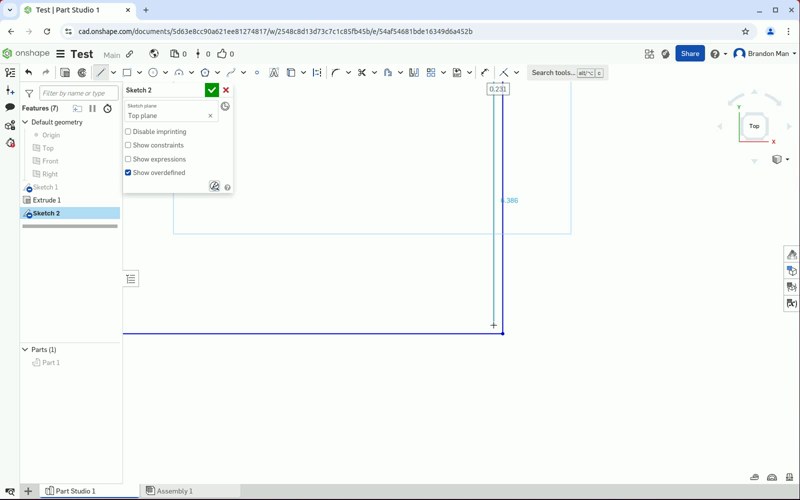
scroll(6)
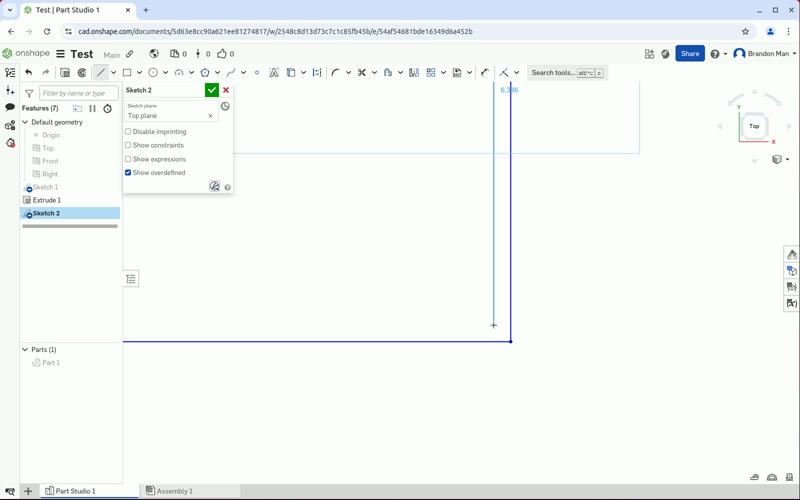
click(493, 324)
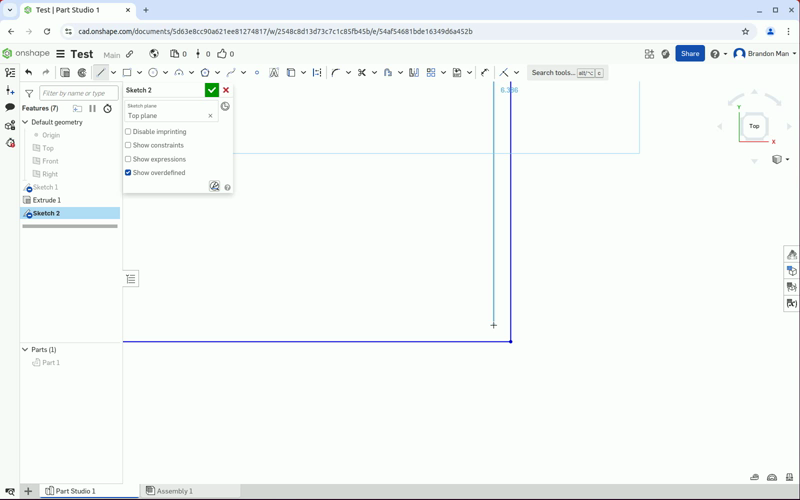
scroll(-6)
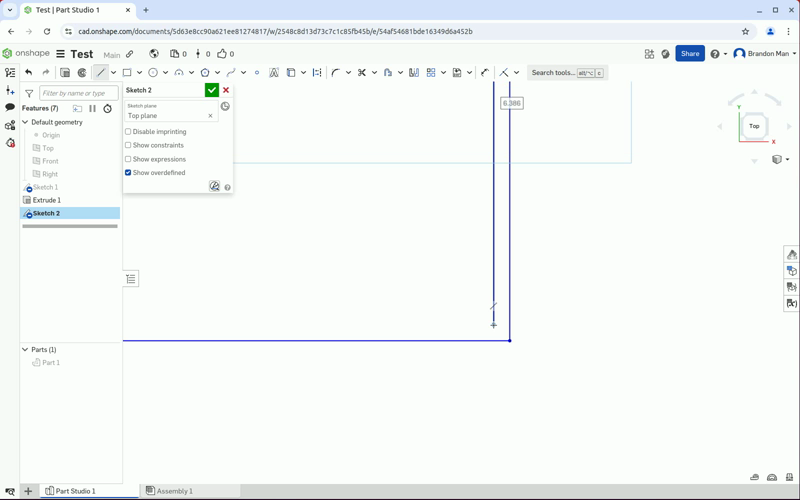
scroll(-6)
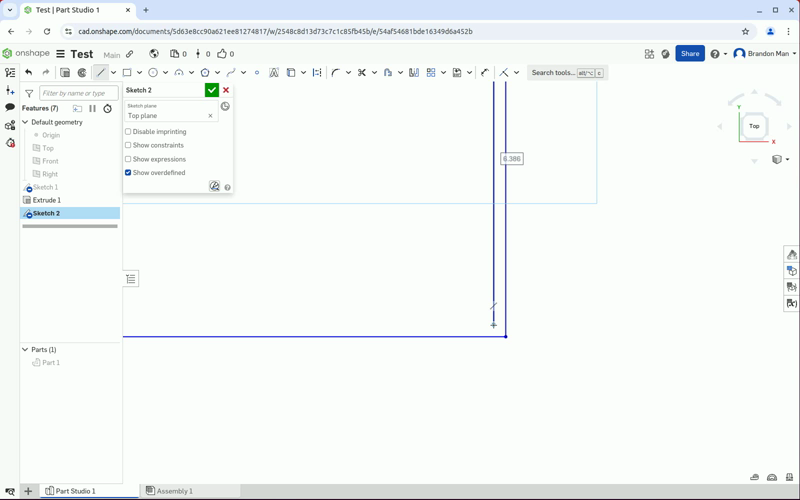
scroll(-6)
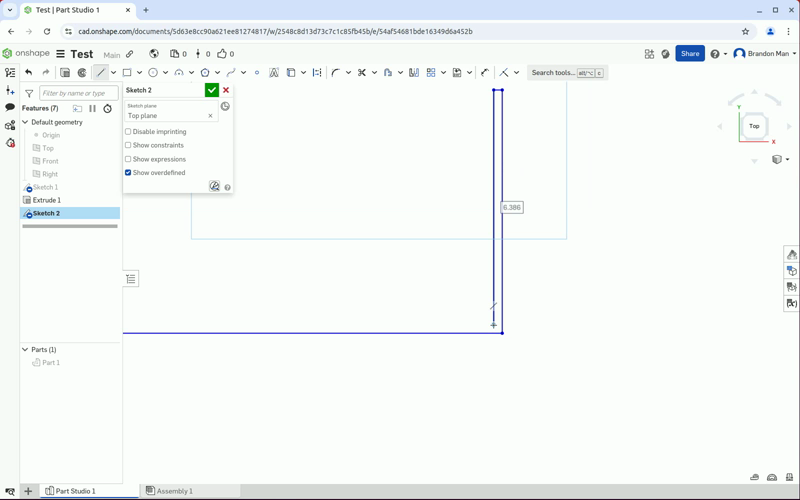
scroll(-6)
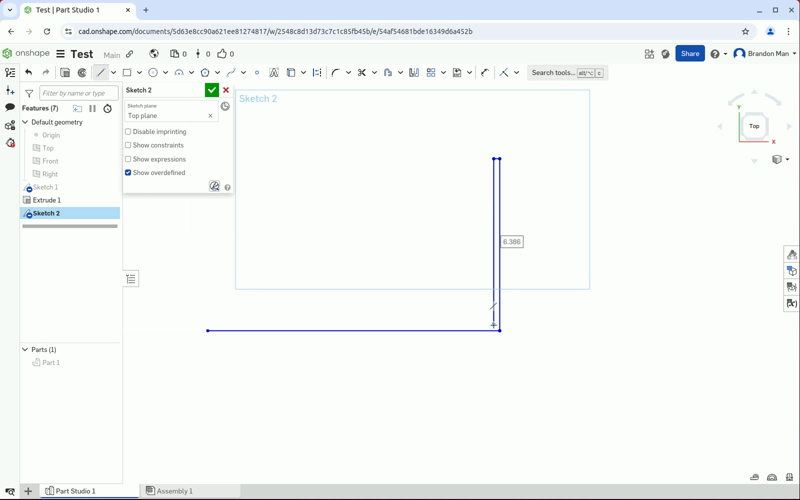
scroll(-6)
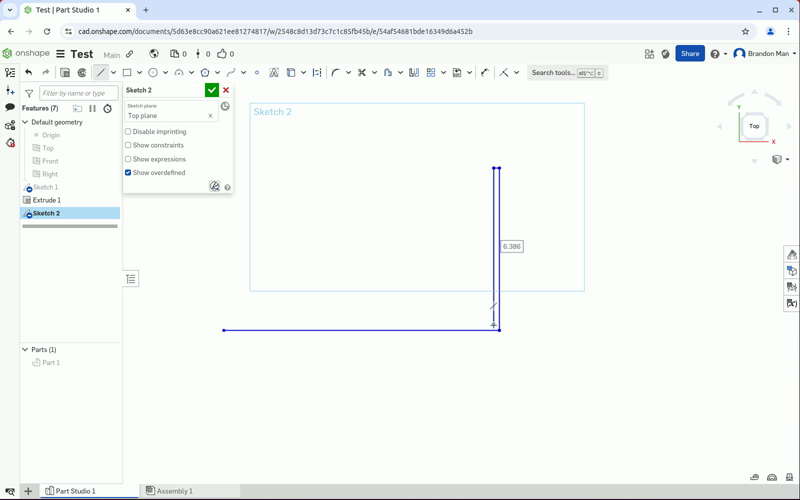
scroll(-6)
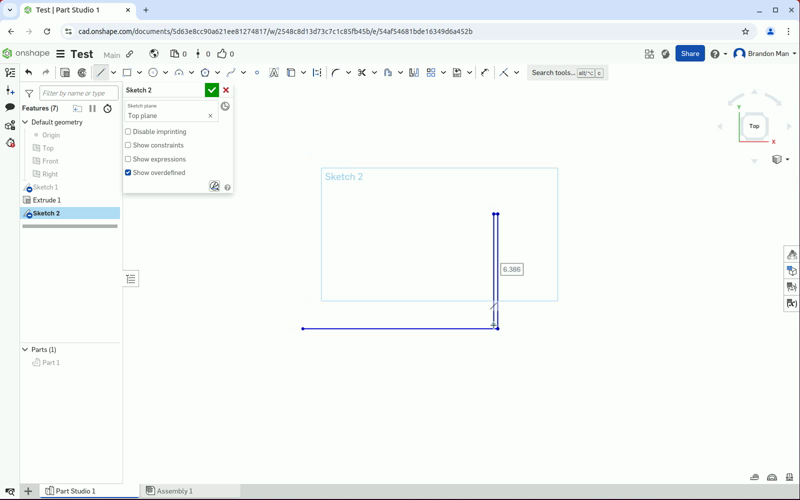
scroll(-6)
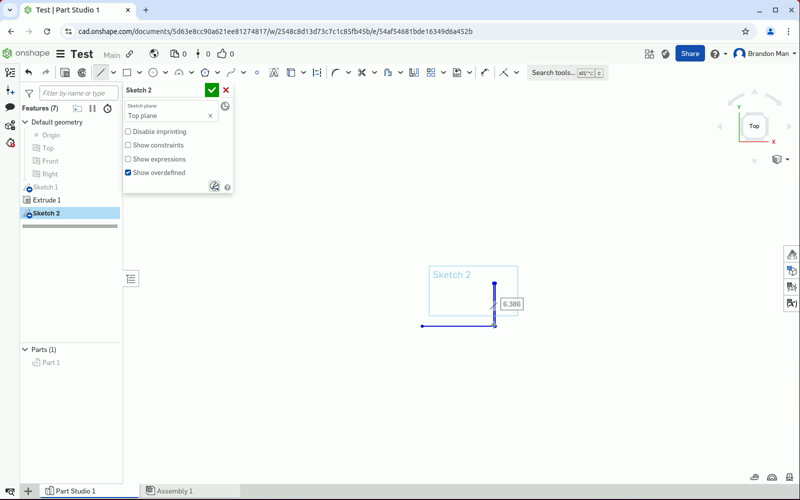
key_up(shift)
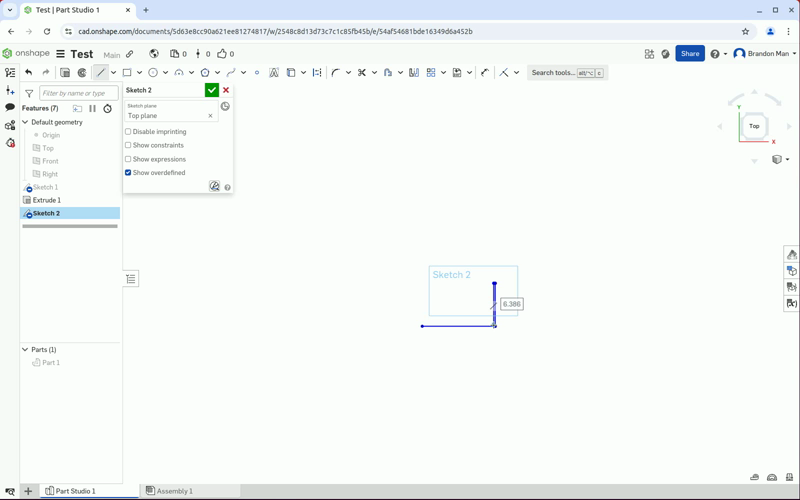
key_down(shift)
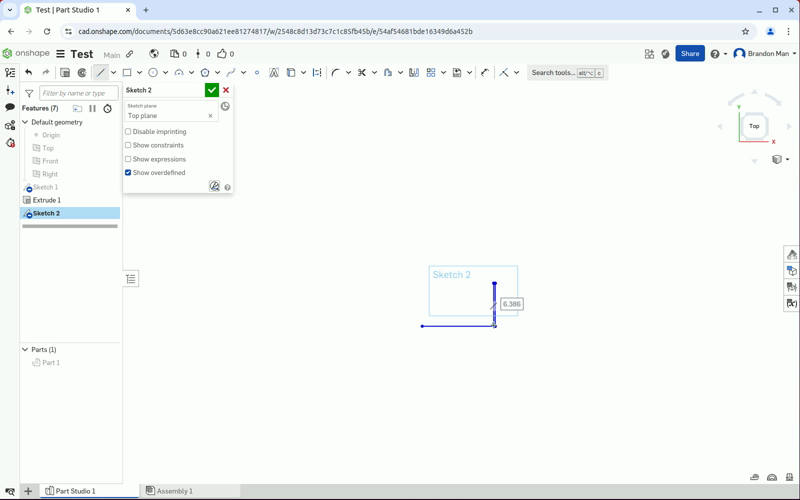
mouse_move(423, 324)
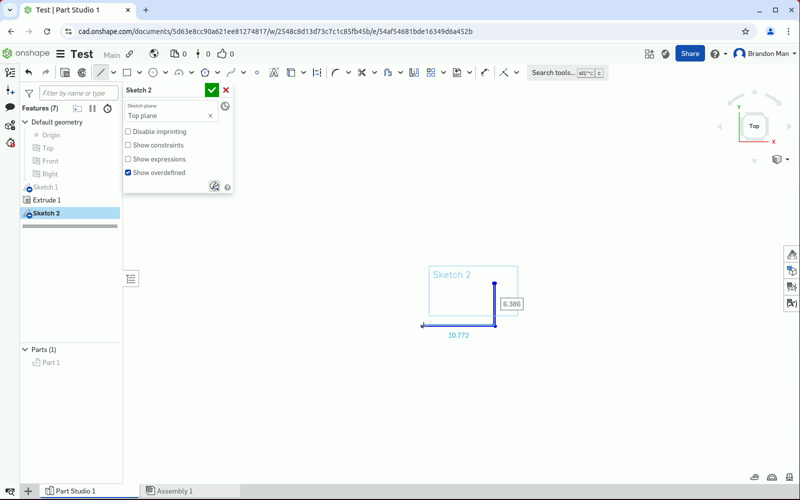
scroll(6)
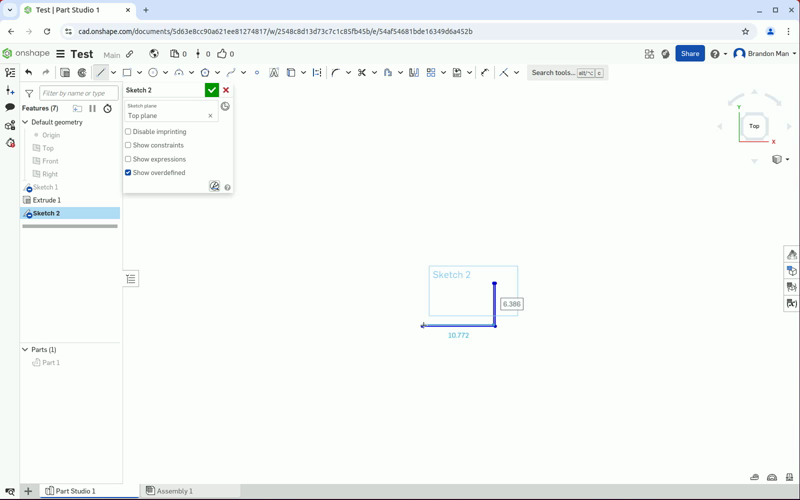
scroll(6)
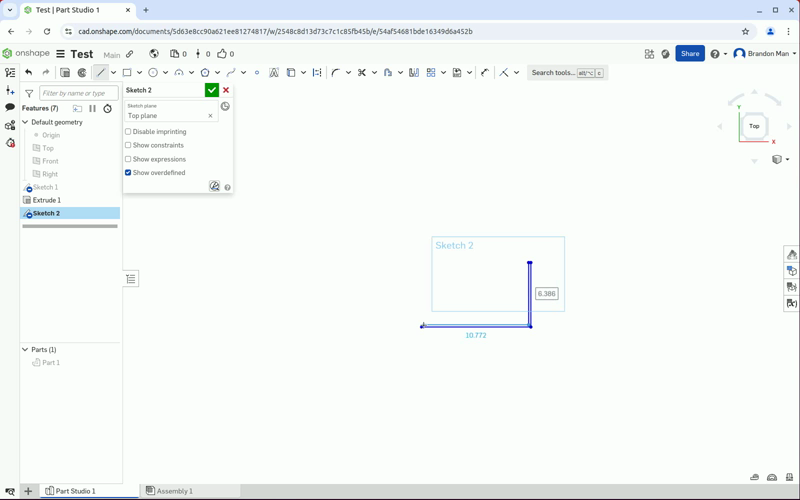
scroll(6)
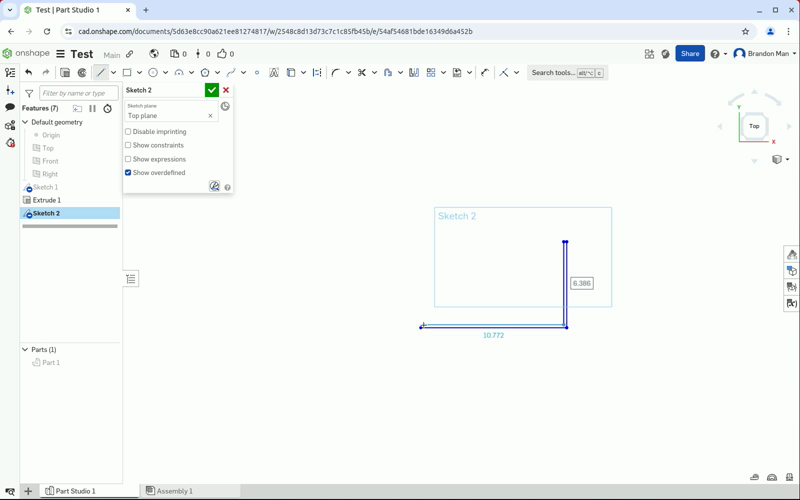
scroll(6)
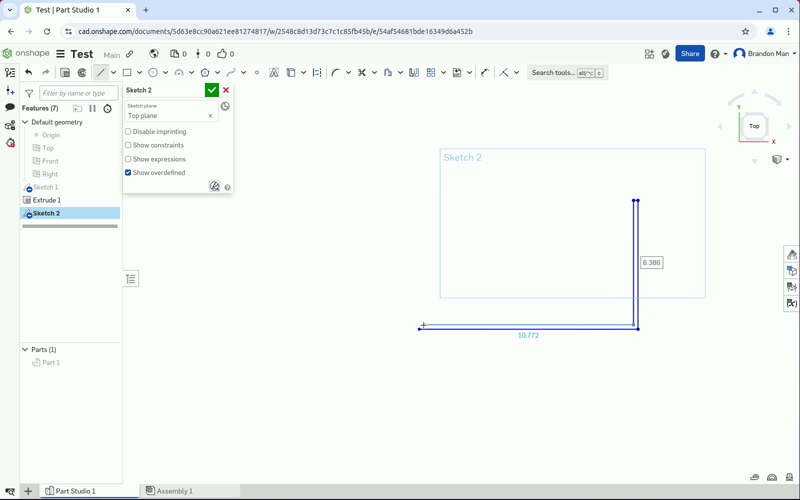
scroll(6)
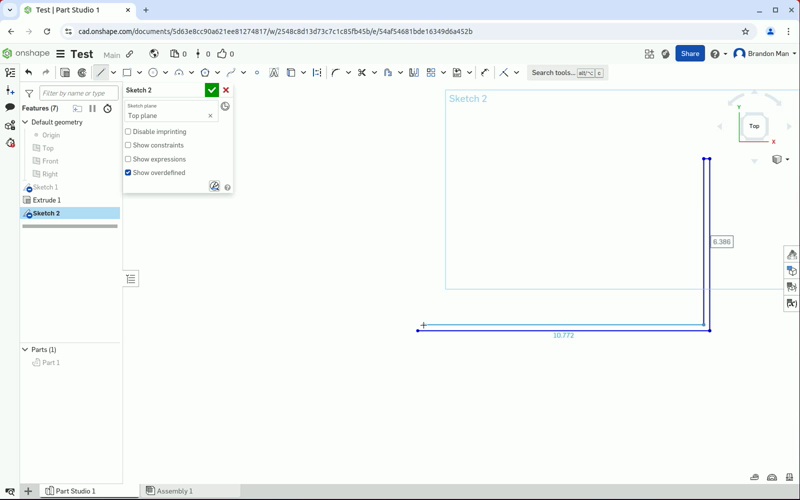
scroll(6)
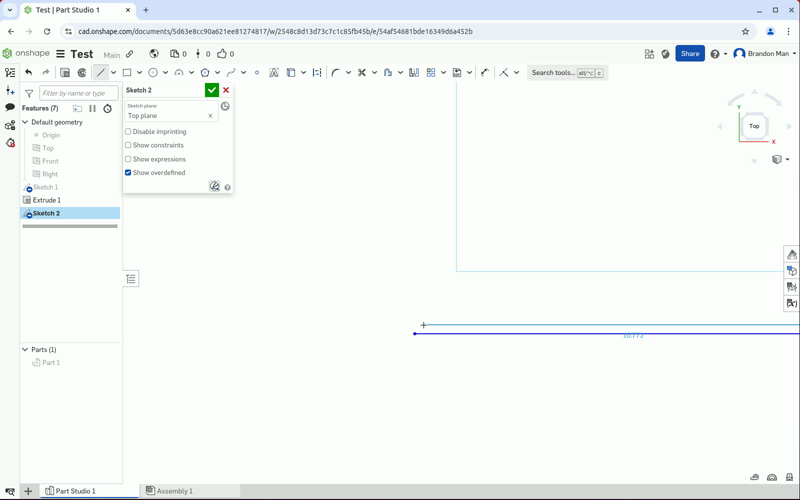
scroll(6)
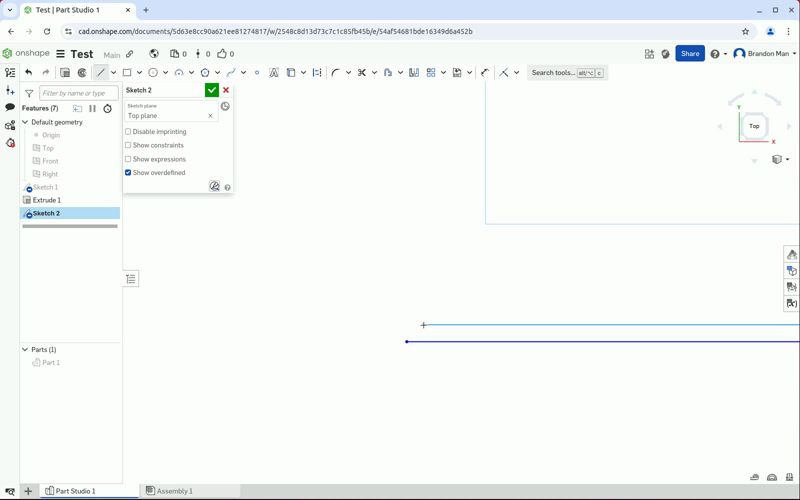
click(423, 324)
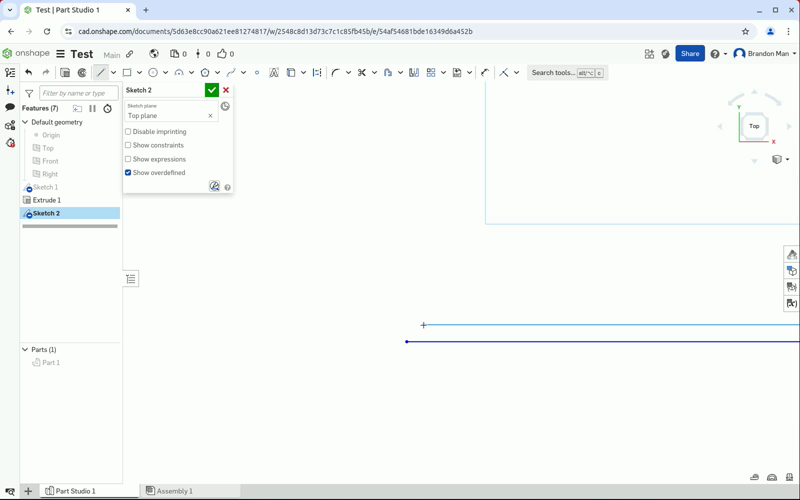
scroll(-6)
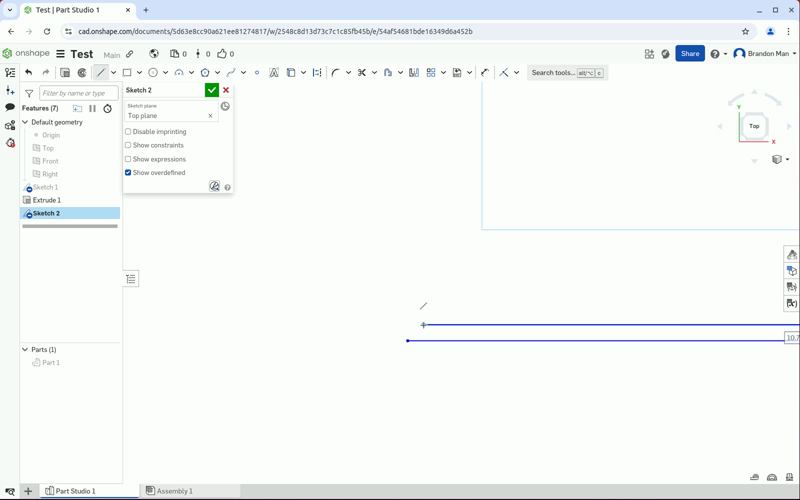
scroll(-6)
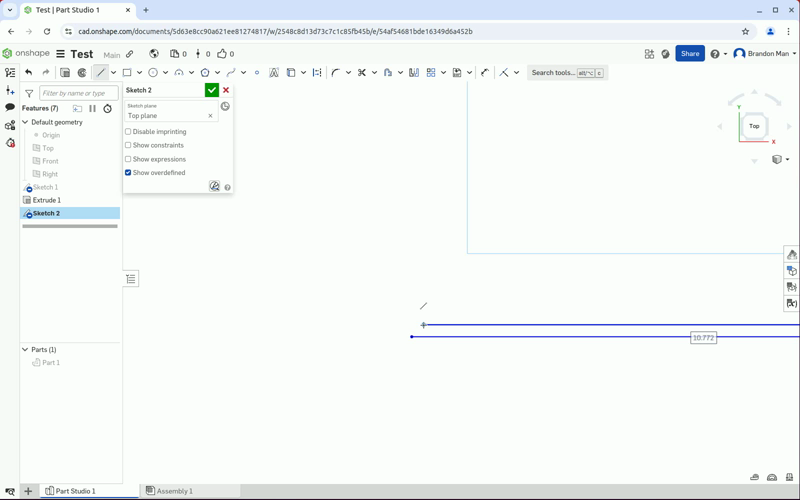
scroll(-6)
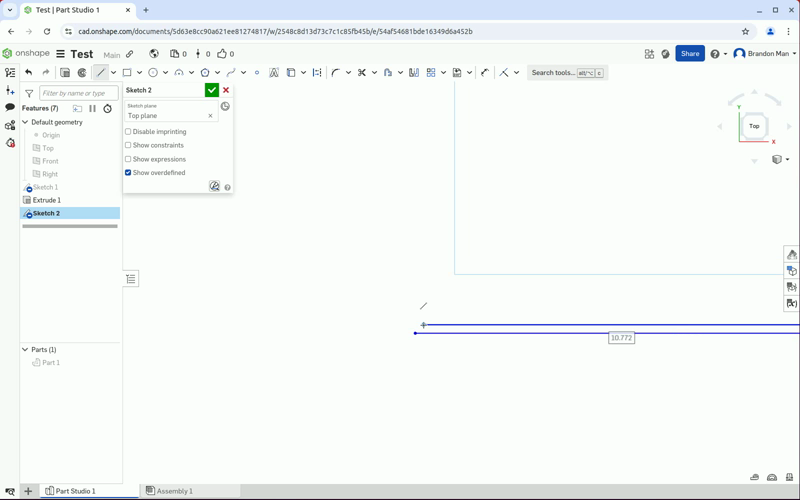
scroll(-6)
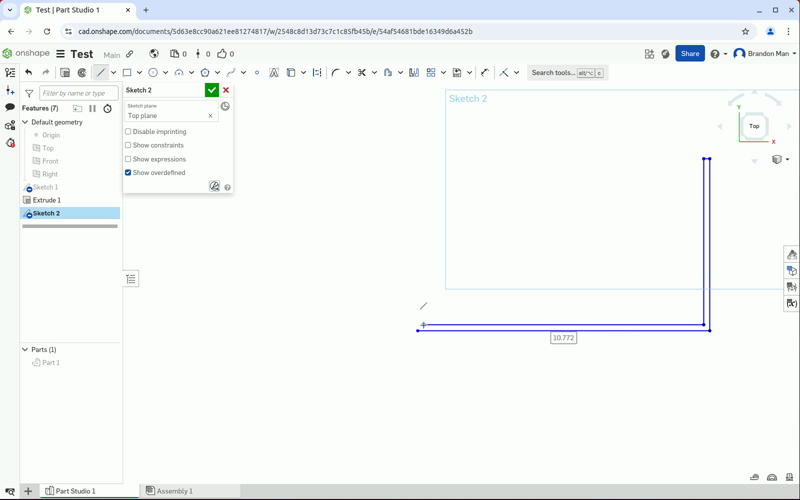
scroll(-6)
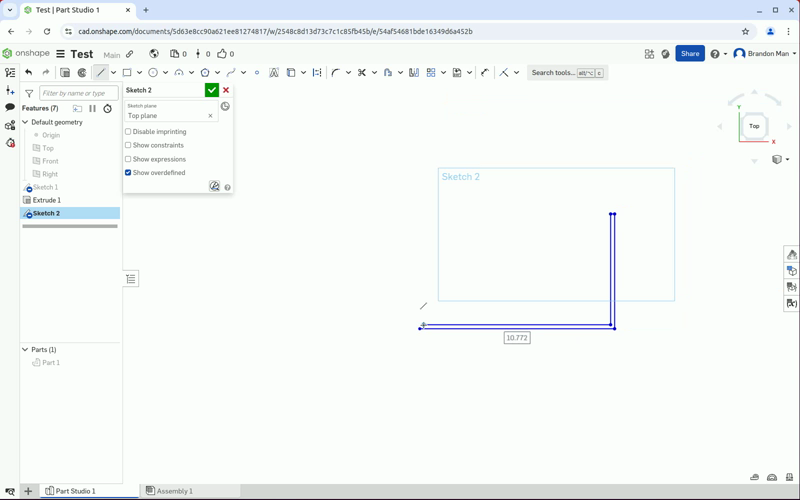
scroll(-6)
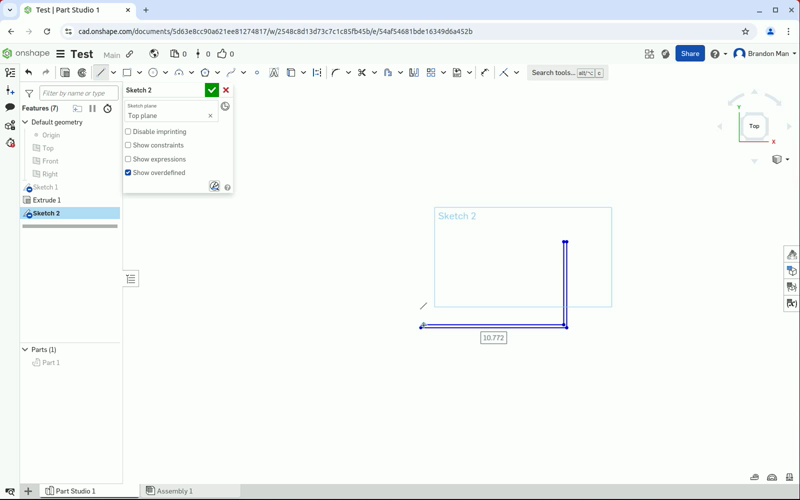
scroll(-6)
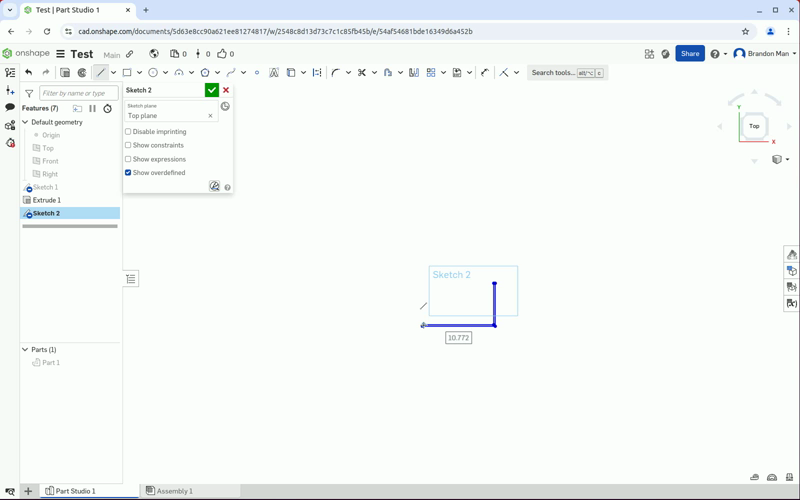
key_up(shift)
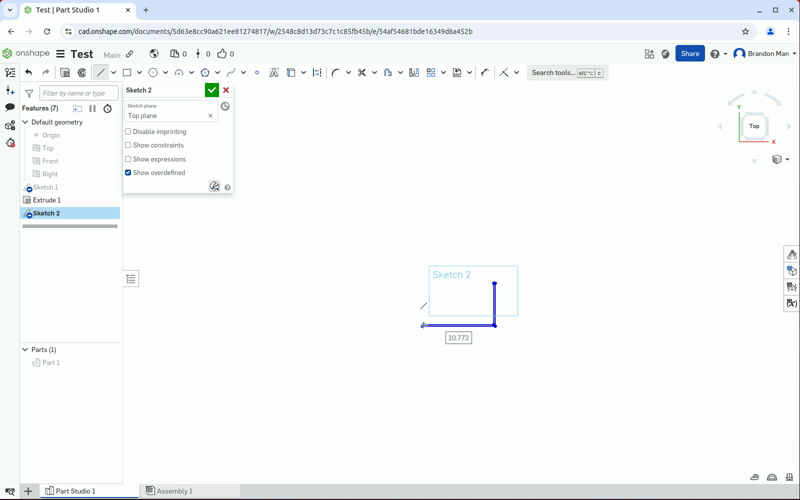
key_down(shift)
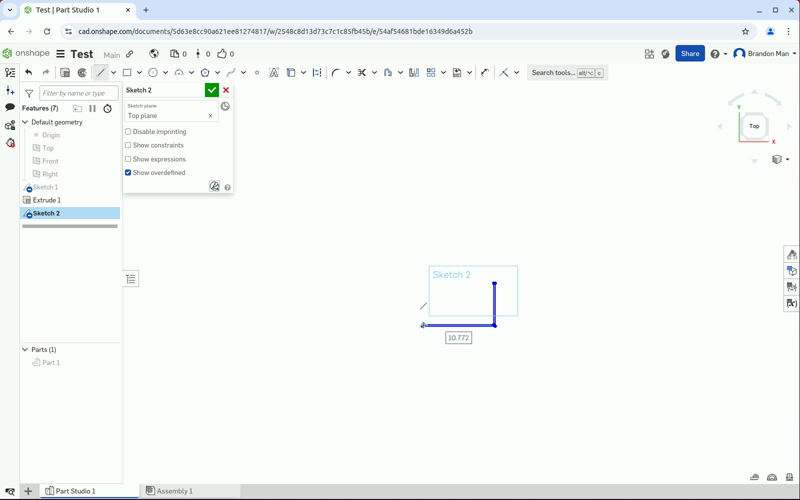
mouse_move(423, 258)
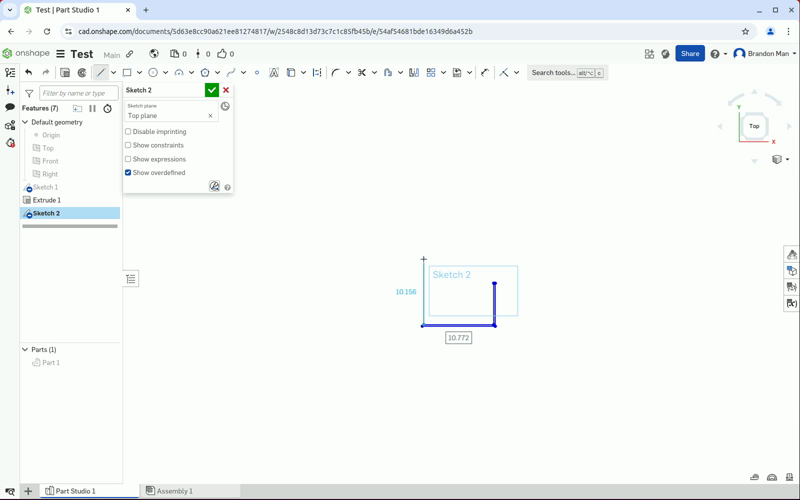
click(423, 258)
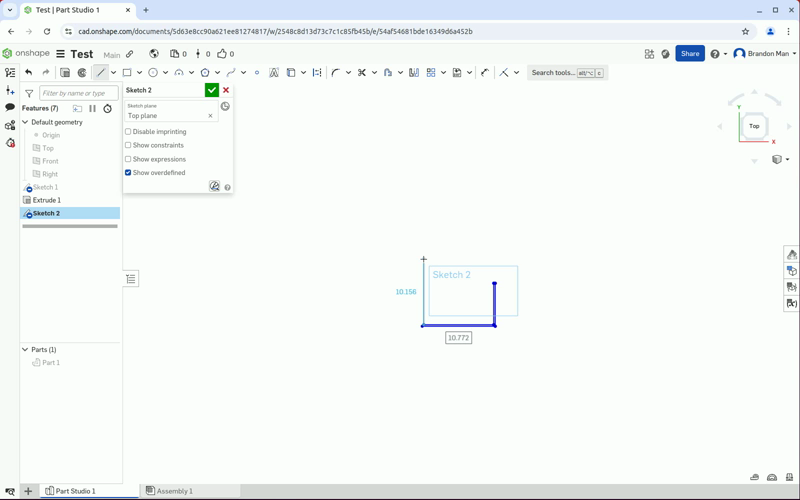
key_up(shift)
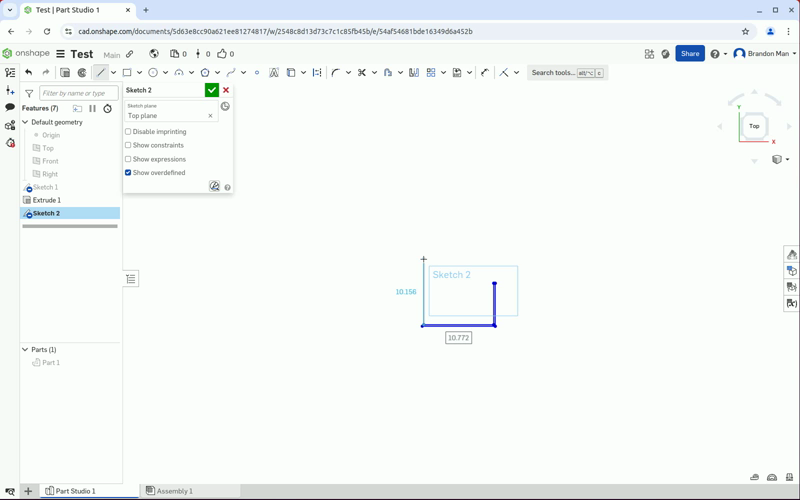
key_down(shift)
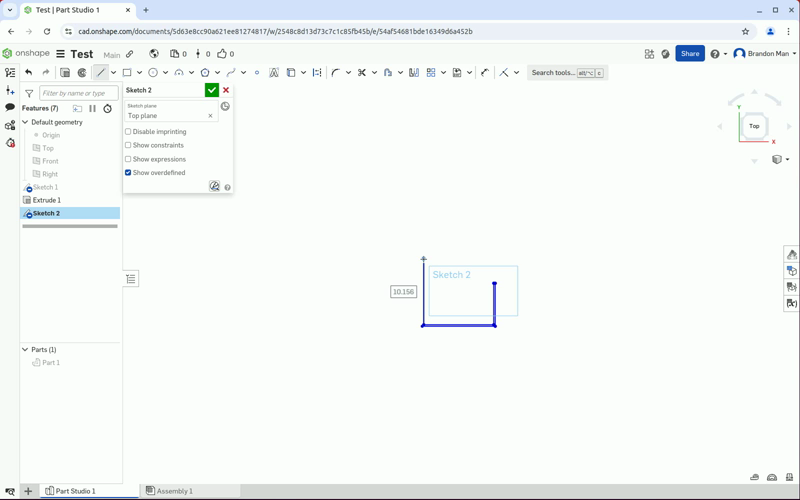
mouse_move(453, 258)
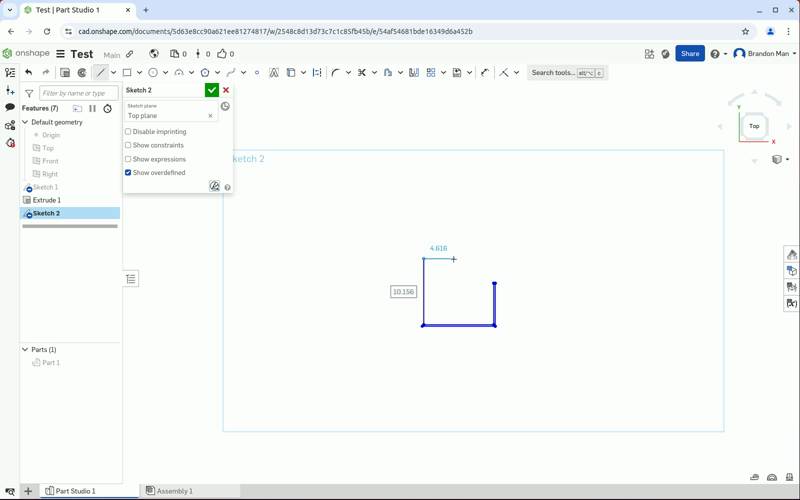
mouse_move(422, 258)
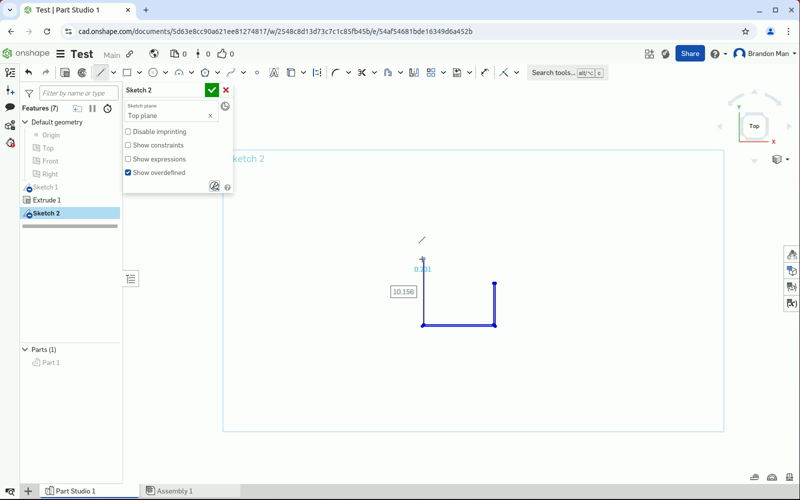
scroll(6)
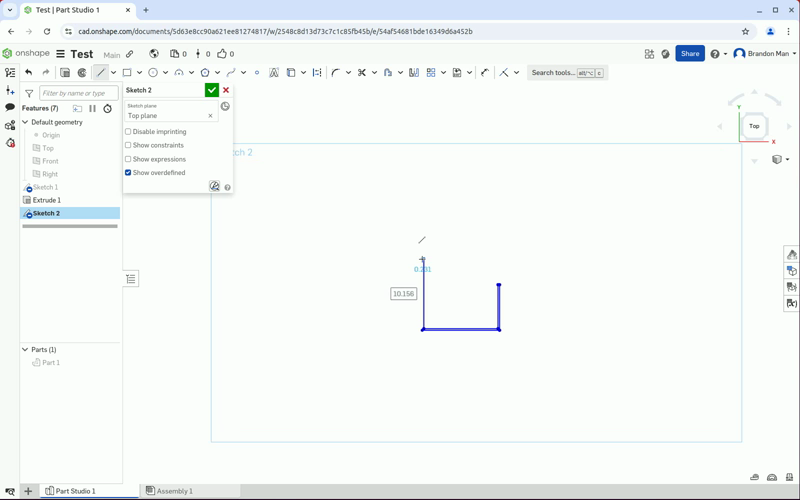
scroll(6)
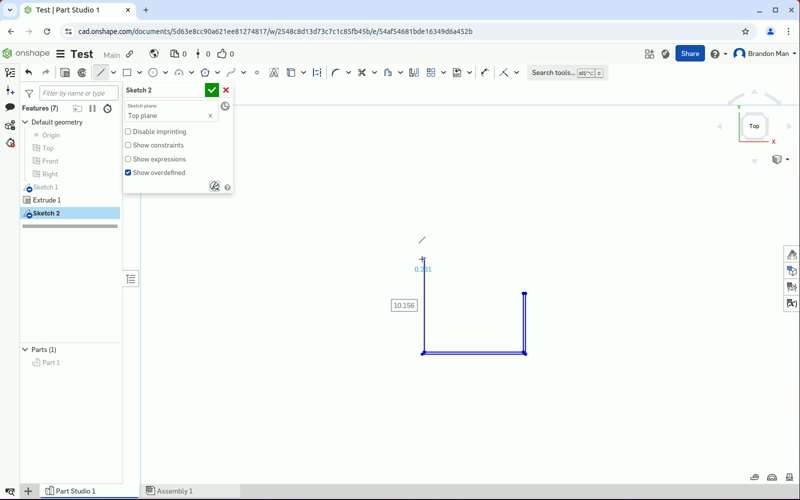
scroll(6)
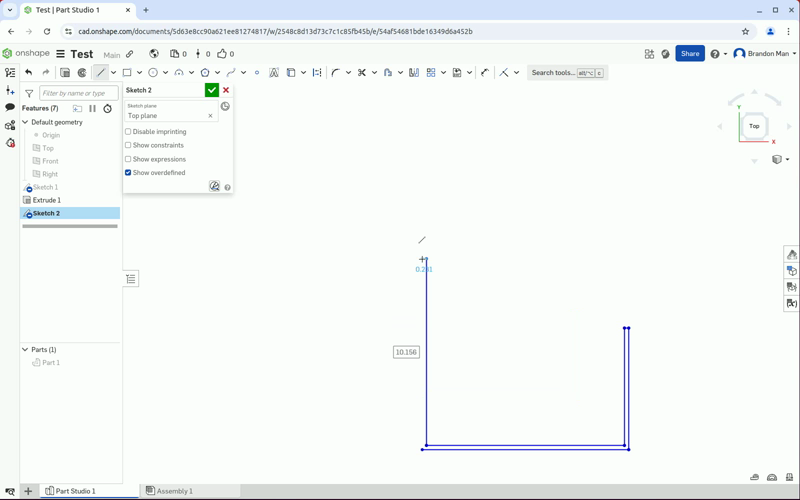
scroll(6)
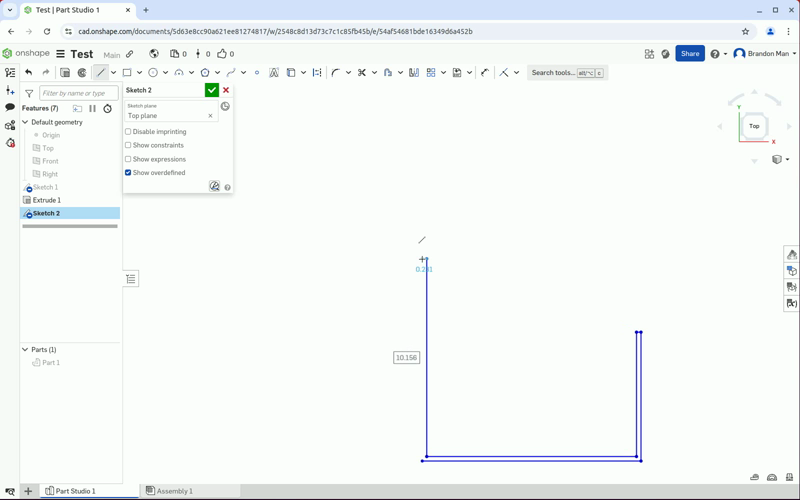
scroll(6)
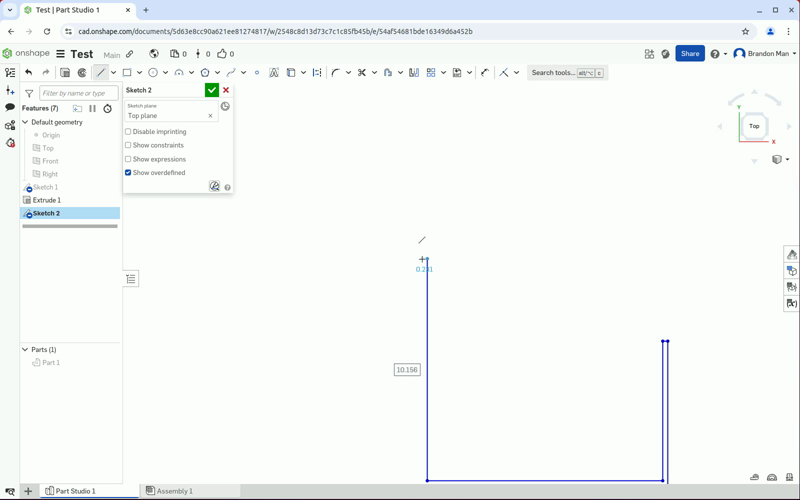
scroll(6)
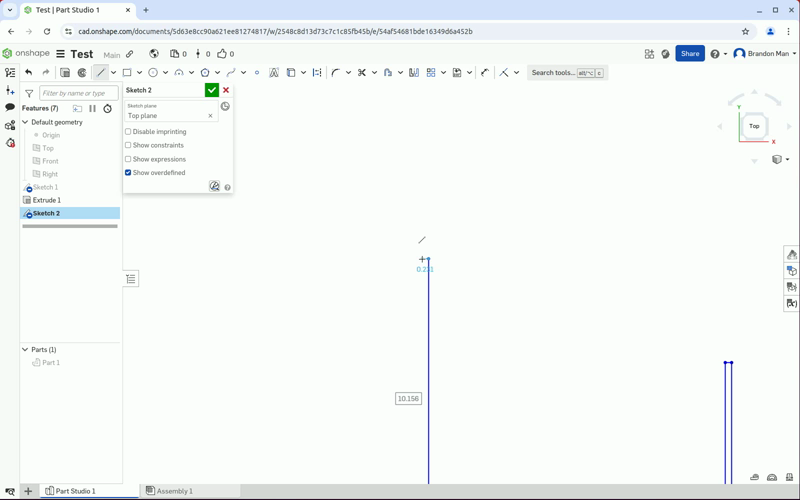
scroll(6)
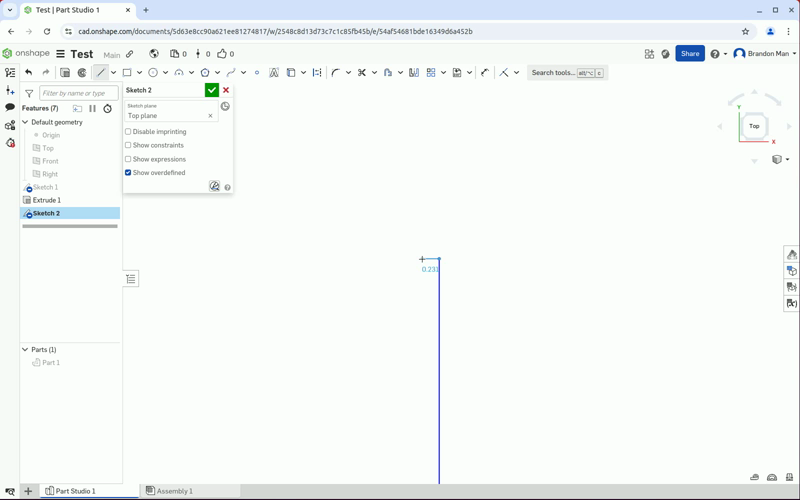
click(422, 258)
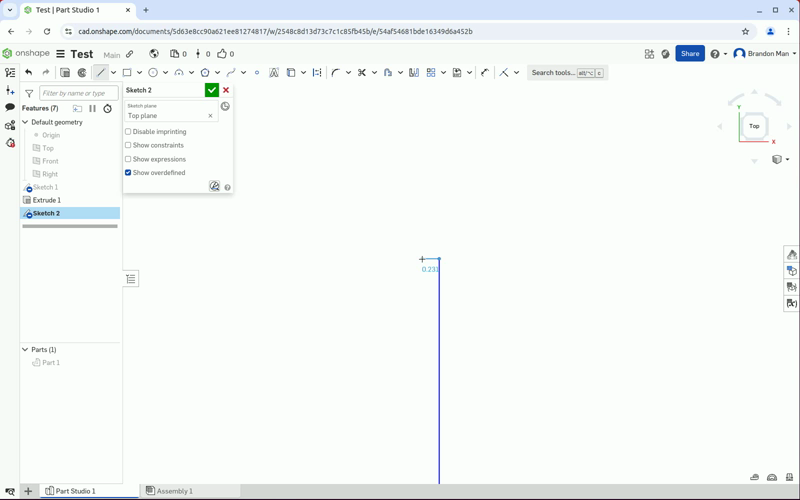
scroll(-6)
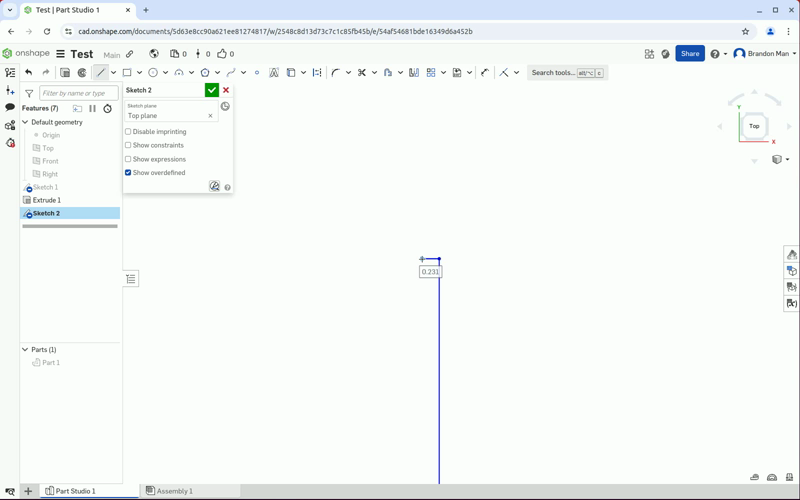
scroll(-6)
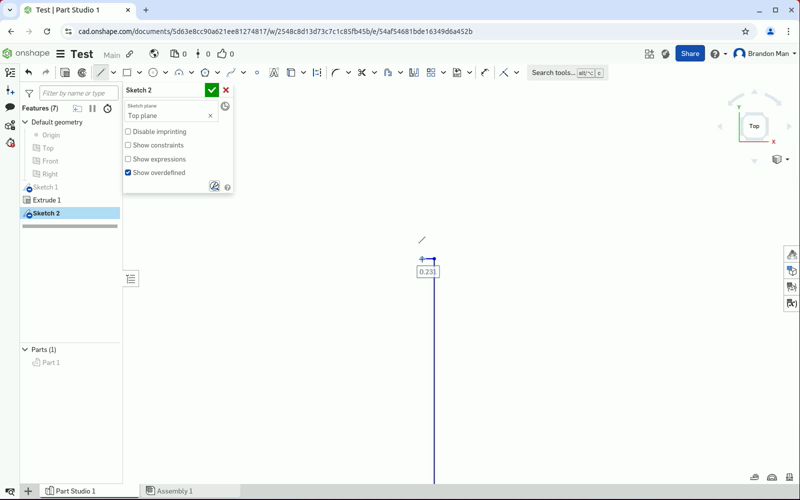
scroll(-6)
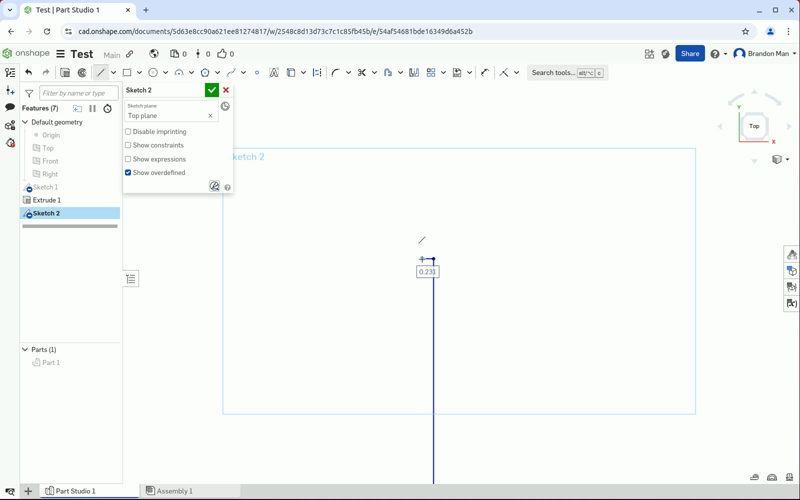
scroll(-6)
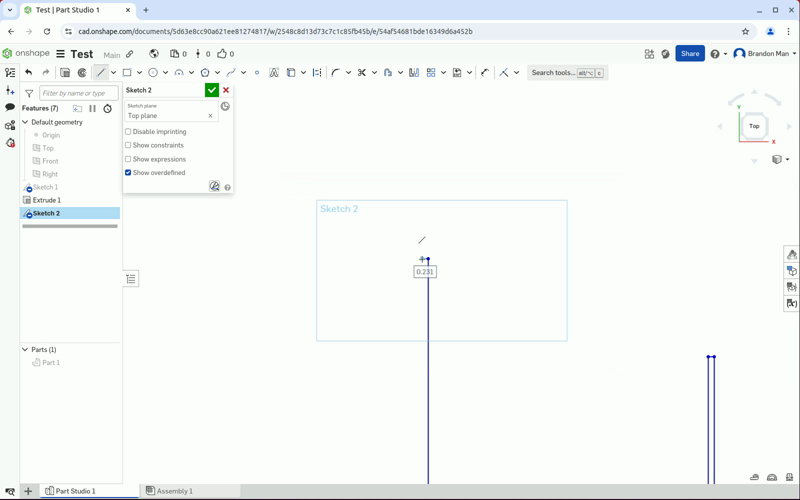
scroll(-6)
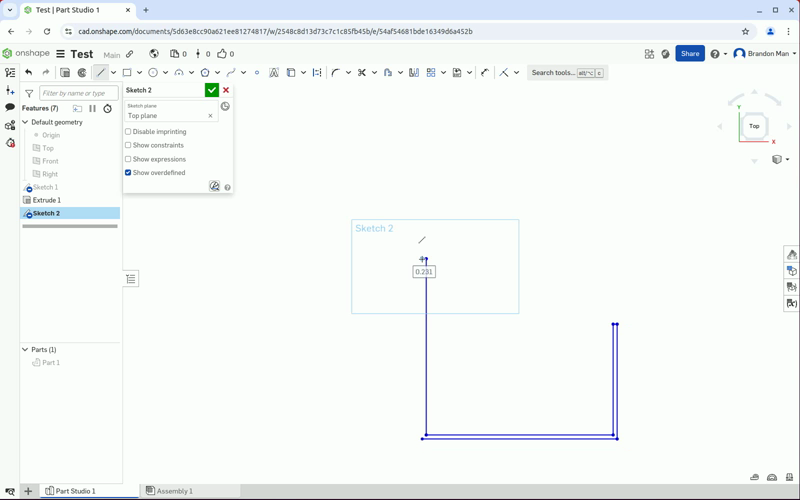
scroll(-6)
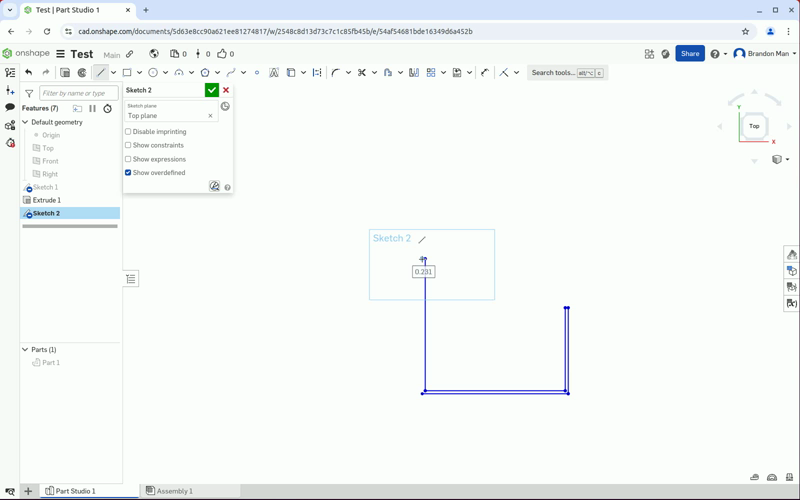
scroll(-6)
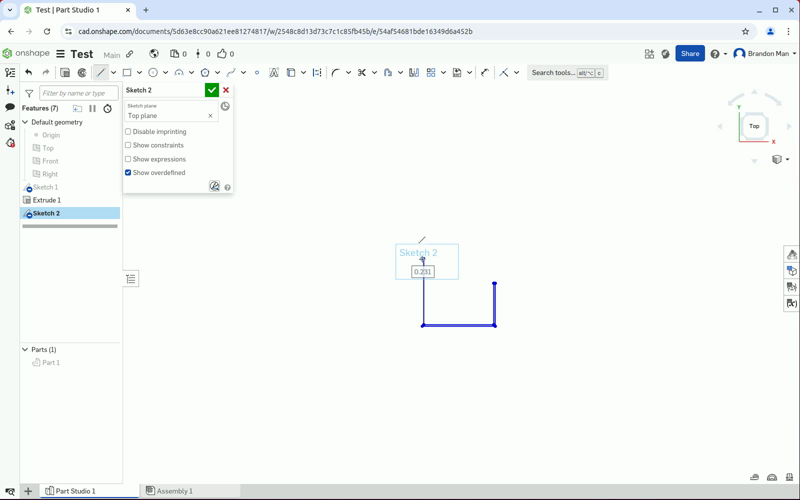
key_up(shift)
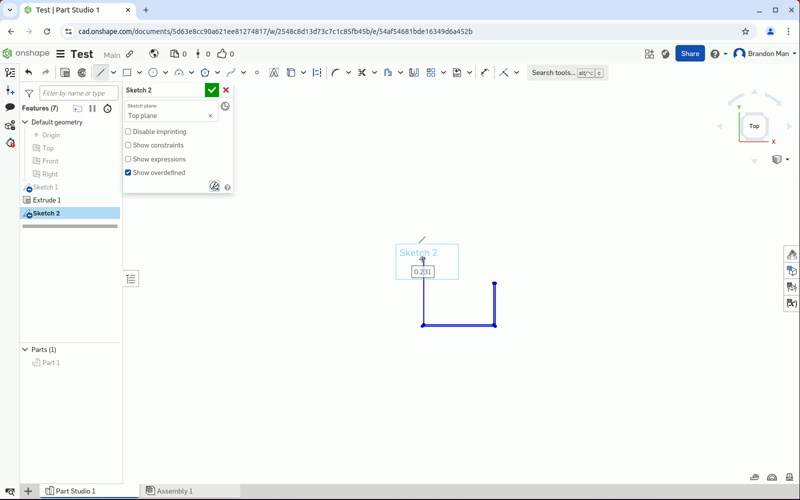
key_down(shift)
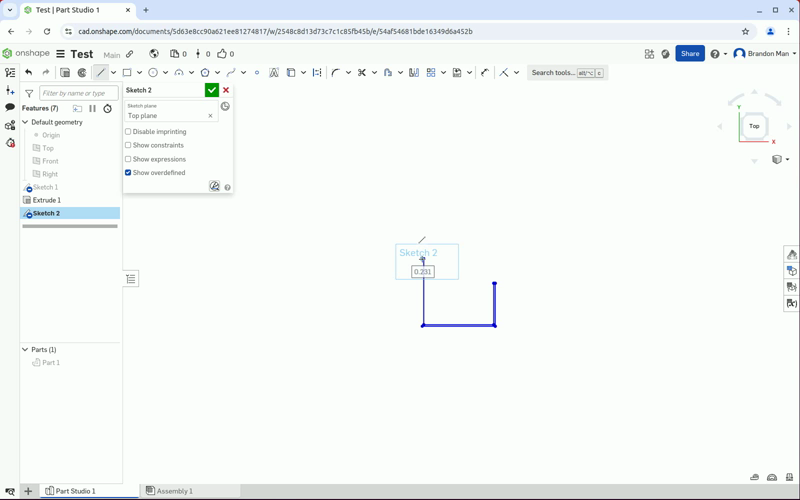
mouse_move(422, 326)
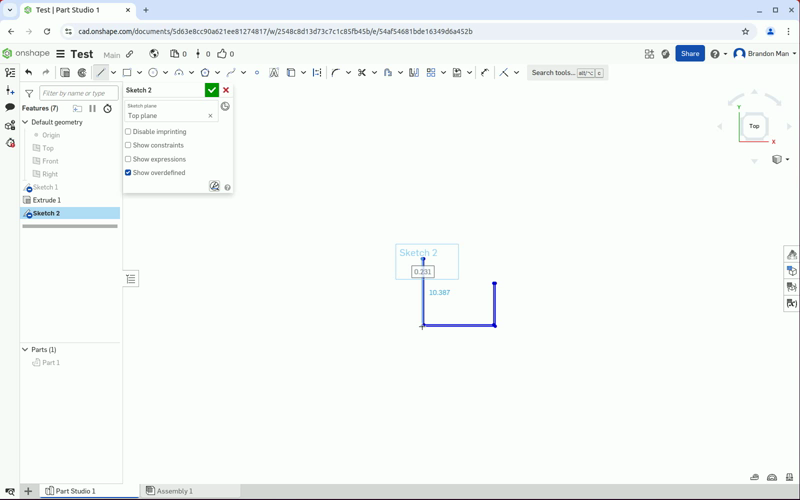
scroll(6)
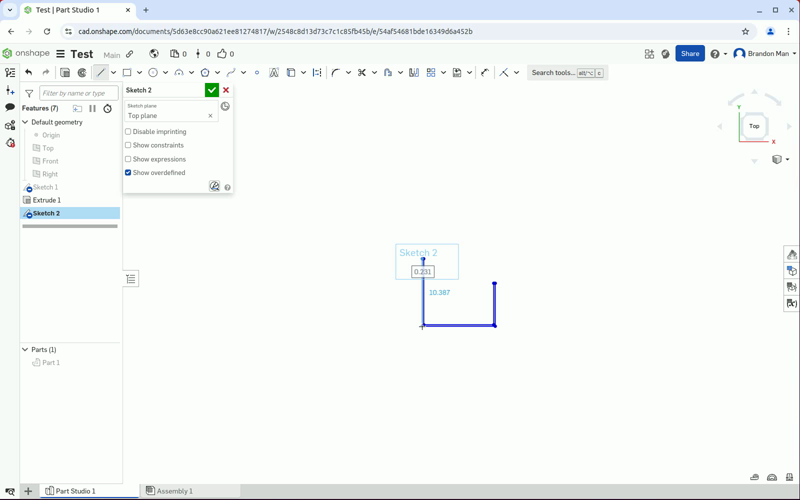
scroll(6)
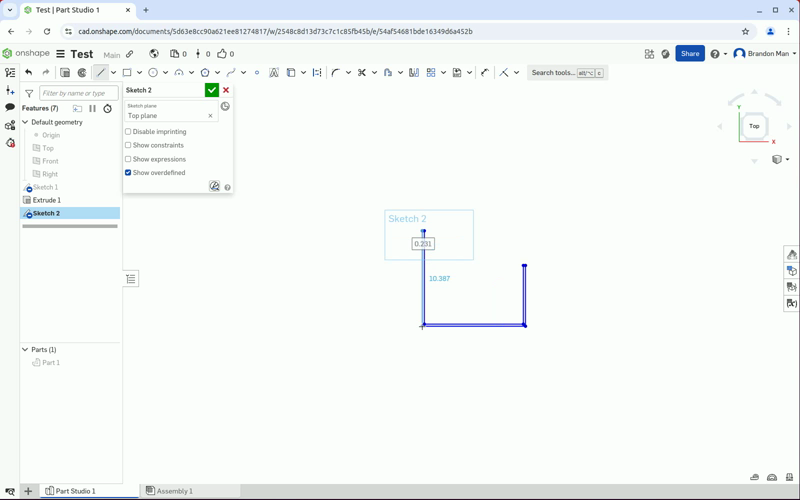
scroll(6)
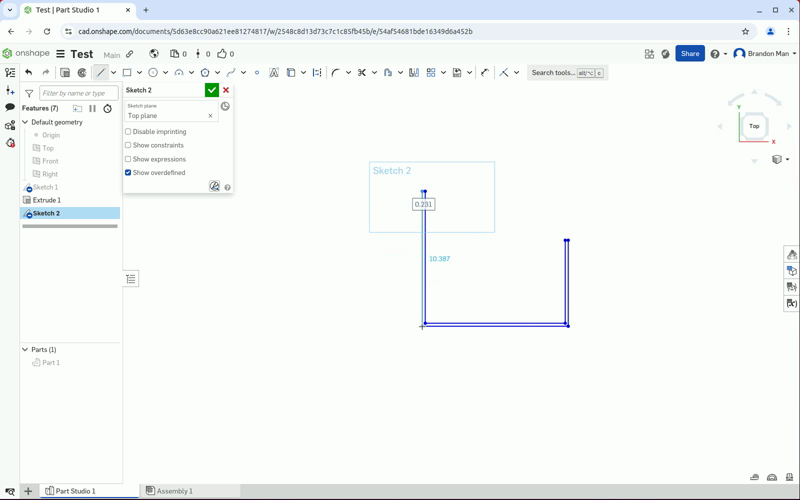
scroll(6)
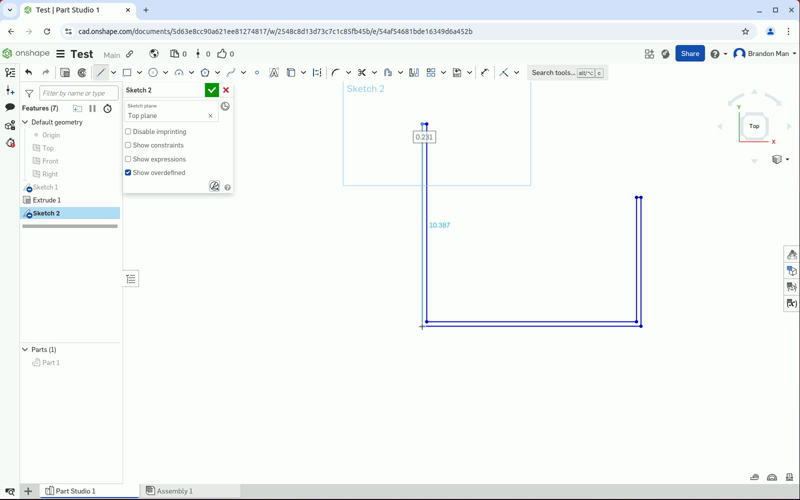
scroll(6)
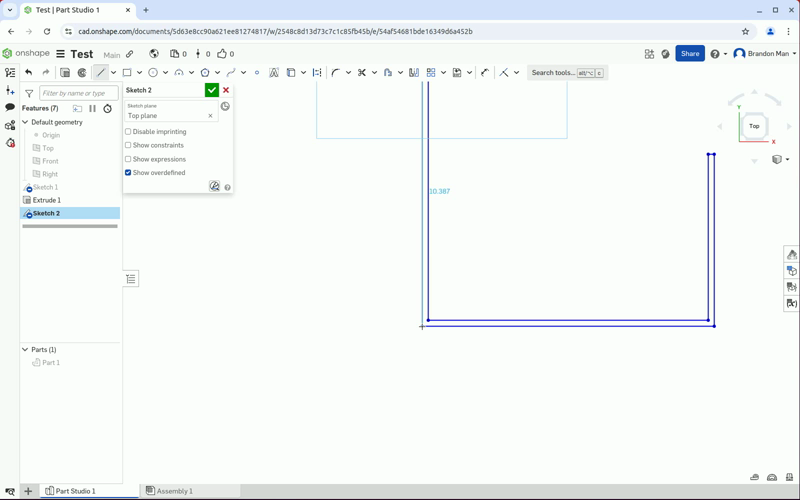
scroll(6)
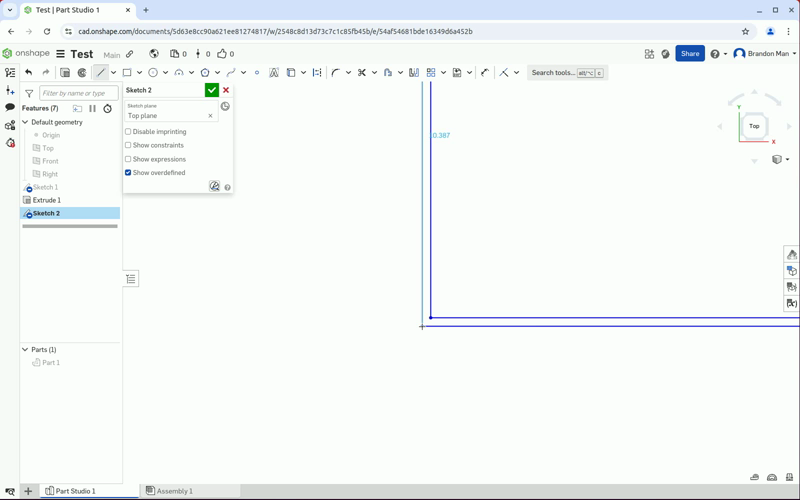
scroll(6)
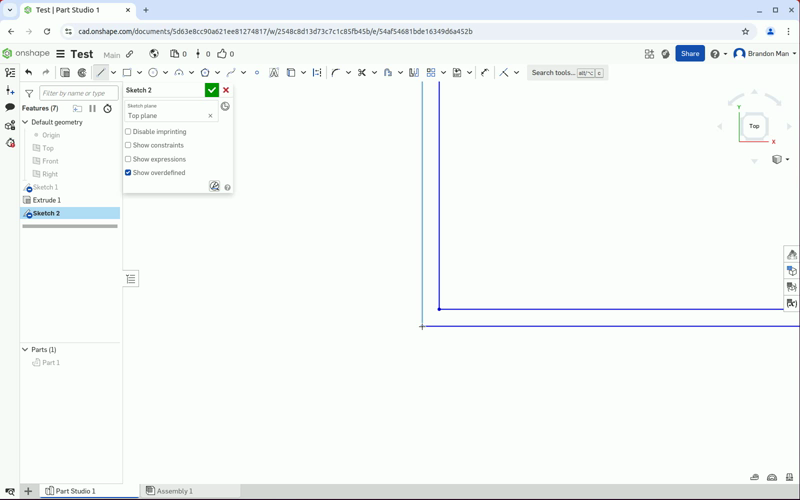
key_up(shift)
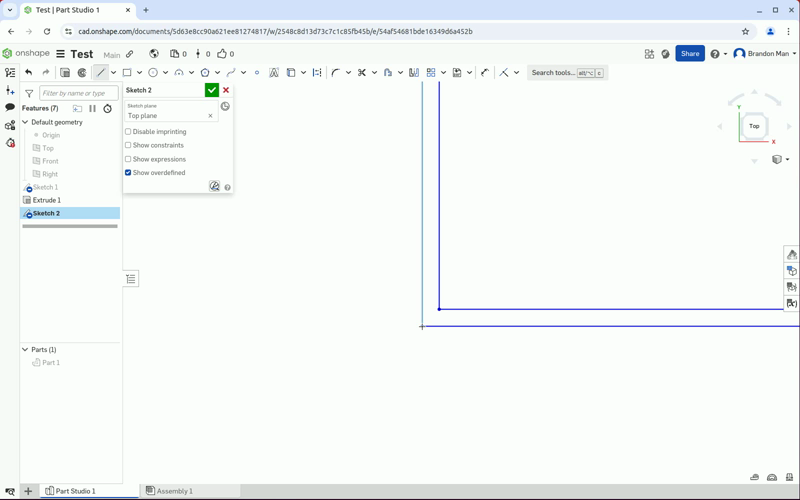
click(422, 326)
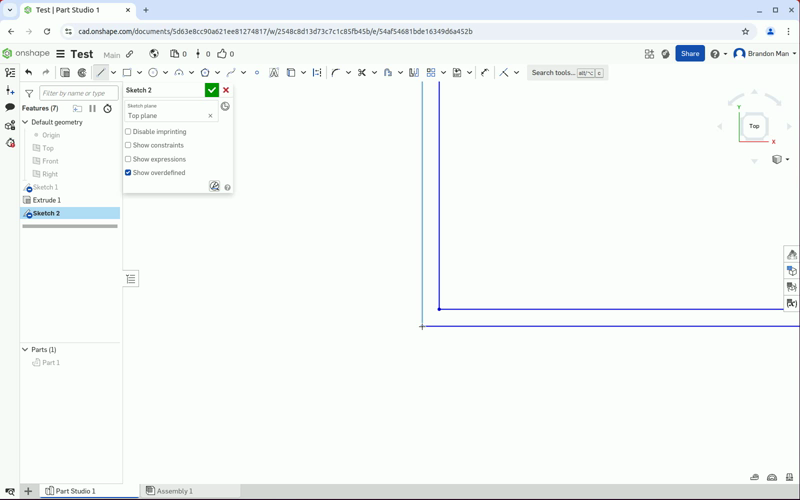
scroll(-6)
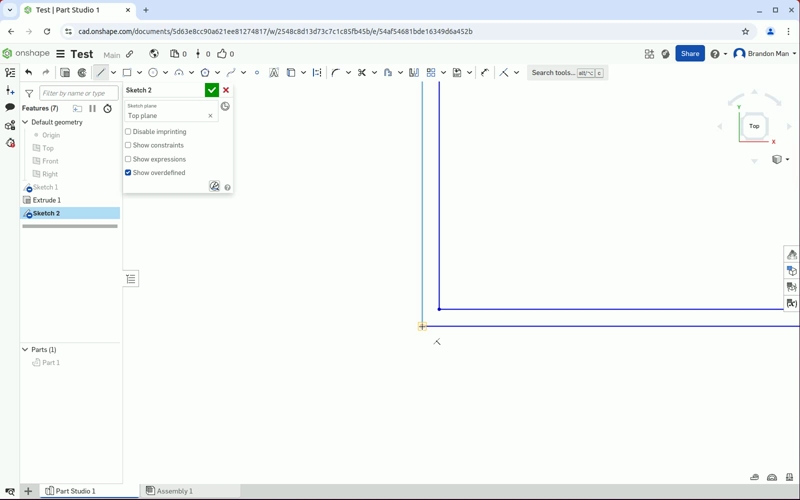
scroll(-6)
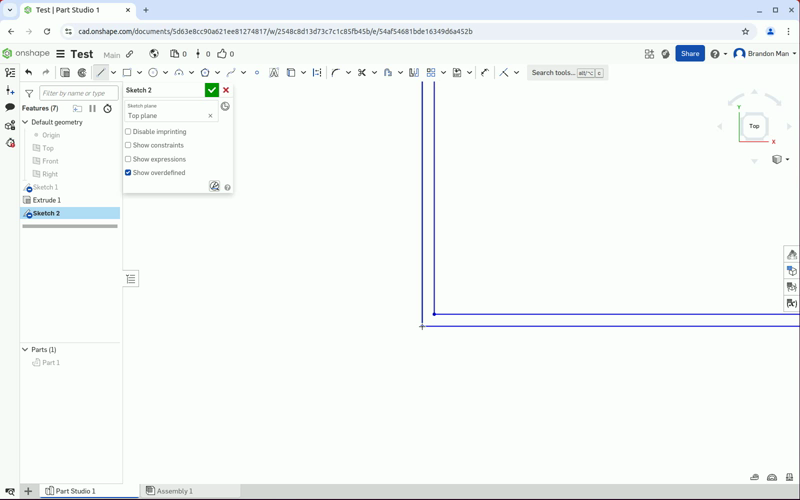
scroll(-6)
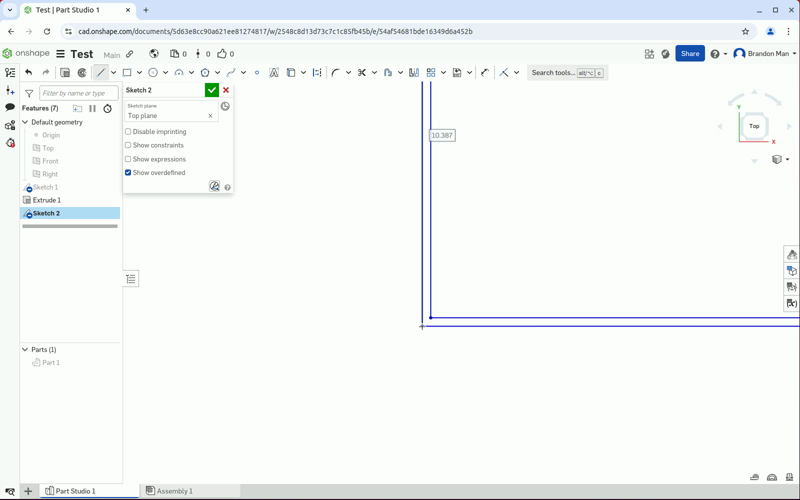
scroll(-6)
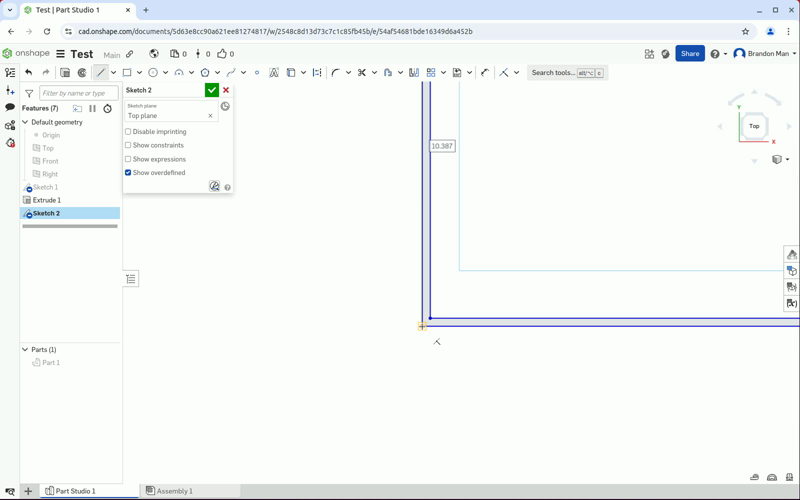
scroll(-6)
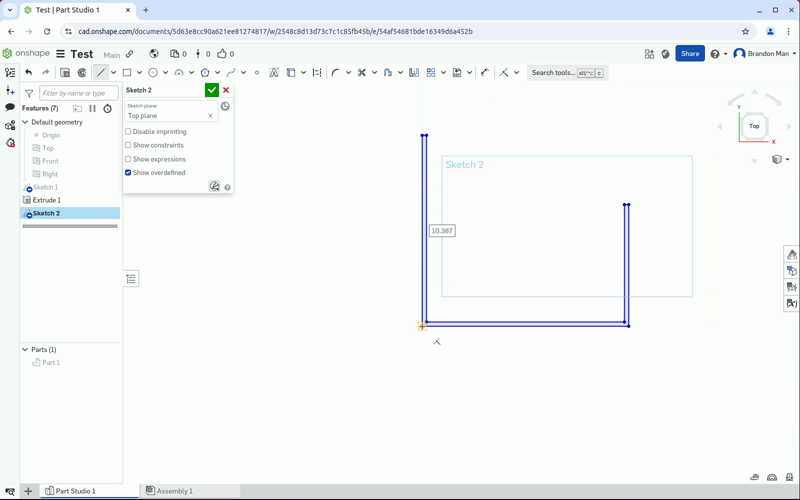
scroll(-6)
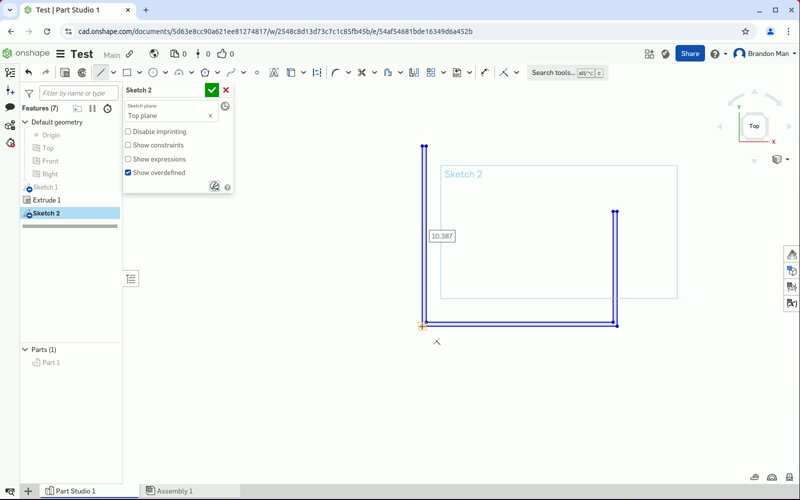
scroll(-6)
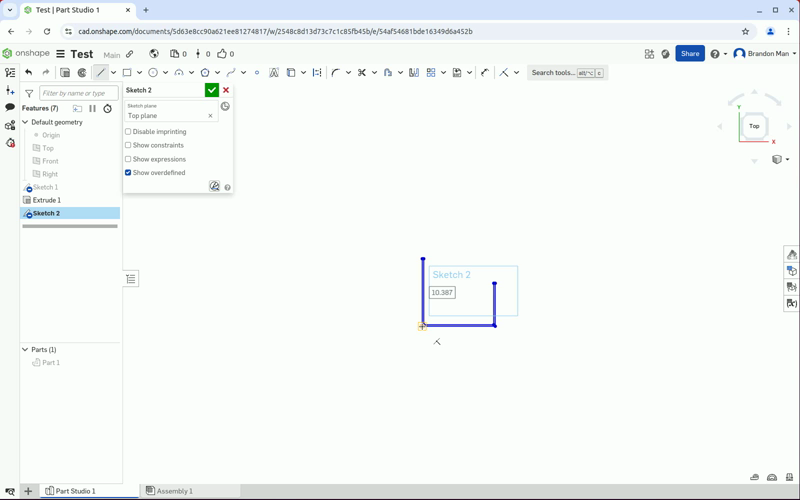
key(esc)
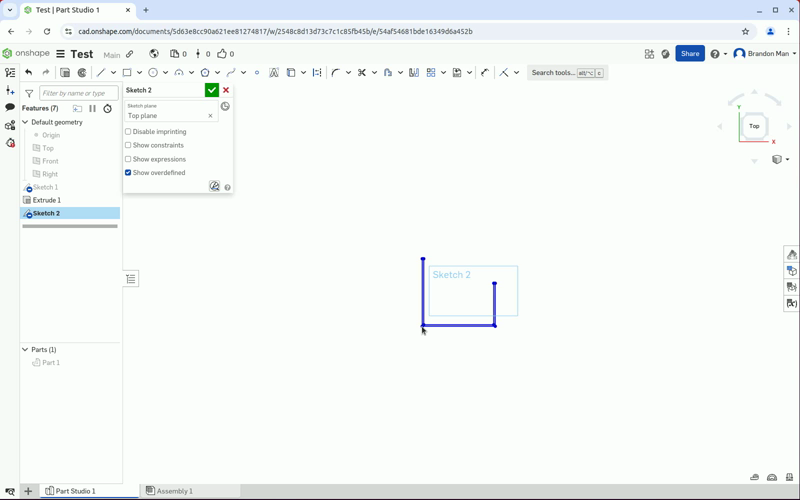
mouse_move(494, 286)
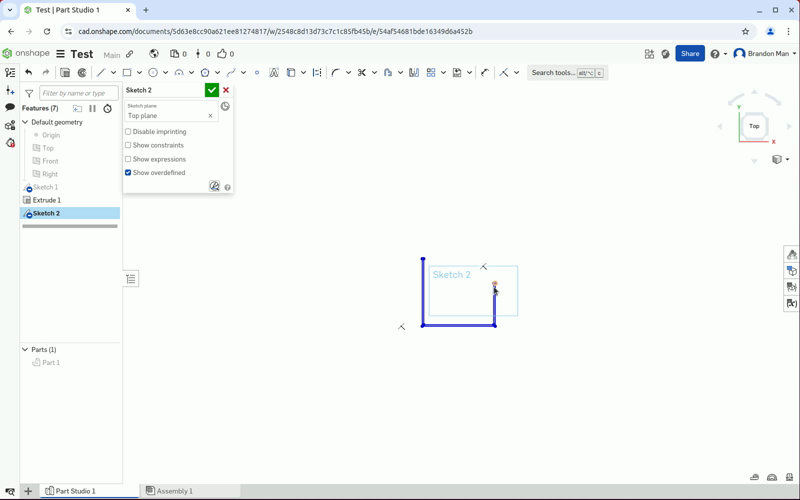
scroll(6)
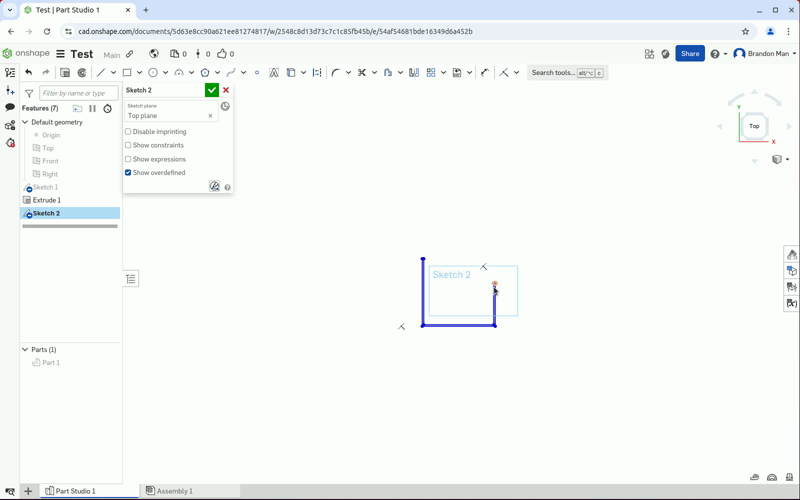
scroll(6)
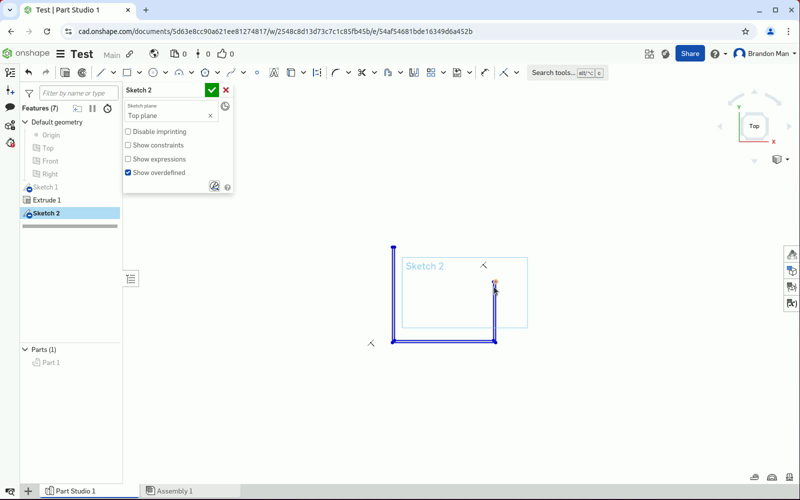
scroll(6)
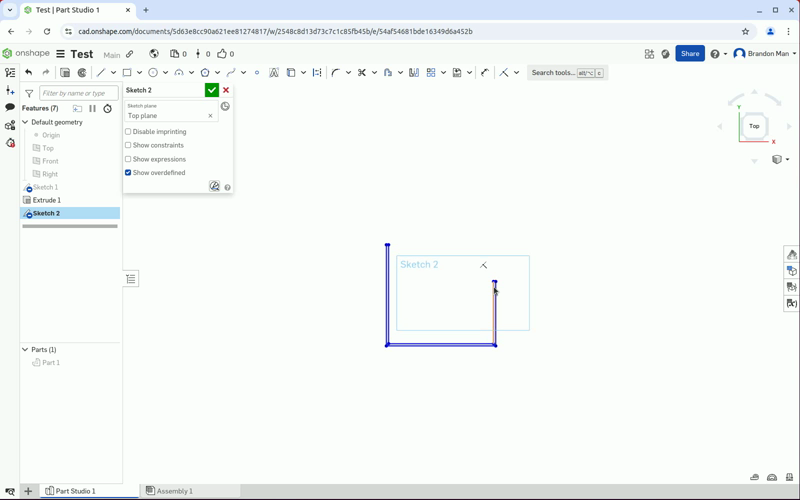
scroll(6)
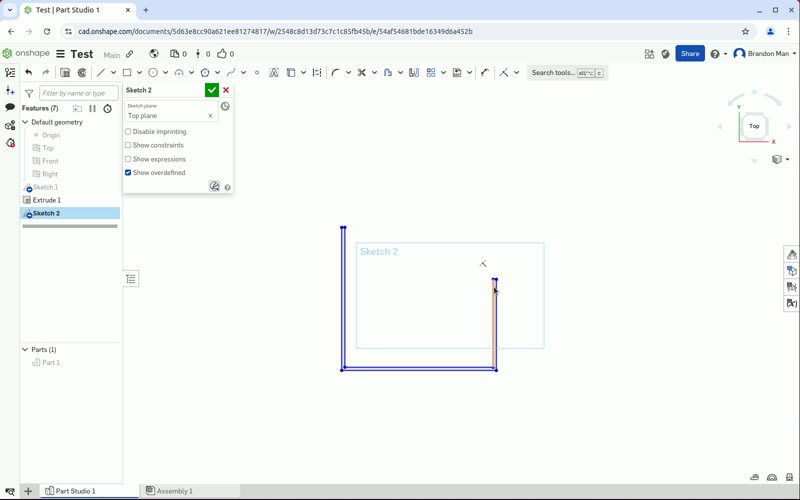
scroll(6)
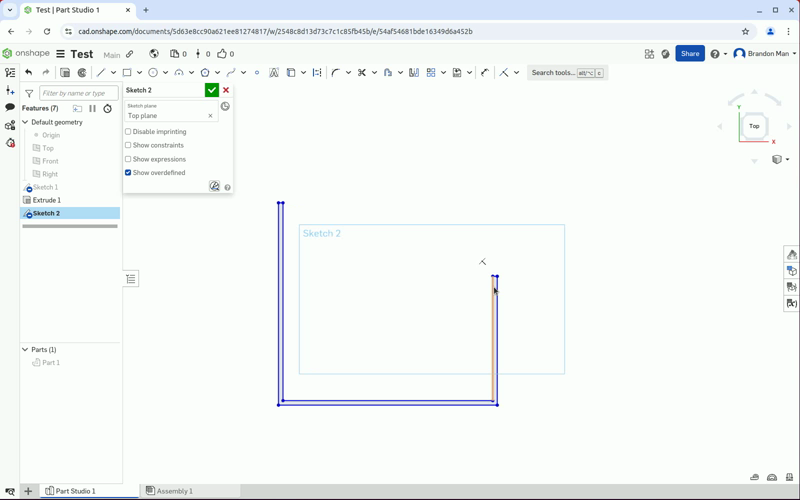
scroll(6)
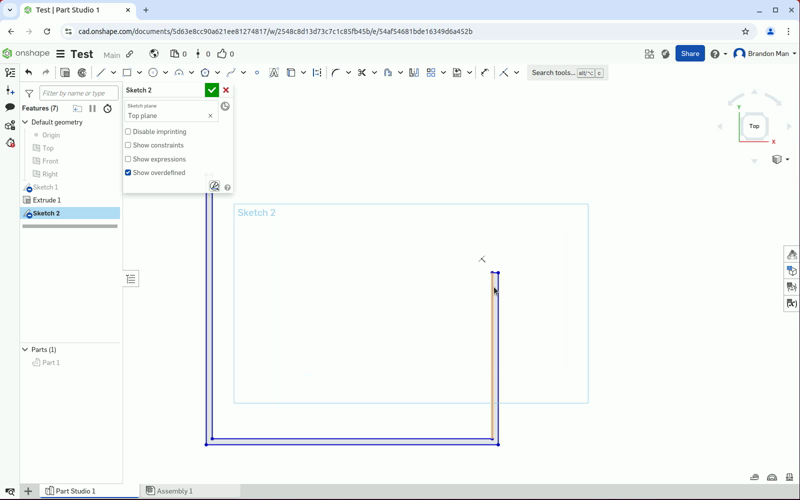
scroll(6)
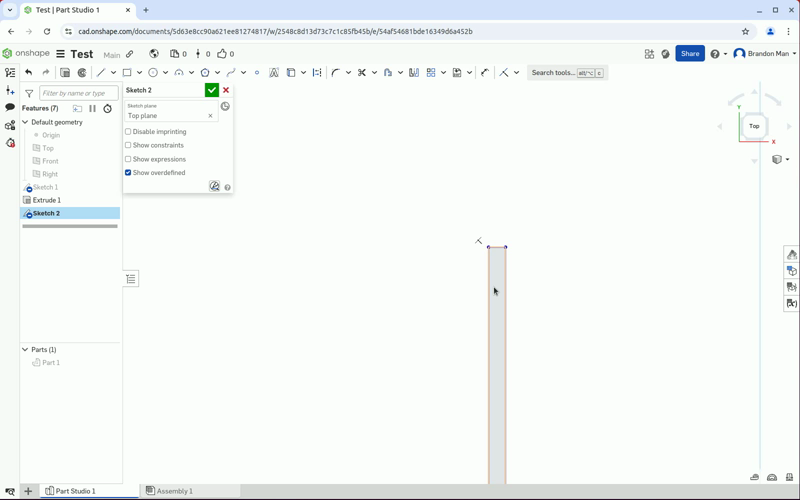
click(494, 286)
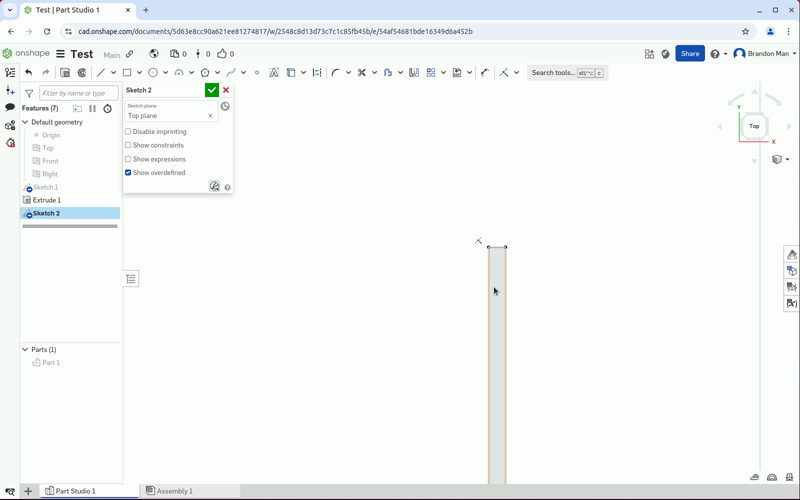
scroll(-6)
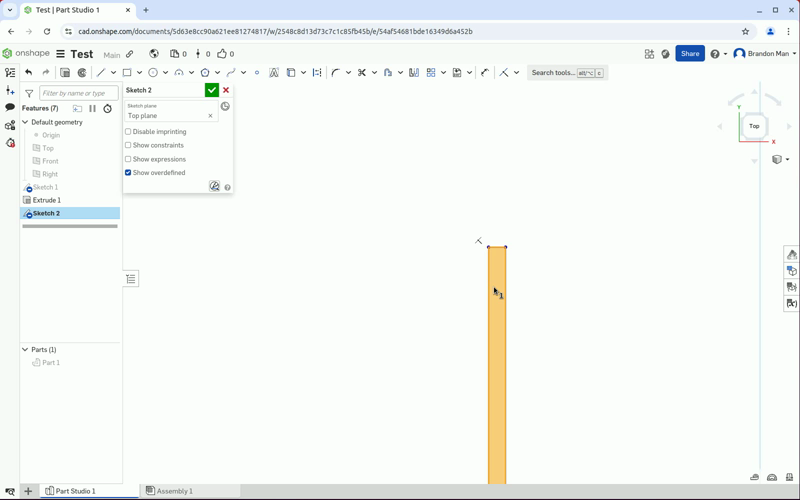
scroll(-6)
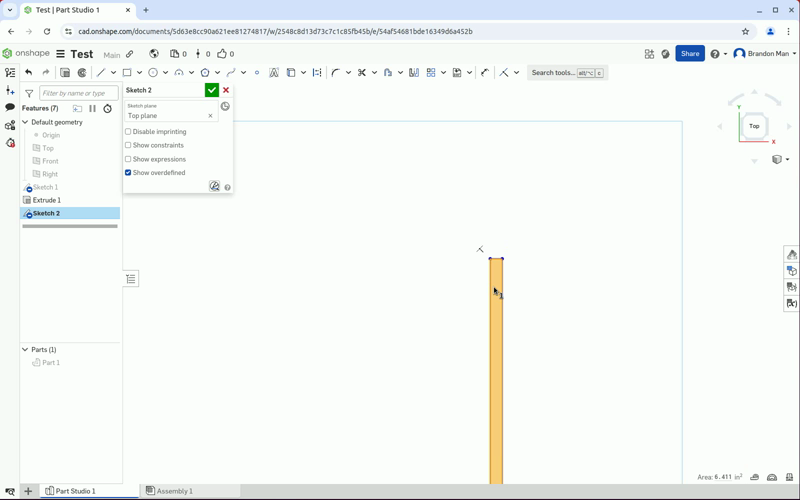
scroll(-6)
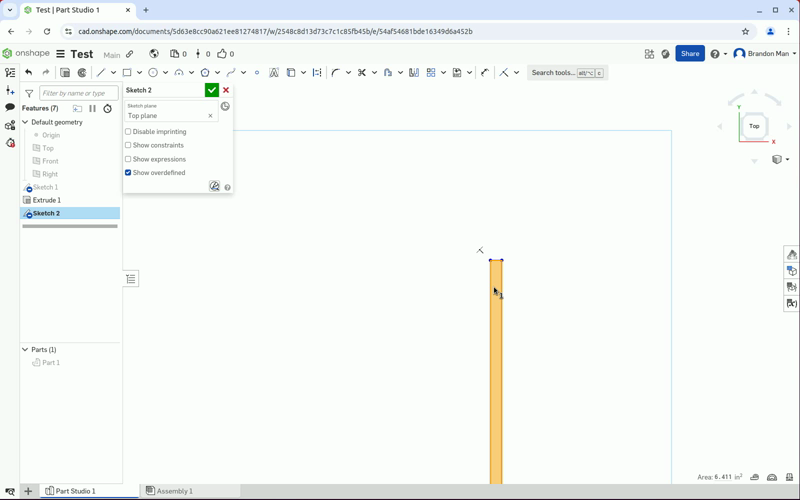
scroll(-6)
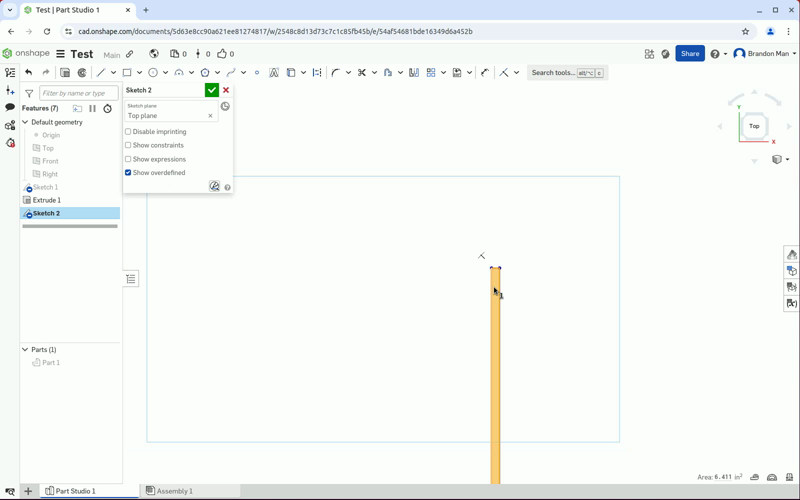
scroll(-6)
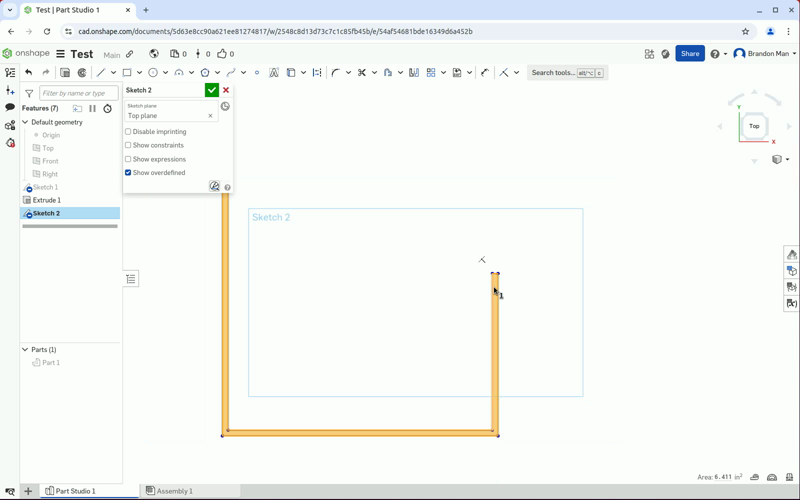
scroll(-6)
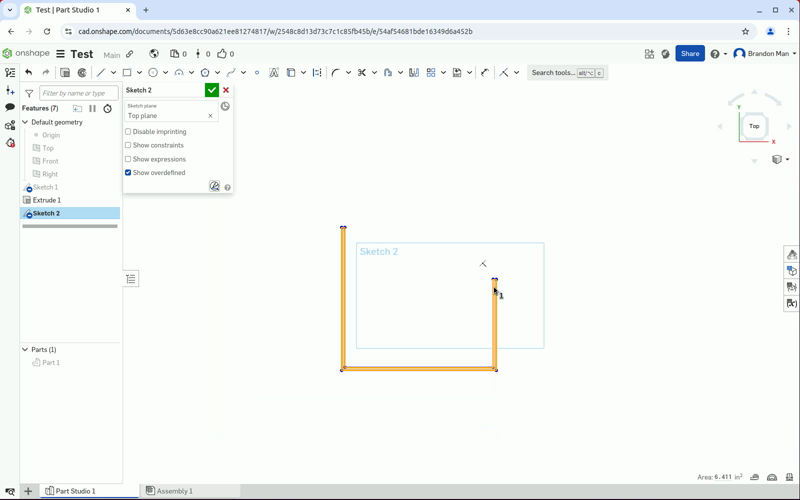
scroll(-6)
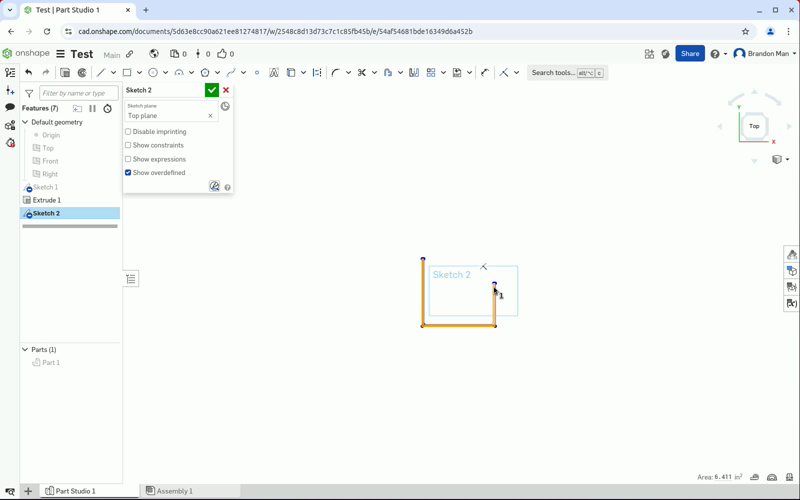
mouse_move(73, 352)
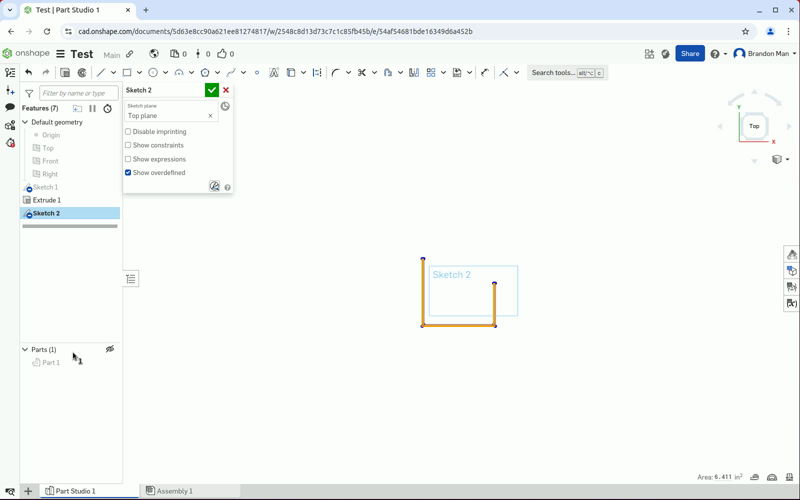
key(shift+y)
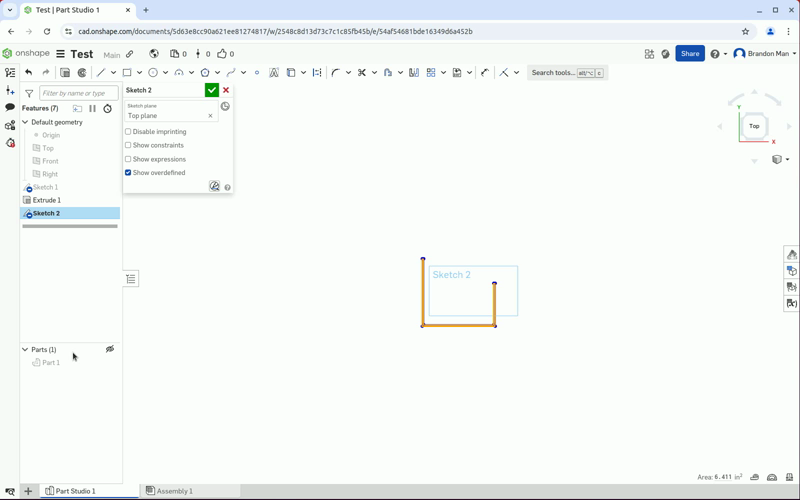
key(shift+e)
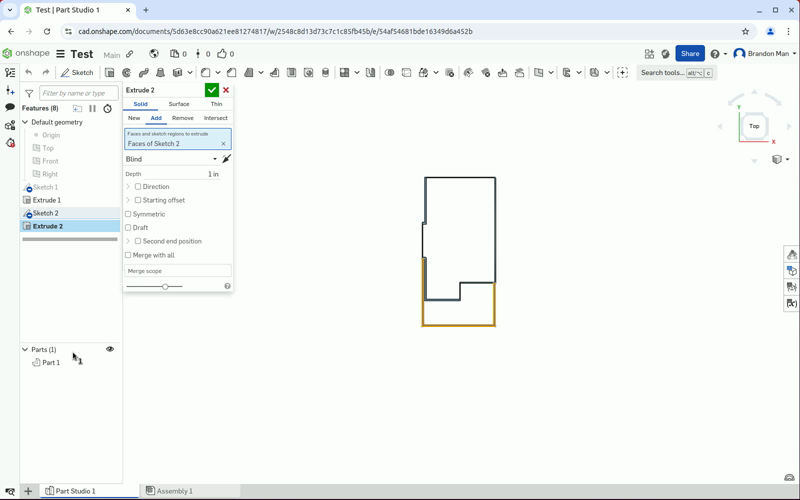
mouse_move(143, 106)
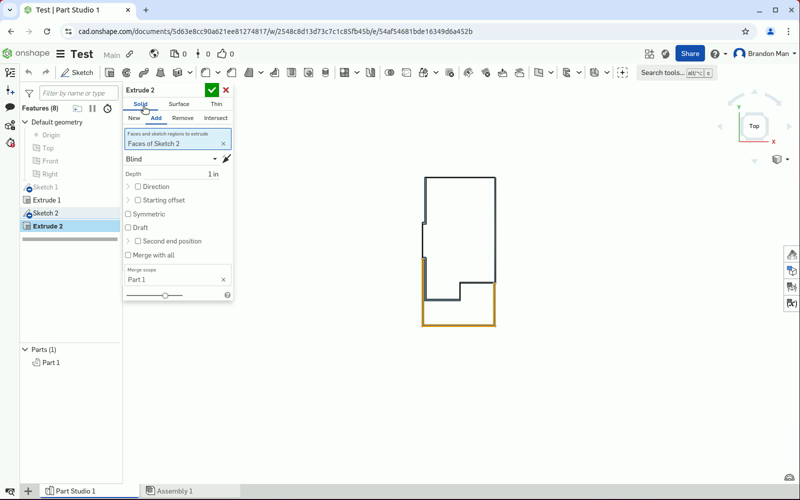
click(143, 106)
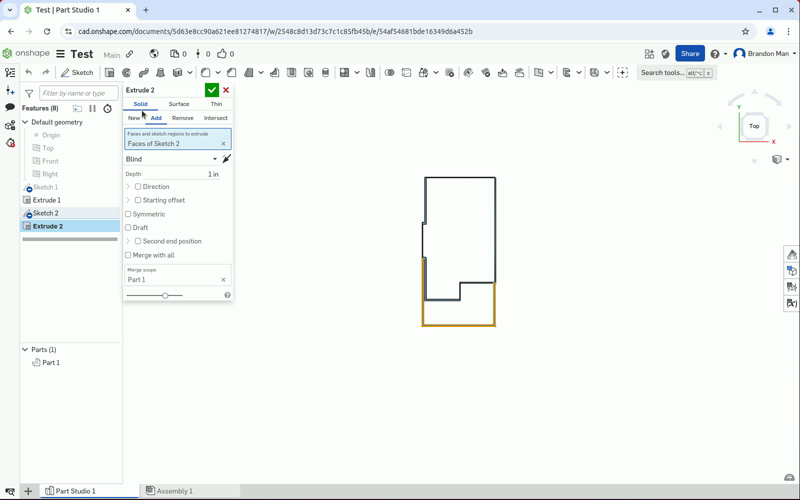
mouse_move(137, 120)
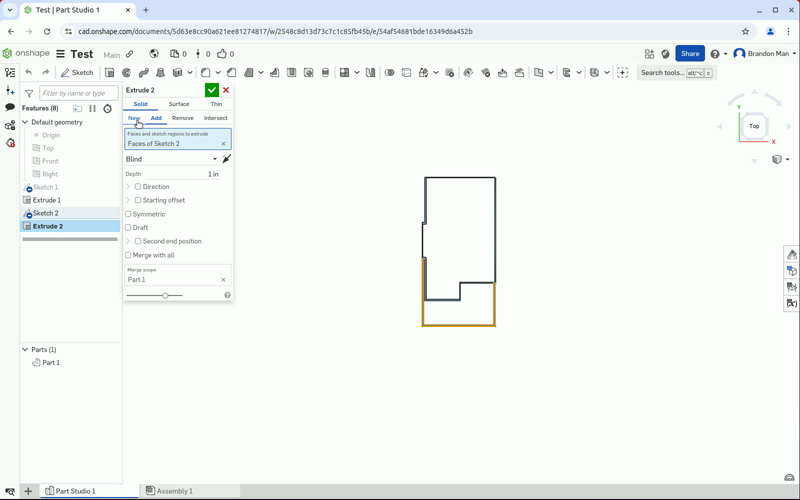
click(137, 120)
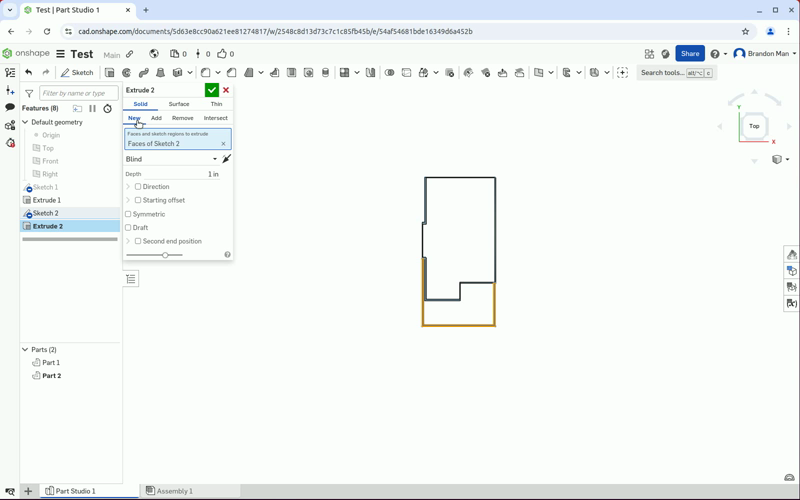
key(tab, 4)
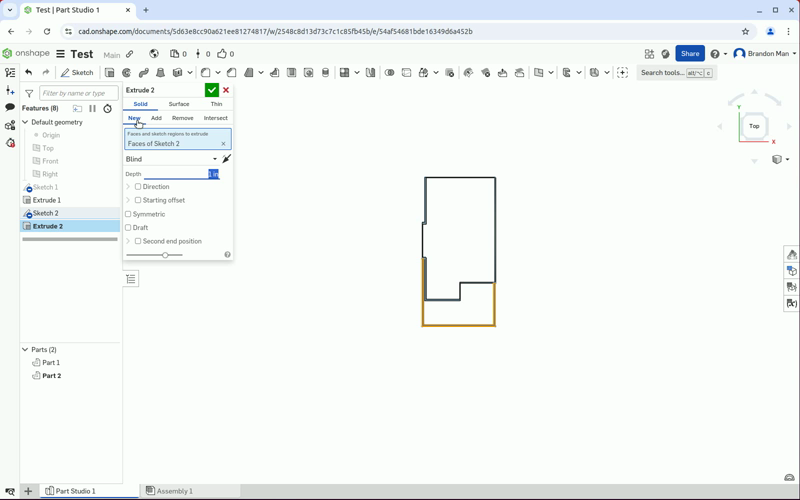
text(1.444)
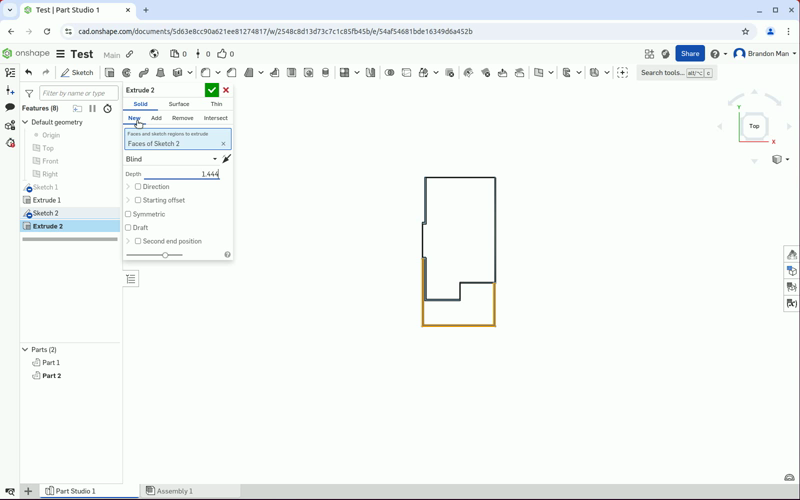
key(enter)
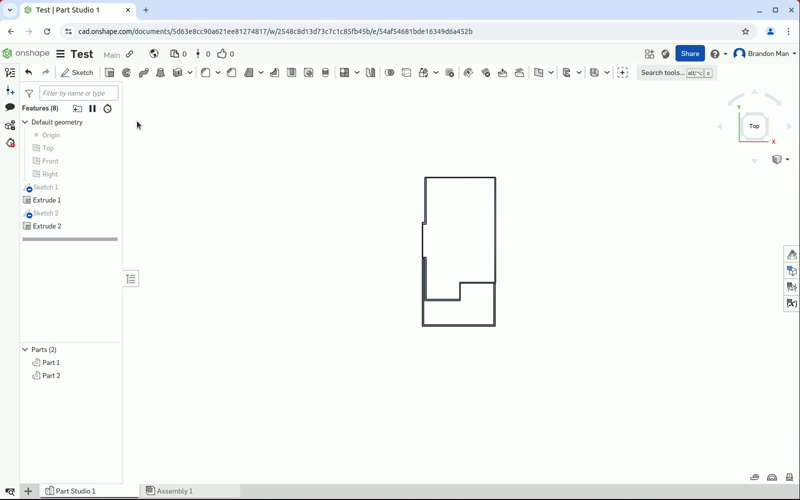
key(shift+h)
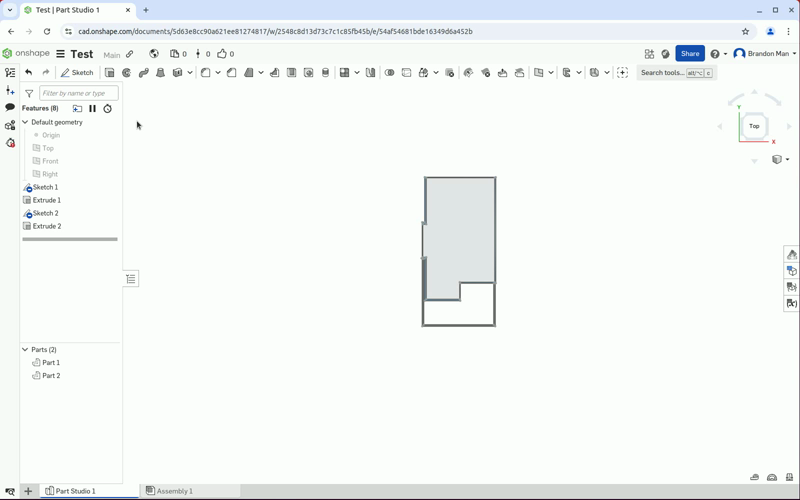
key(shift+h)
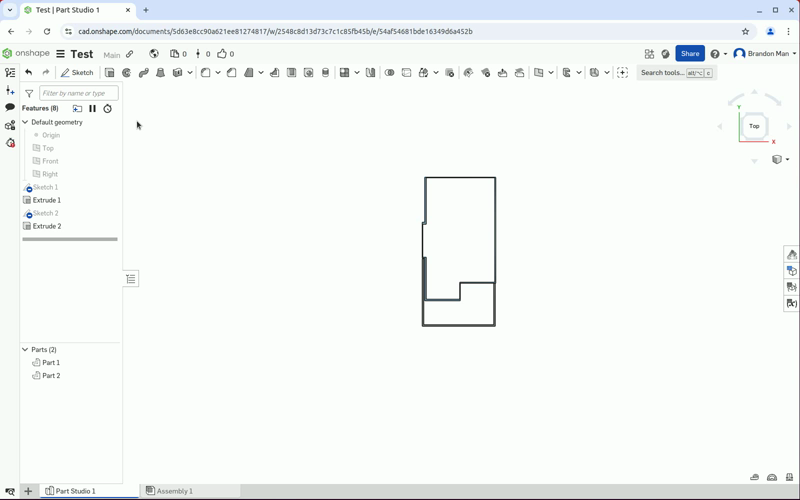
mouse_move(73, 189)
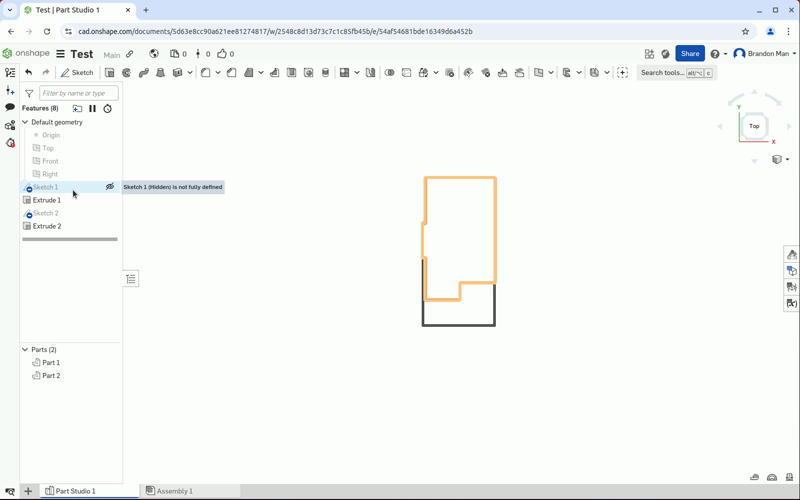
click(73, 189)
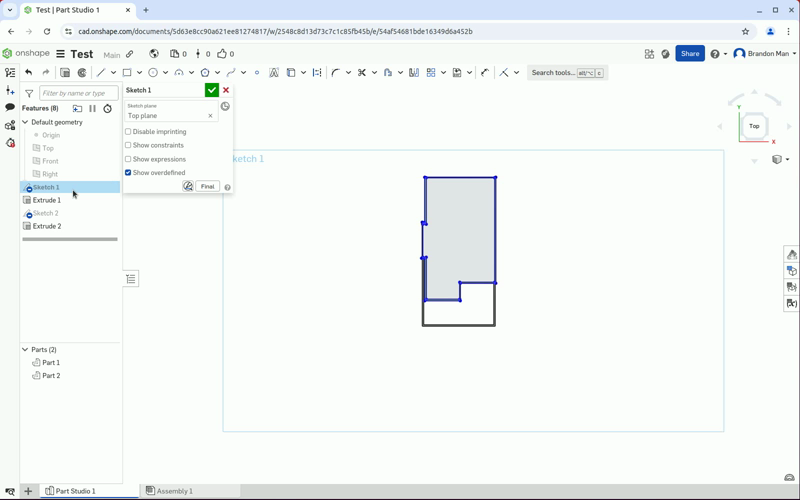
mouse_move(229, 92)
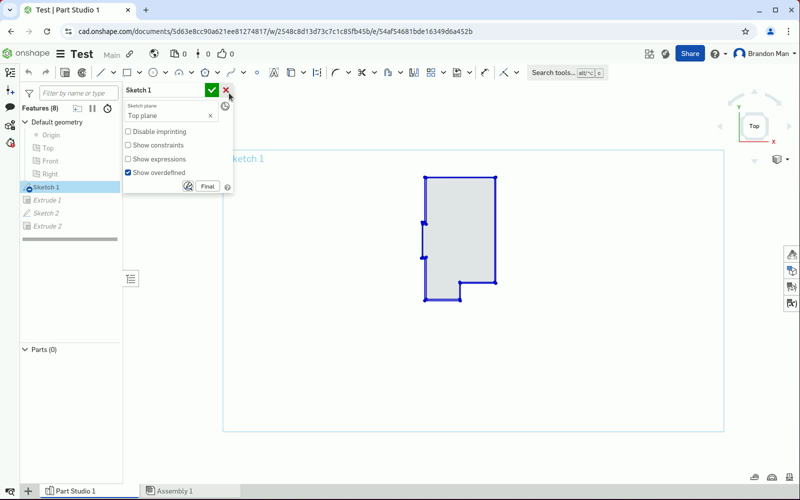
click(229, 92)
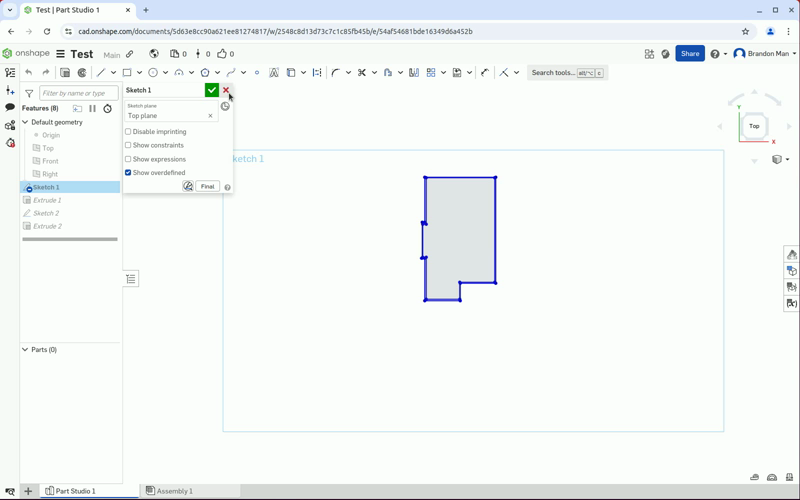
key(shift+s)
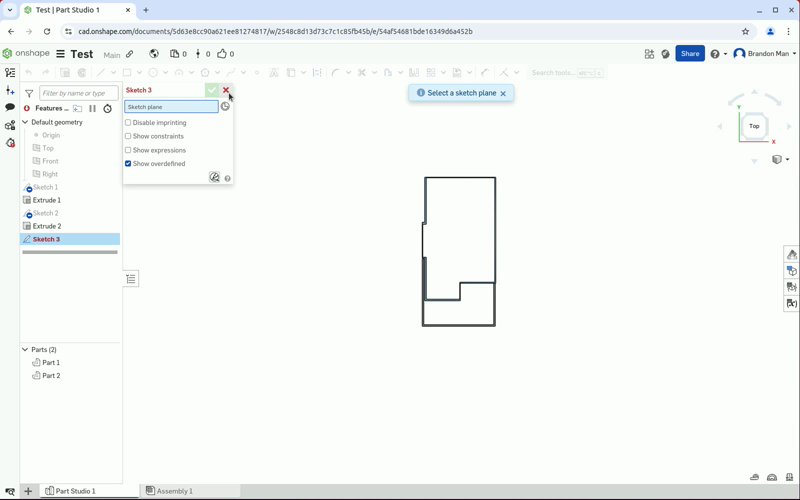
mouse_move(73, 150)
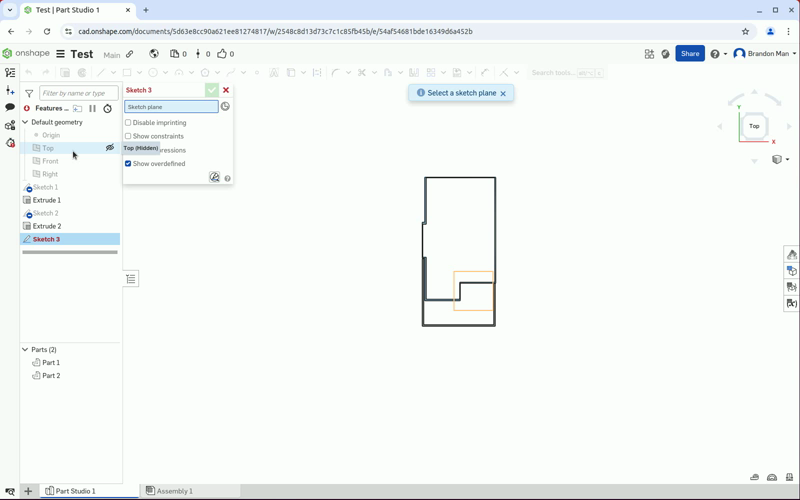
click(73, 150)
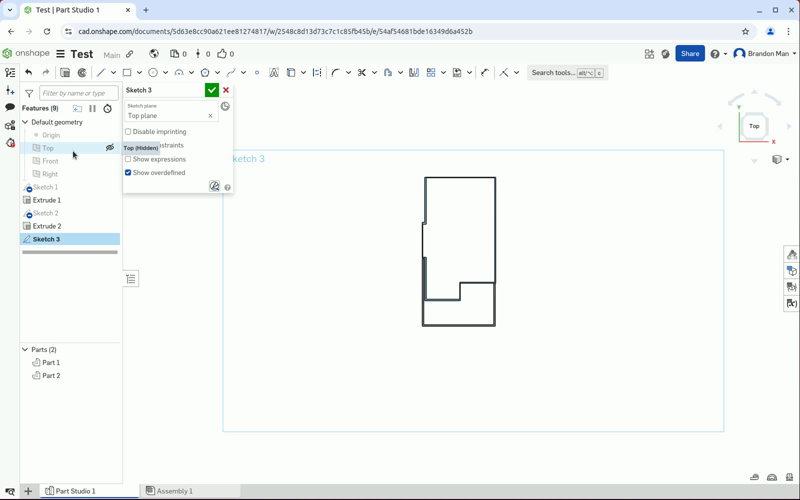
mouse_move(73, 352)
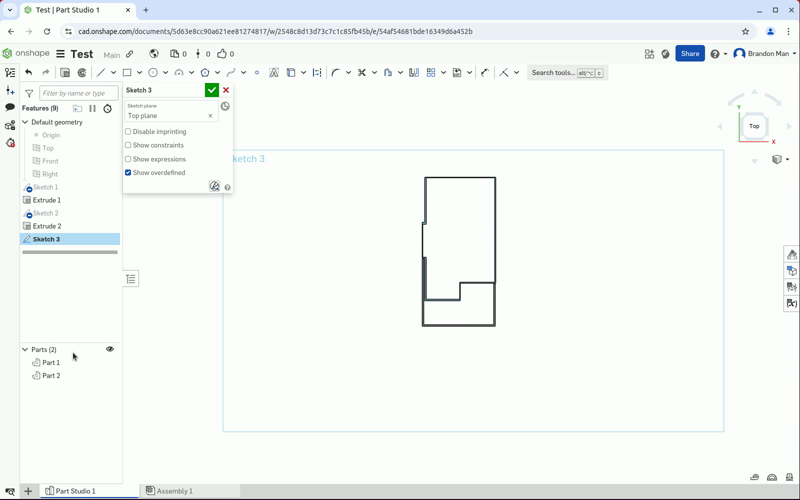
key(y)
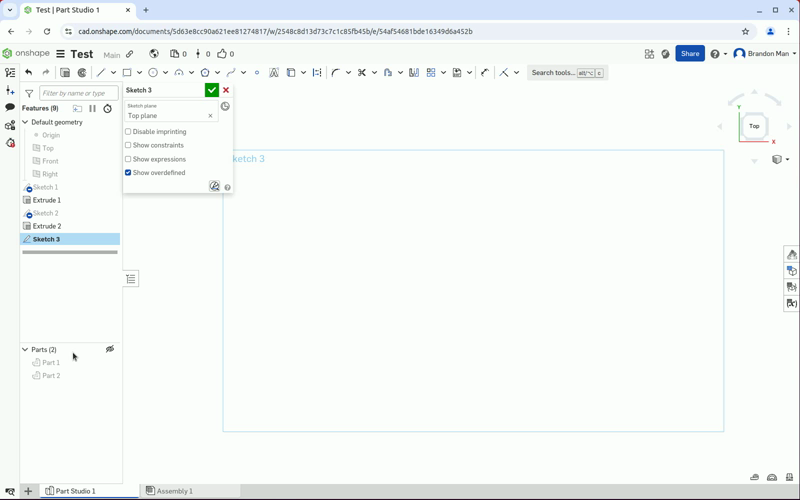
key(l)
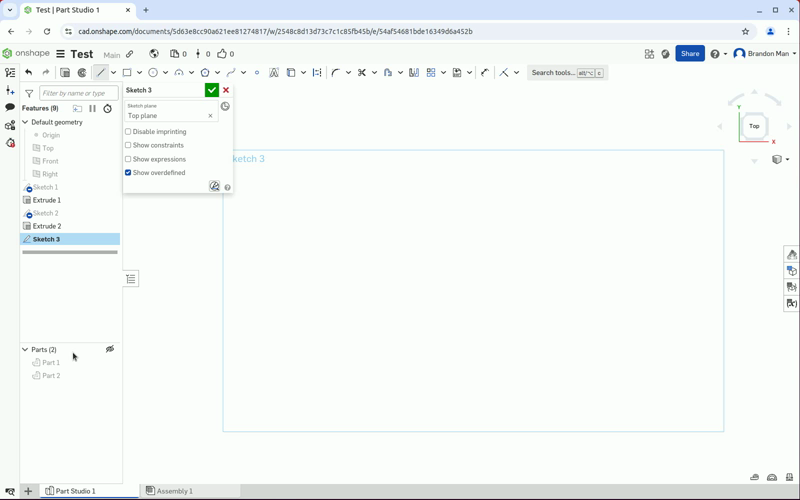
key_down(shift)
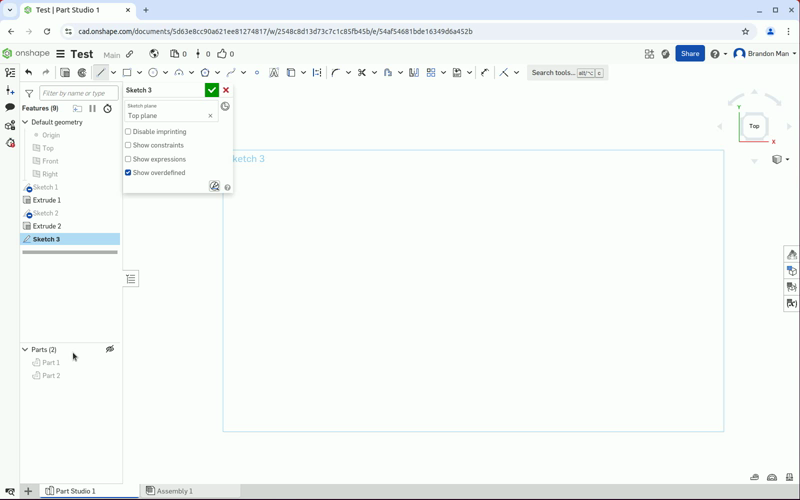
mouse_move(422, 223)
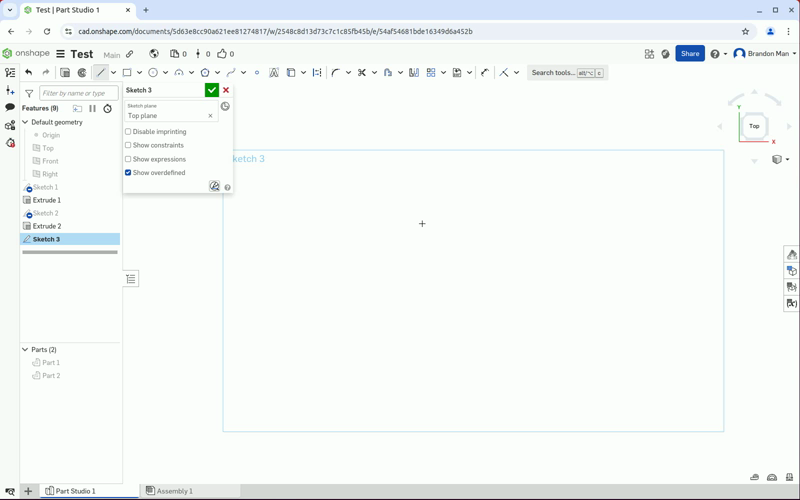
click(422, 223)
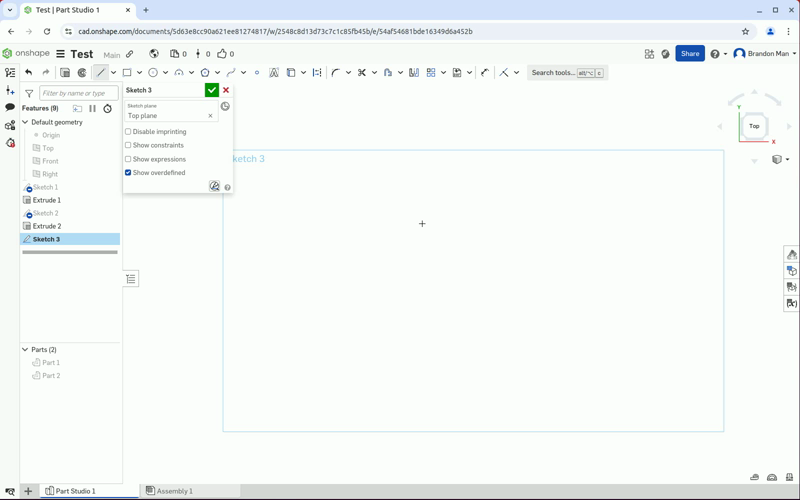
key_up(shift)
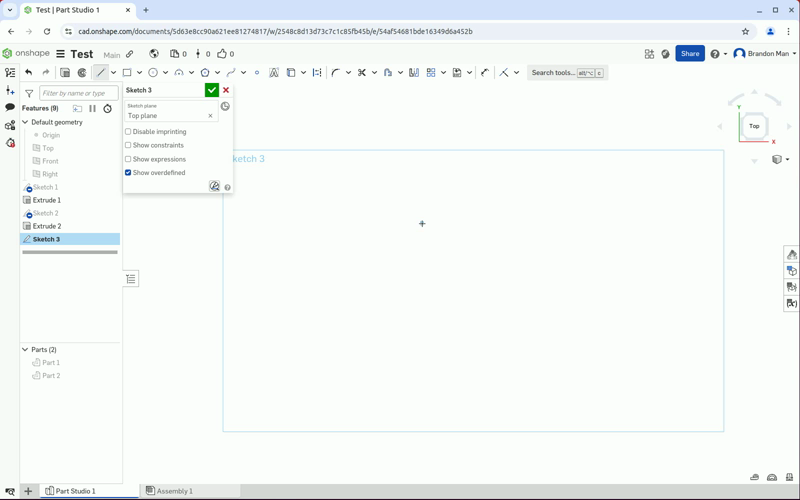
key_down(shift)
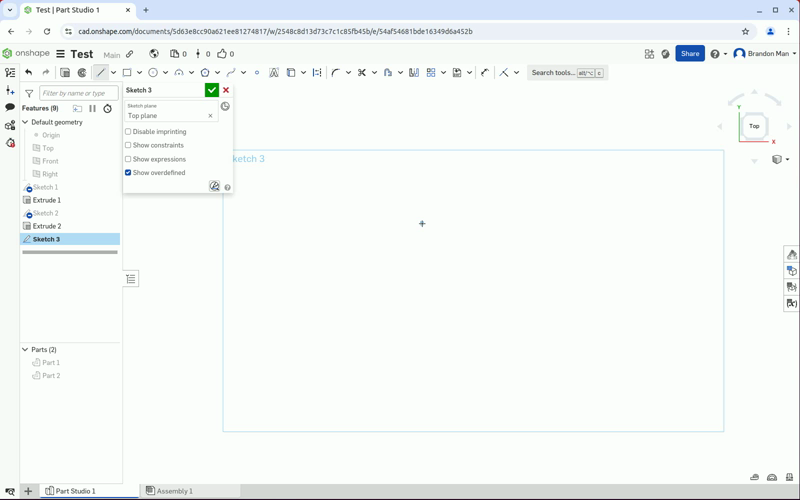
mouse_move(452, 223)
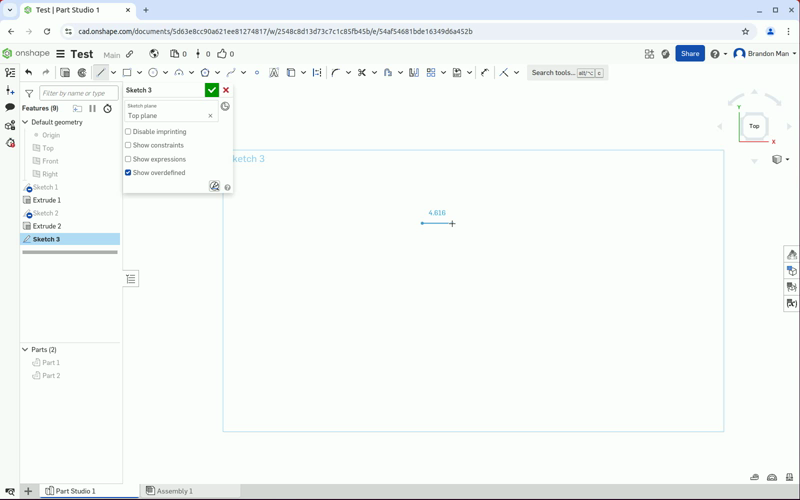
mouse_move(423, 223)
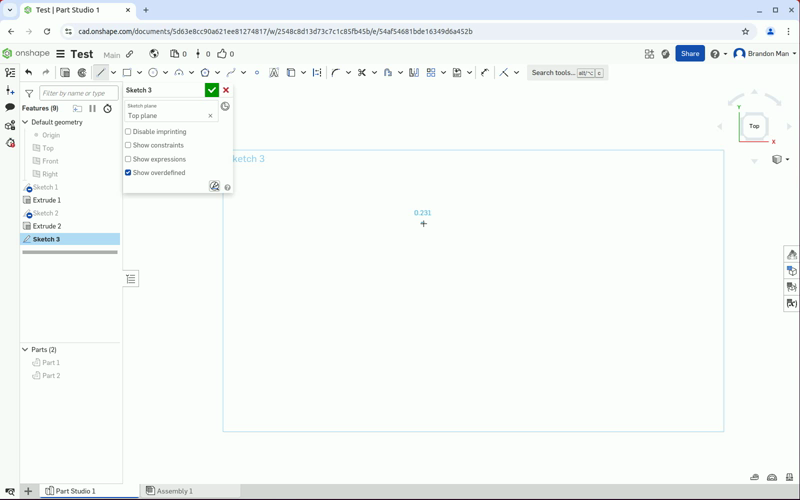
scroll(6)
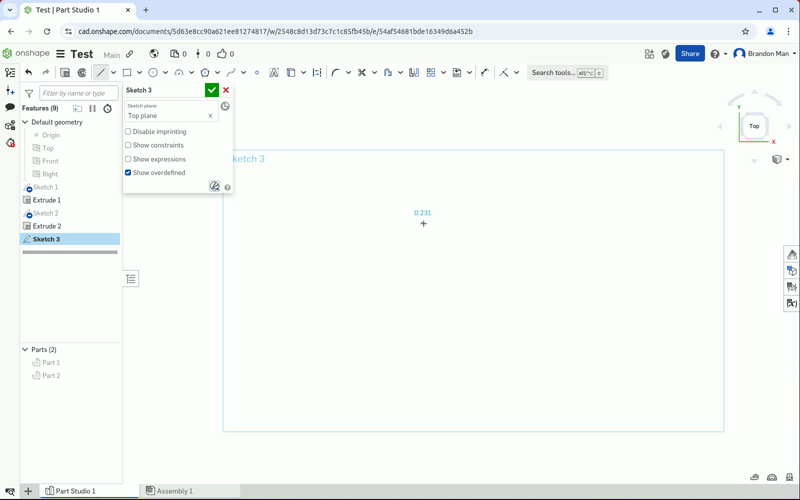
scroll(6)
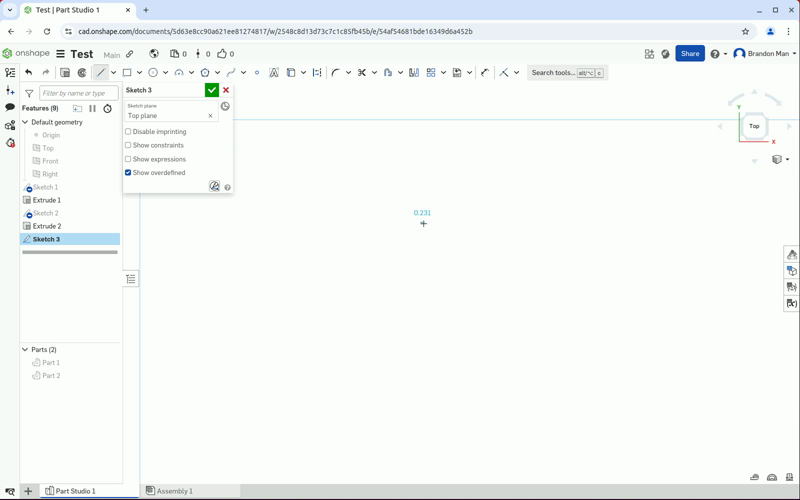
scroll(6)
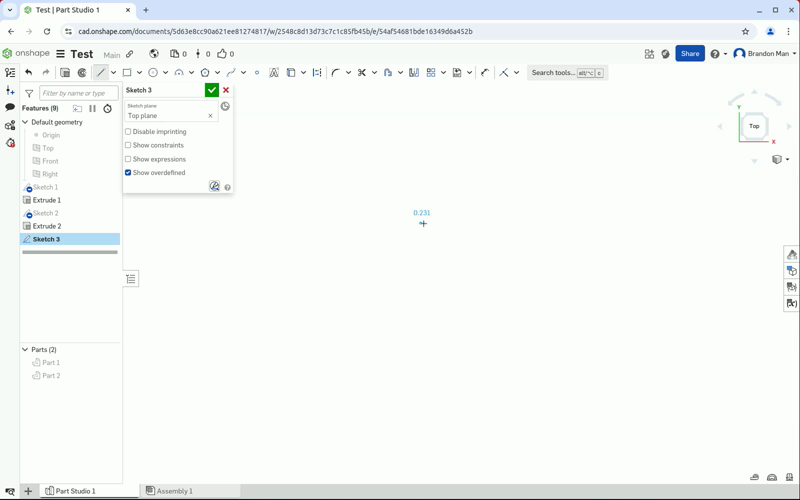
scroll(6)
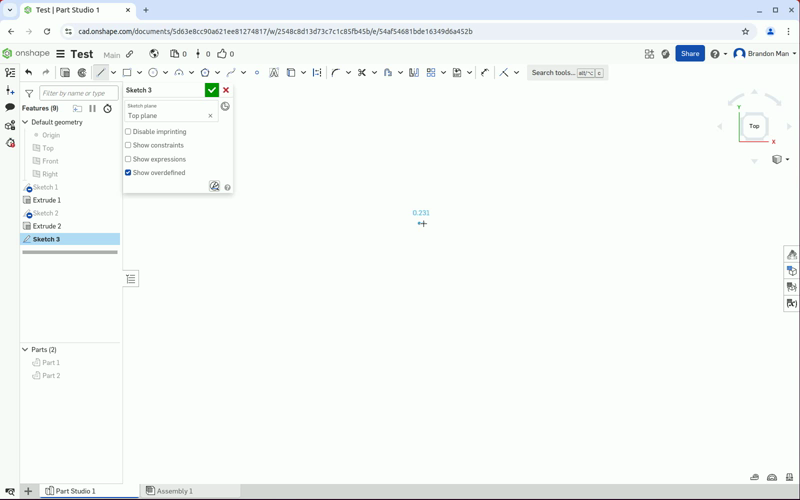
scroll(6)
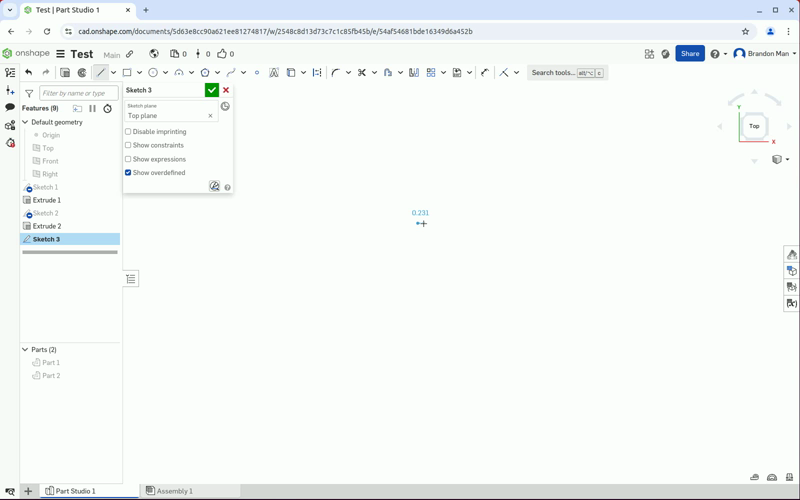
scroll(6)
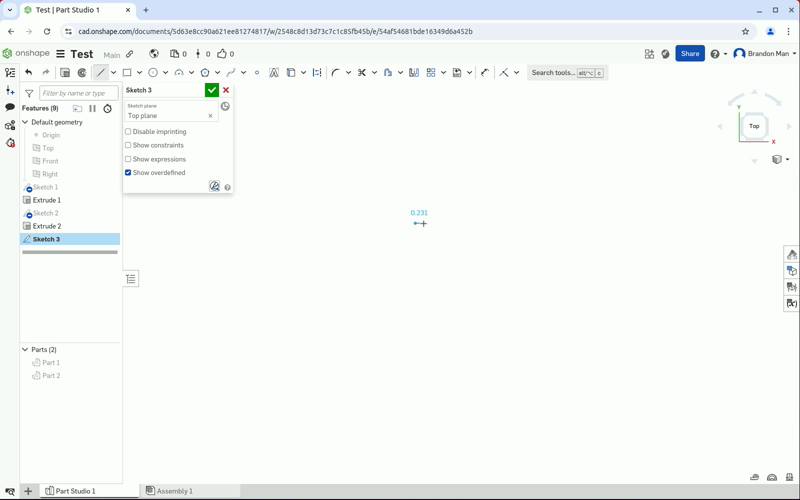
scroll(6)
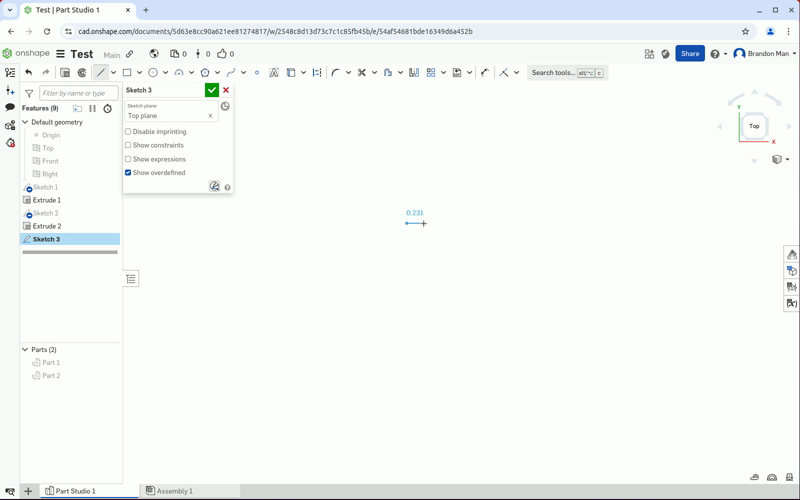
click(423, 223)
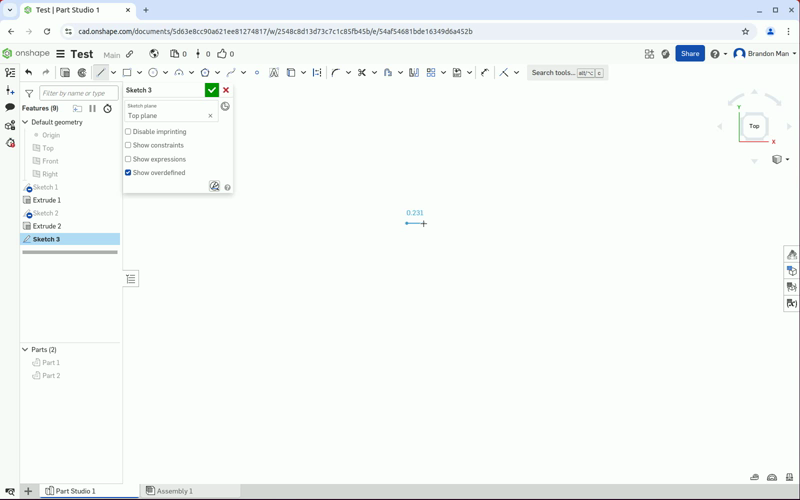
scroll(-6)
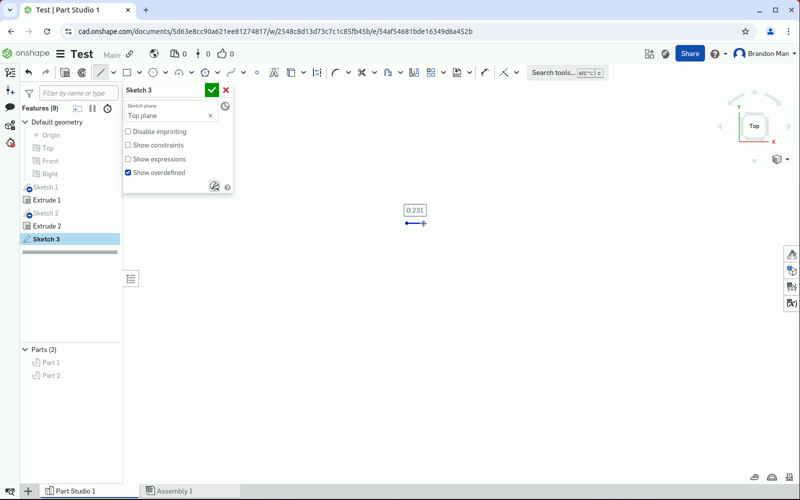
scroll(-6)
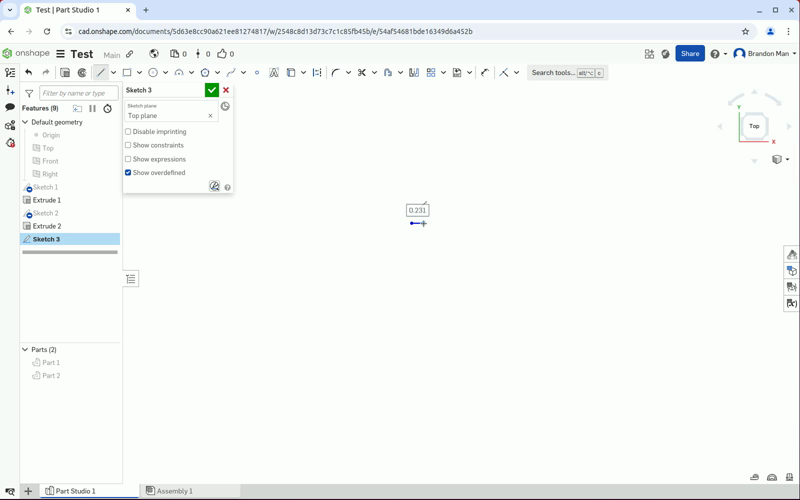
scroll(-6)
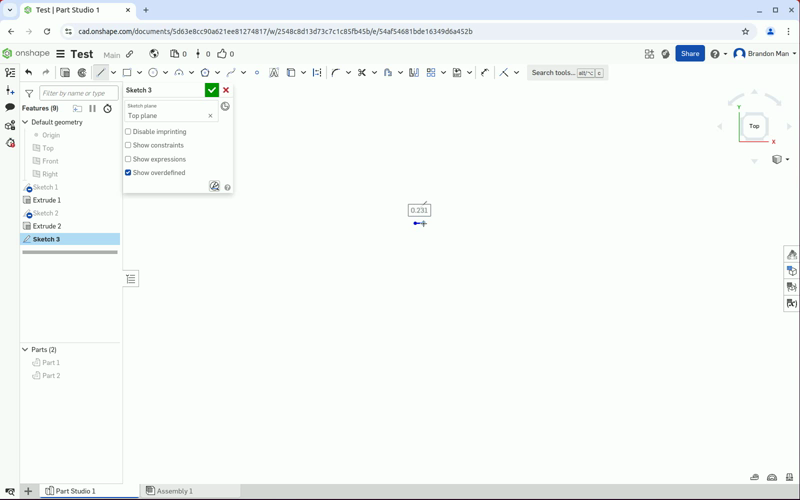
scroll(-6)
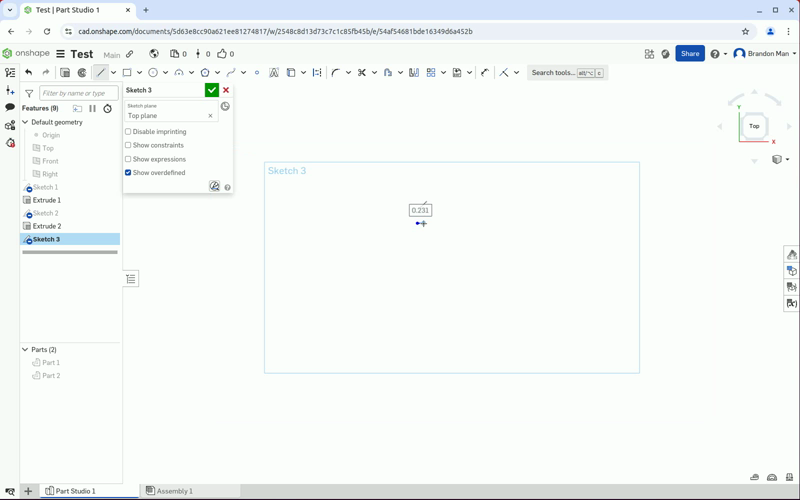
scroll(-6)
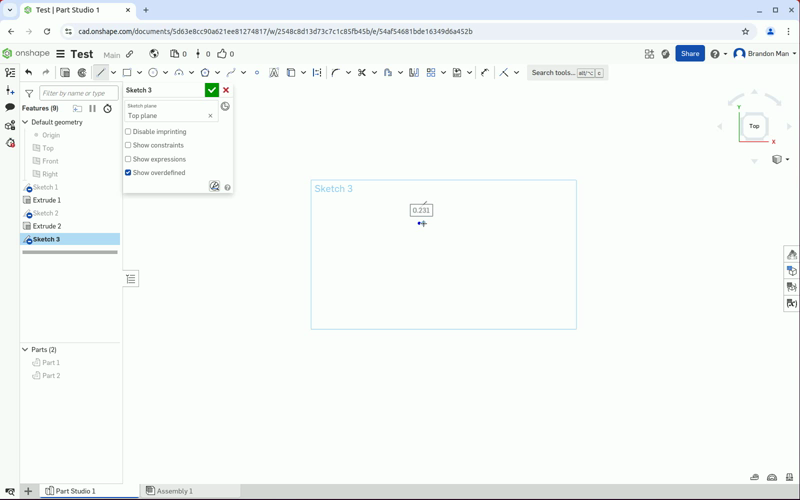
scroll(-6)
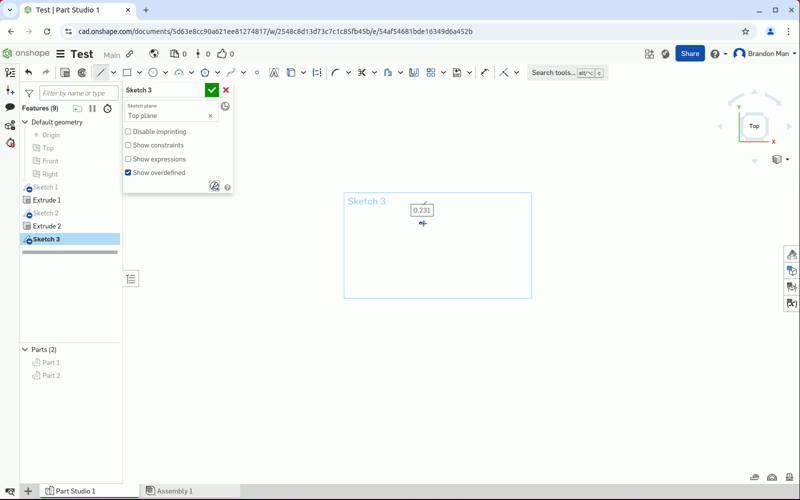
scroll(-6)
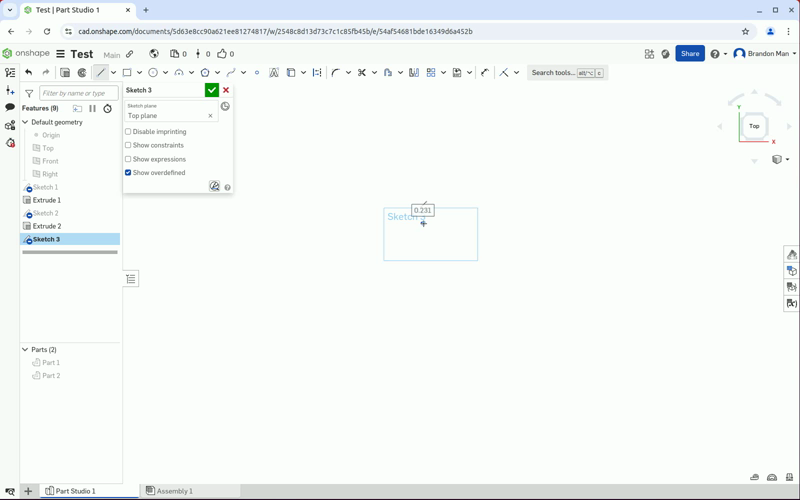
key_up(shift)
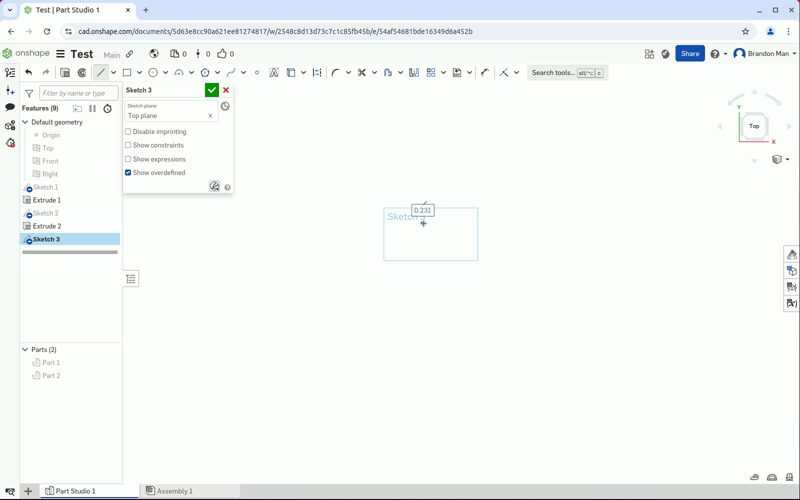
key_down(shift)
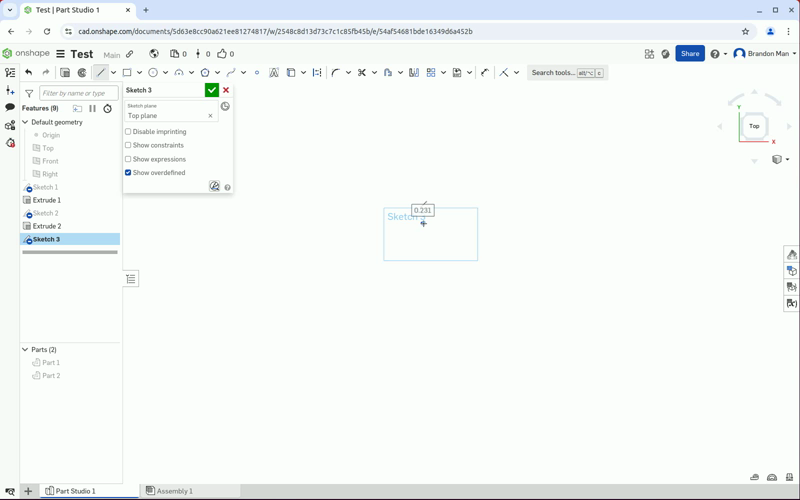
mouse_move(453, 223)
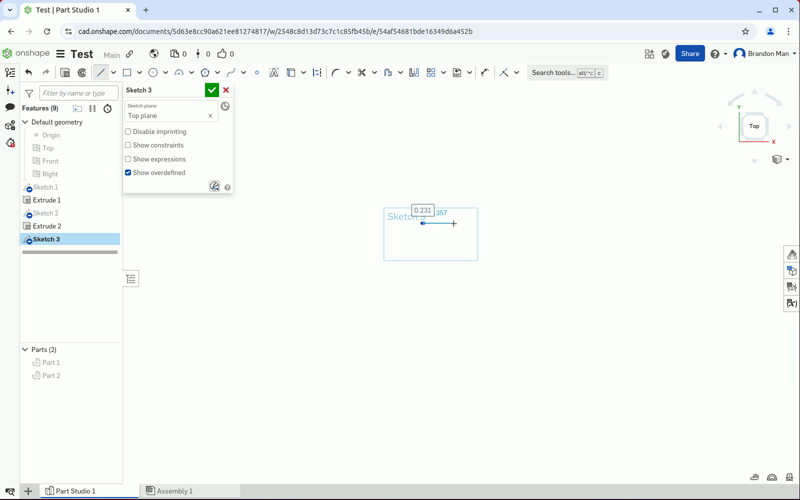
mouse_move(423, 171)
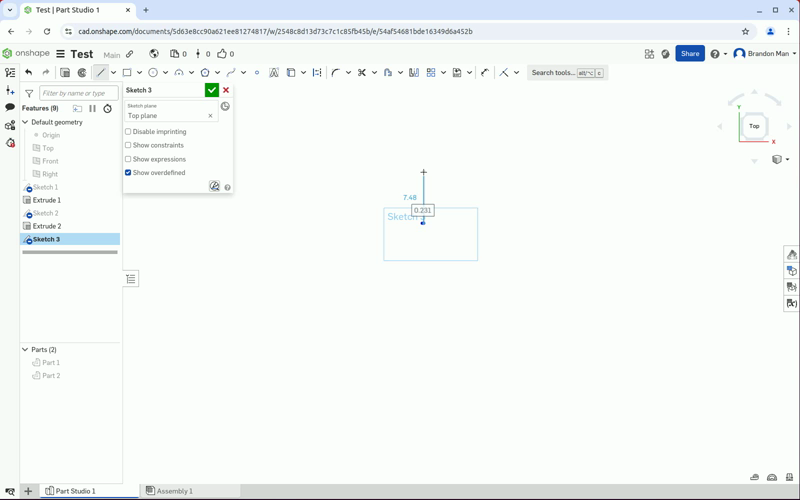
click(423, 171)
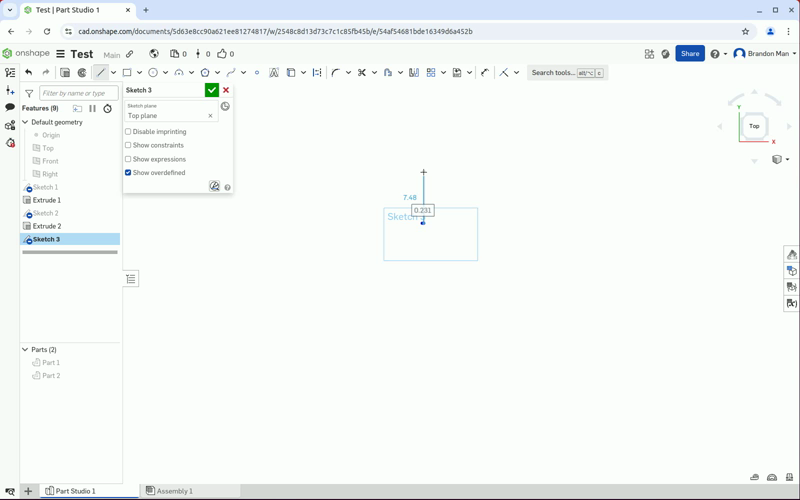
key_up(shift)
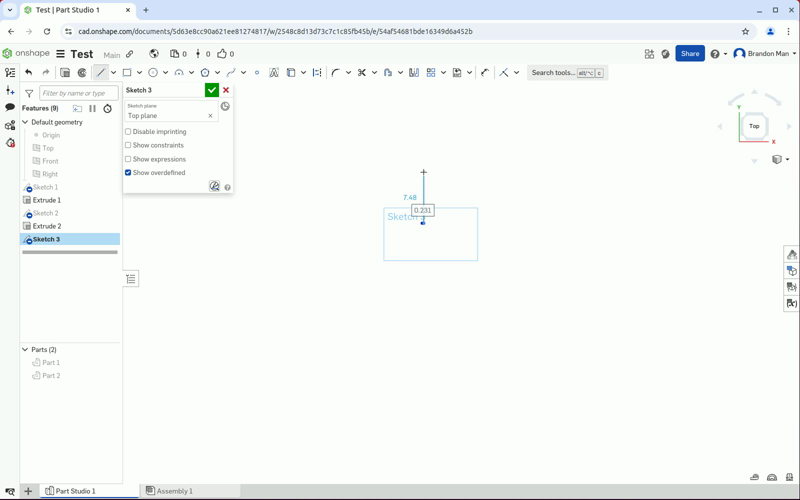
key_down(shift)
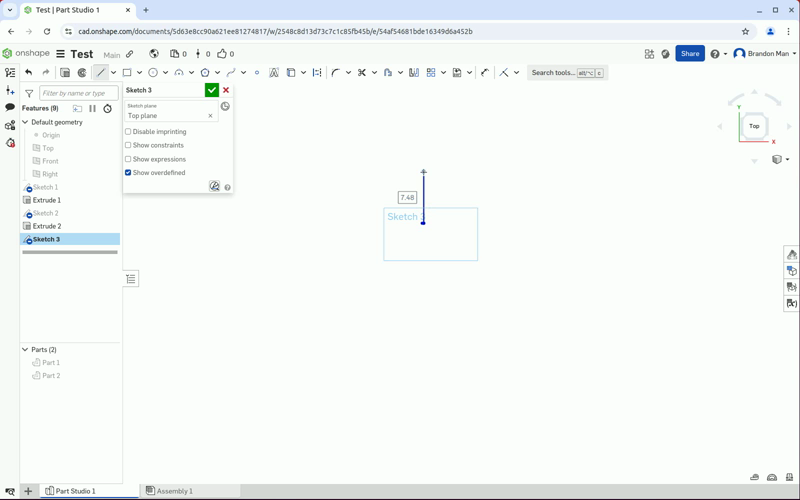
mouse_move(493, 171)
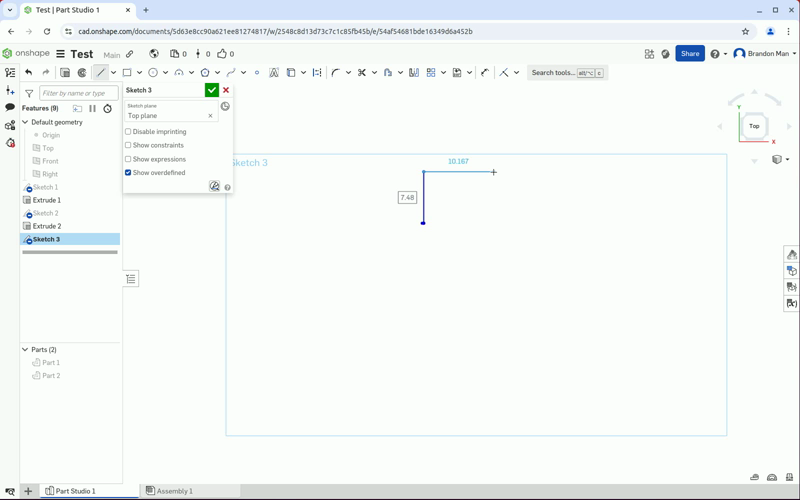
click(493, 171)
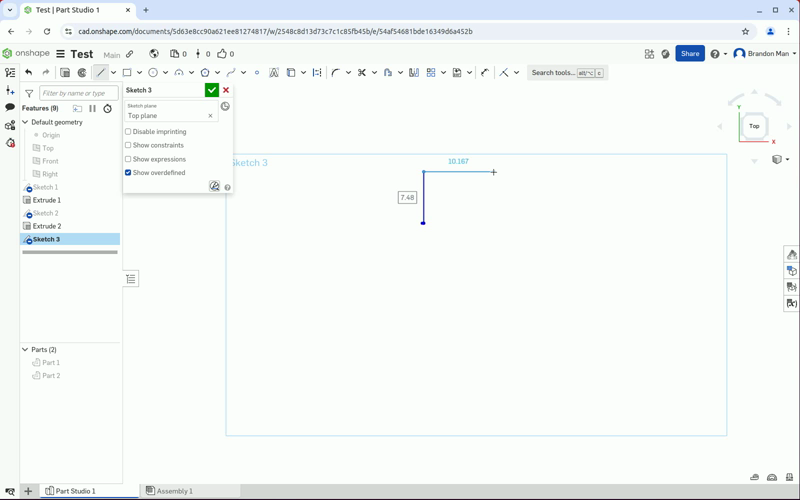
key_up(shift)
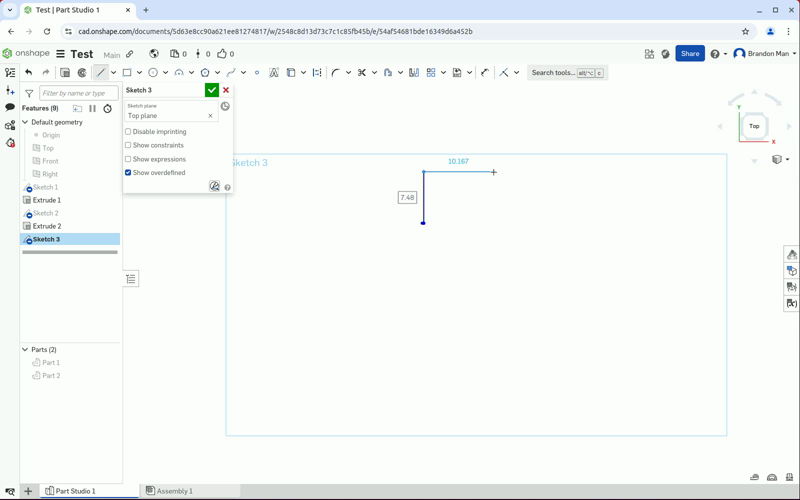
key_down(shift)
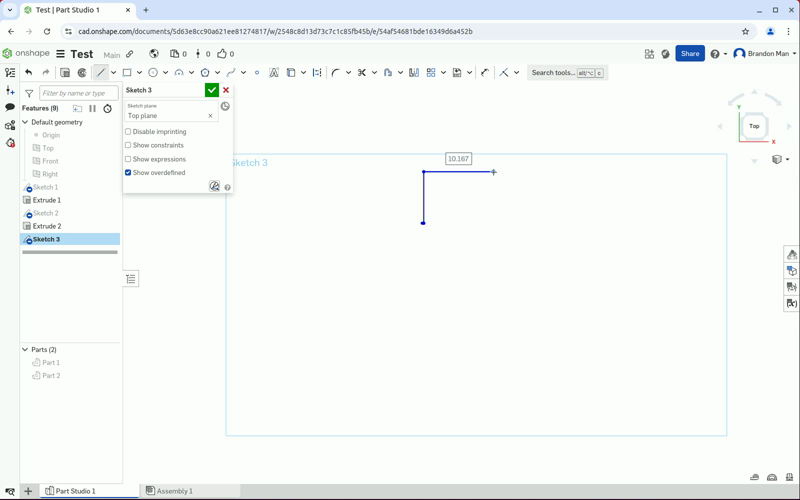
mouse_move(523, 171)
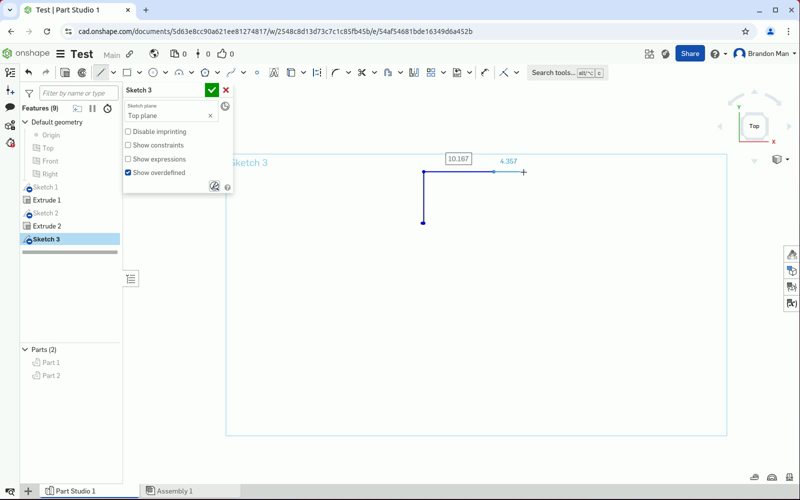
mouse_move(493, 177)
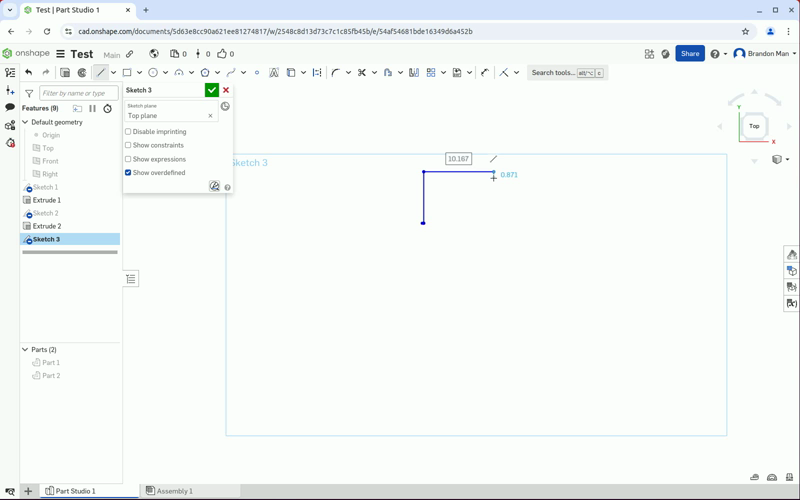
scroll(6)
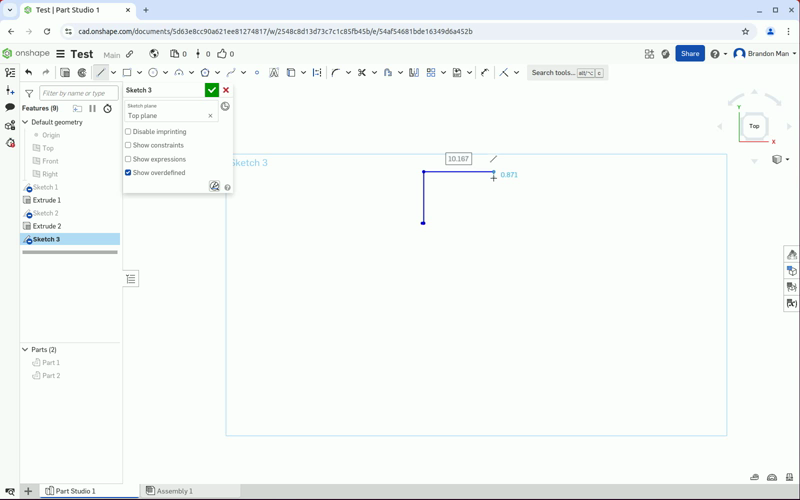
scroll(6)
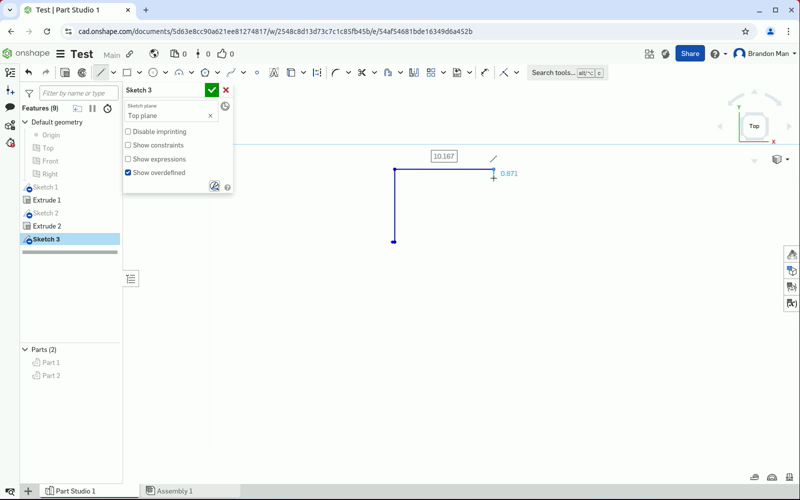
scroll(6)
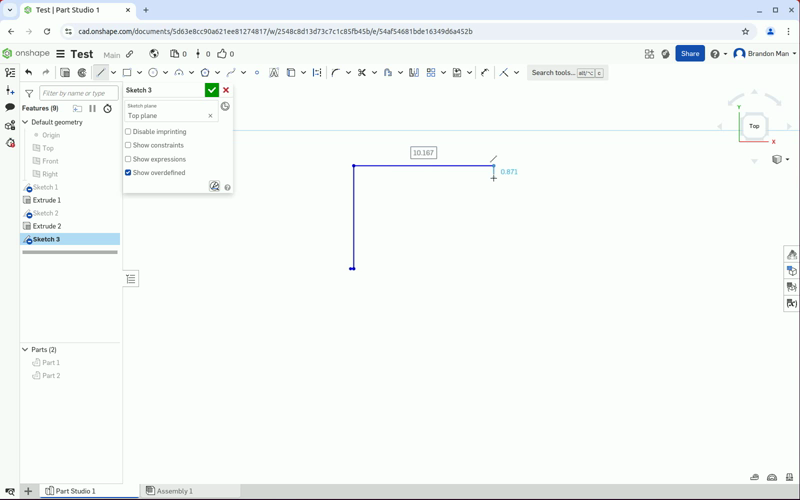
scroll(6)
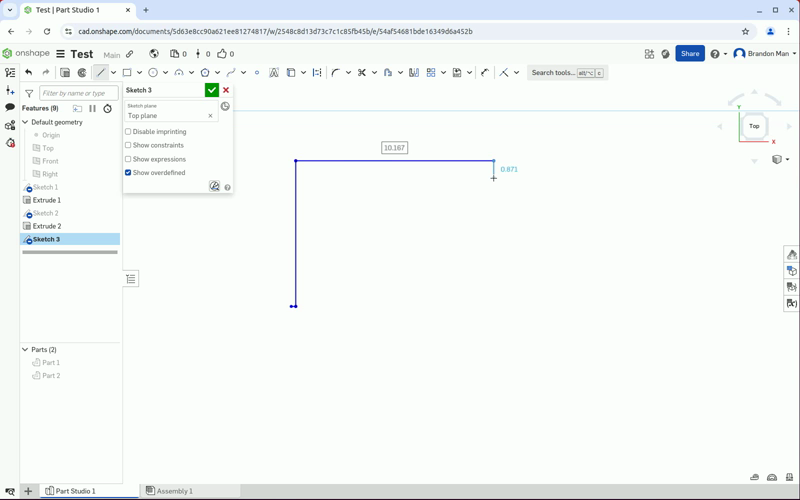
scroll(6)
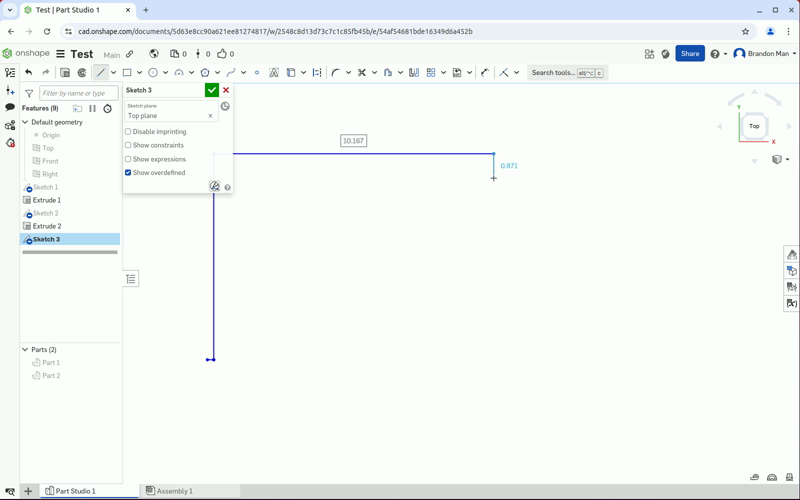
scroll(6)
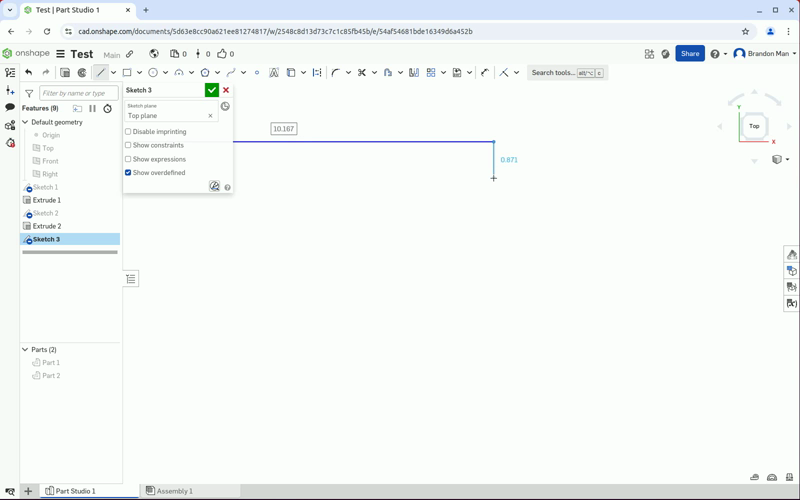
scroll(6)
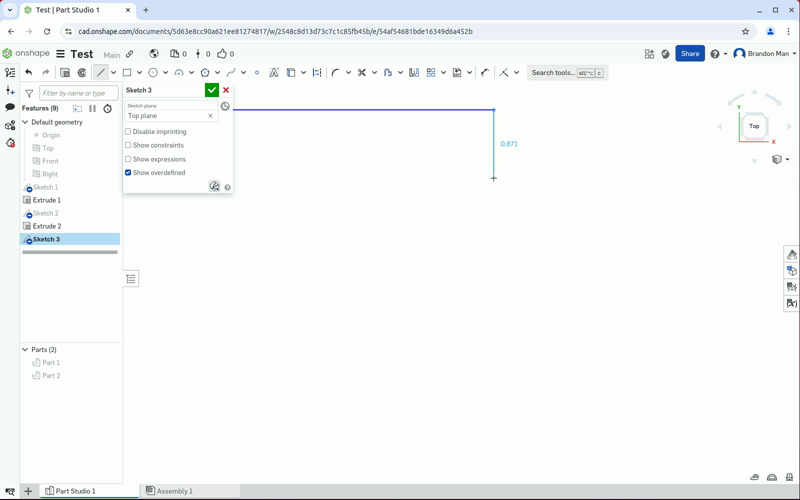
click(493, 177)
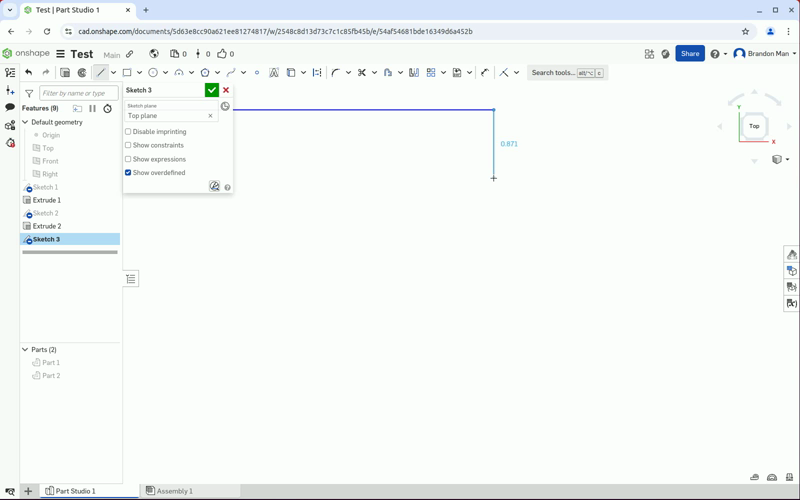
scroll(-6)
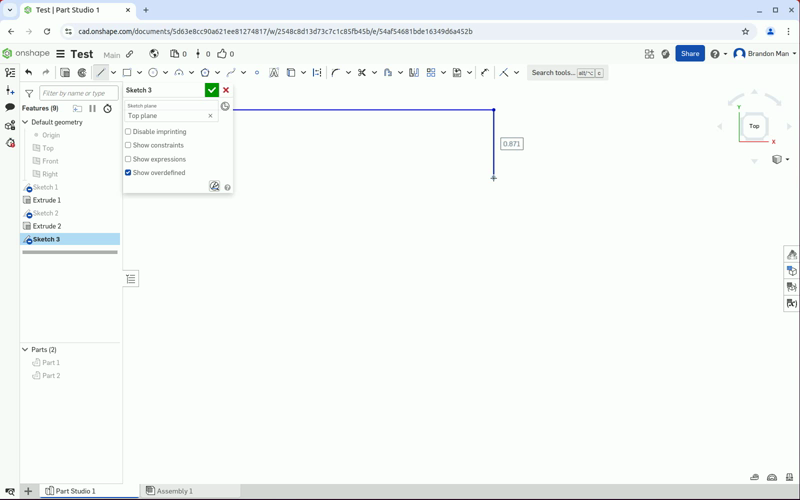
scroll(-6)
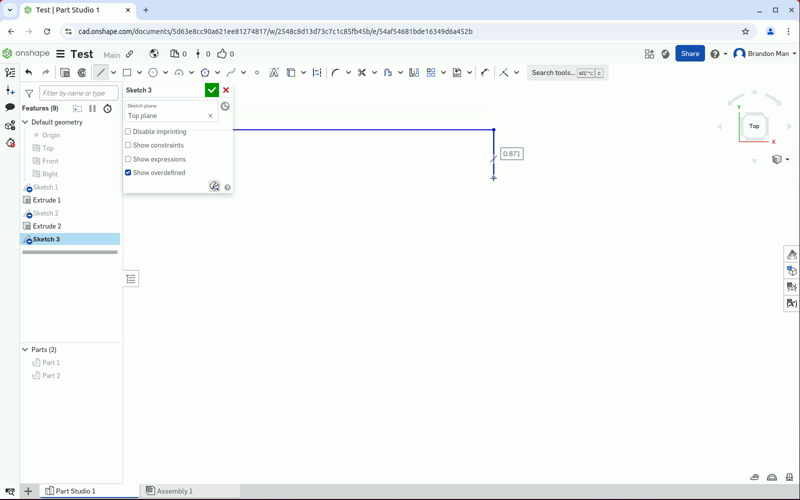
scroll(-6)
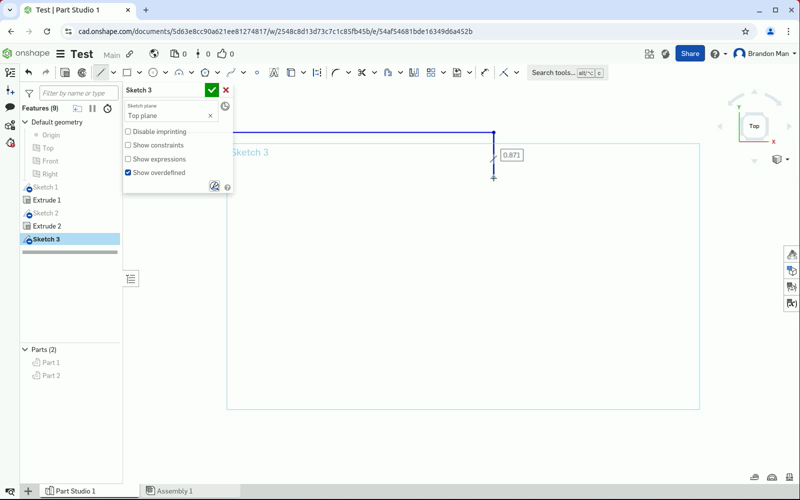
scroll(-6)
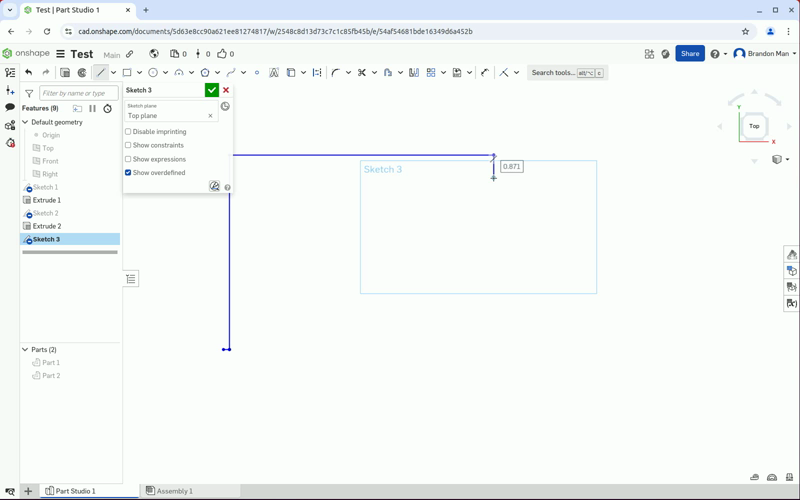
scroll(-6)
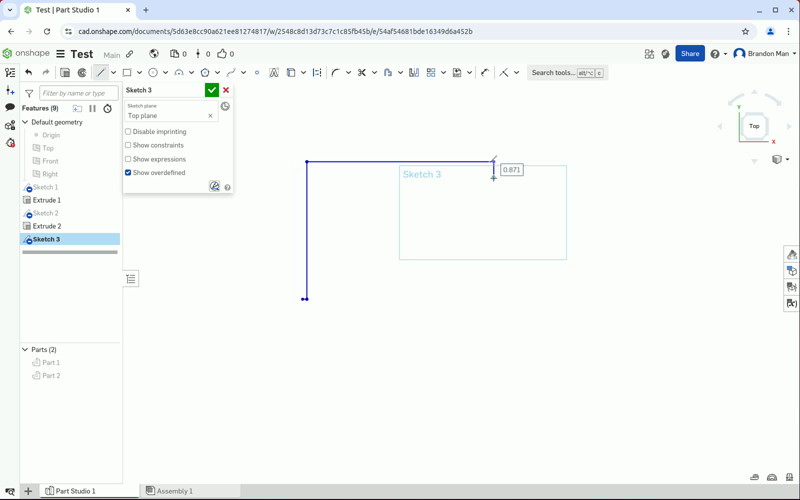
scroll(-6)
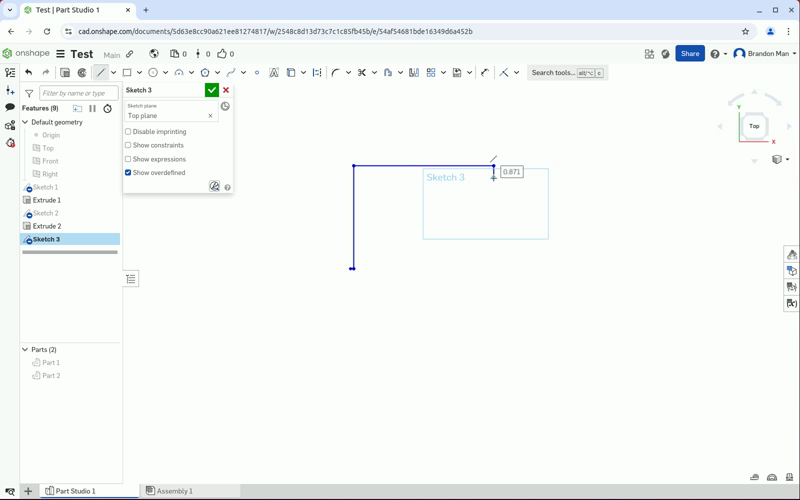
scroll(-6)
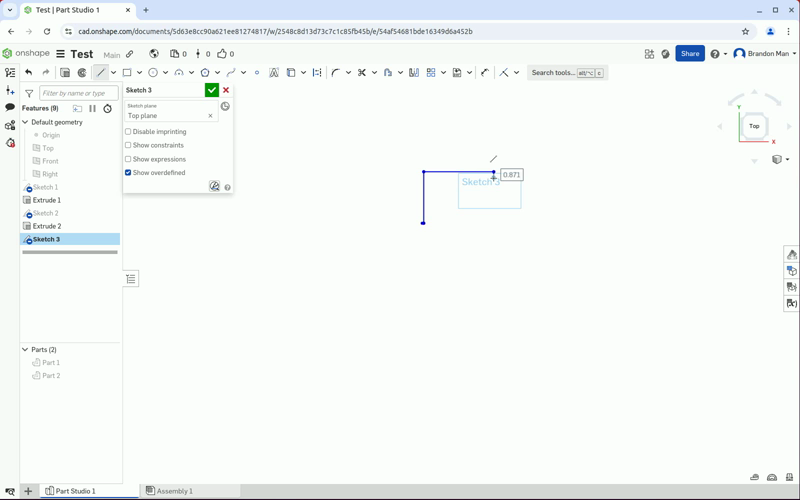
key_up(shift)
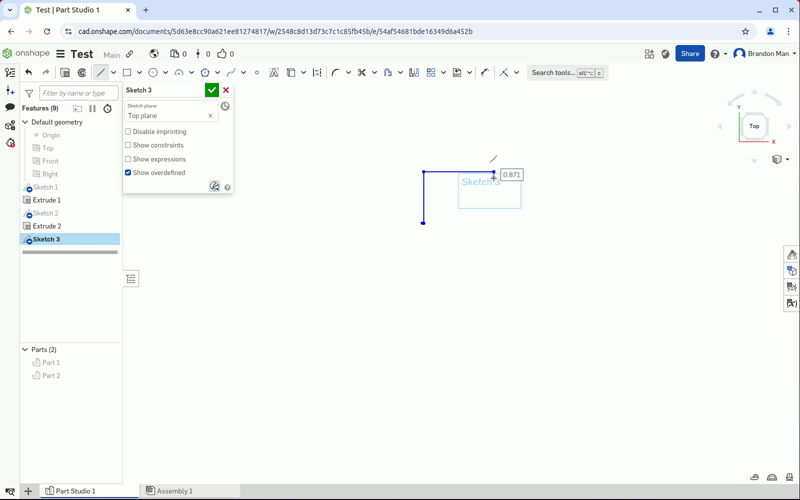
key_down(shift)
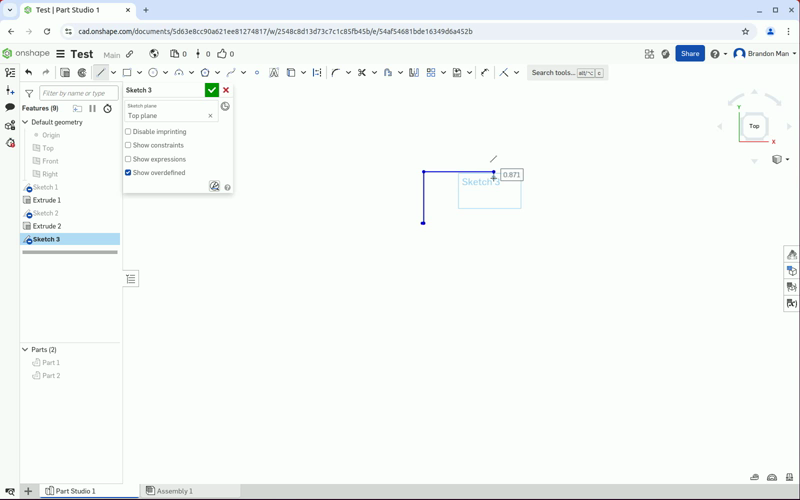
mouse_move(523, 177)
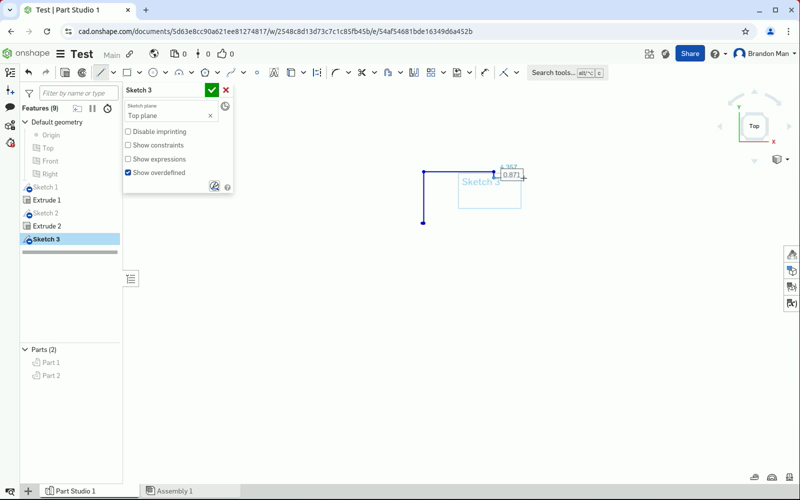
mouse_move(495, 177)
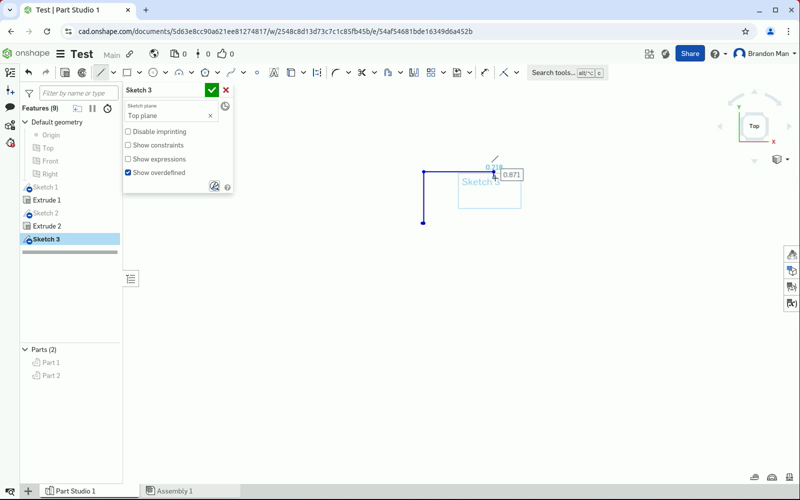
scroll(6)
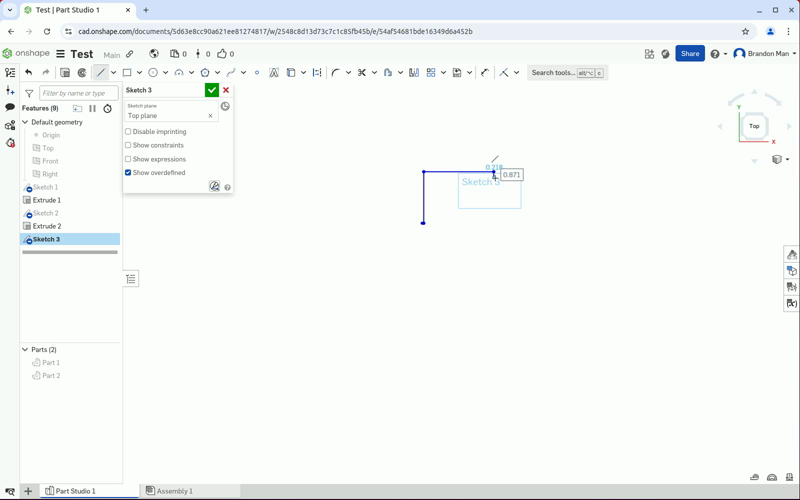
scroll(6)
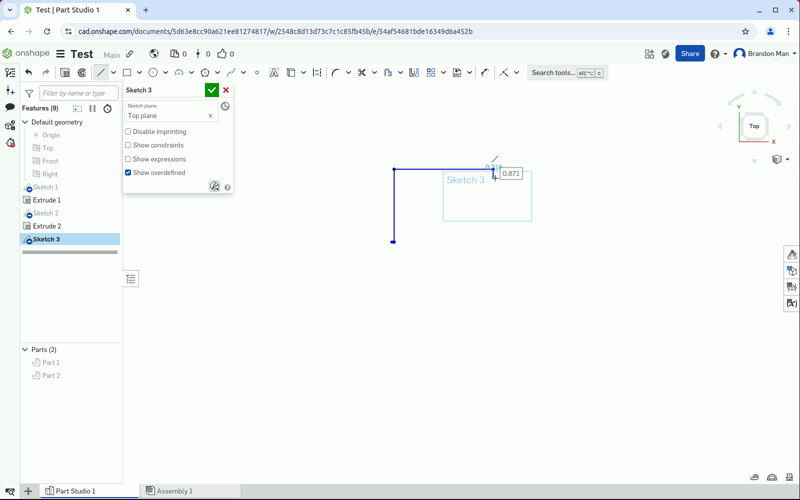
scroll(6)
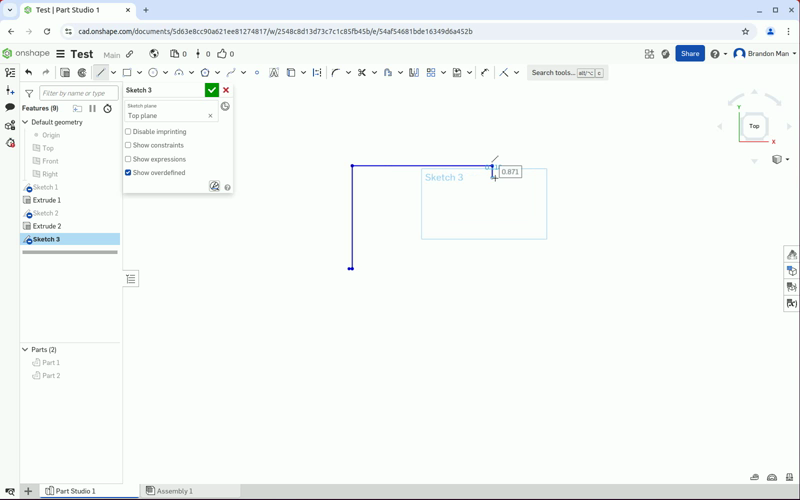
scroll(6)
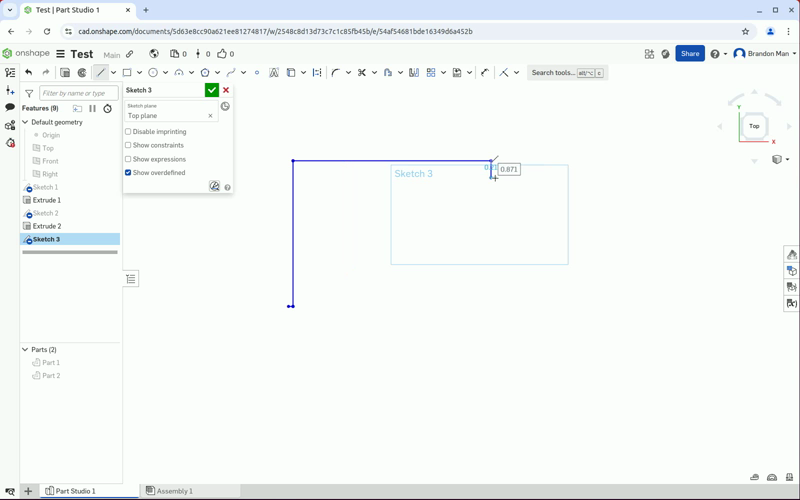
scroll(6)
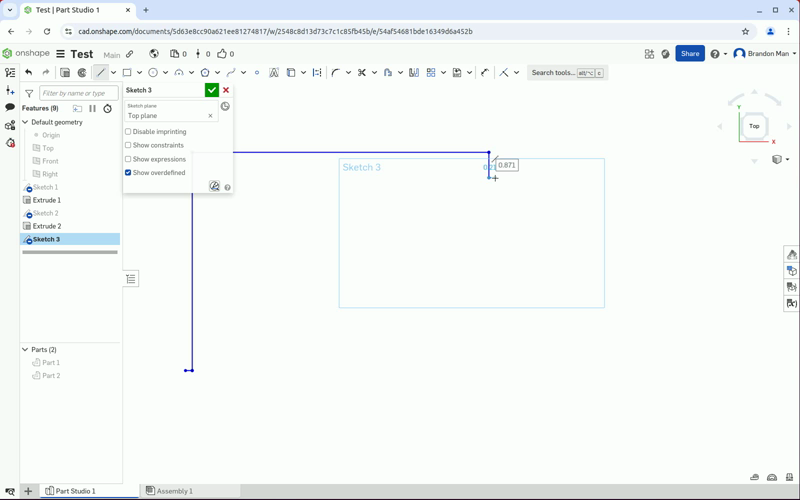
scroll(6)
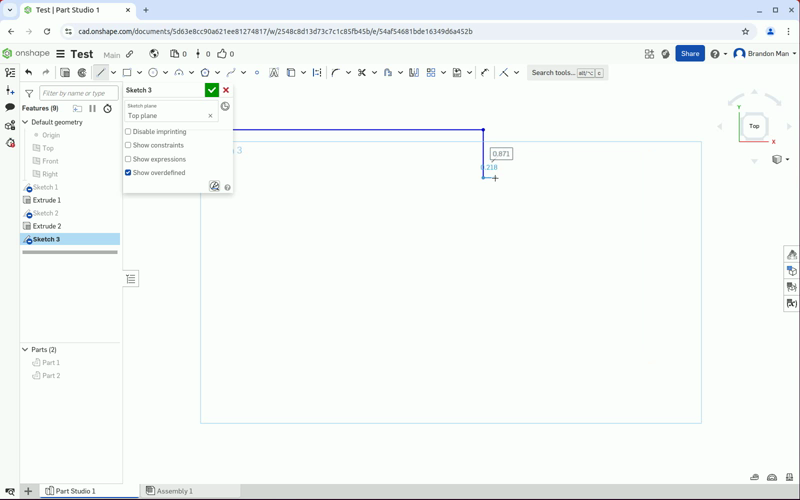
scroll(6)
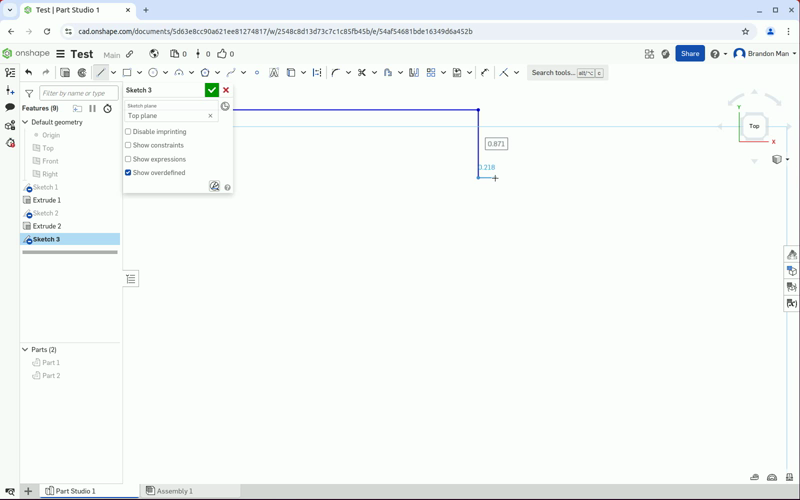
click(495, 177)
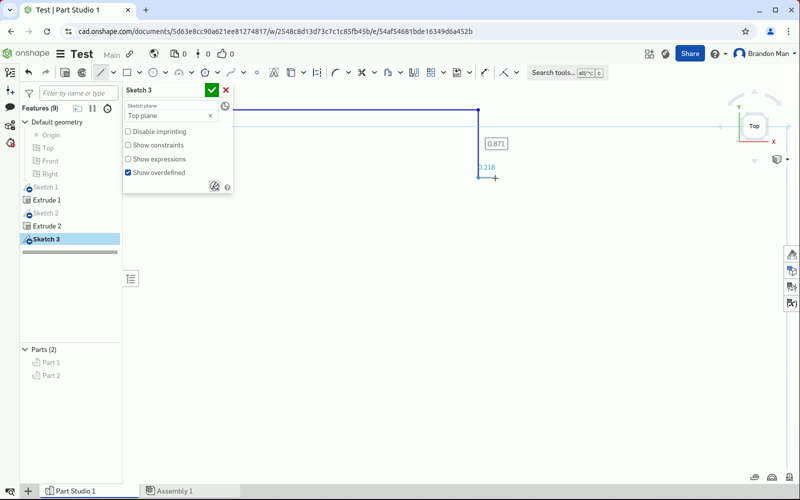
scroll(-6)
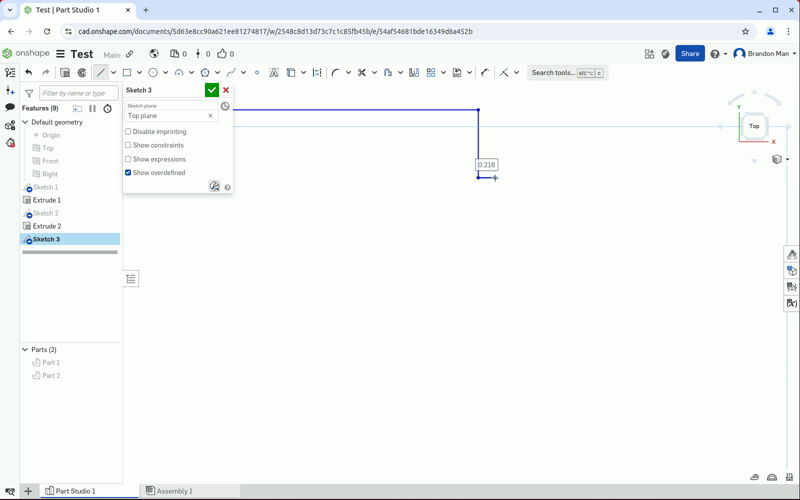
scroll(-6)
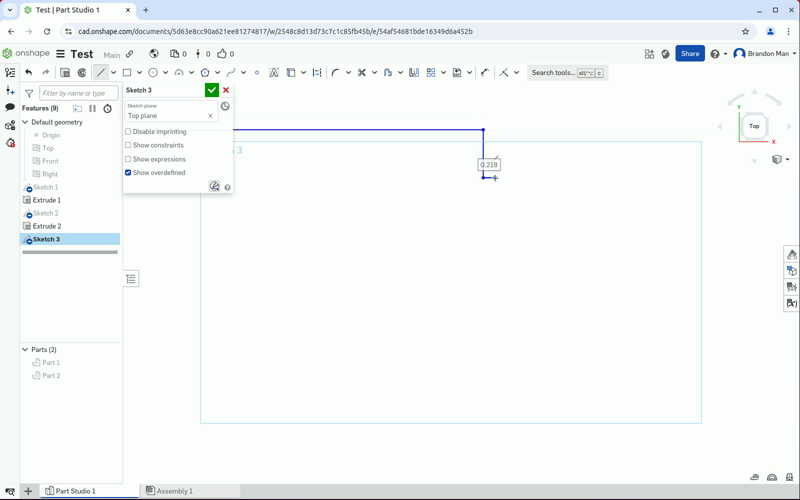
scroll(-6)
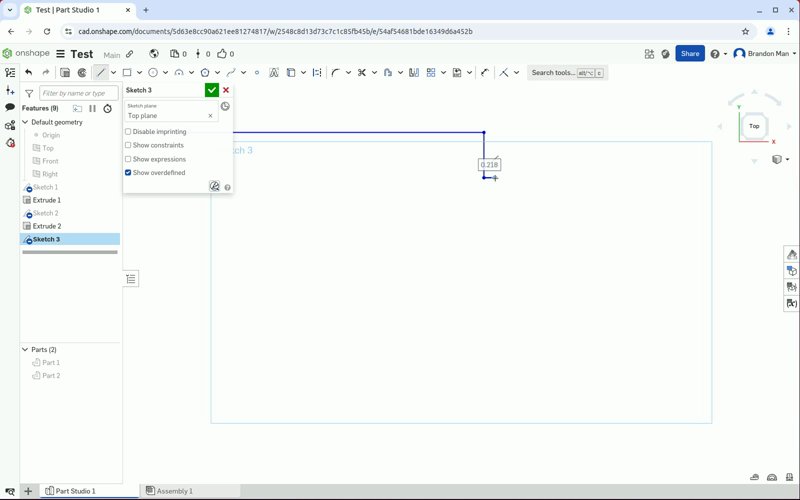
scroll(-6)
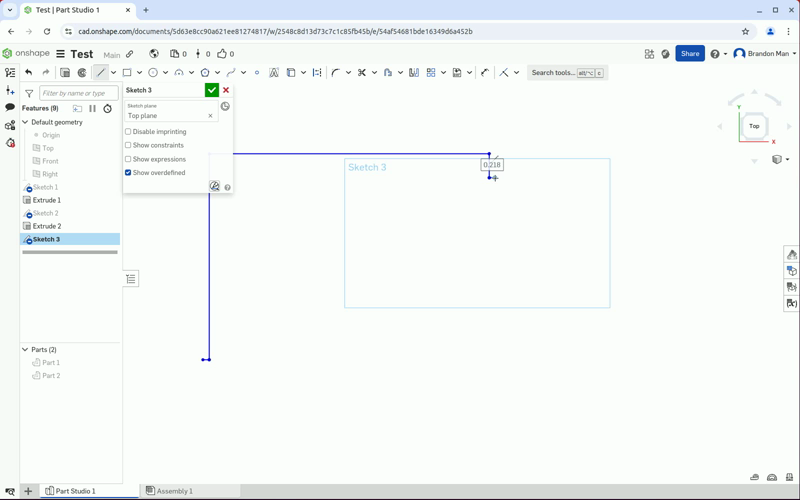
scroll(-6)
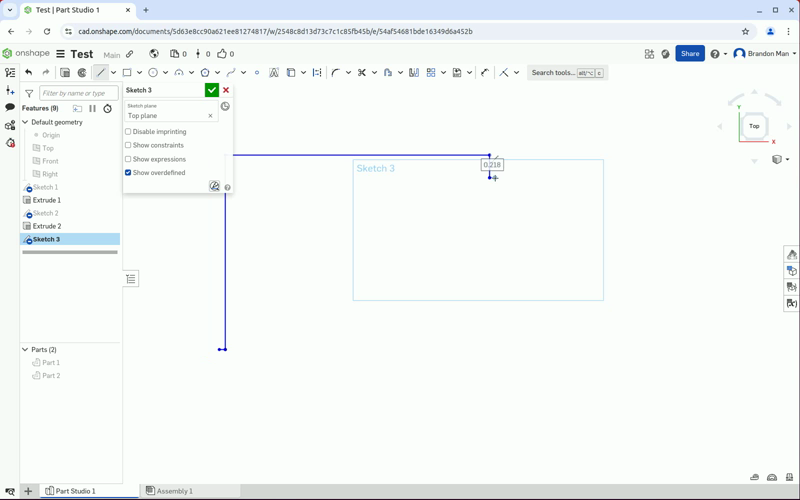
scroll(-6)
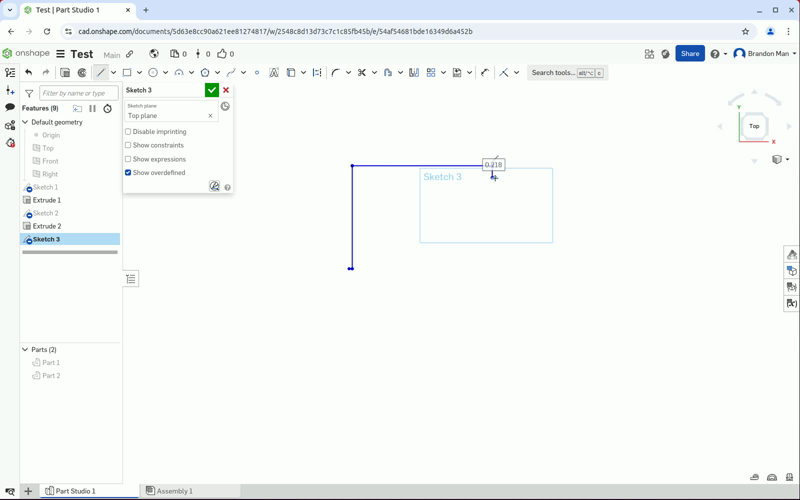
scroll(-6)
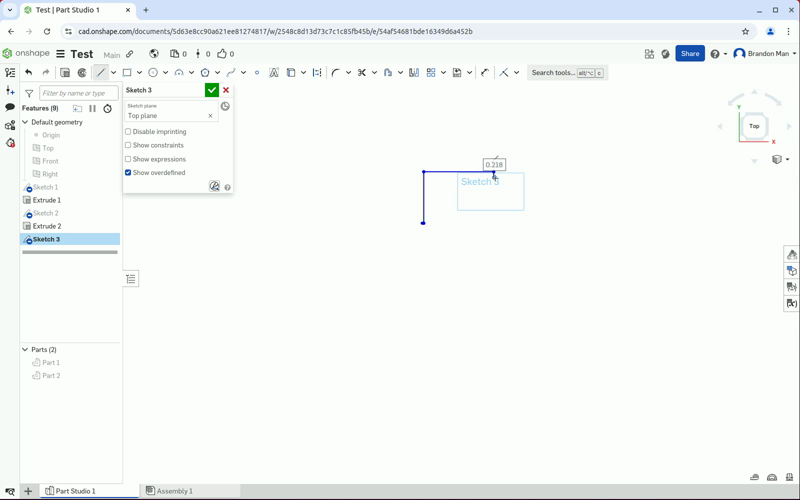
key_up(shift)
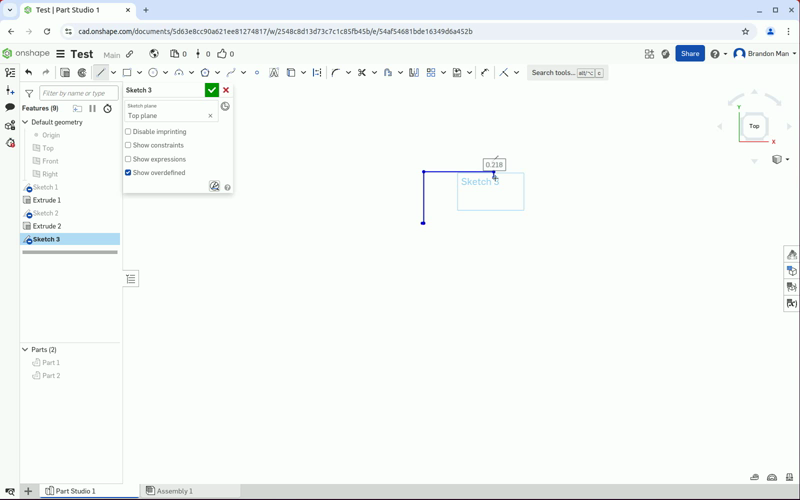
key_down(shift)
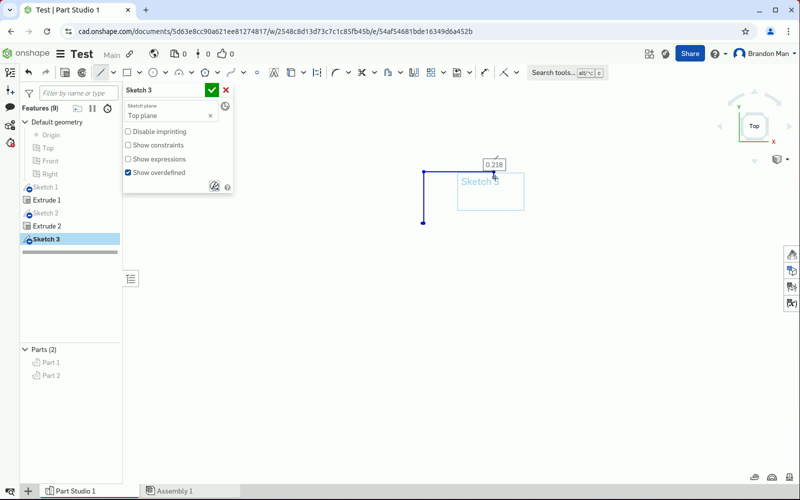
mouse_move(525, 177)
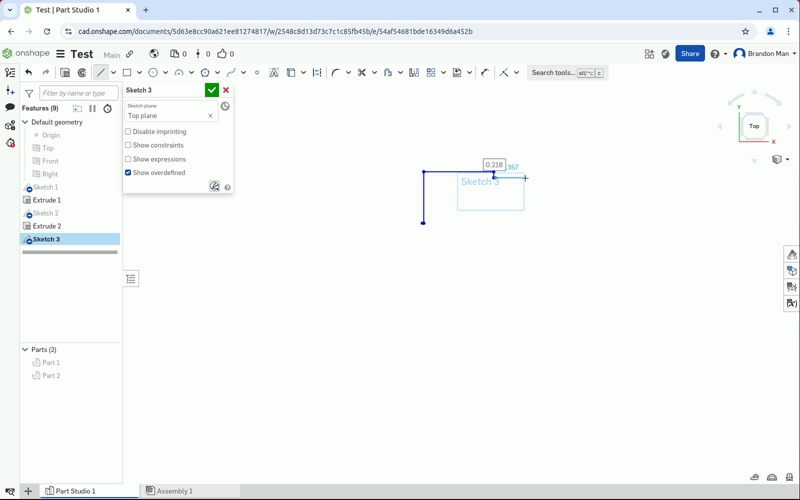
mouse_move(495, 170)
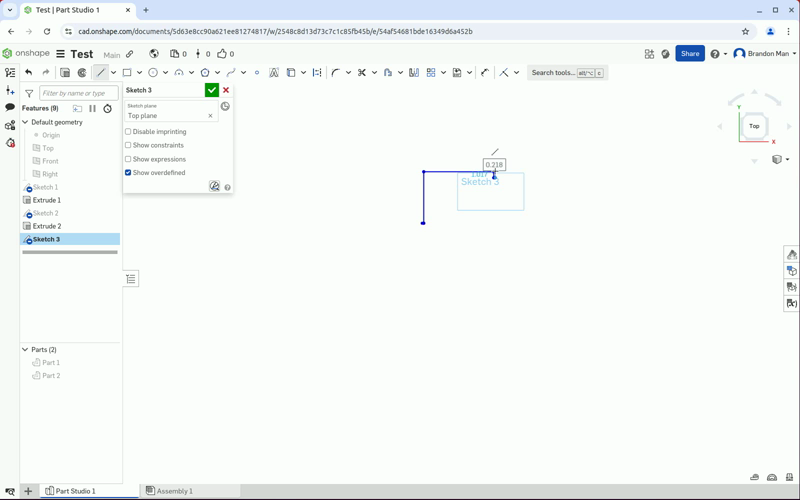
scroll(6)
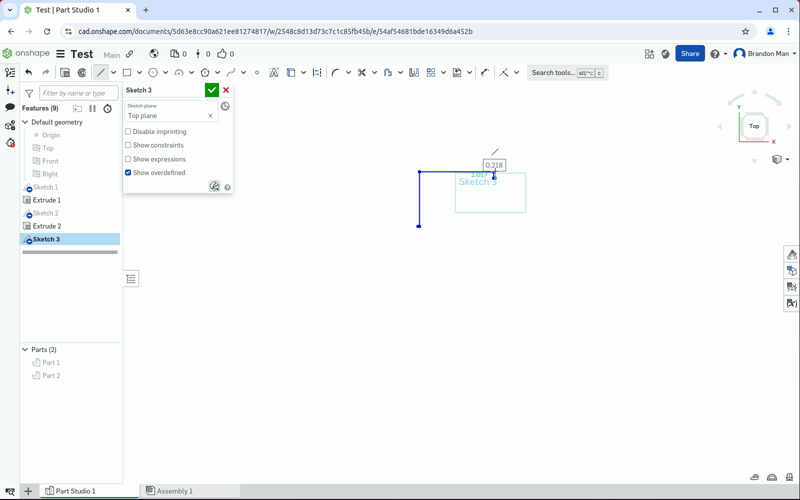
scroll(6)
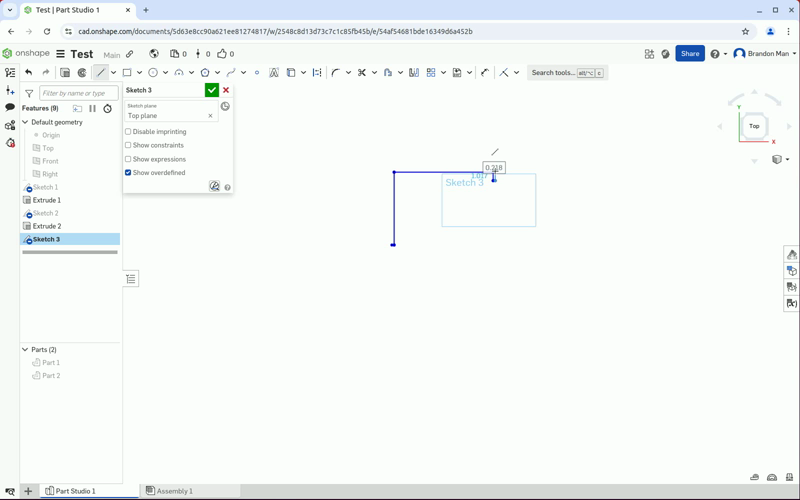
scroll(6)
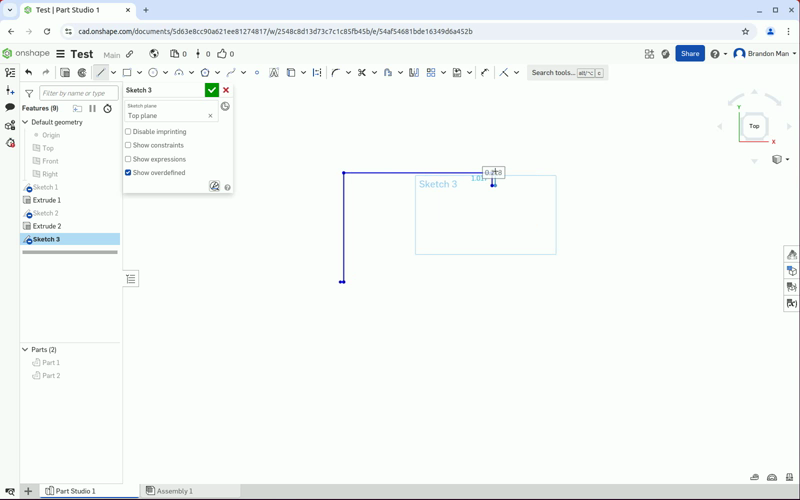
scroll(6)
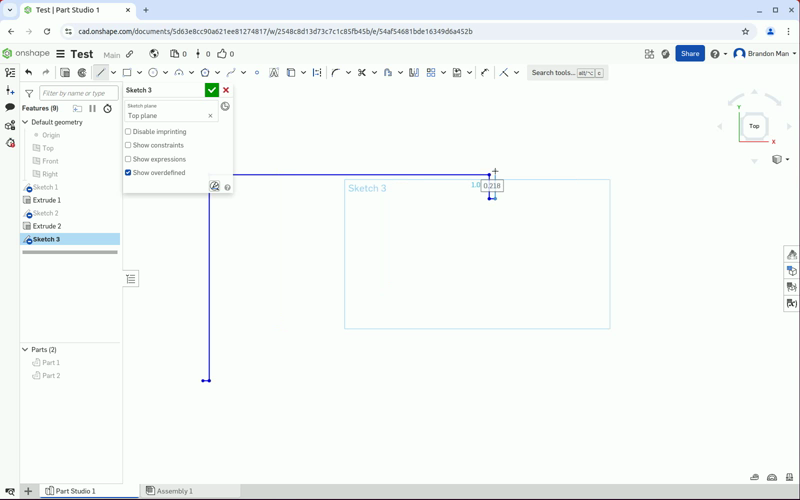
scroll(6)
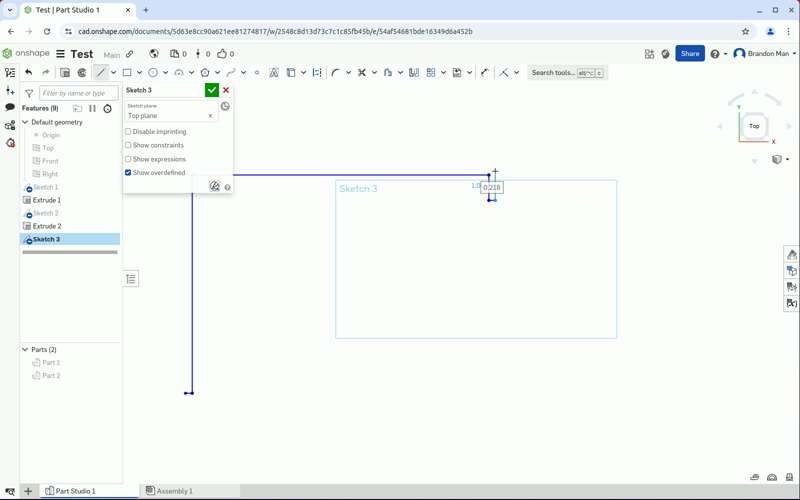
scroll(6)
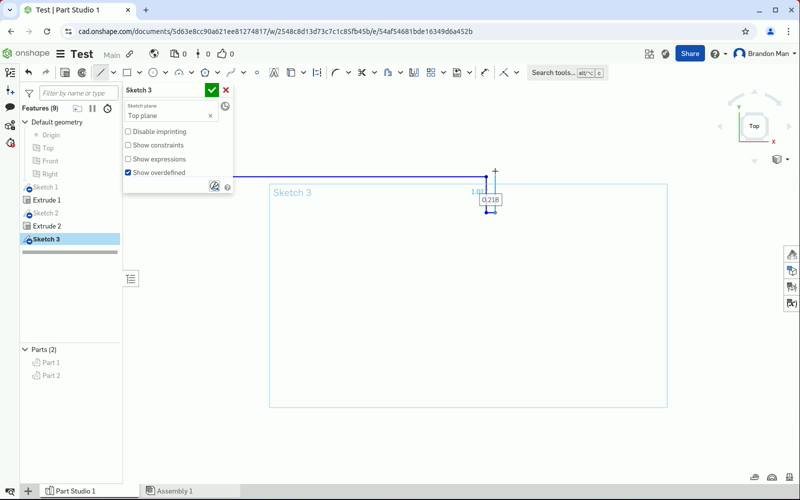
scroll(6)
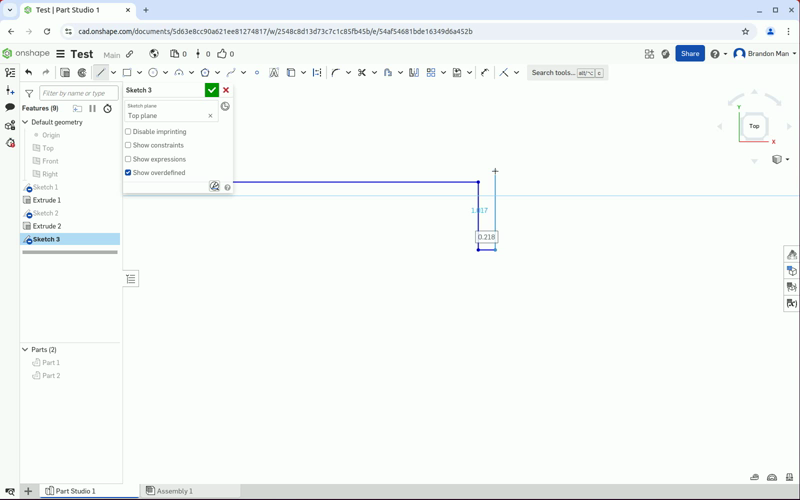
click(495, 170)
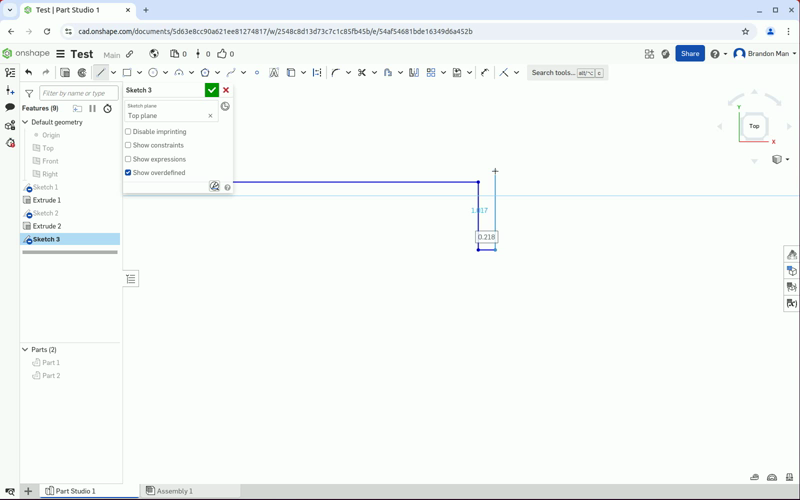
scroll(-6)
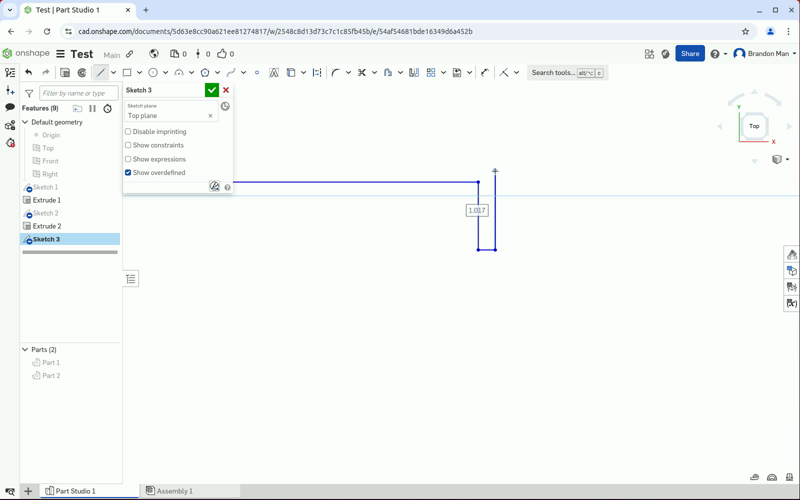
scroll(-6)
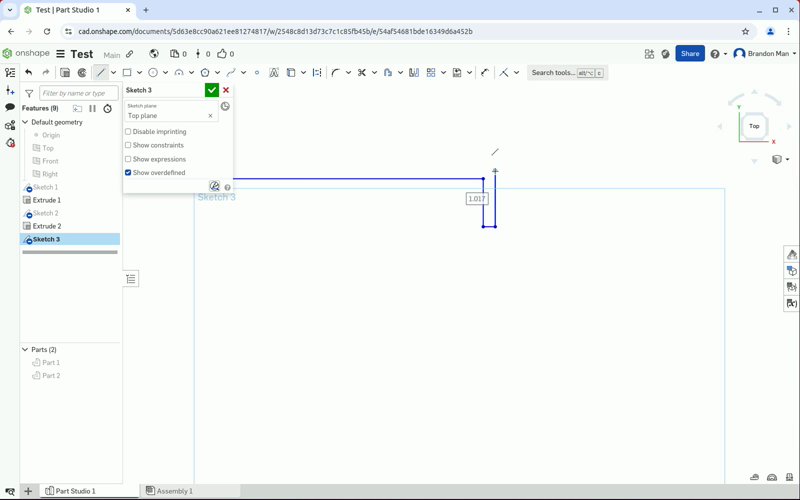
scroll(-6)
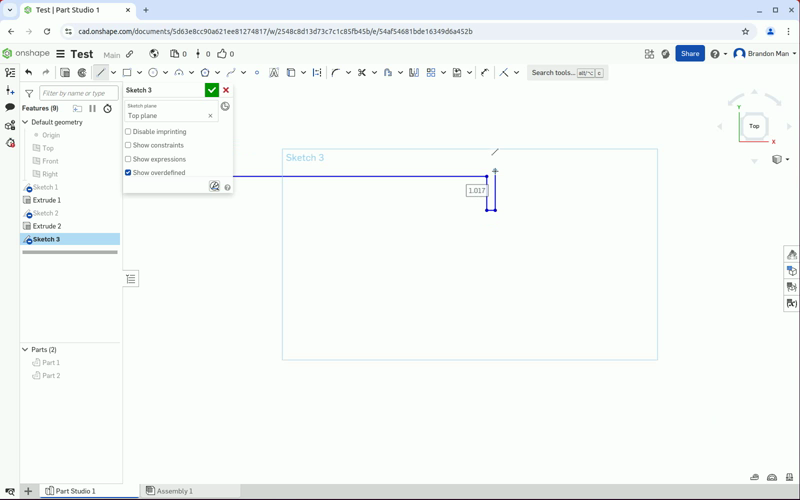
scroll(-6)
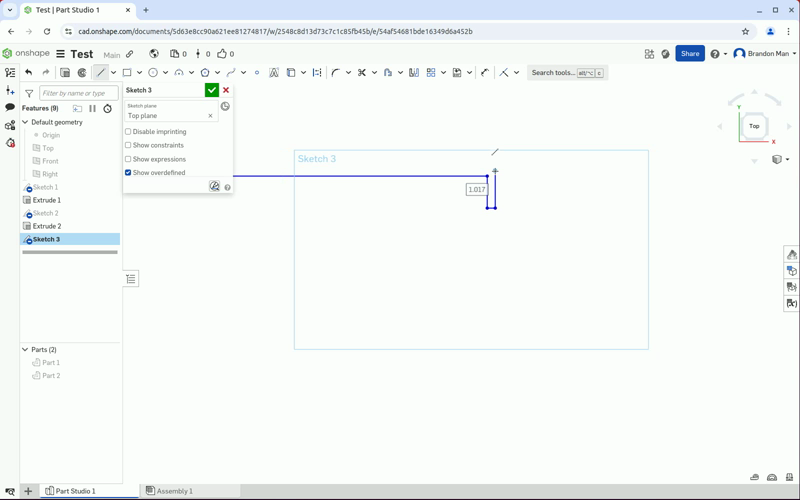
scroll(-6)
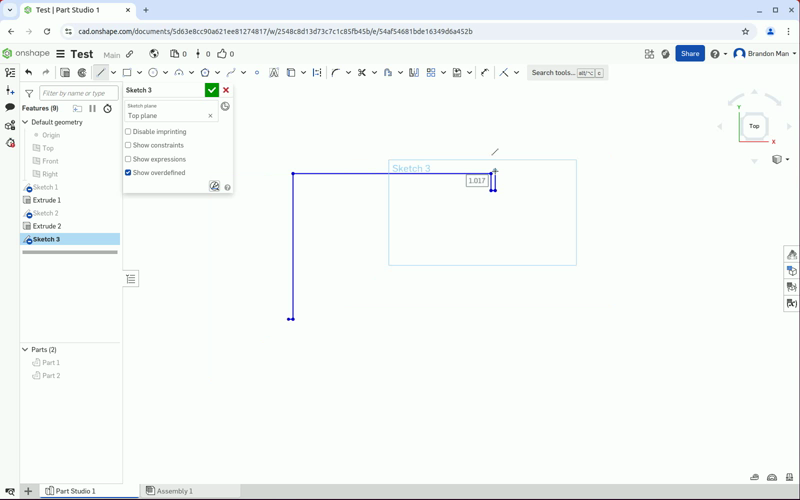
scroll(-6)
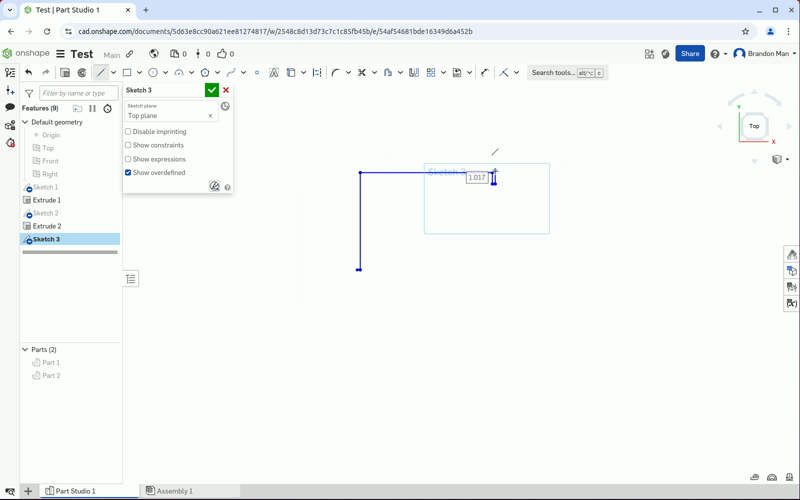
scroll(-6)
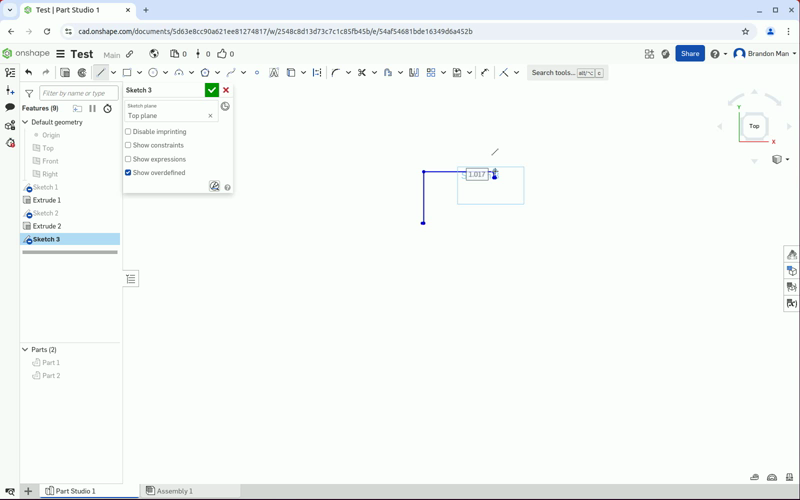
key_up(shift)
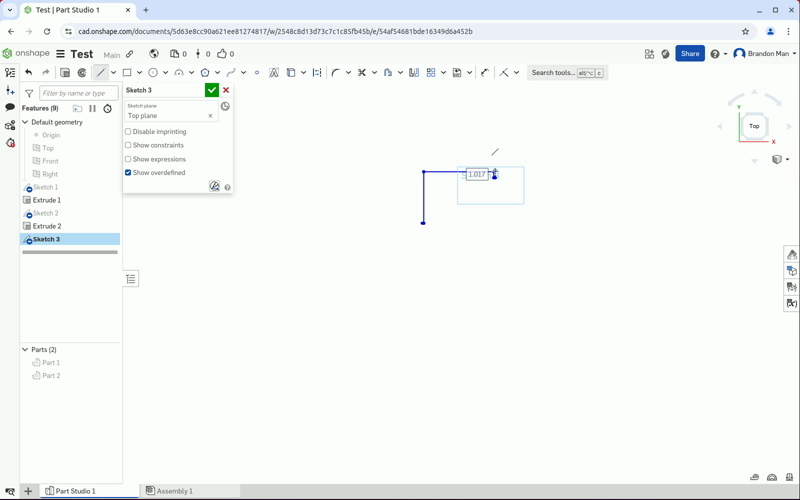
key_down(shift)
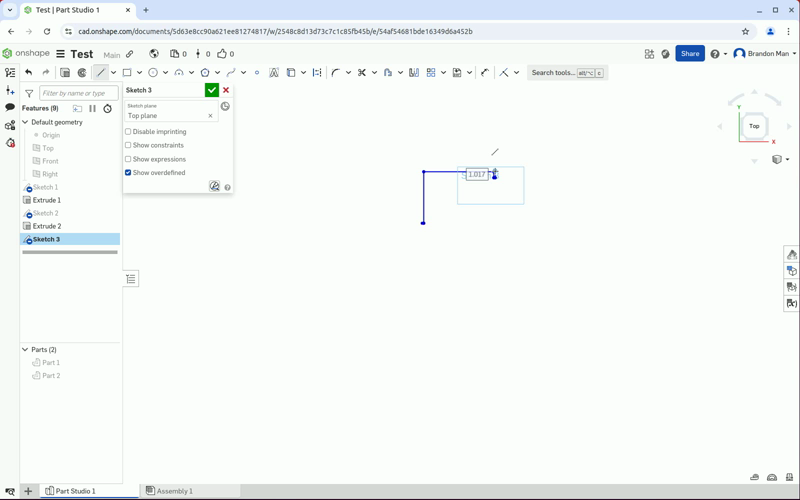
mouse_move(422, 170)
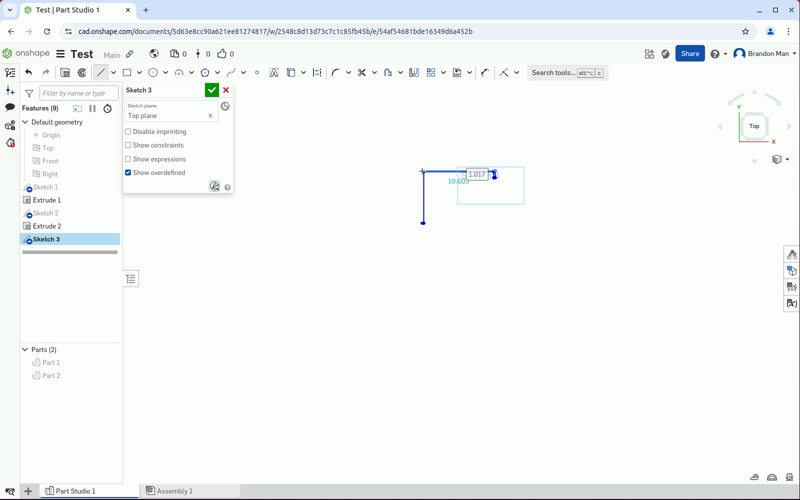
scroll(6)
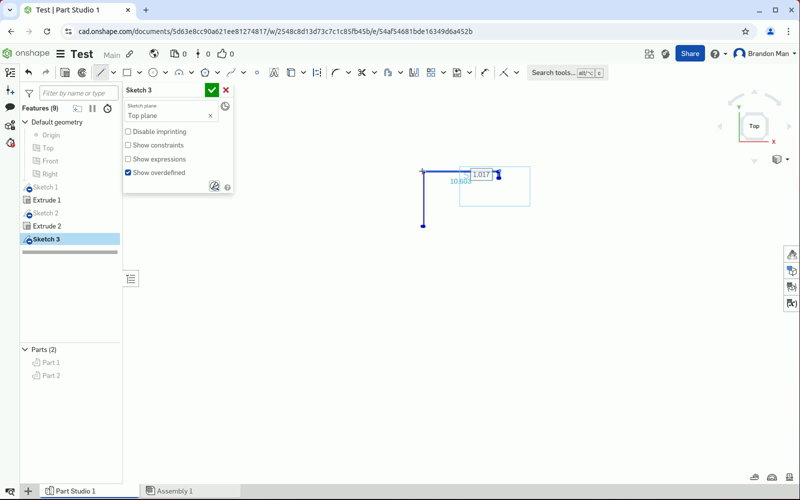
scroll(6)
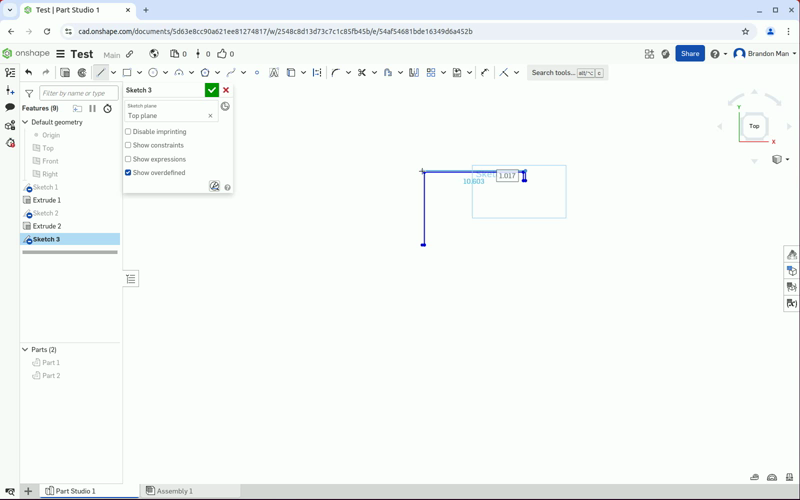
scroll(6)
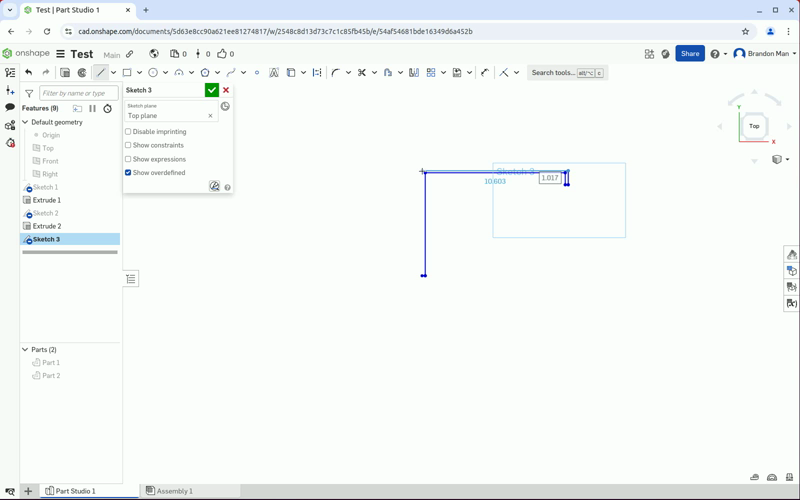
scroll(6)
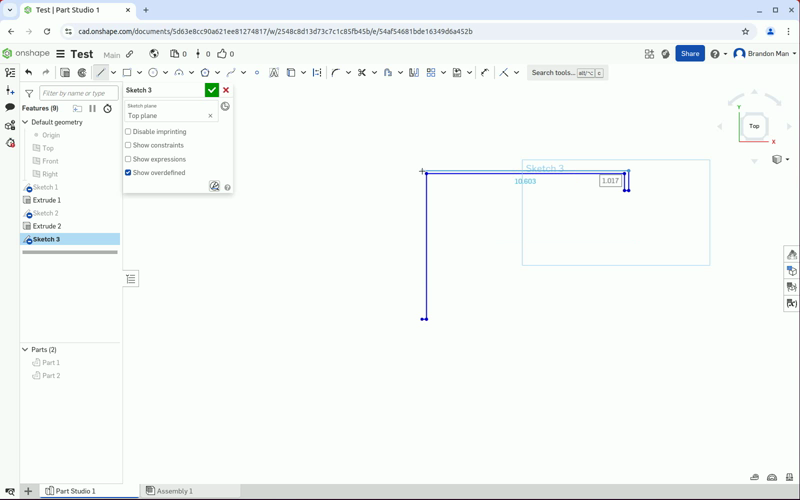
scroll(6)
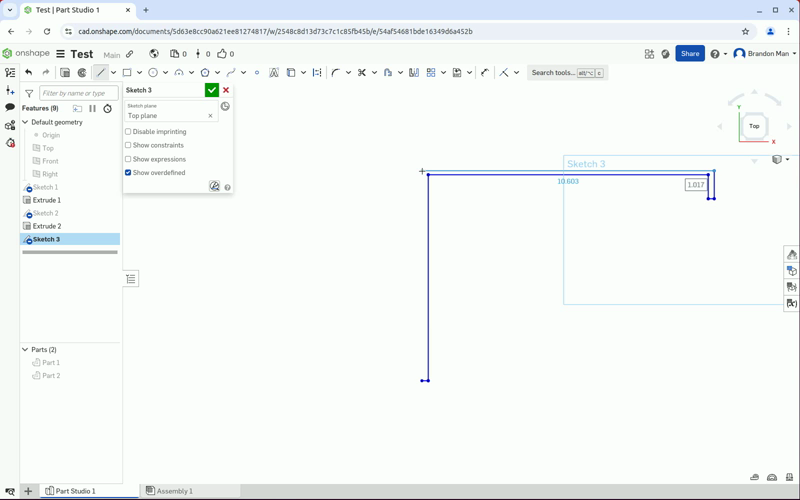
scroll(6)
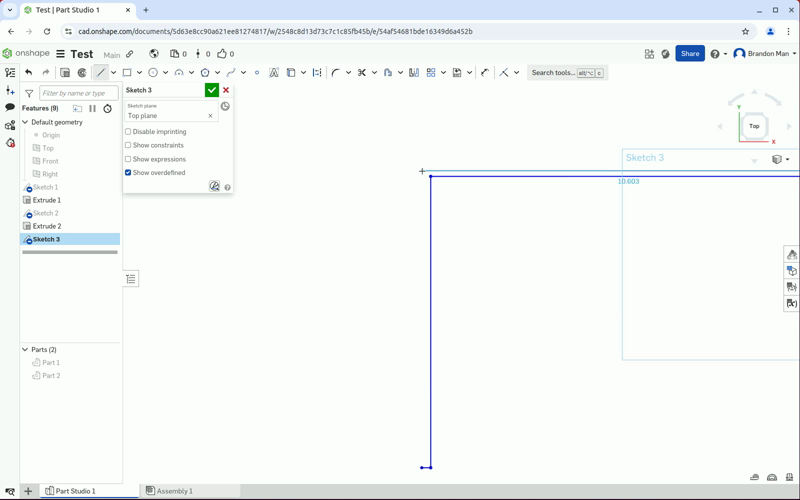
scroll(6)
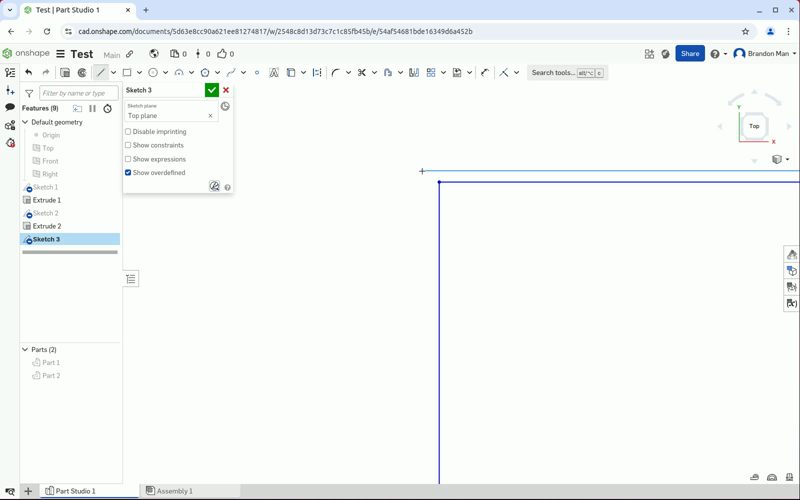
click(422, 170)
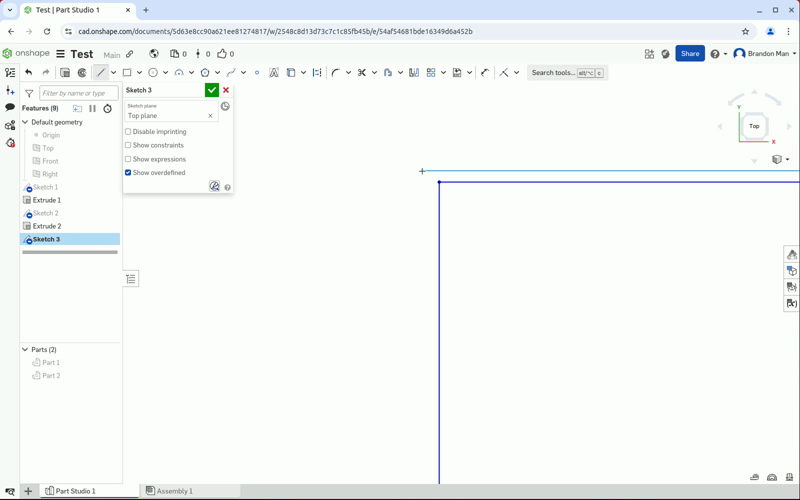
scroll(-6)
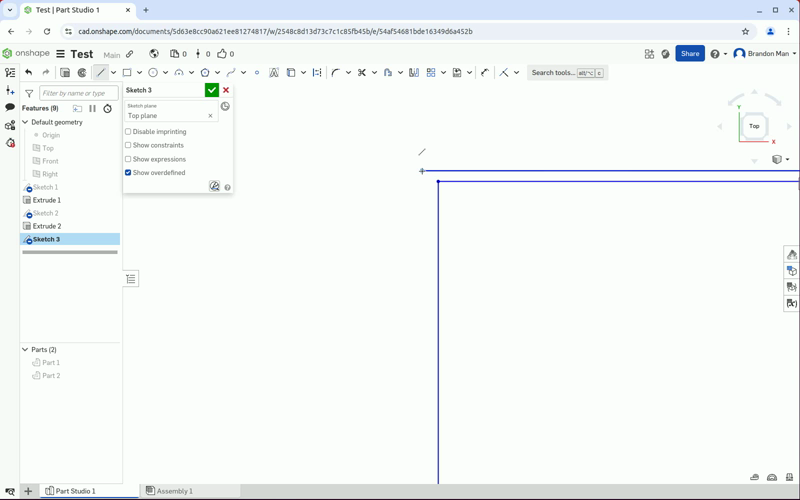
scroll(-6)
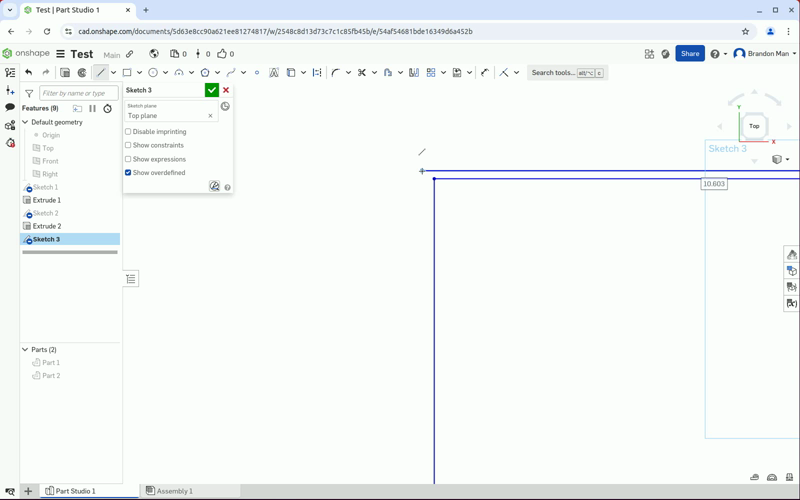
scroll(-6)
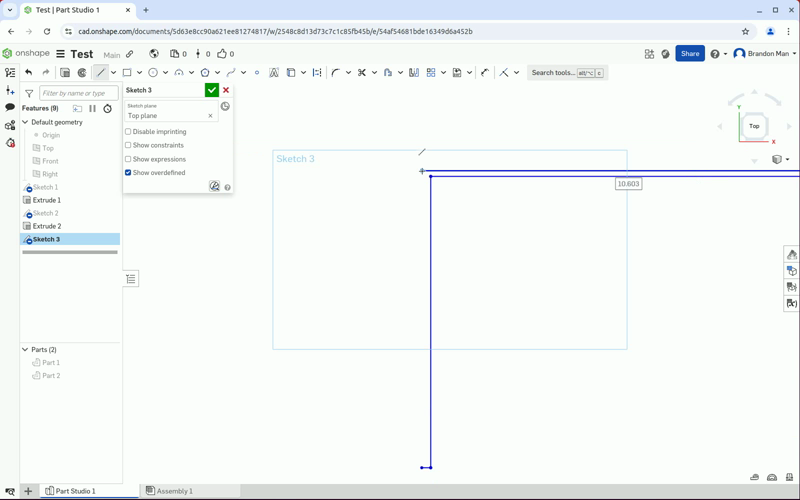
scroll(-6)
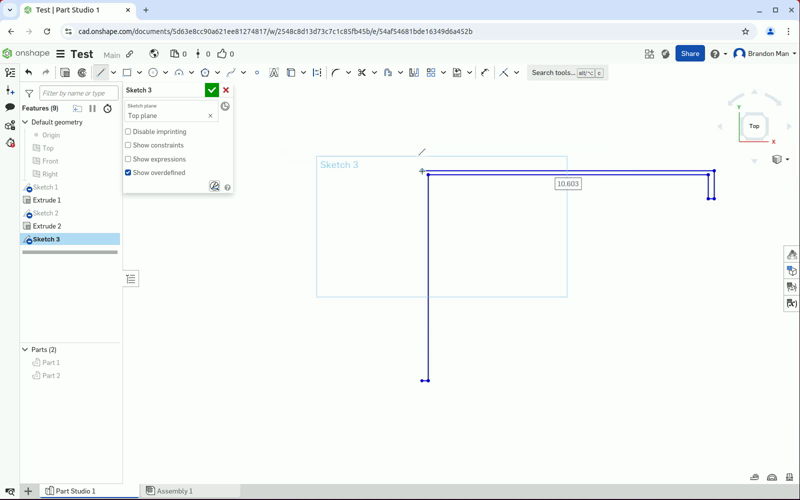
scroll(-6)
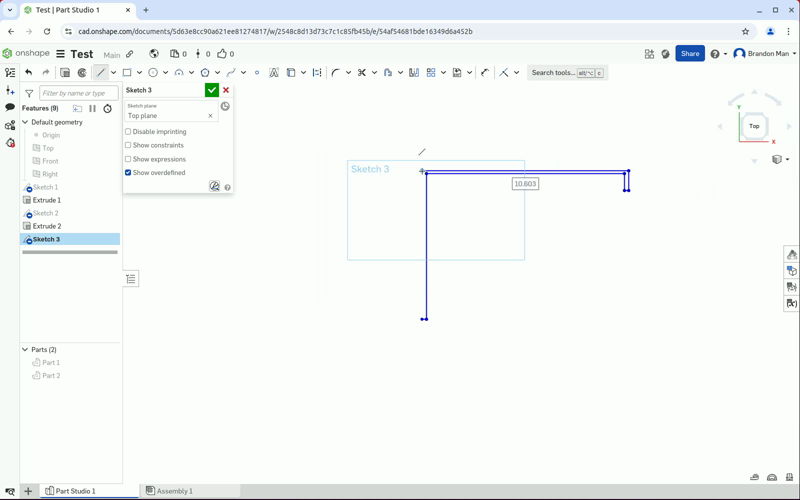
scroll(-6)
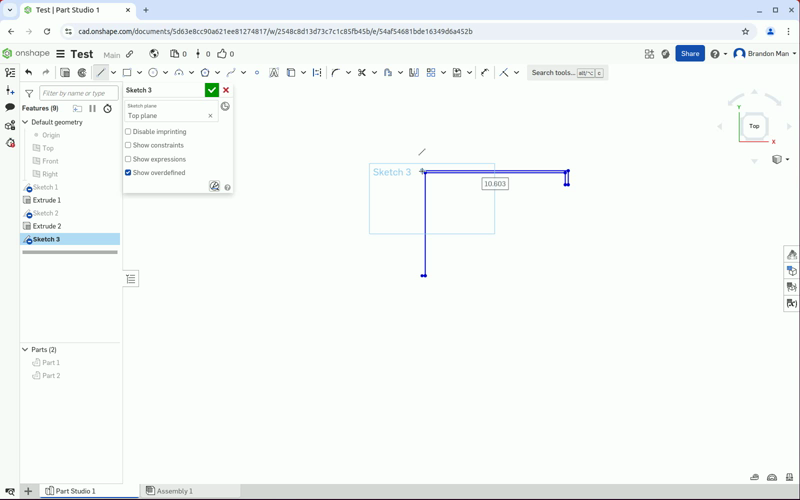
scroll(-6)
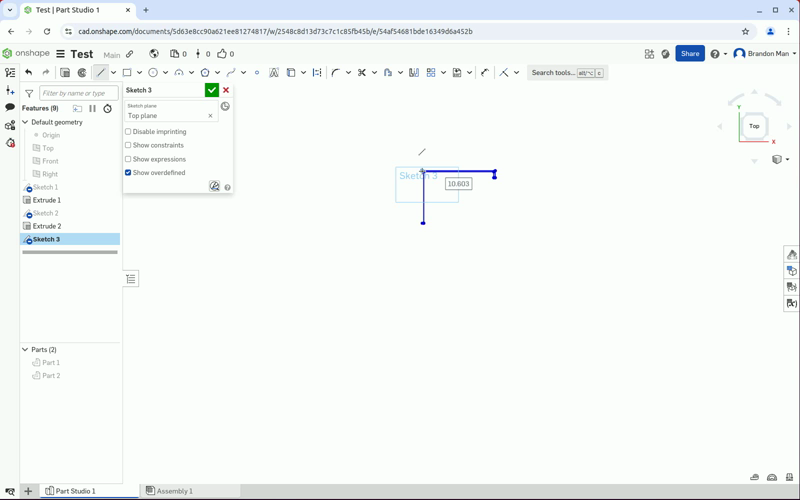
key_up(shift)
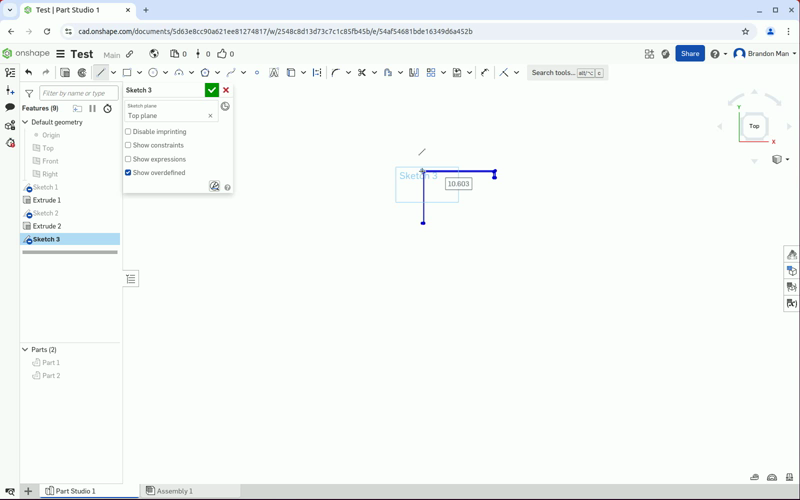
mouse_move(452, 170)
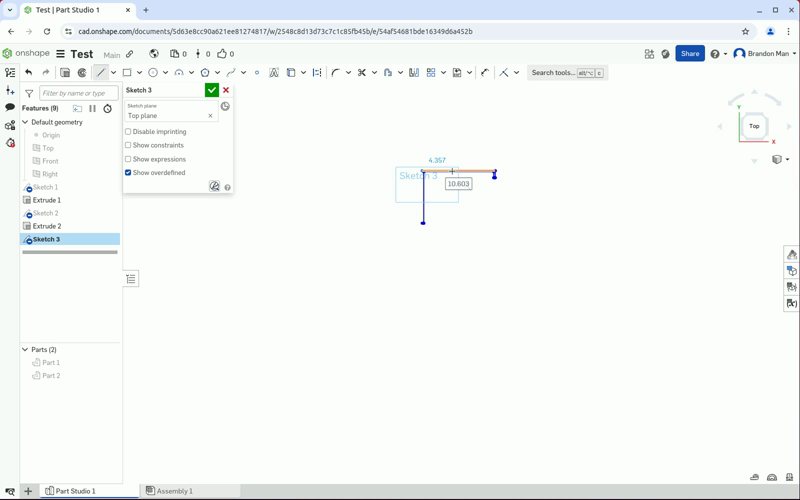
key_down(shift)
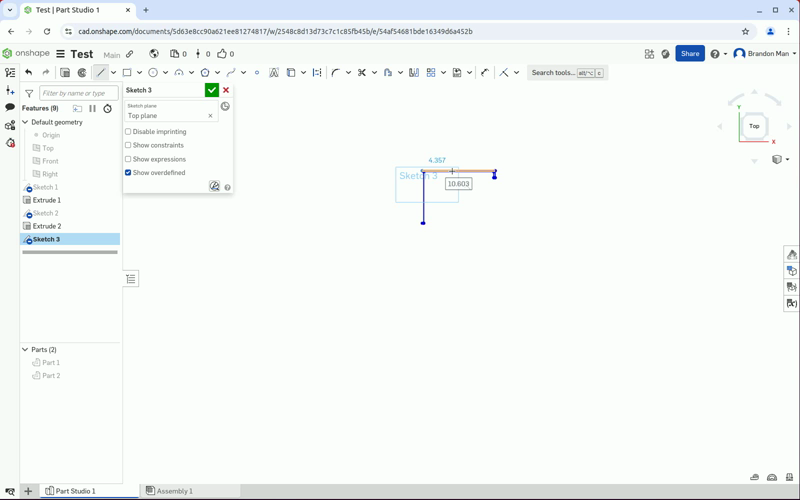
mouse_move(422, 223)
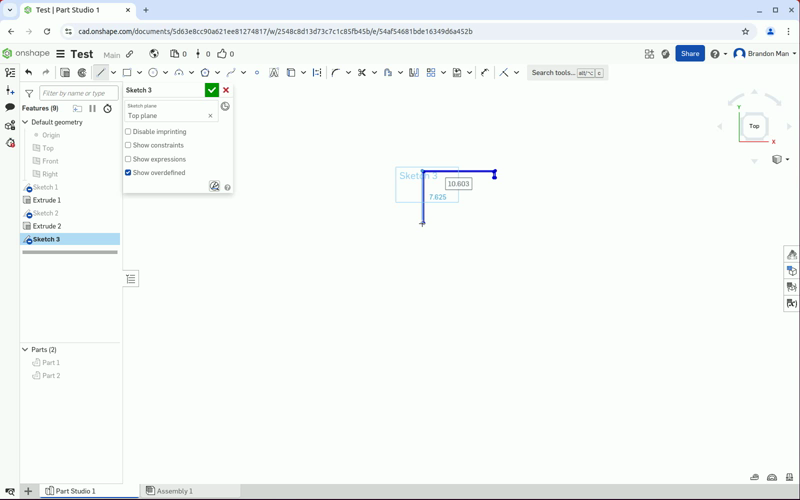
scroll(6)
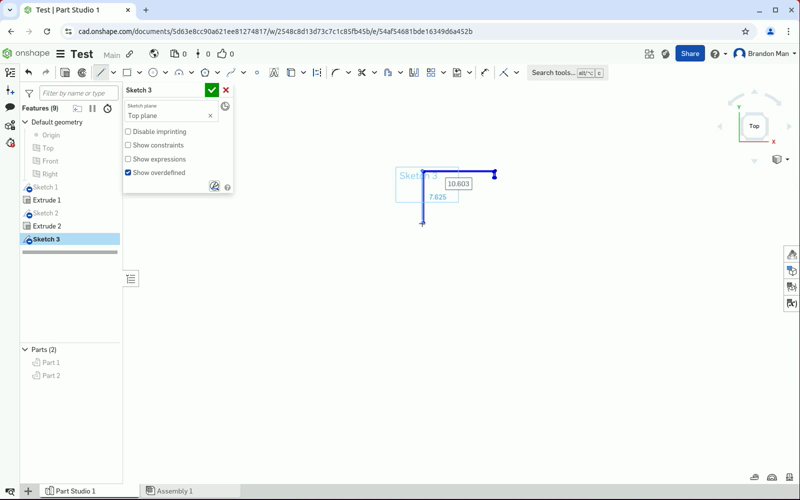
scroll(6)
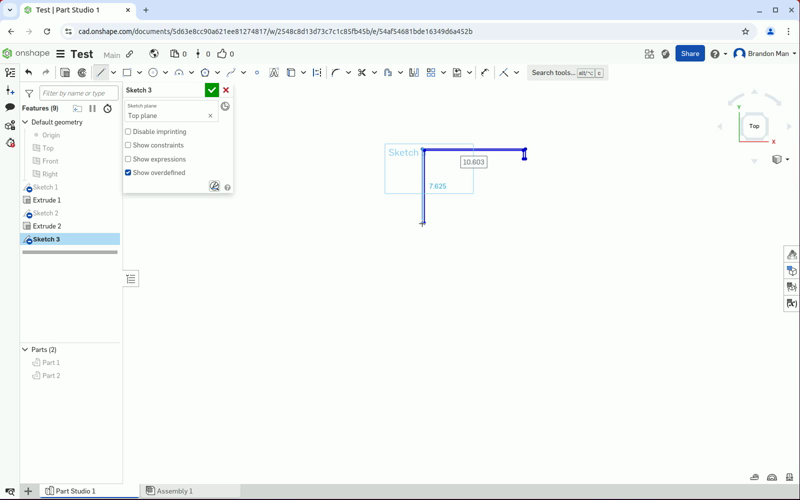
scroll(6)
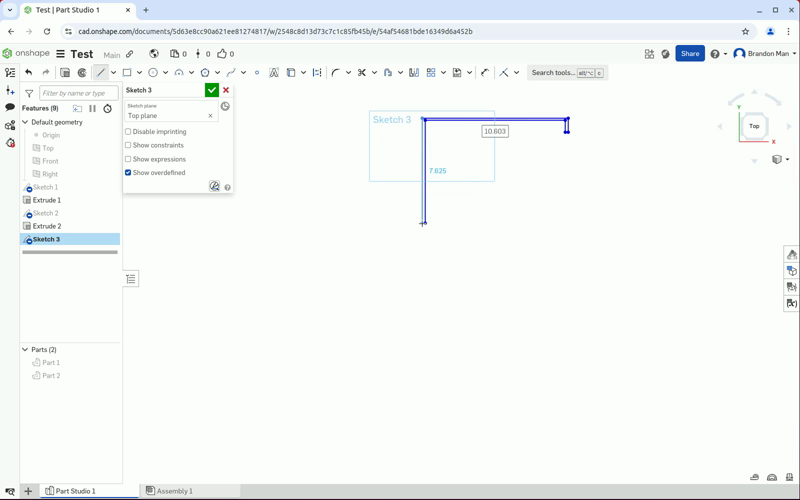
scroll(6)
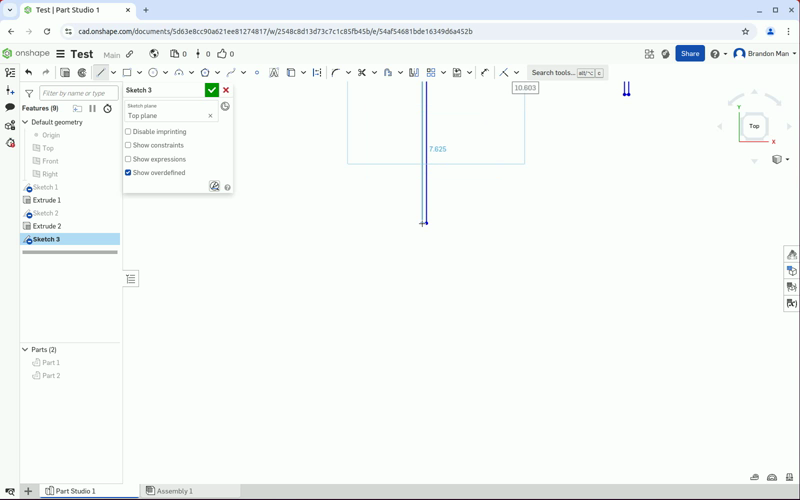
scroll(6)
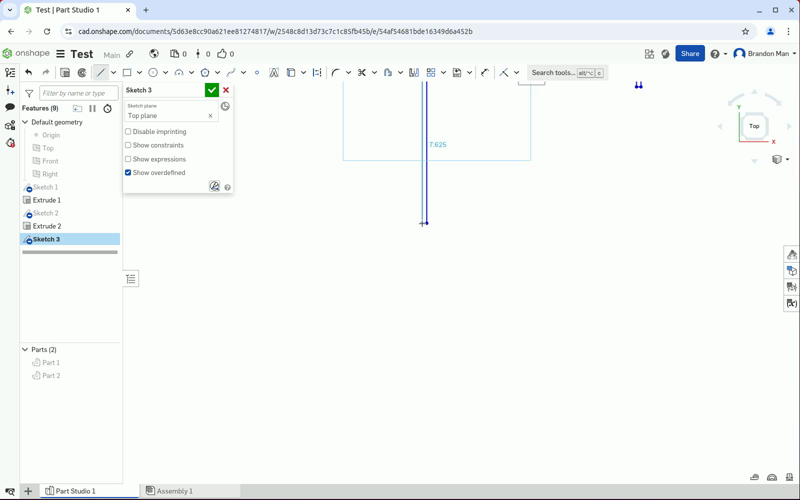
scroll(6)
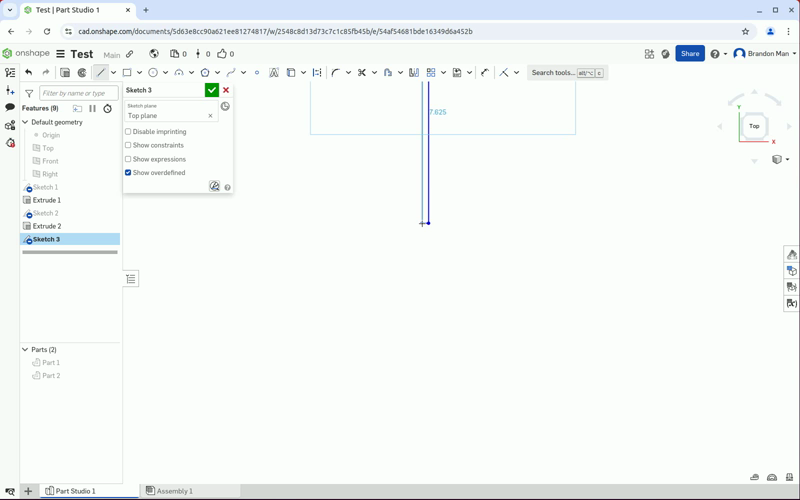
scroll(6)
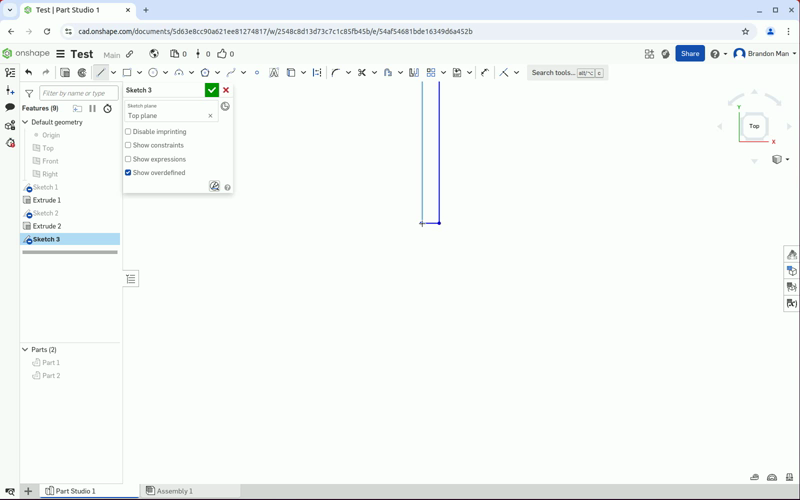
key_up(shift)
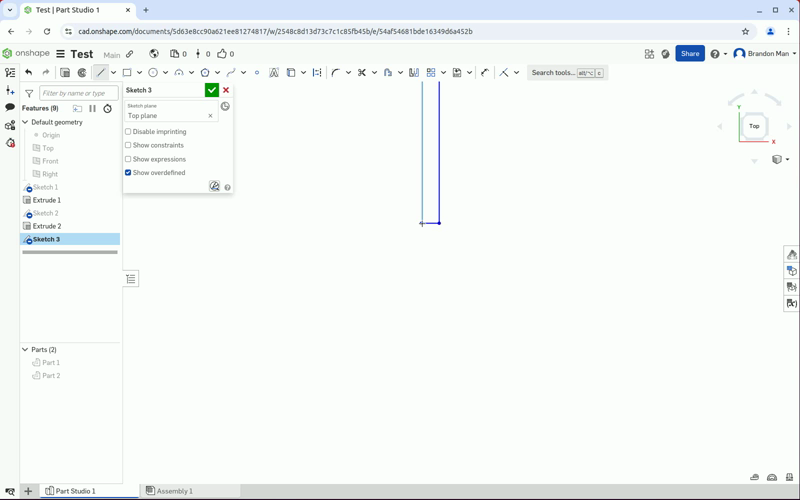
click(422, 223)
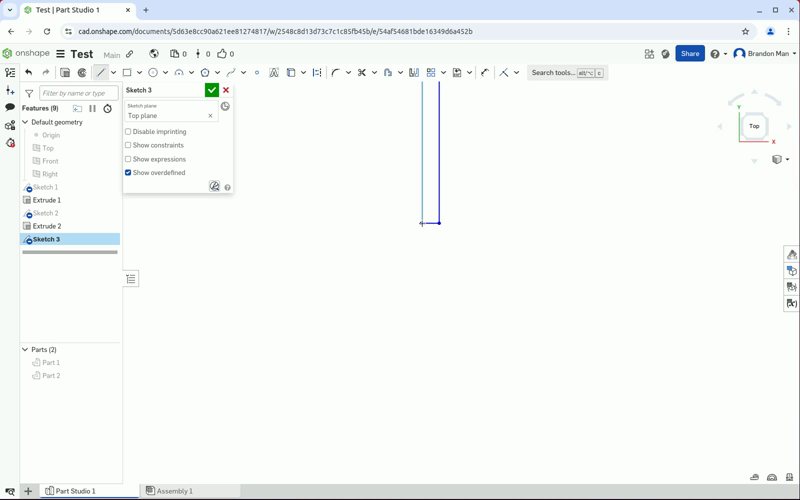
scroll(-6)
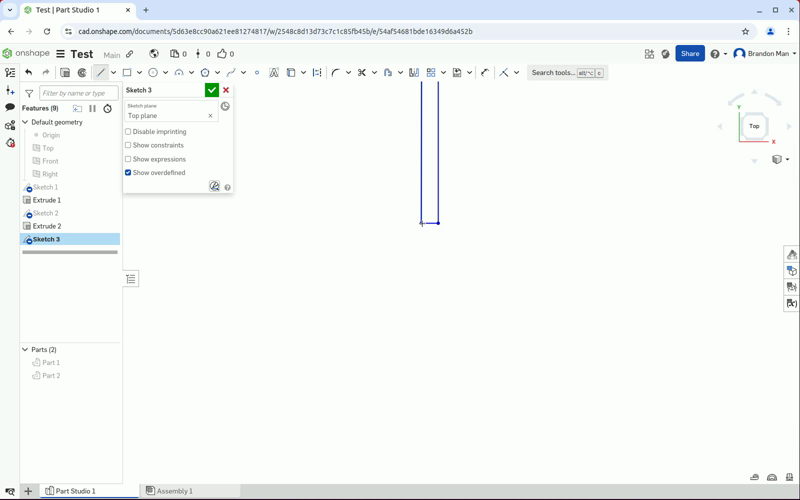
scroll(-6)
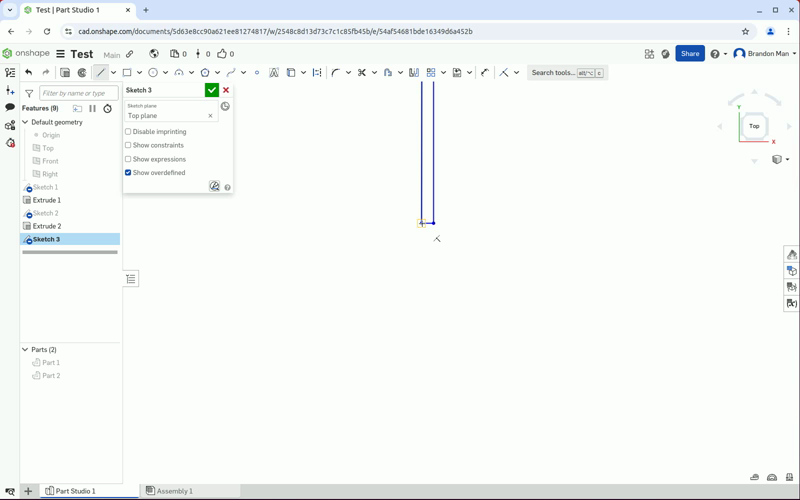
scroll(-6)
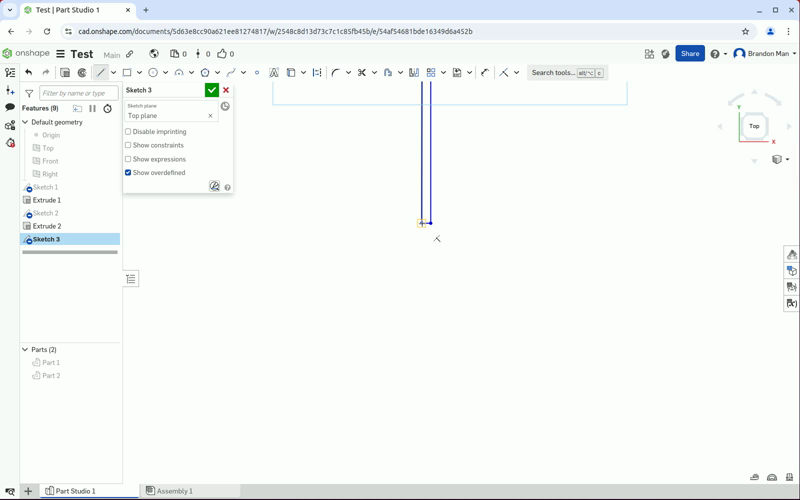
scroll(-6)
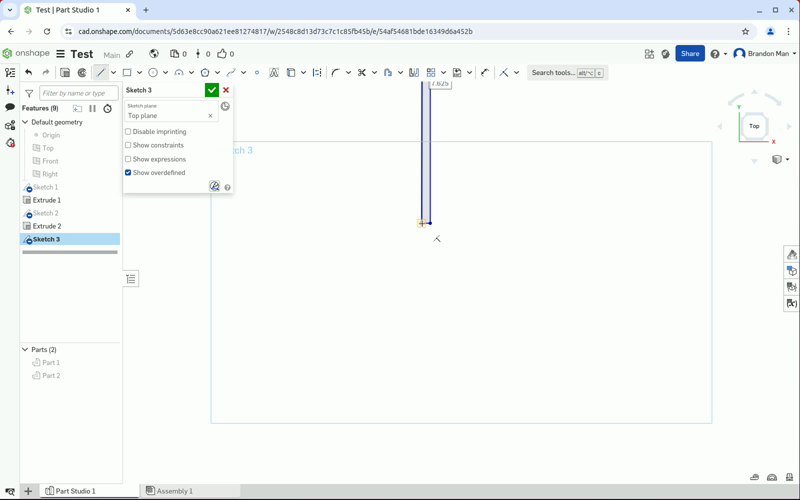
scroll(-6)
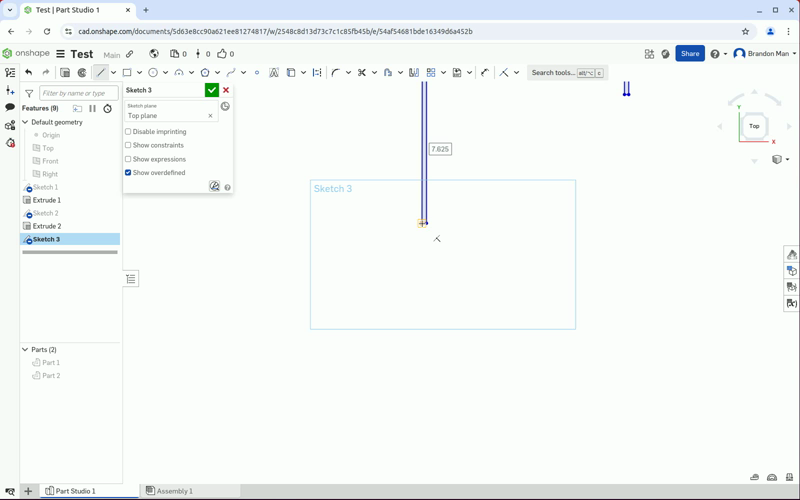
scroll(-6)
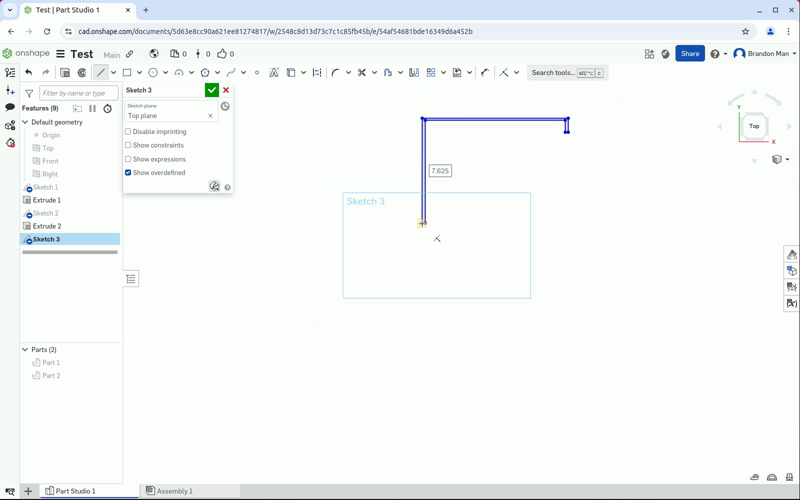
scroll(-6)
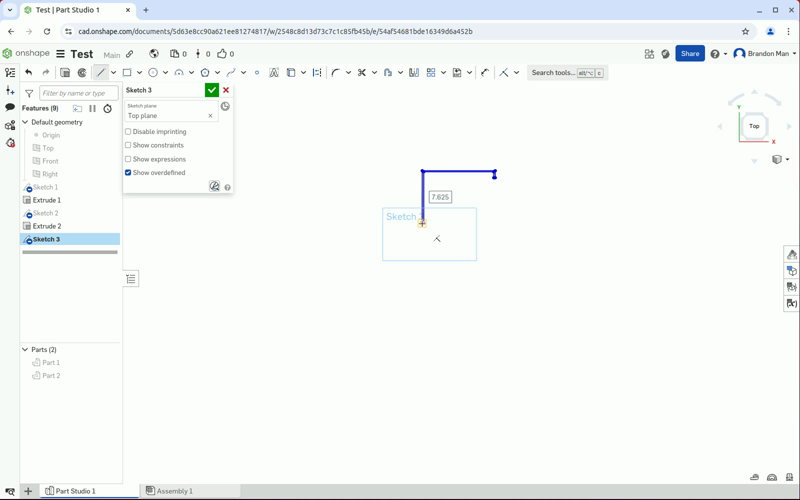
key(esc)
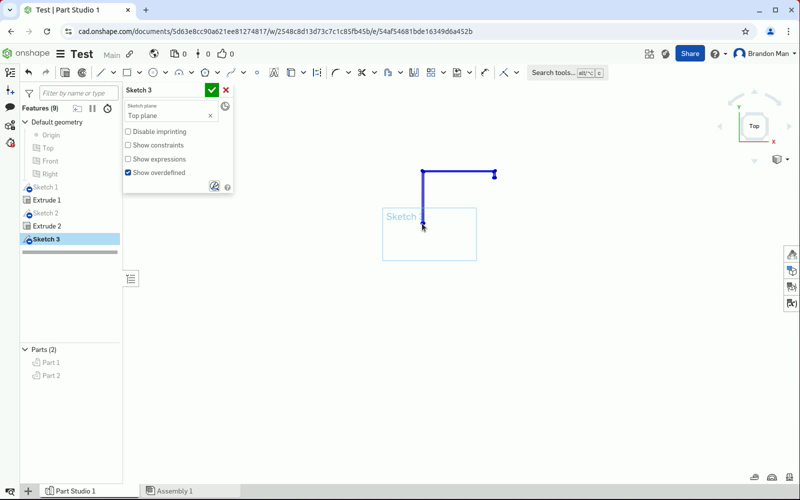
mouse_move(423, 202)
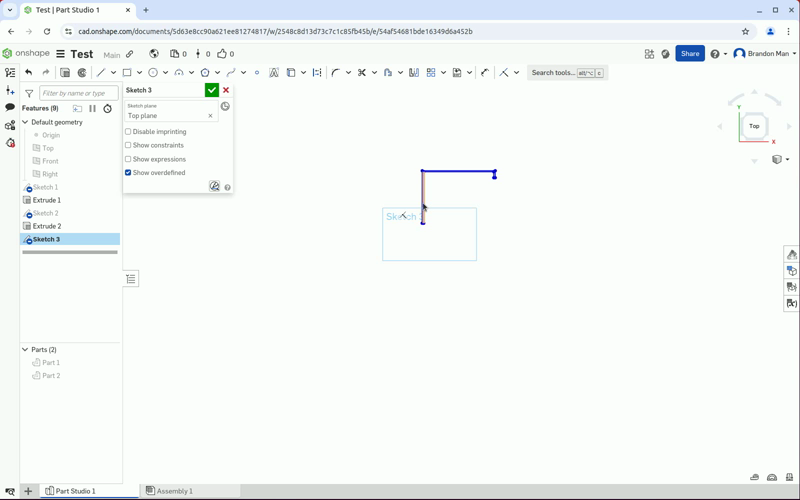
scroll(6)
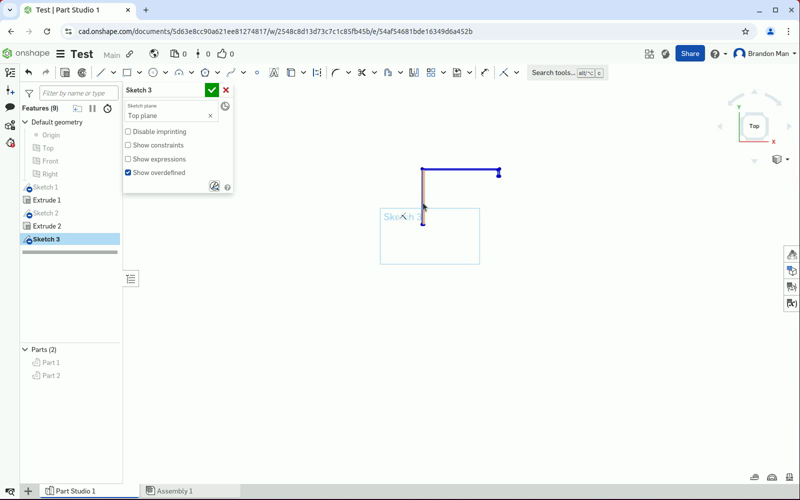
scroll(6)
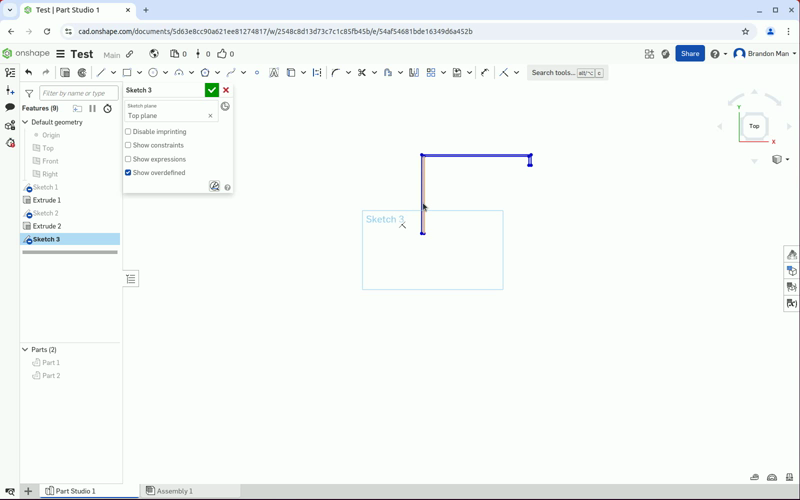
scroll(6)
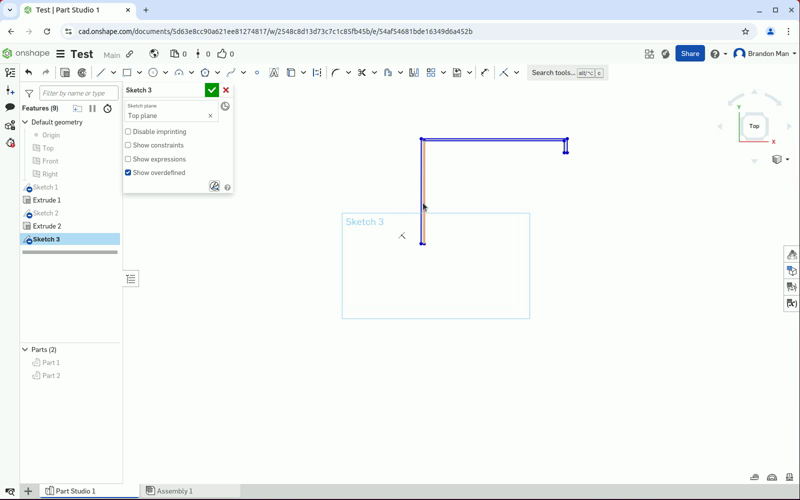
scroll(6)
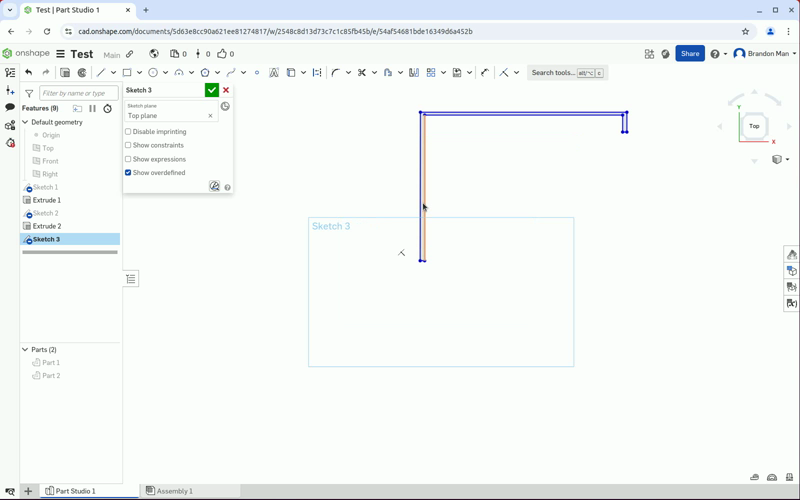
scroll(6)
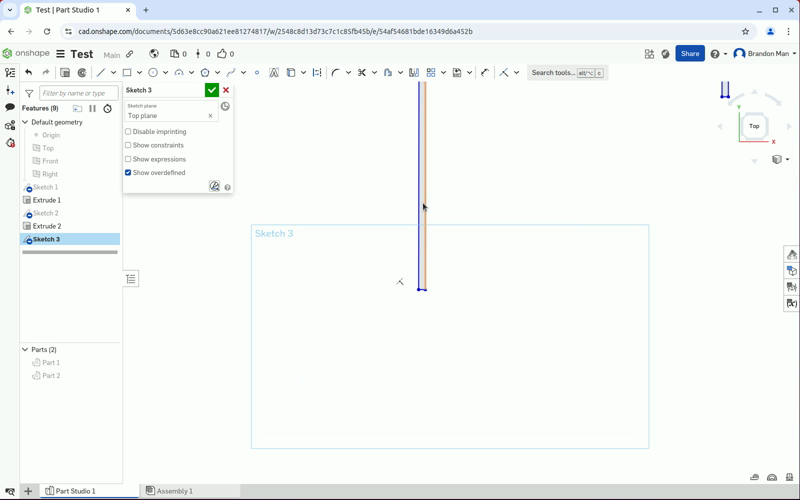
scroll(6)
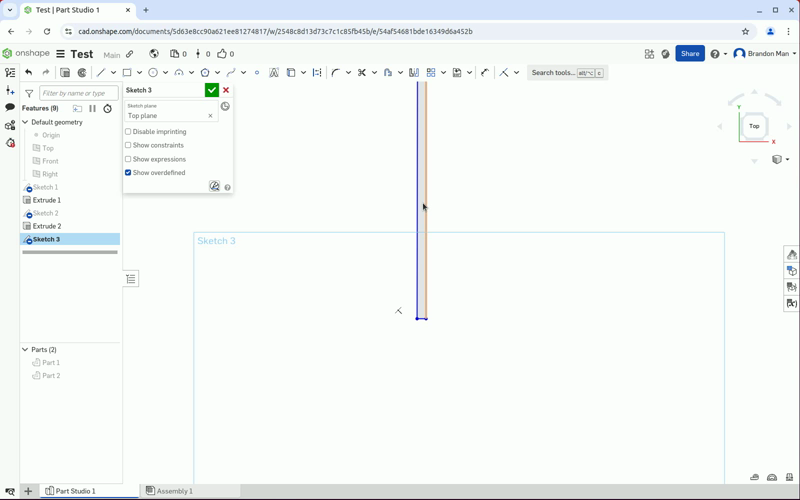
scroll(6)
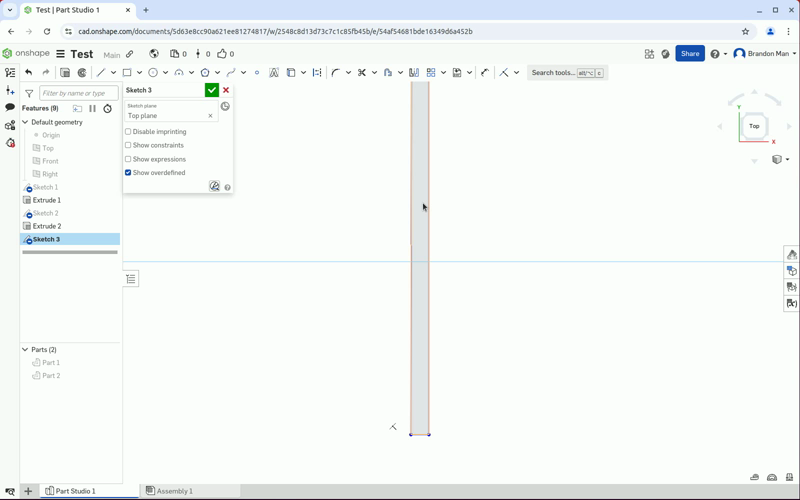
click(423, 202)
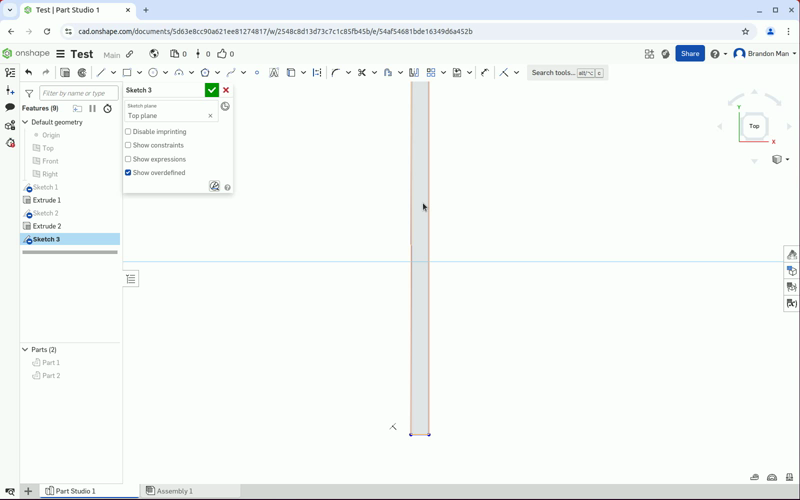
scroll(-6)
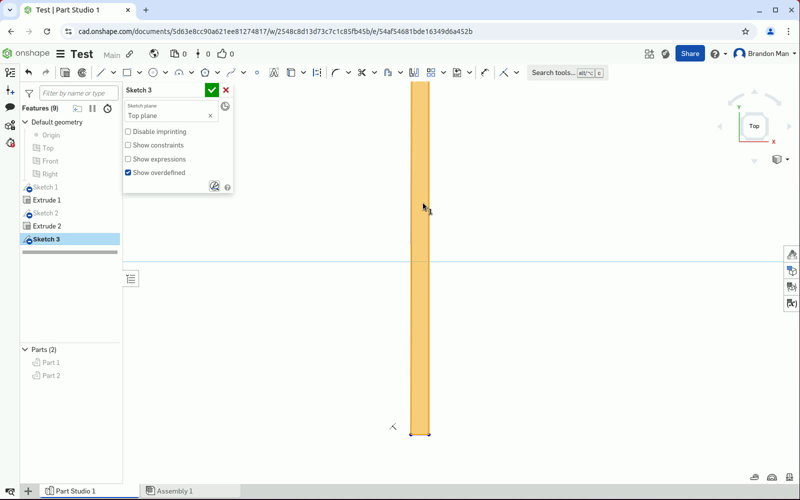
scroll(-6)
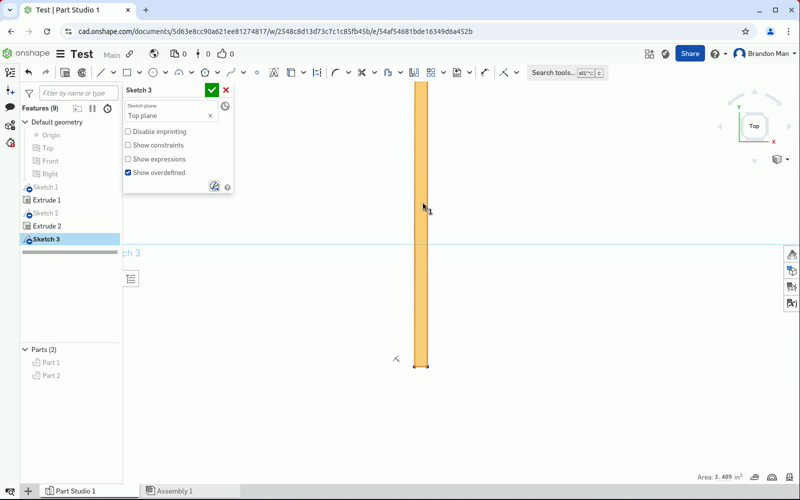
scroll(-6)
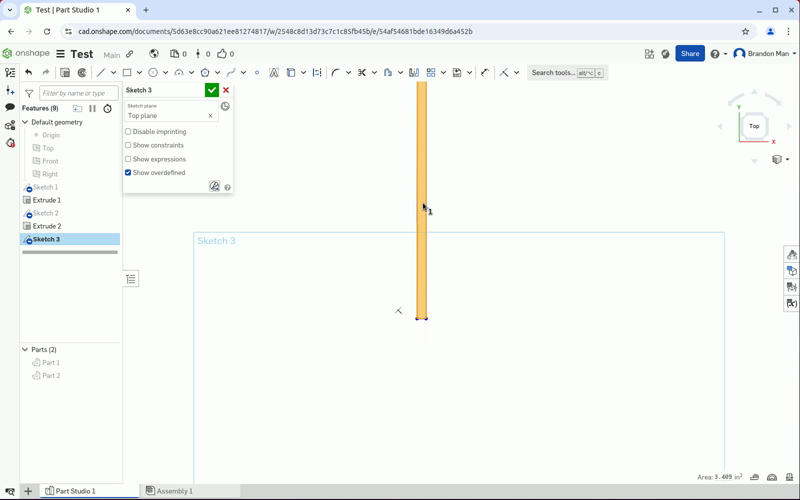
scroll(-6)
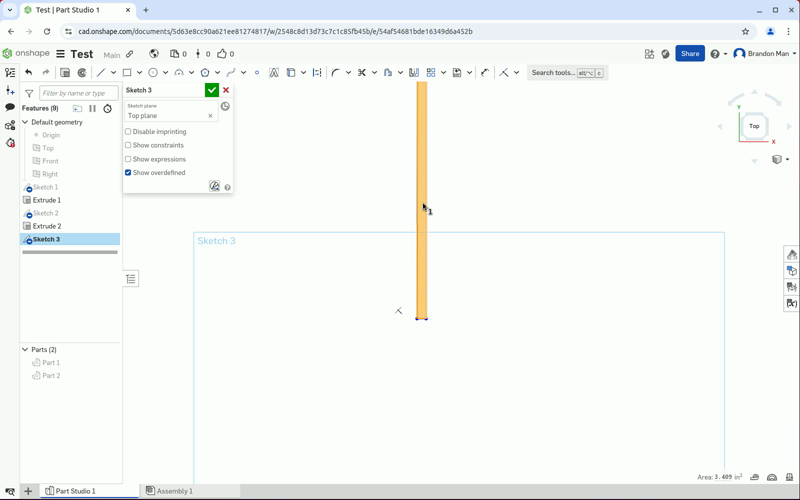
scroll(-6)
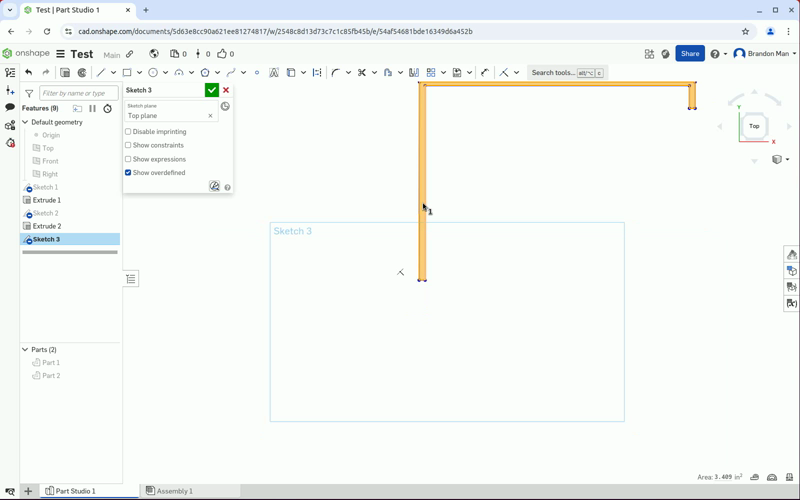
scroll(-6)
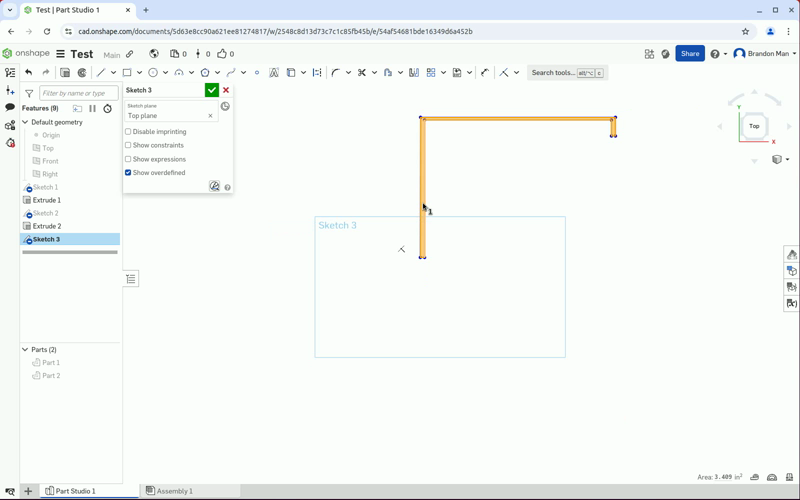
scroll(-6)
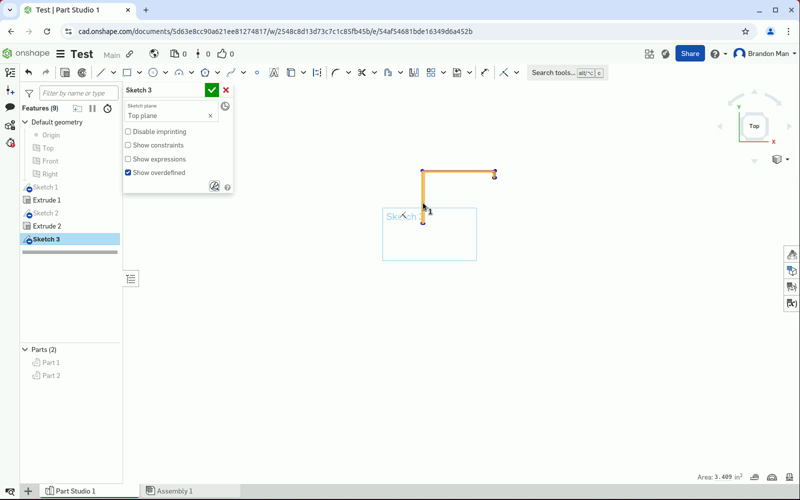
mouse_move(73, 352)
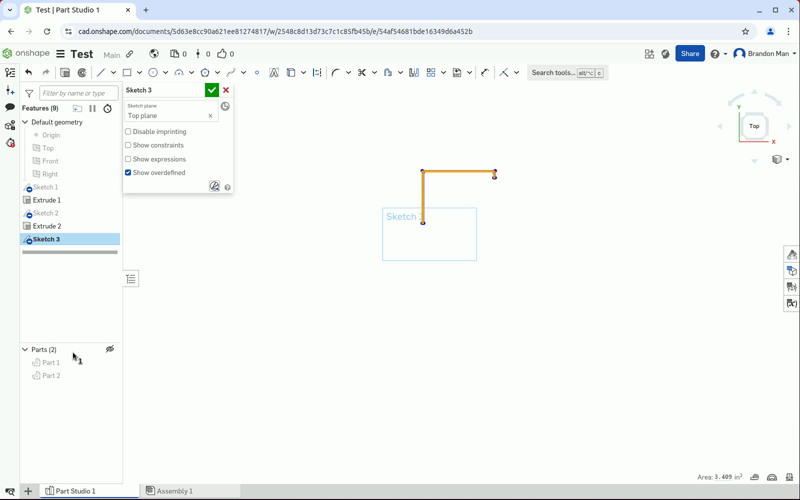
key(shift+y)
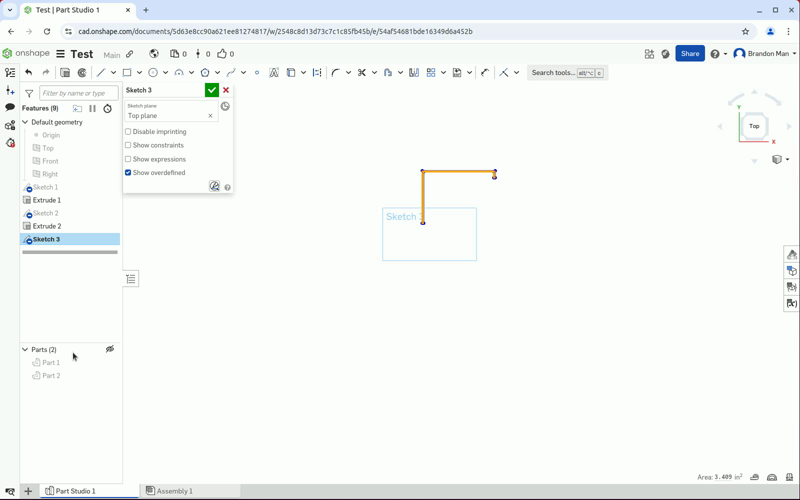
key(shift+e)
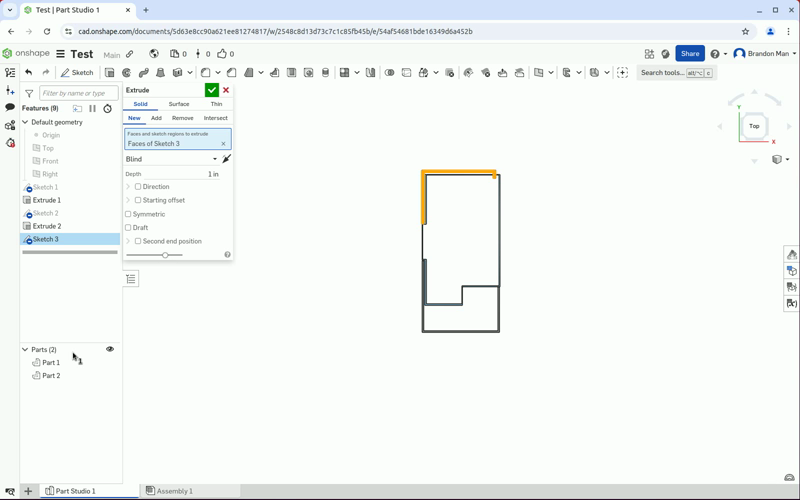
mouse_move(143, 106)
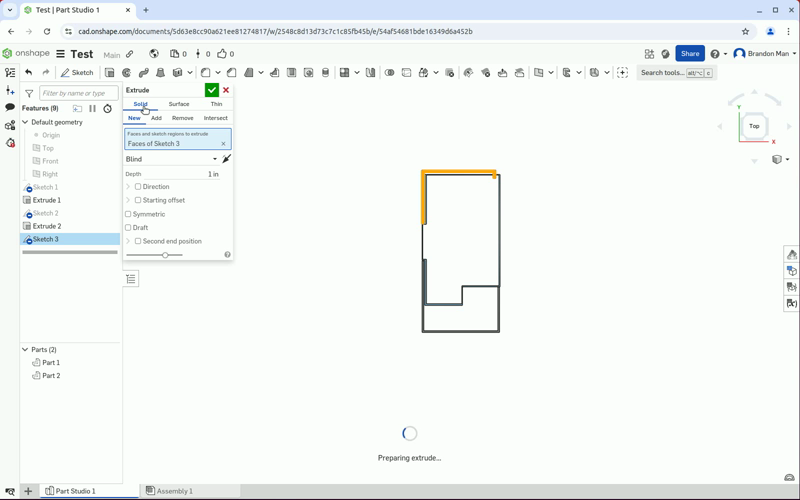
click(143, 106)
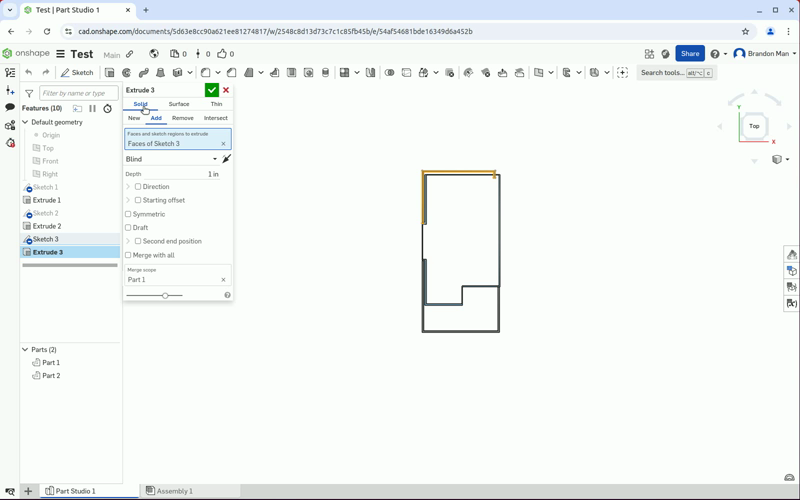
mouse_move(137, 120)
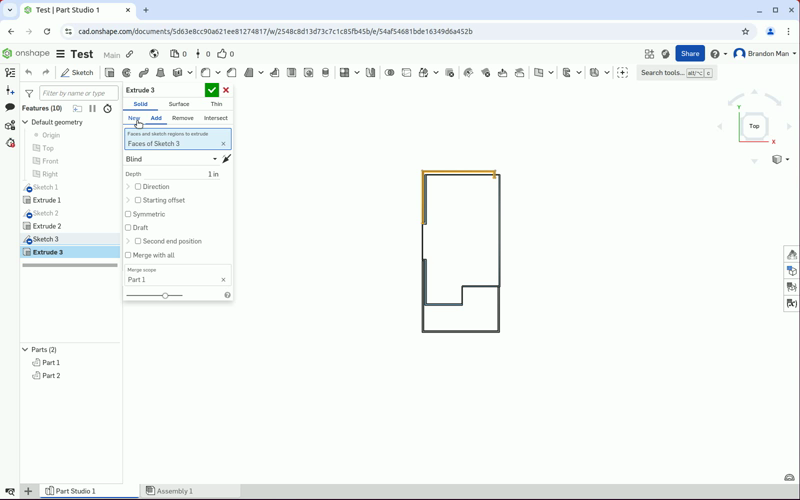
click(137, 120)
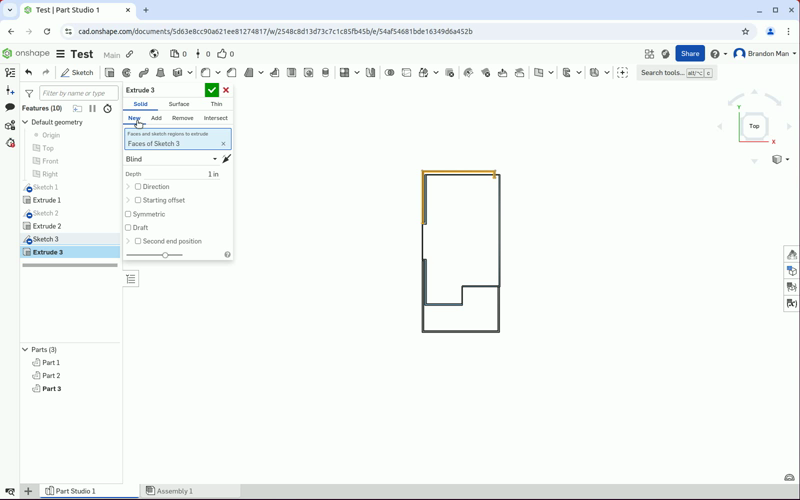
key(tab, 4)
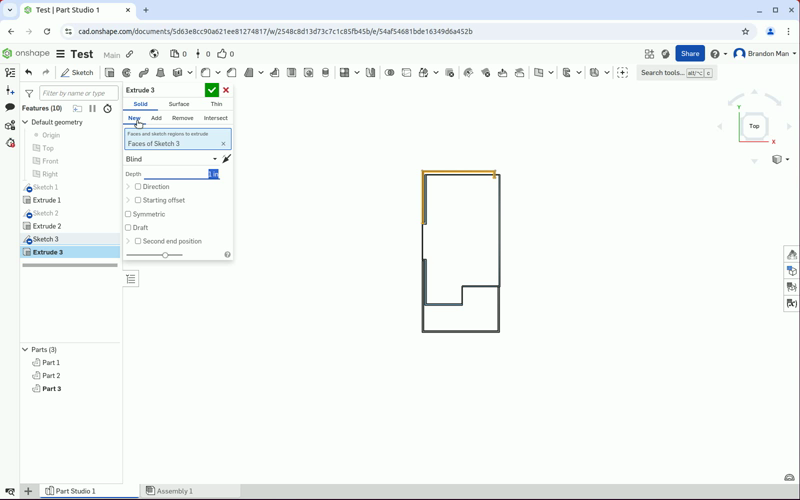
text(1.444)
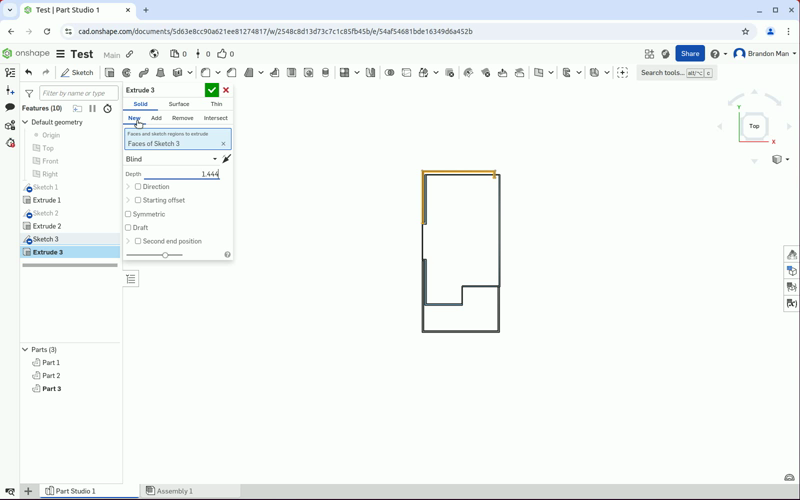
key(enter)
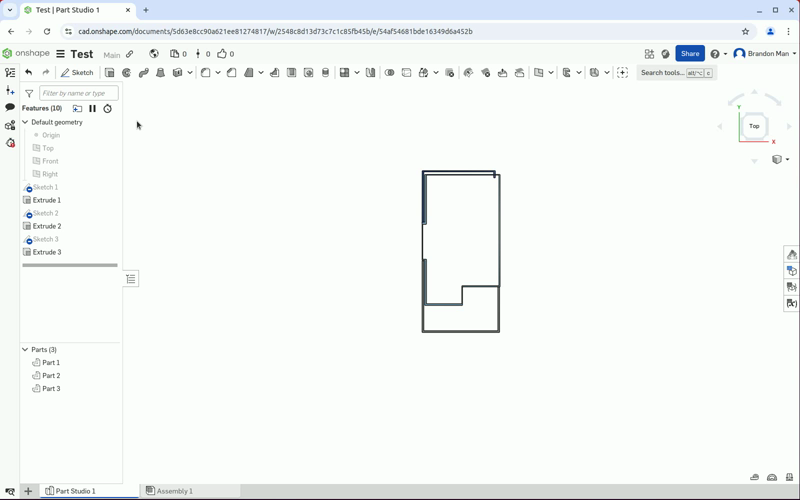
key(shift+h)
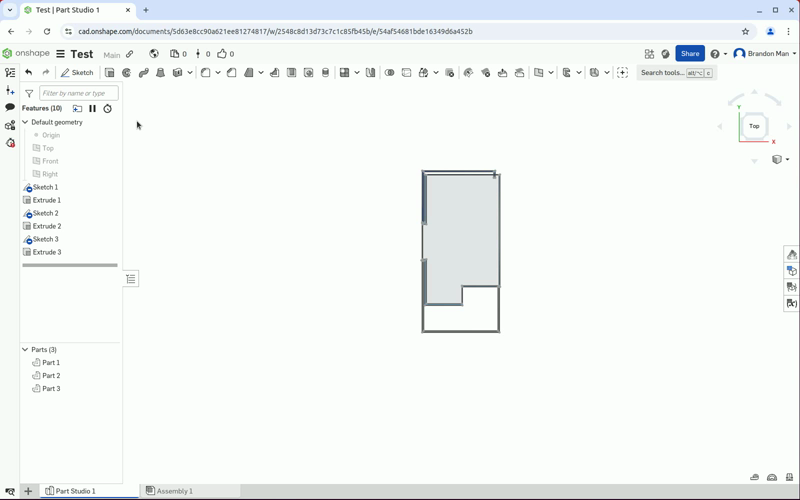
key(shift+h)
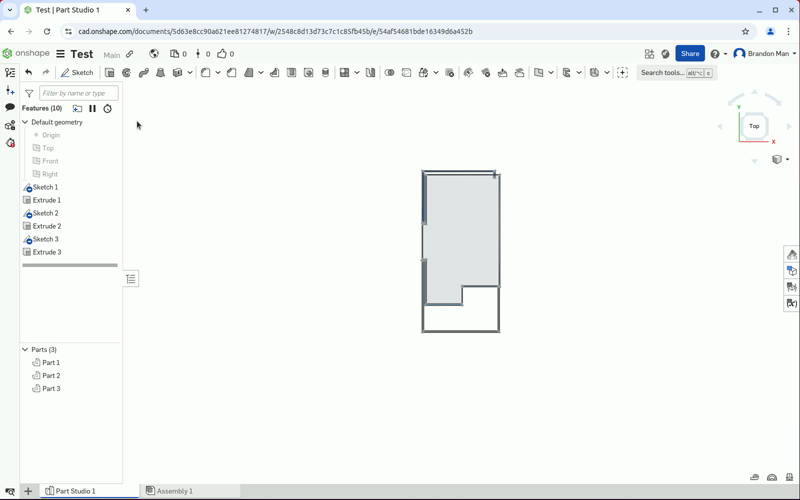
key(shift+7)
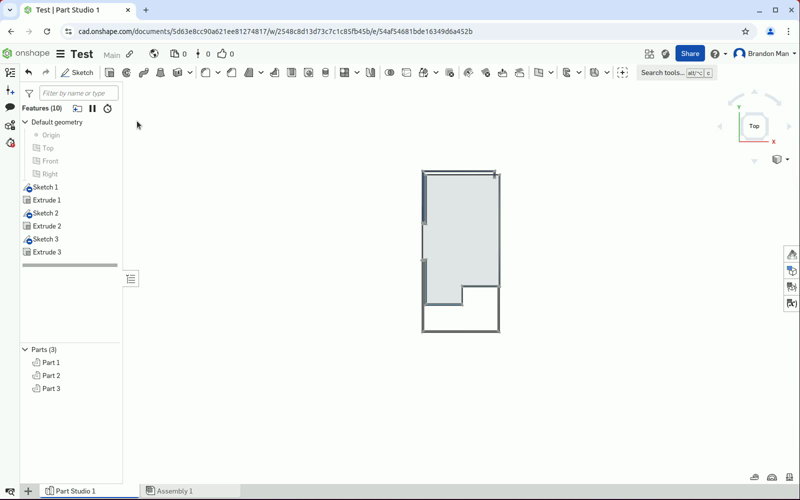
key(up, 3)
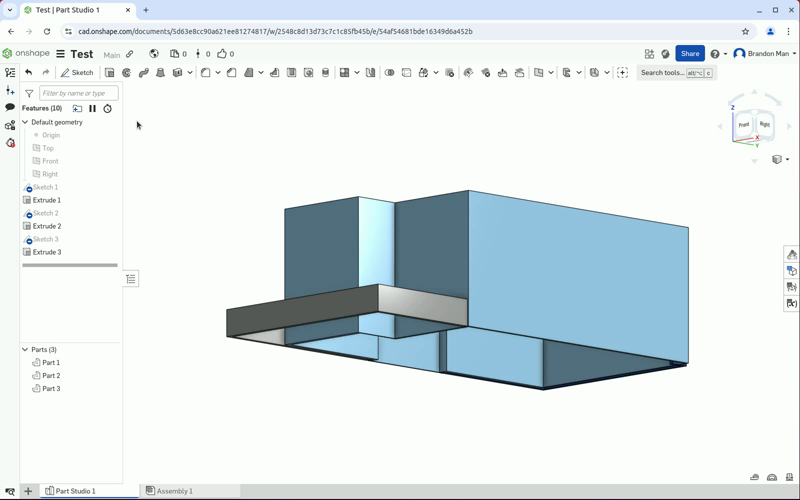
key(left, 3)
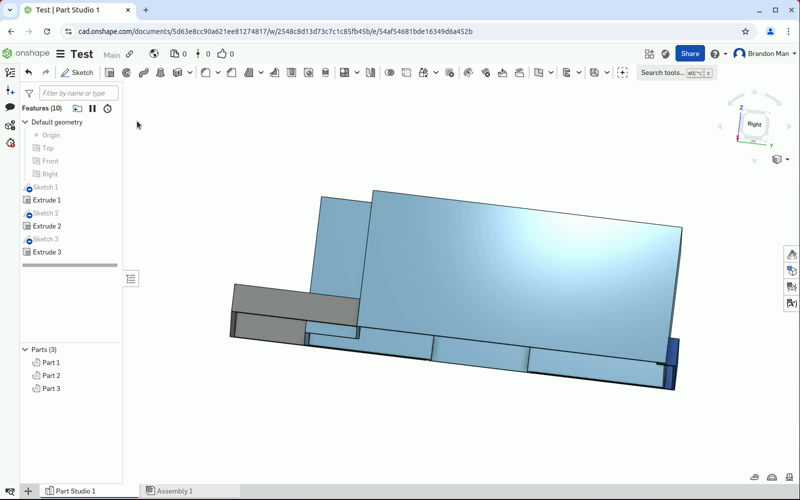
key(right, 3)
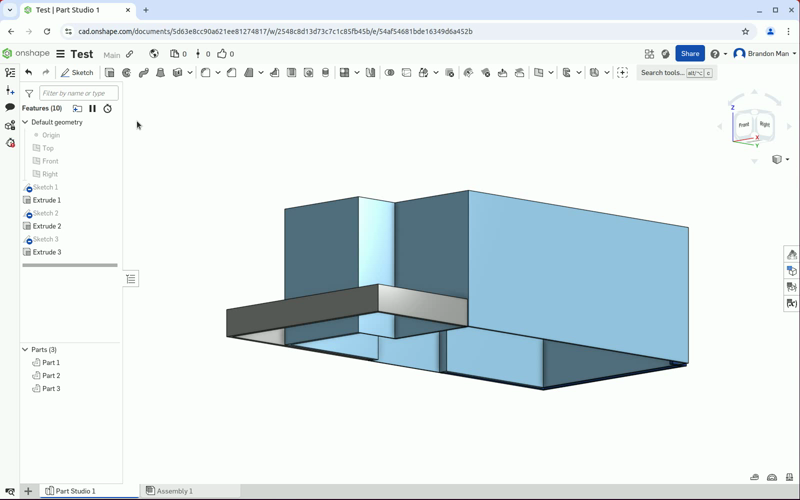
key(down, 3)
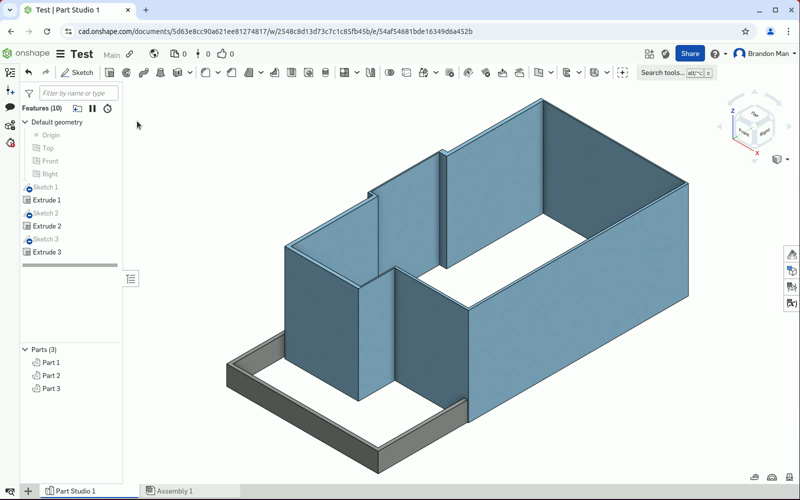
mouse_move(73, 189)
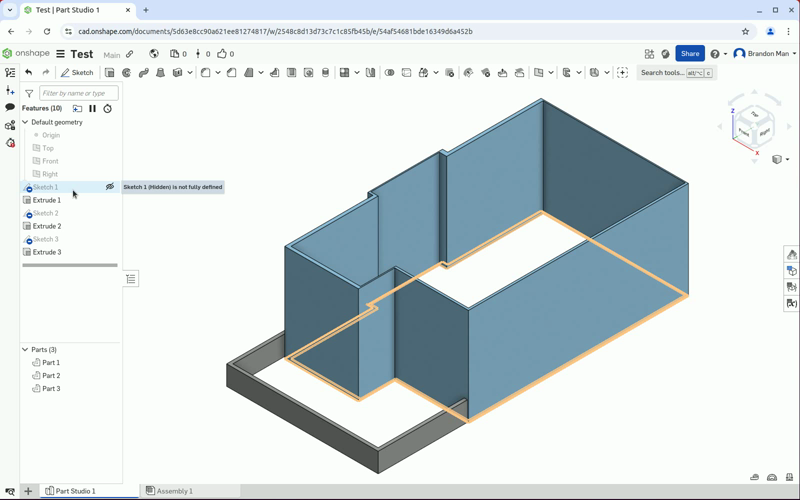
click(73, 189)